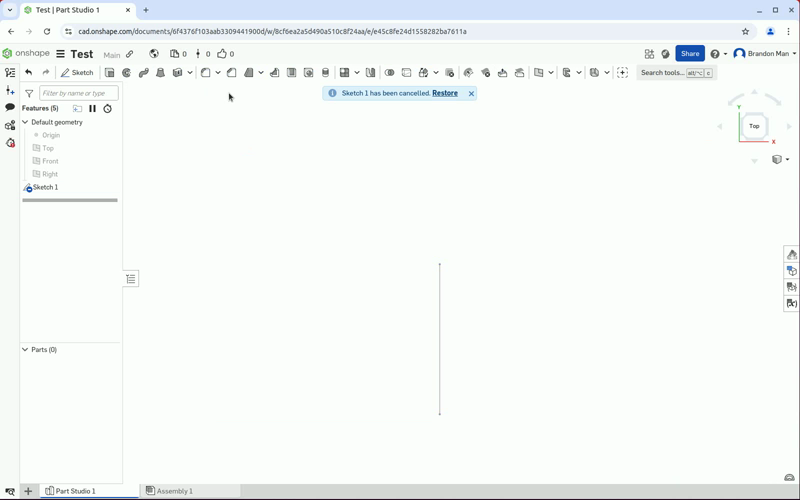
key(shift+h)
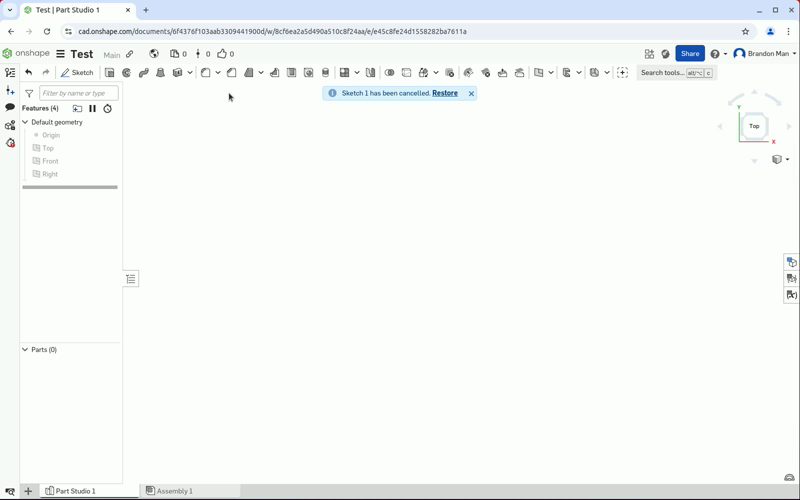
mouse_move(73, 352)
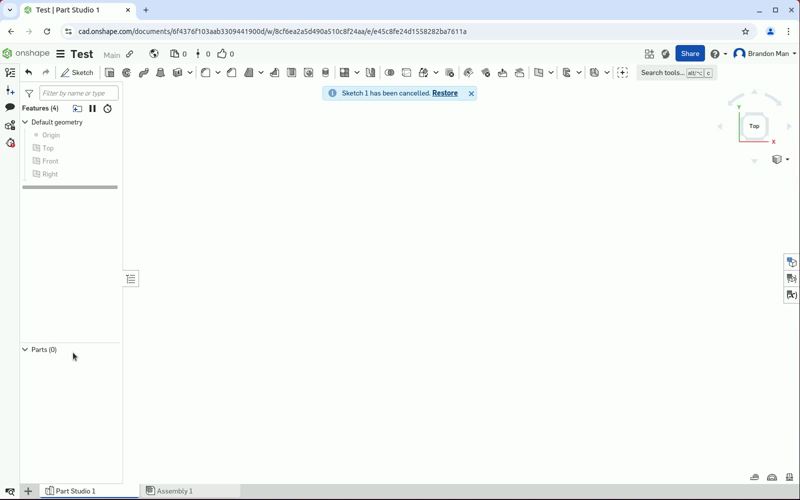
key(y)
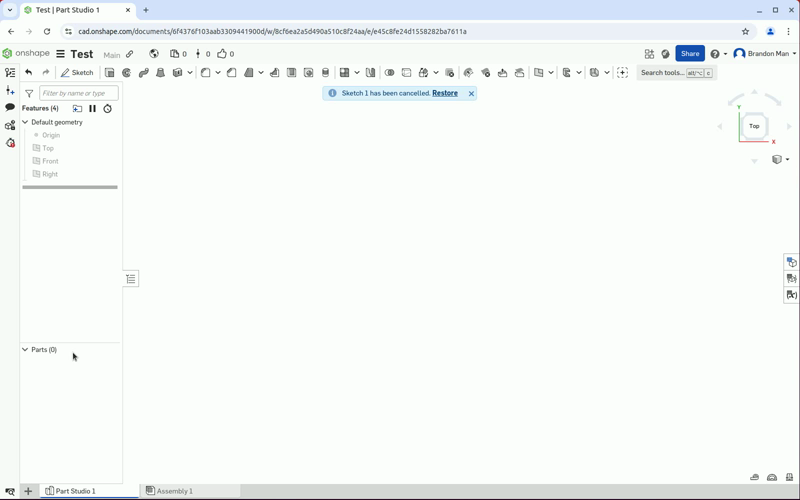
key(shift+p)
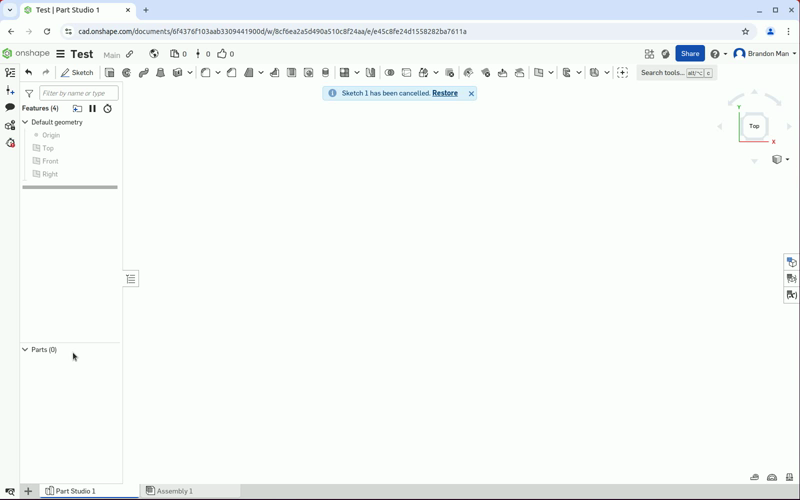
key(space)
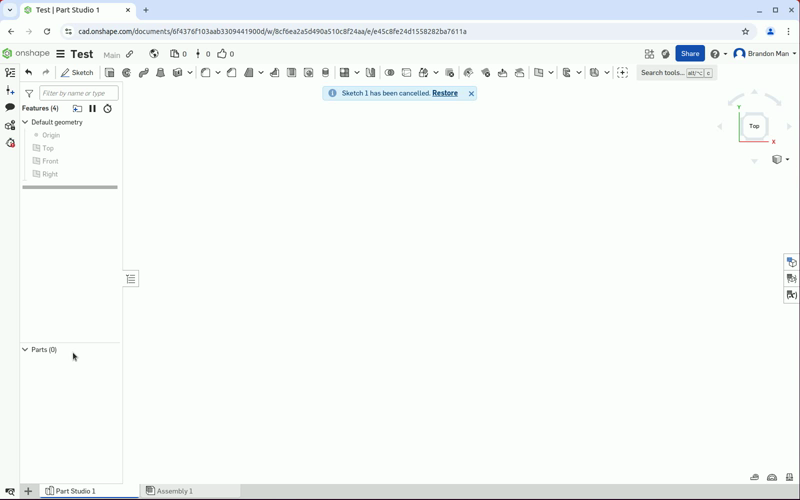
key_down(shift)
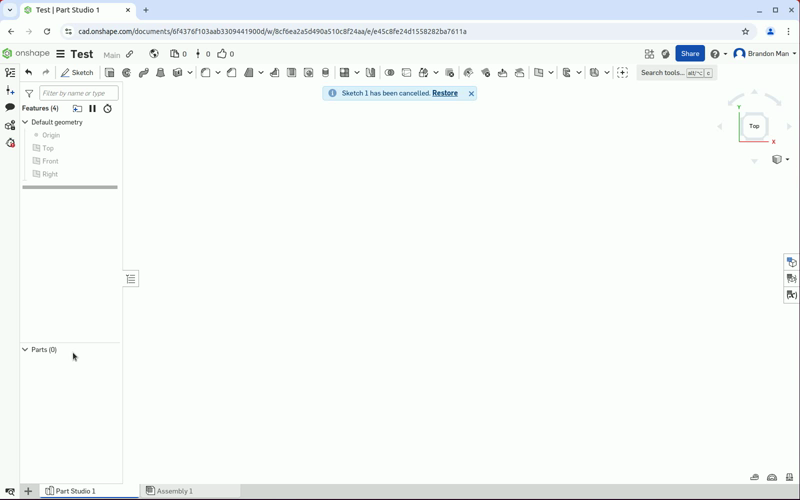
key(up)
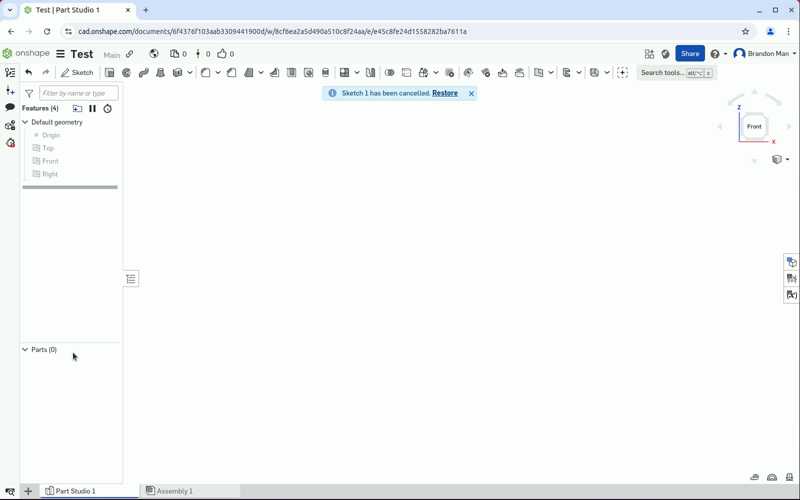
key_up(shift)
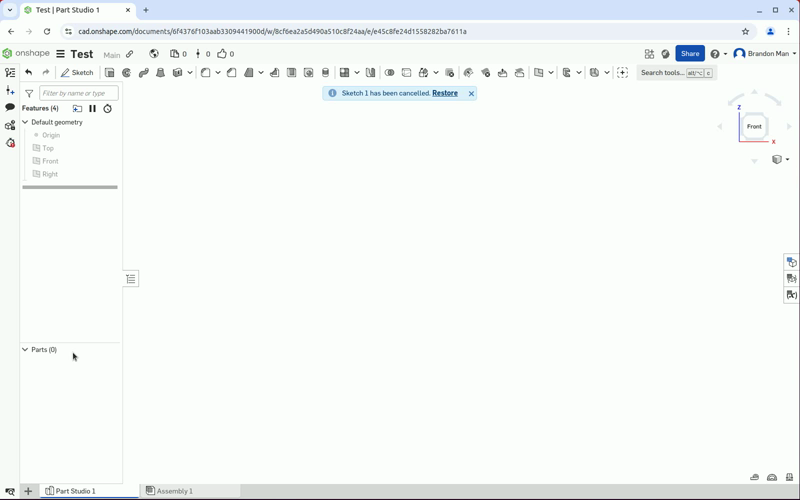
mouse_move(73, 352)
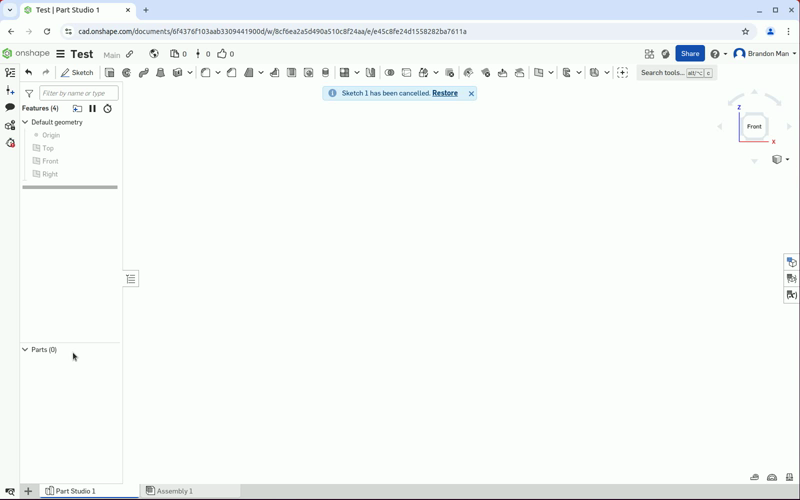
key(shift+y)
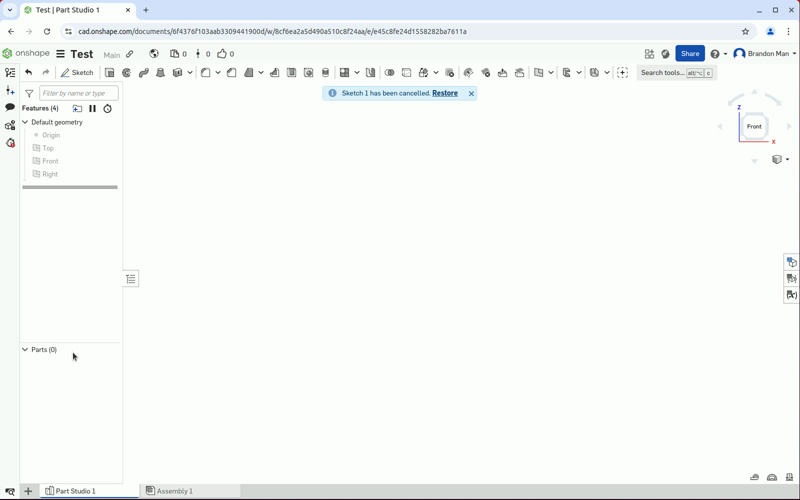
key(shift+s)
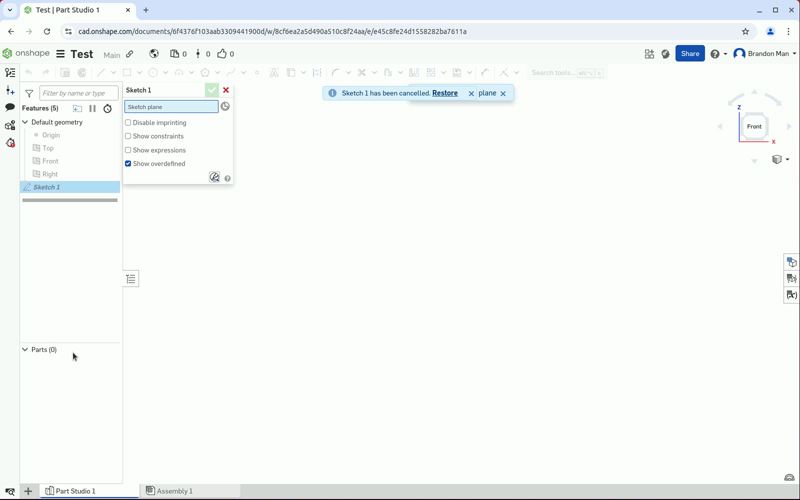
mouse_move(73, 163)
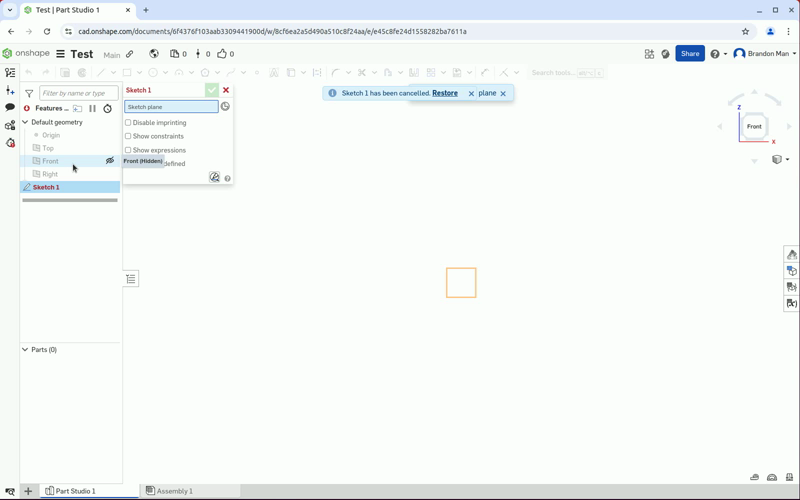
click(73, 163)
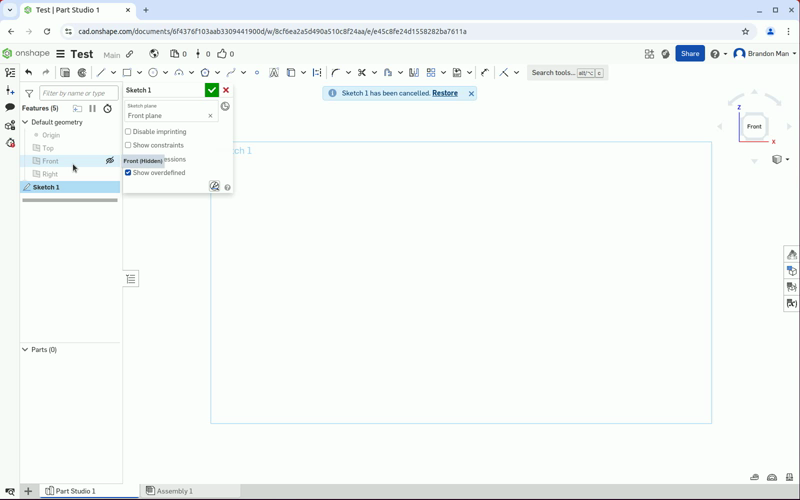
mouse_move(73, 352)
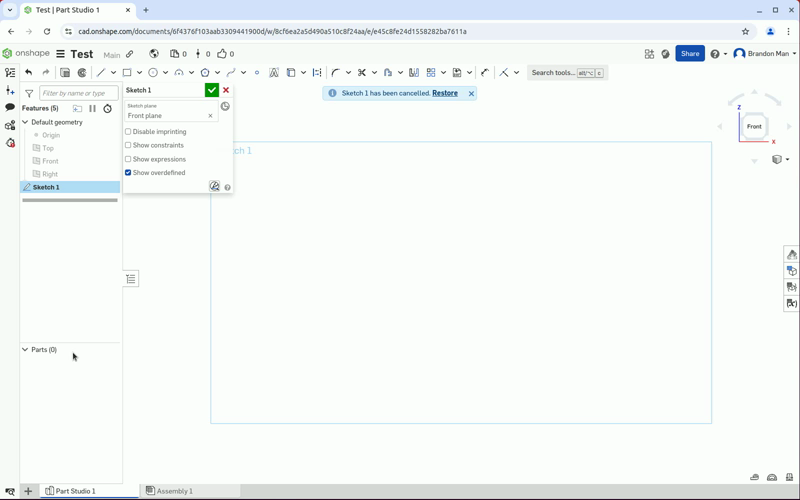
key(y)
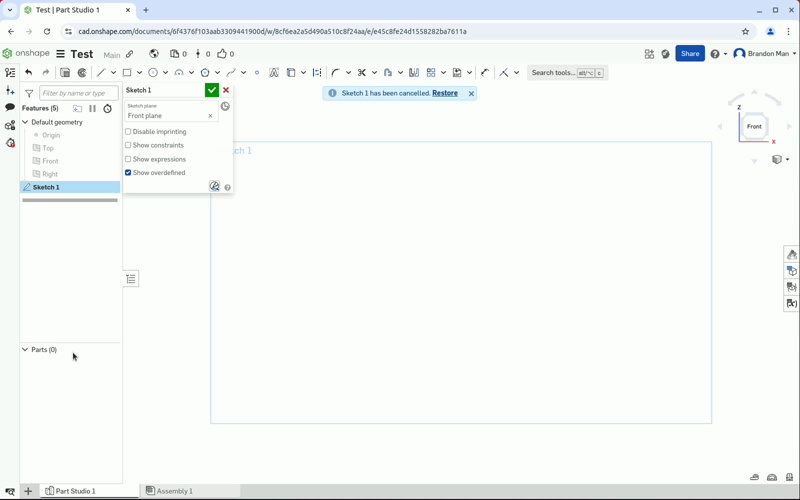
key(c)
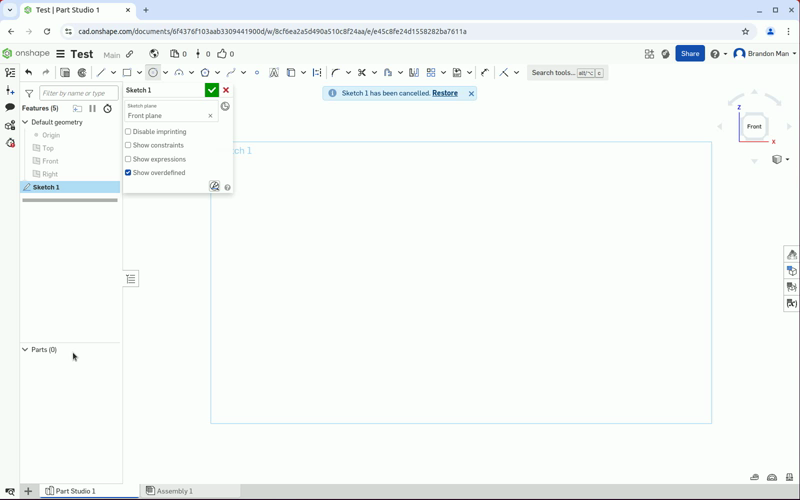
key_down(shift)
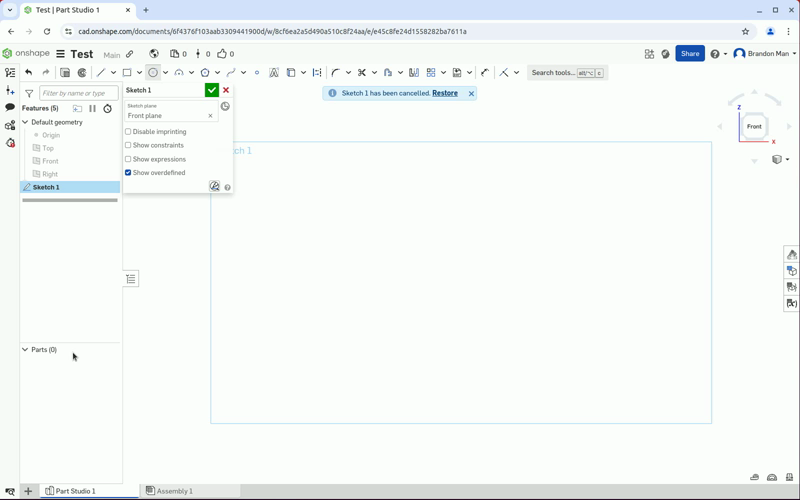
mouse_move(461, 282)
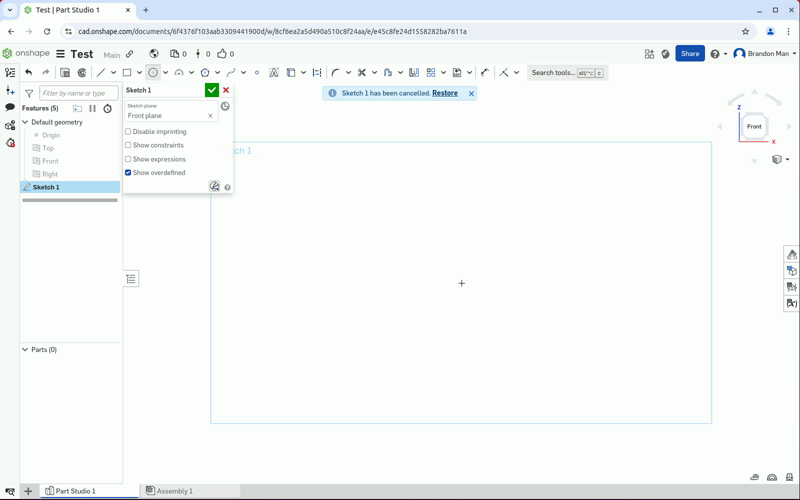
click(461, 282)
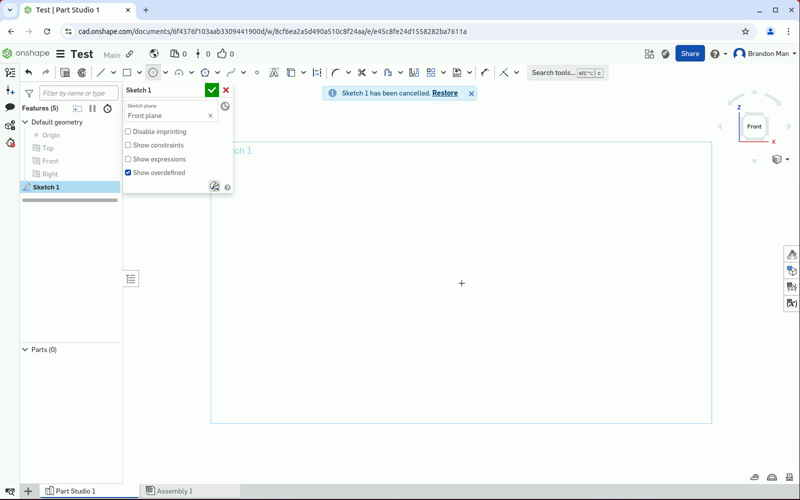
key_up(shift)
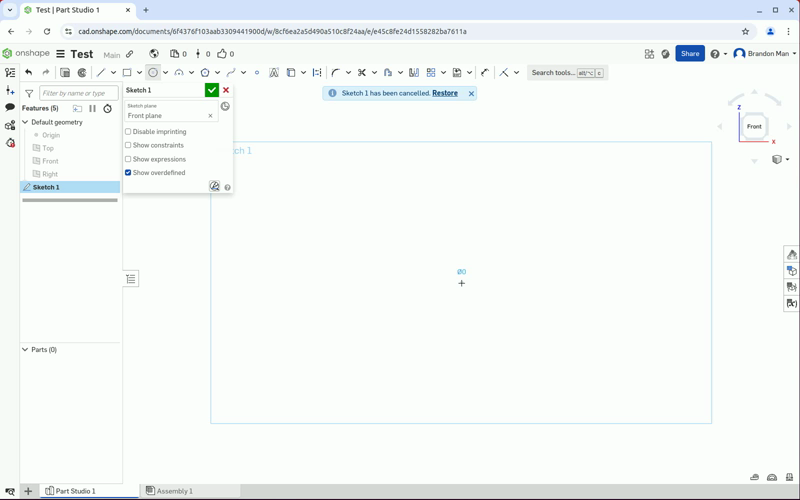
mouse_move(468, 282)
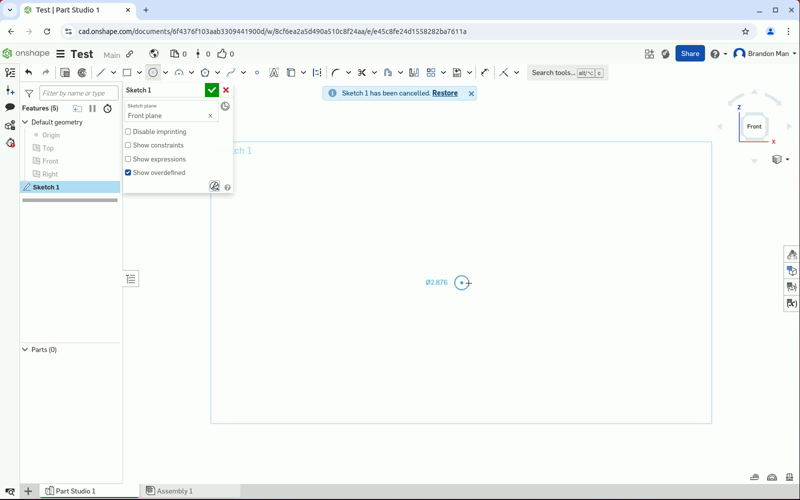
click(468, 282)
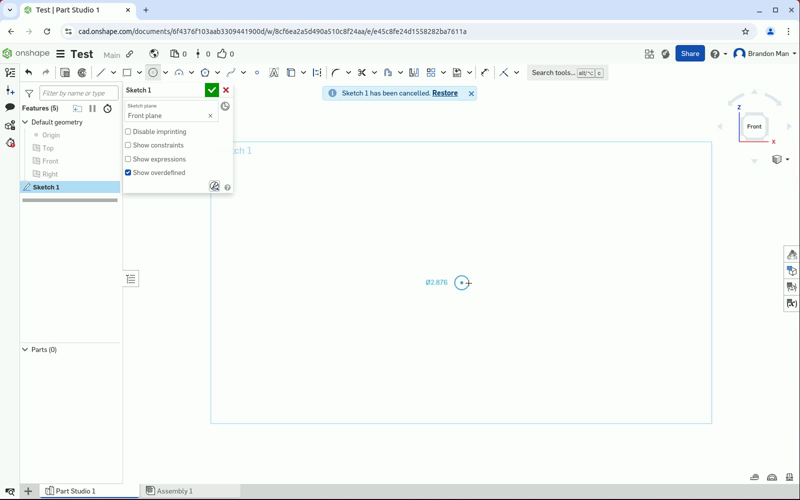
key(esc)
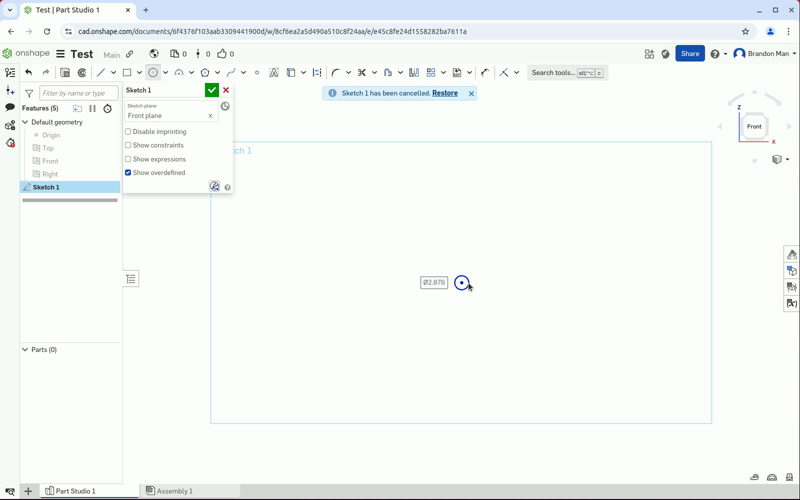
key(c)
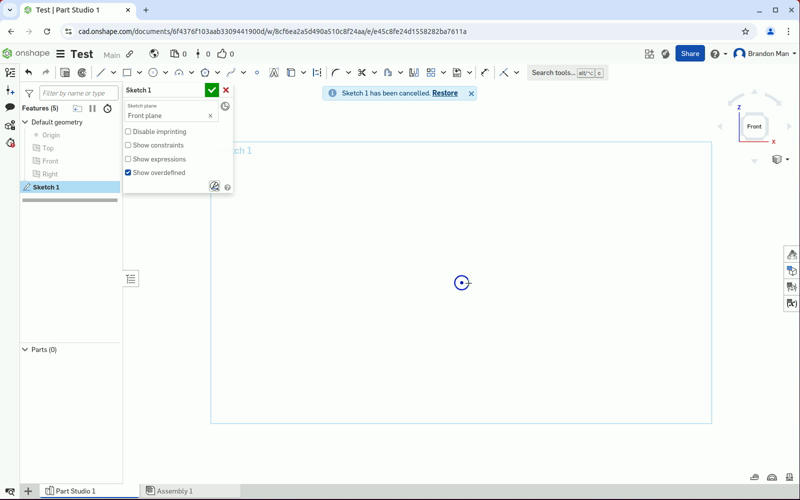
key_down(shift)
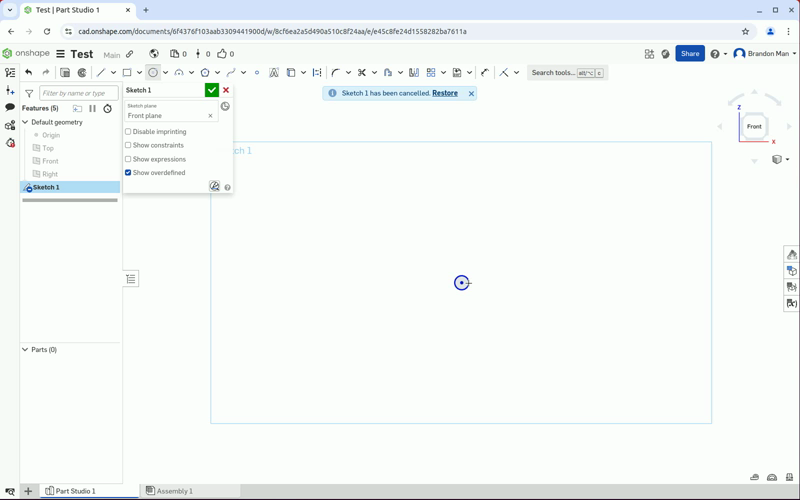
mouse_move(461, 282)
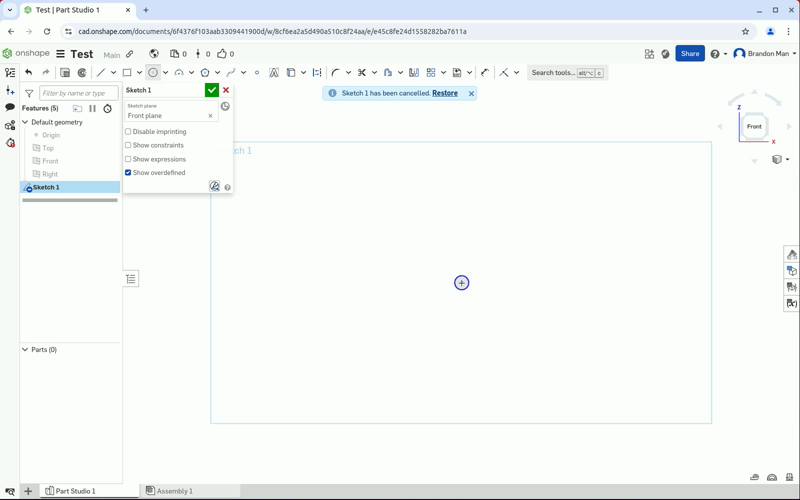
click(461, 282)
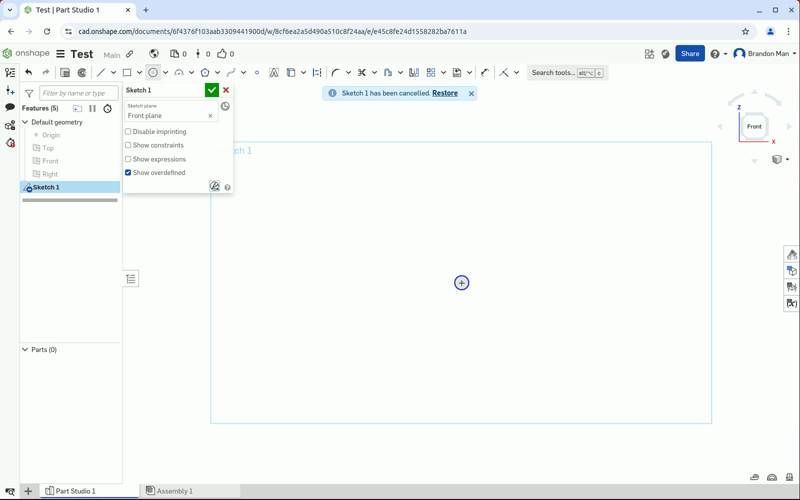
key_up(shift)
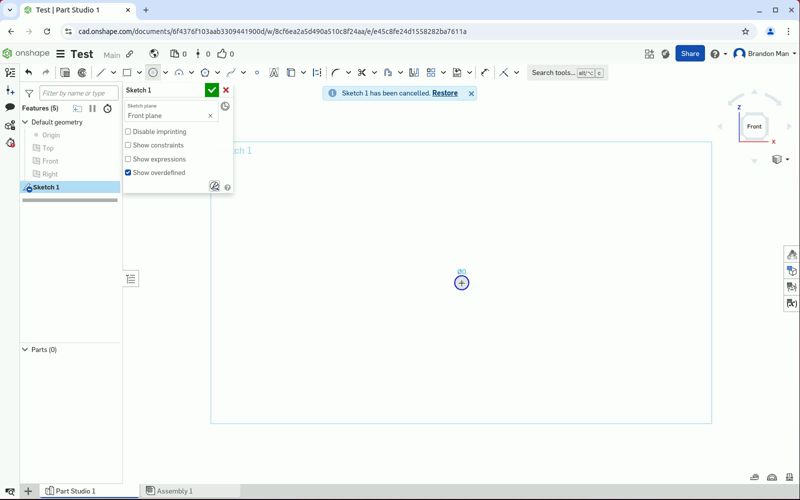
mouse_move(467, 282)
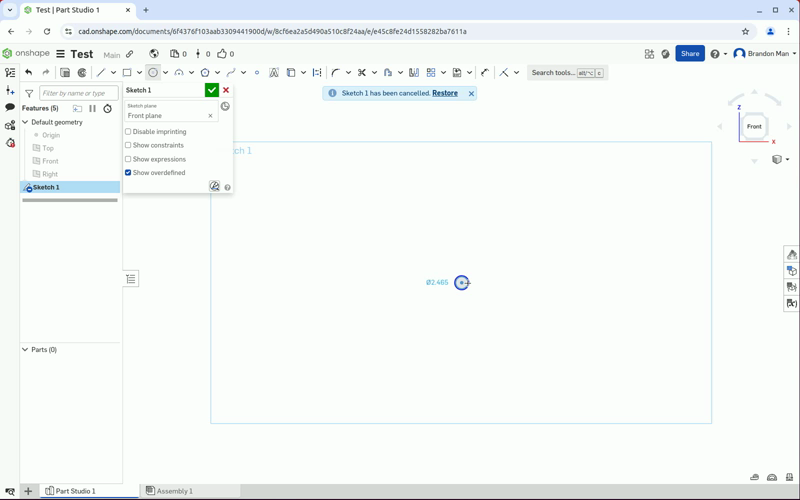
scroll(6)
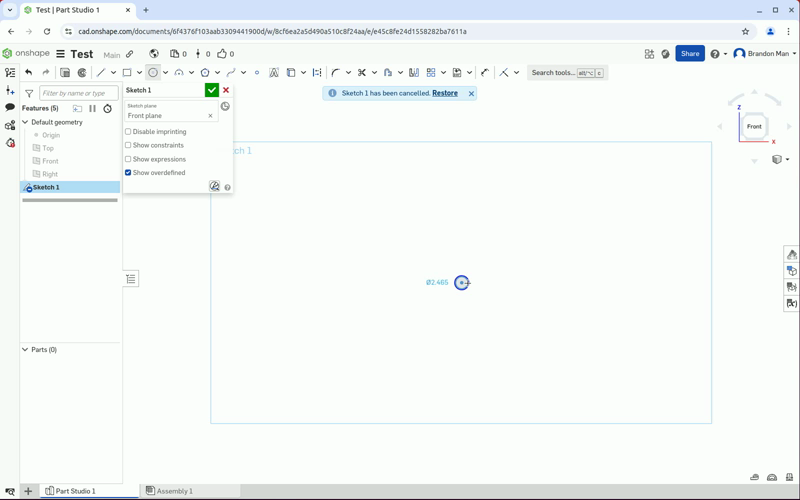
scroll(6)
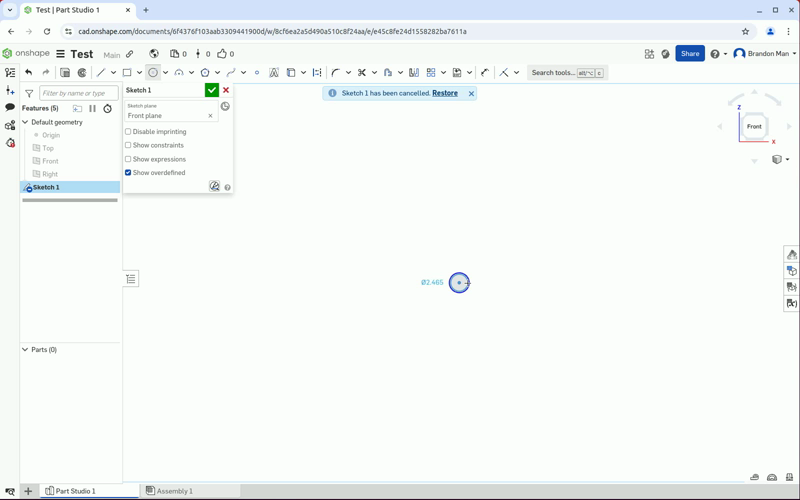
scroll(6)
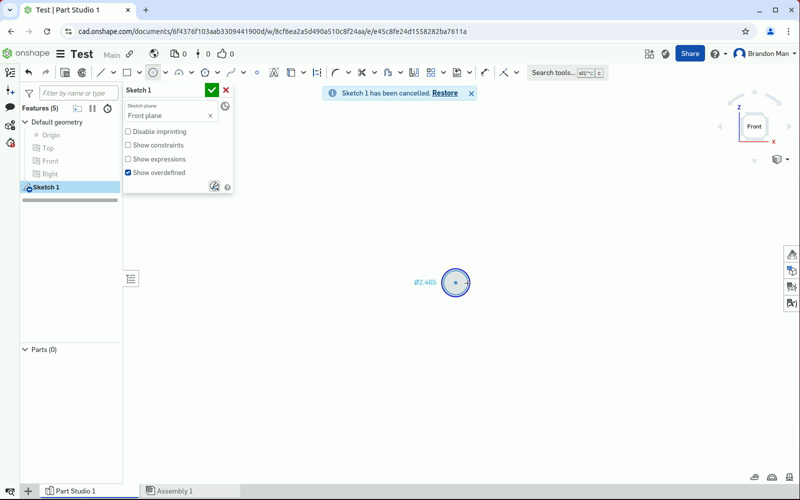
scroll(6)
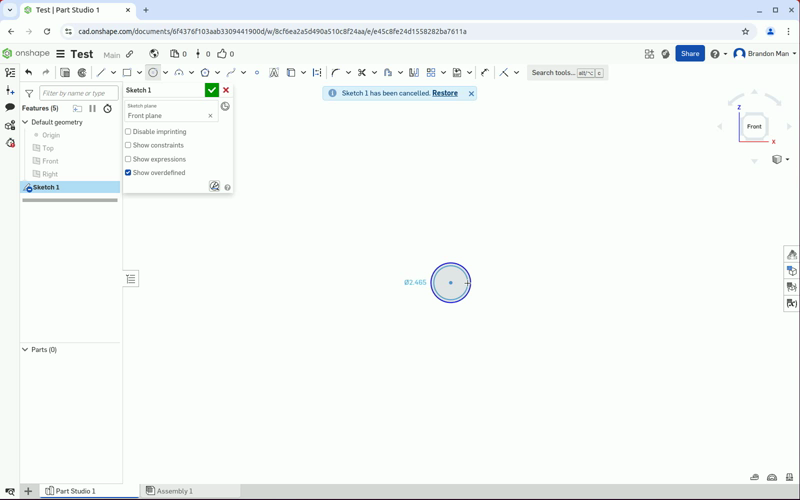
scroll(6)
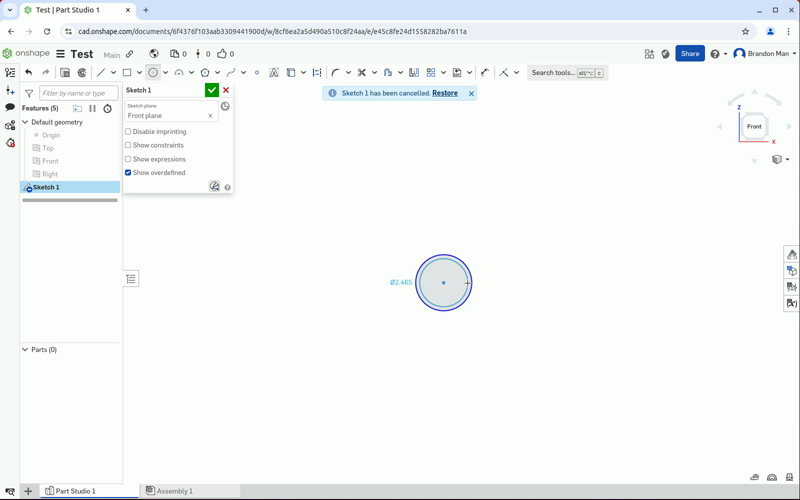
scroll(6)
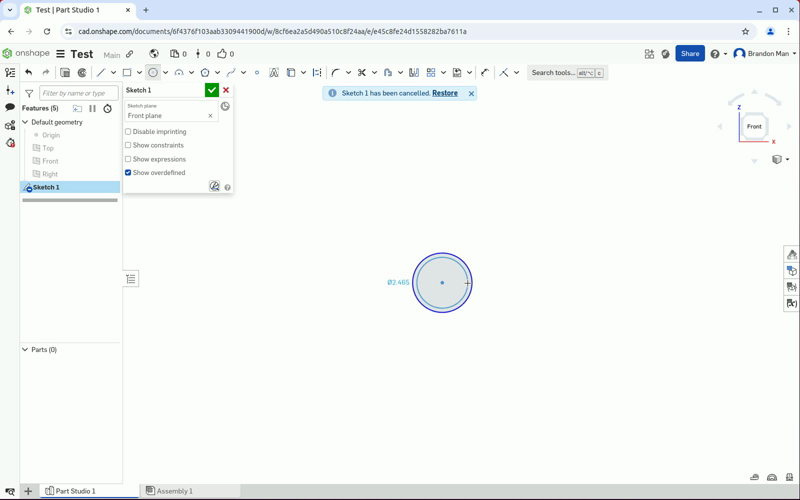
scroll(6)
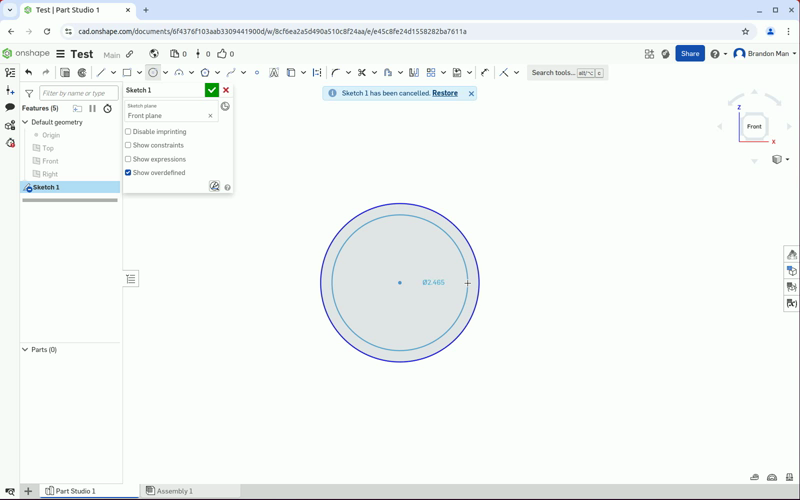
click(467, 282)
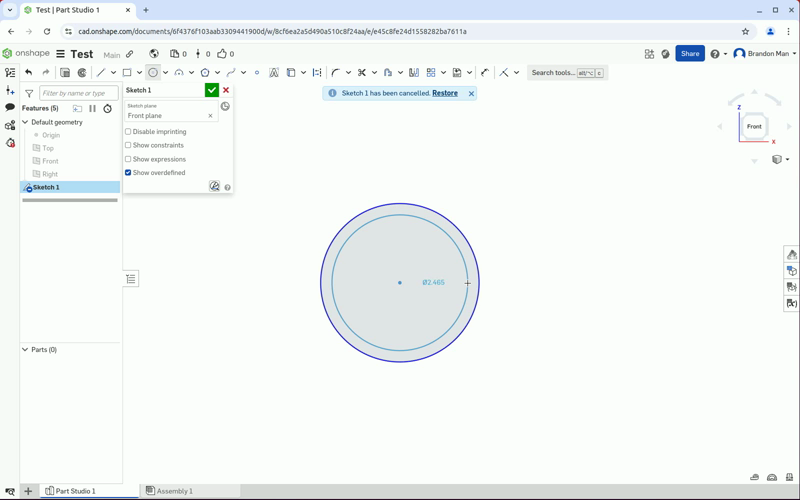
scroll(-6)
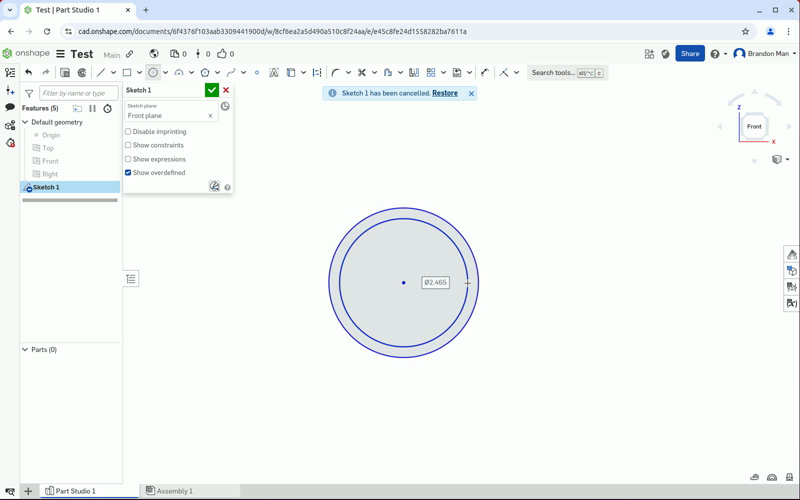
scroll(-6)
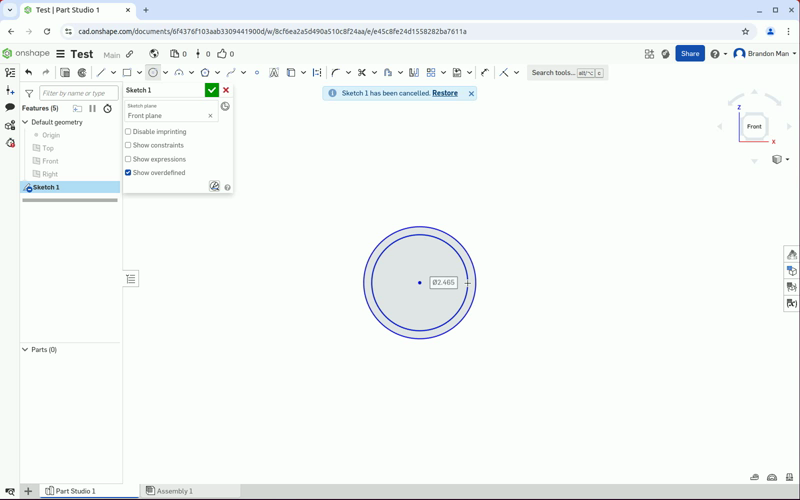
scroll(-6)
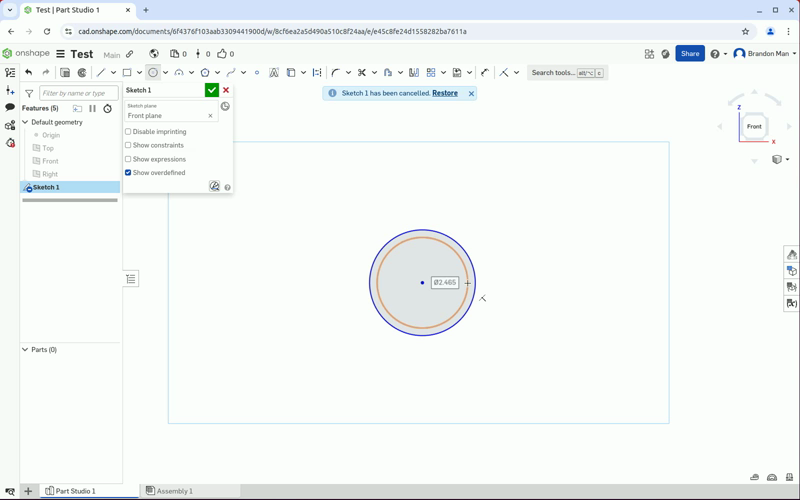
scroll(-6)
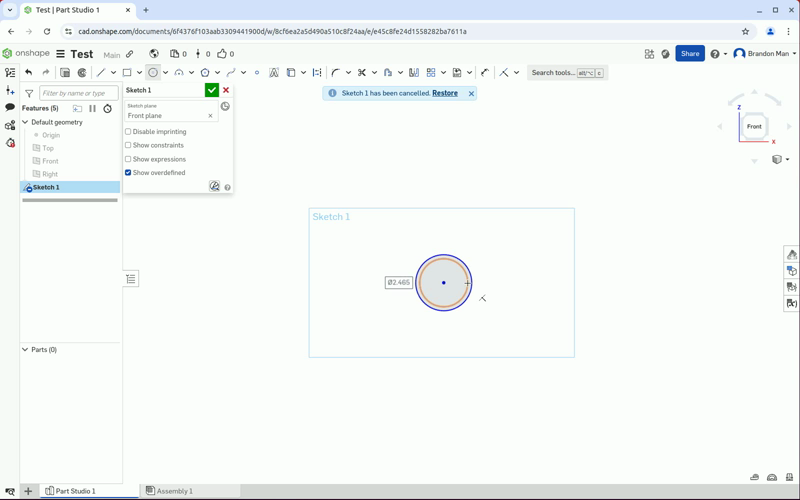
scroll(-6)
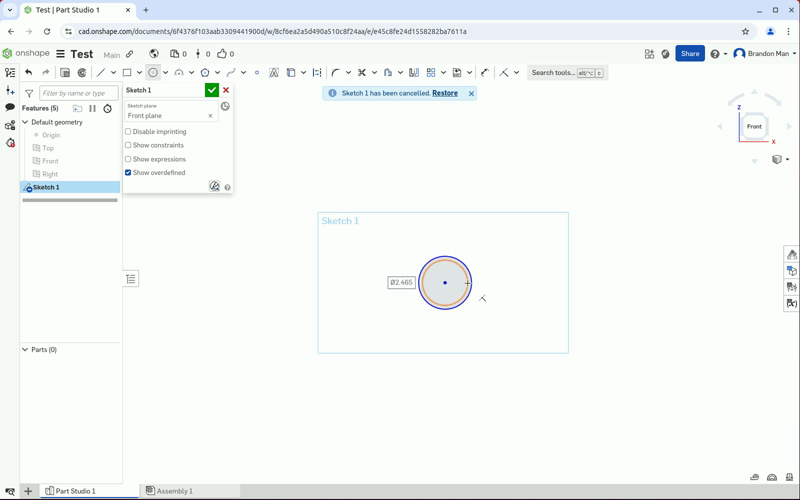
scroll(-6)
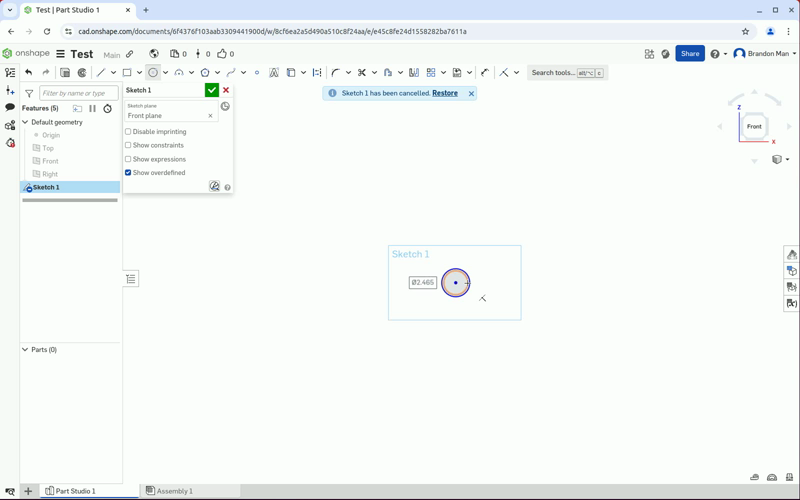
scroll(-6)
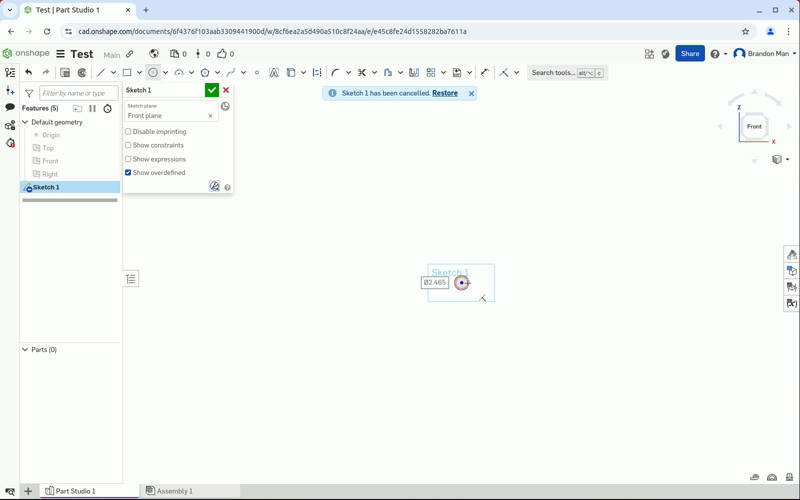
key(esc)
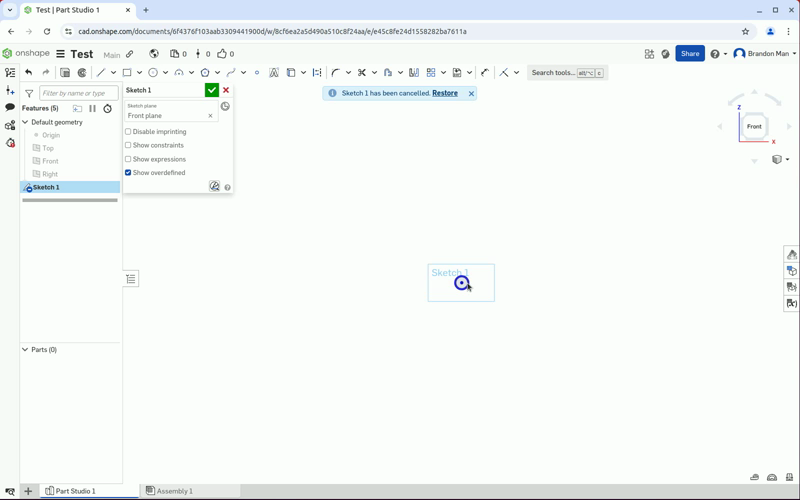
mouse_move(465, 287)
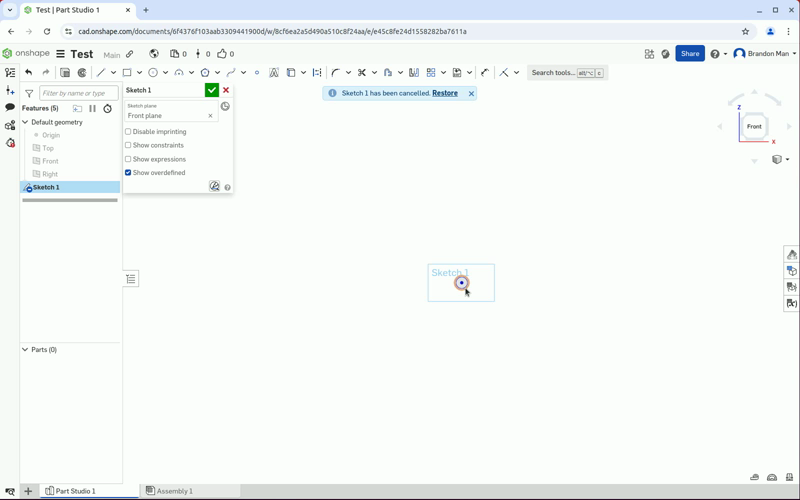
scroll(6)
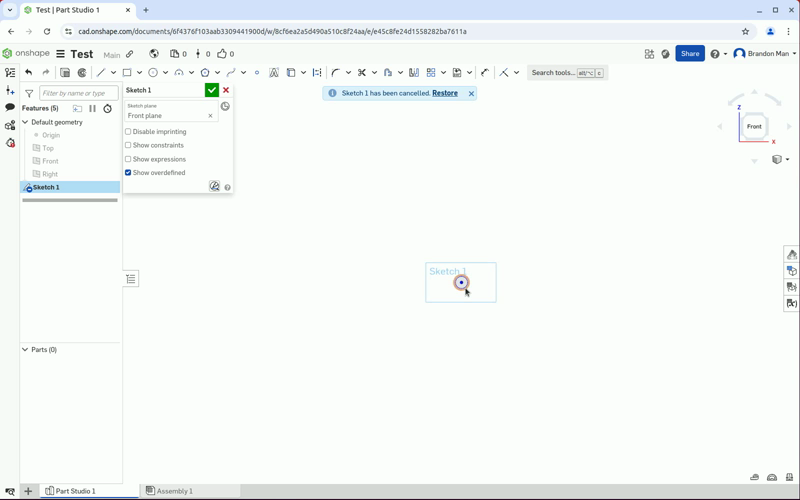
scroll(6)
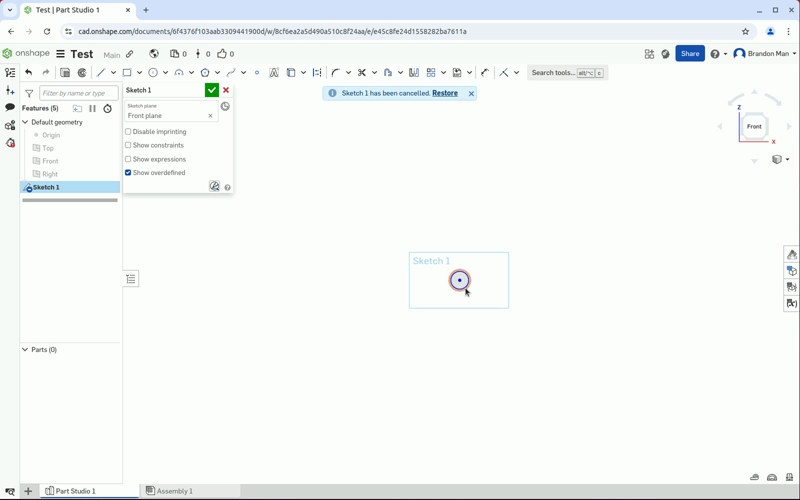
scroll(6)
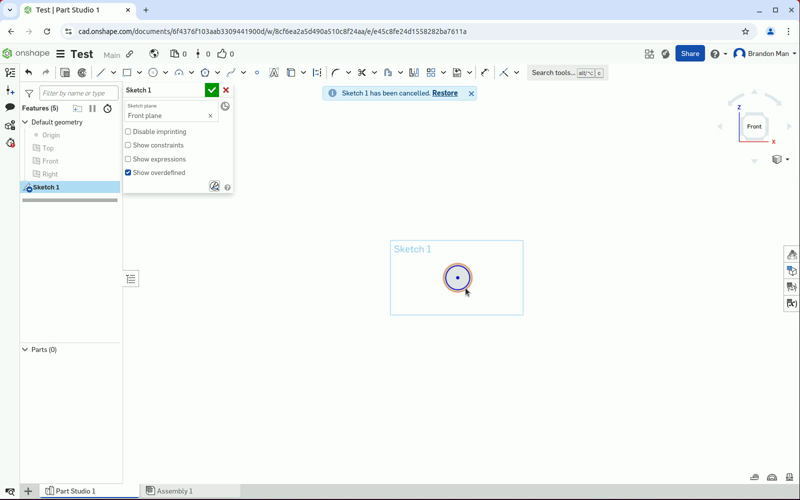
scroll(6)
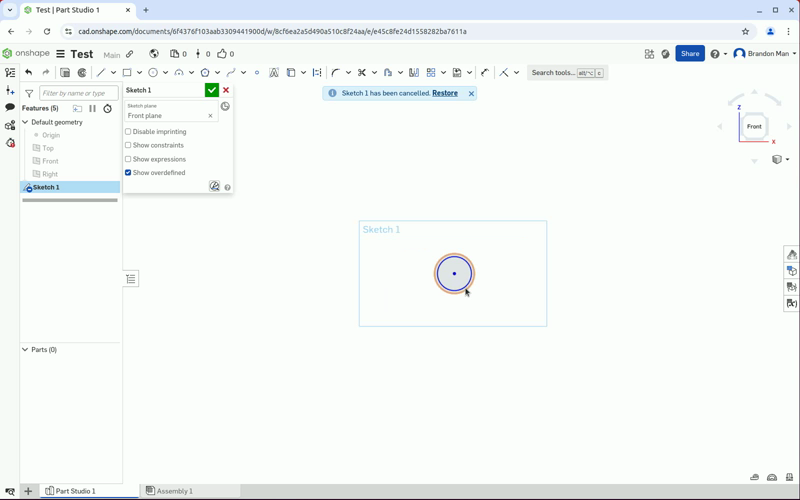
scroll(6)
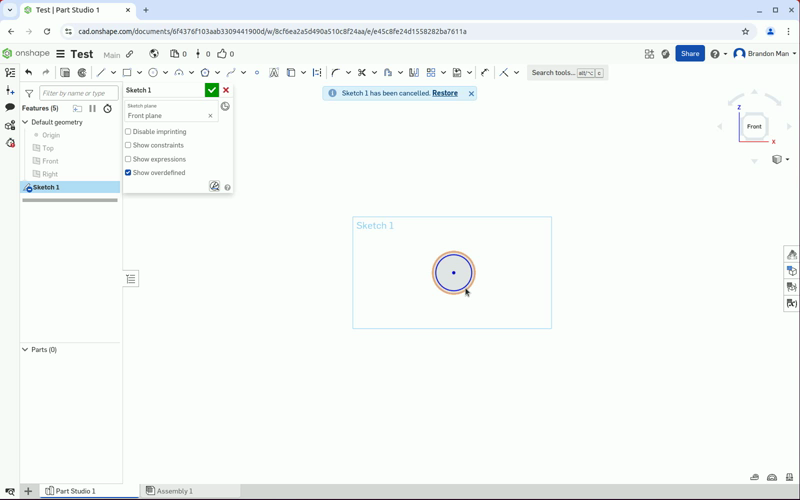
scroll(6)
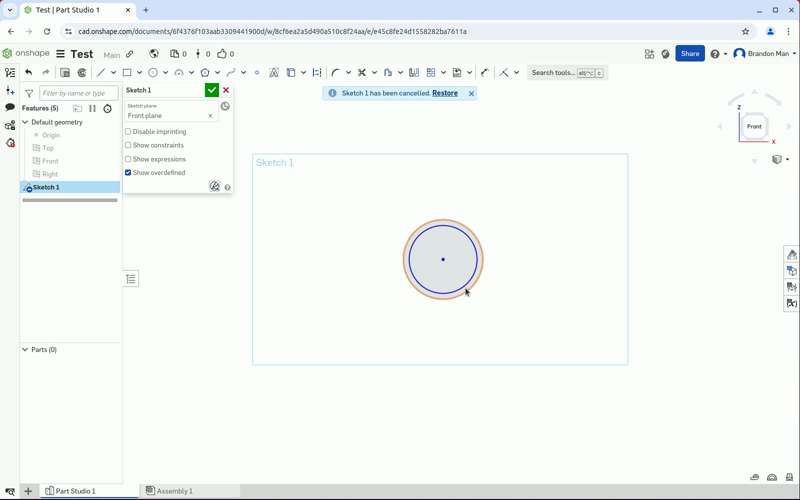
scroll(6)
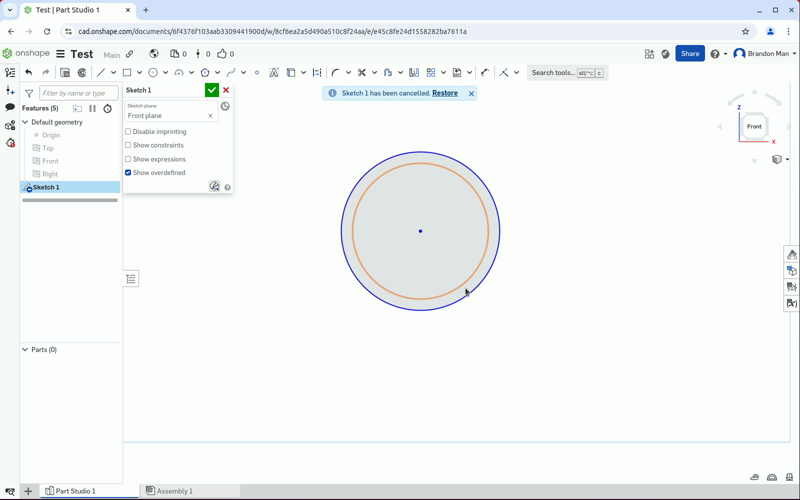
click(465, 287)
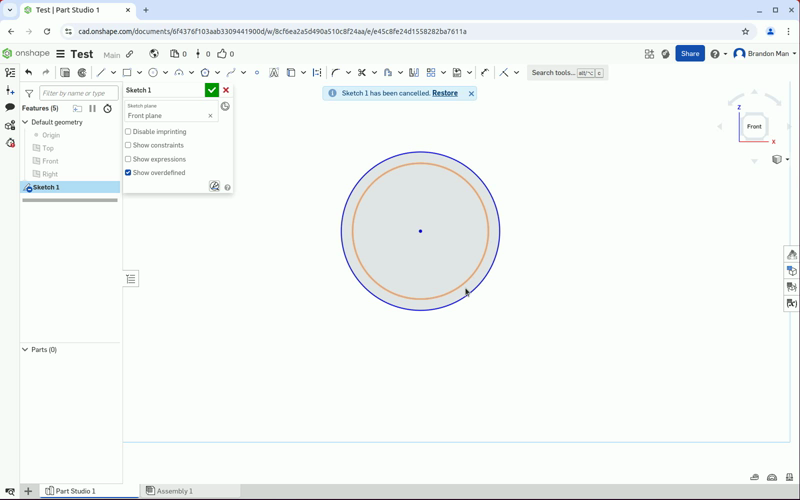
scroll(-6)
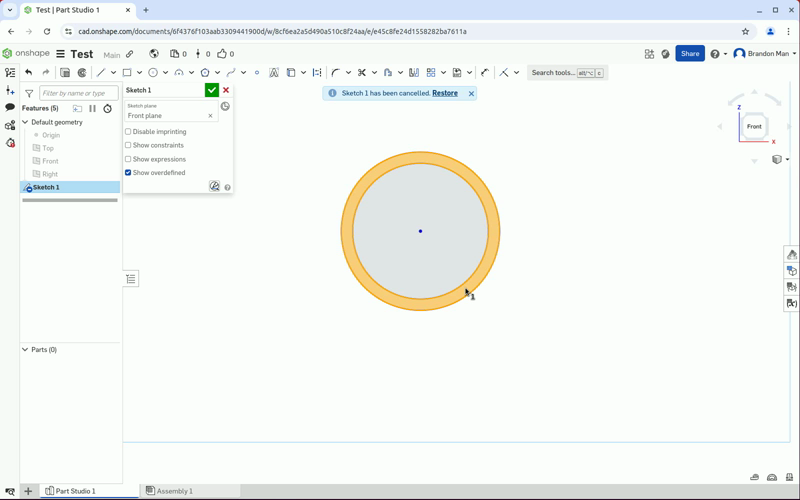
scroll(-6)
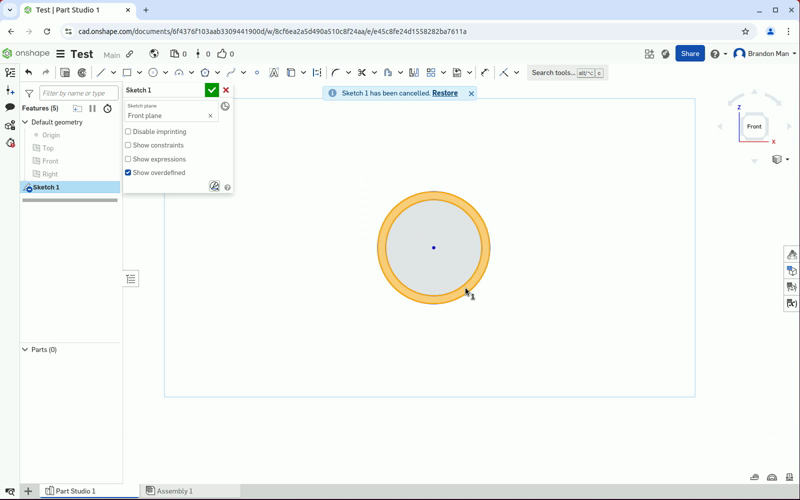
scroll(-6)
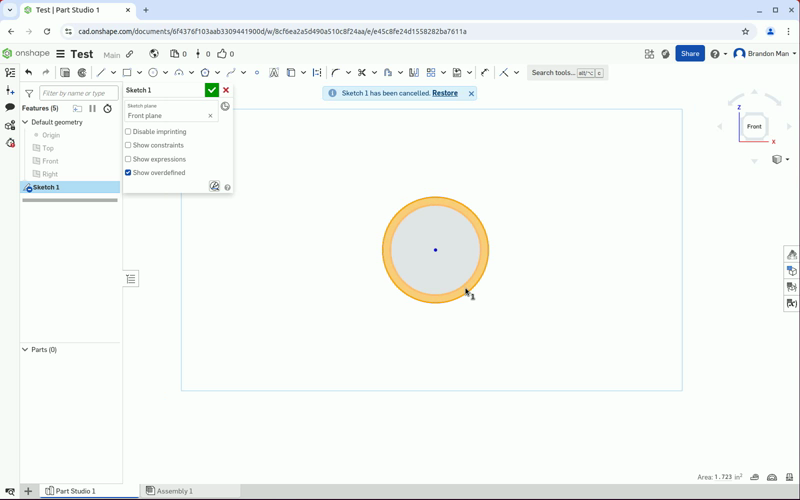
scroll(-6)
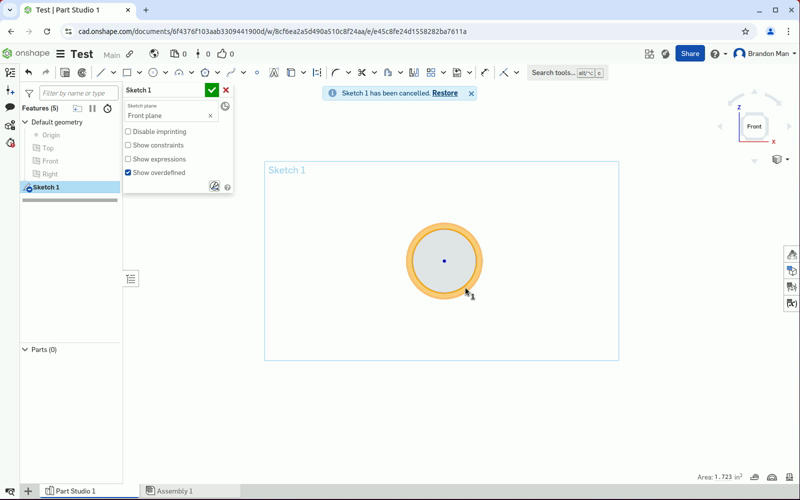
scroll(-6)
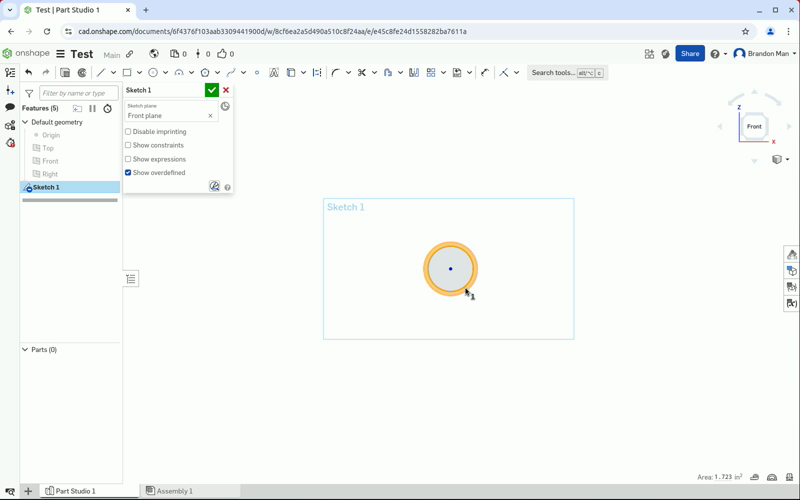
scroll(-6)
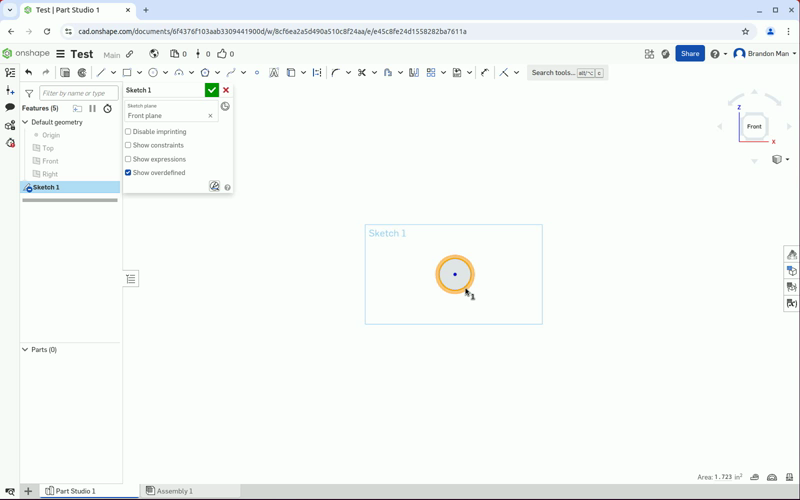
scroll(-6)
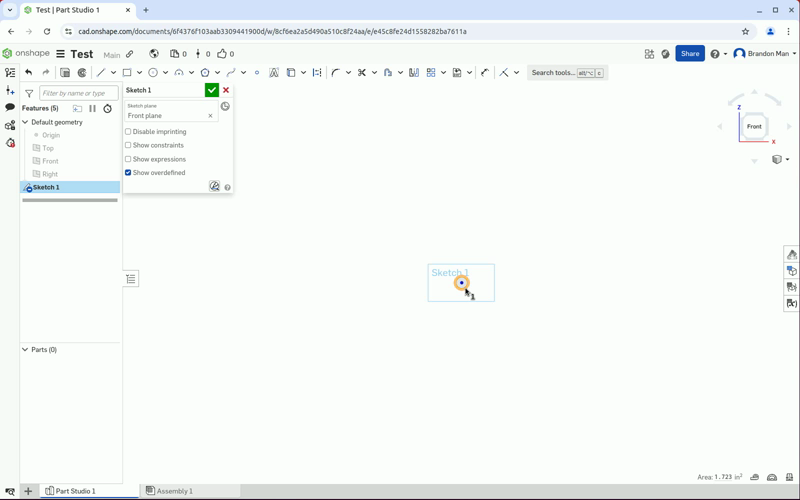
mouse_move(73, 352)
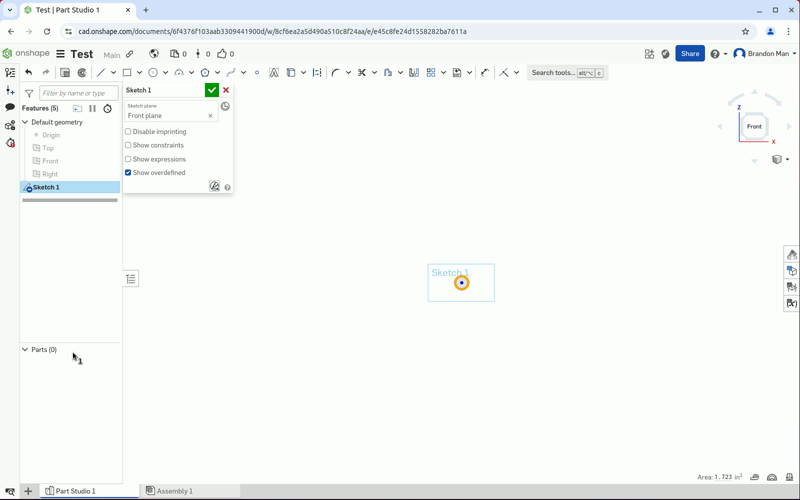
key(shift+y)
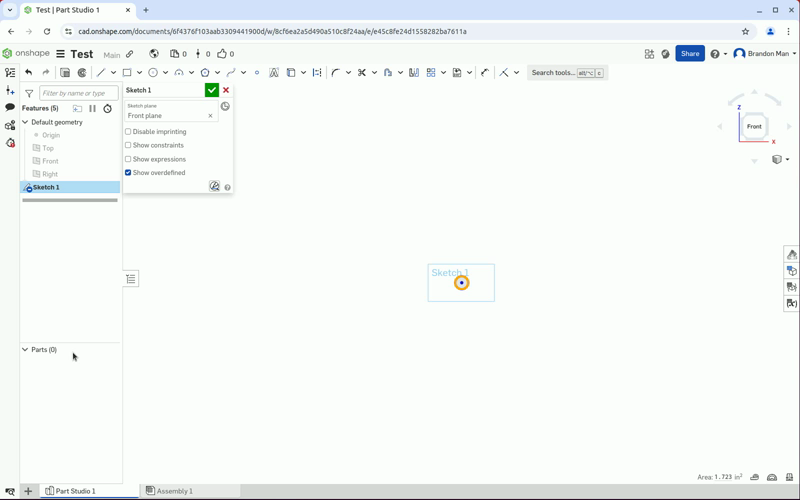
key(shift+e)
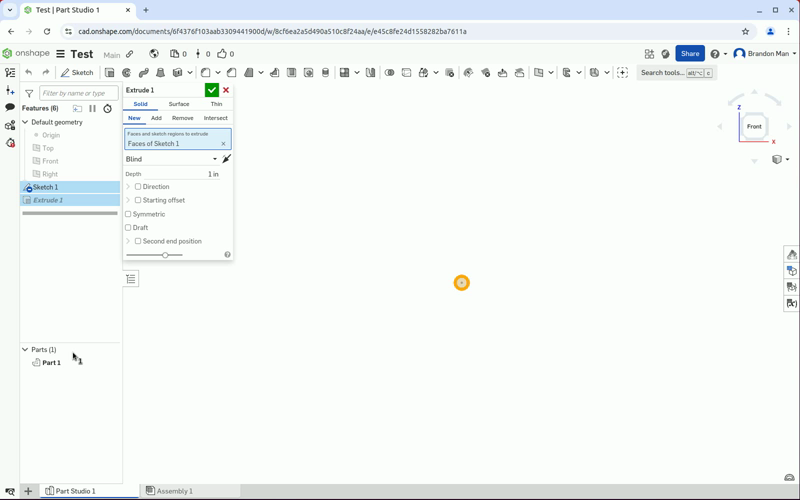
mouse_move(143, 106)
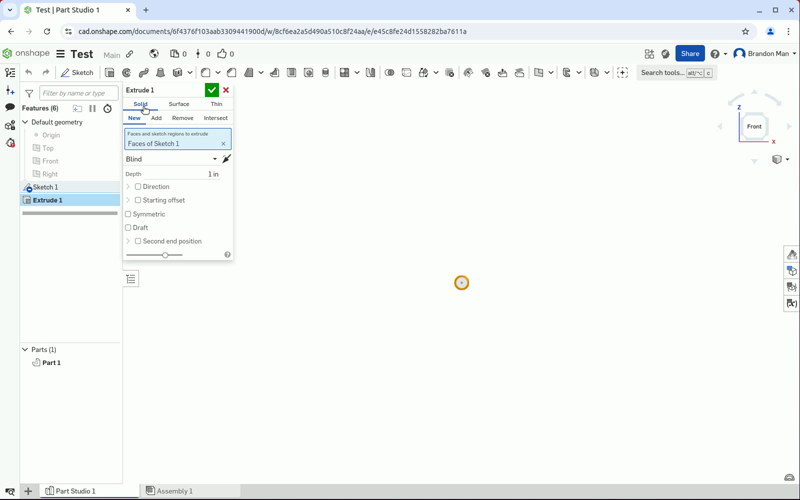
click(143, 106)
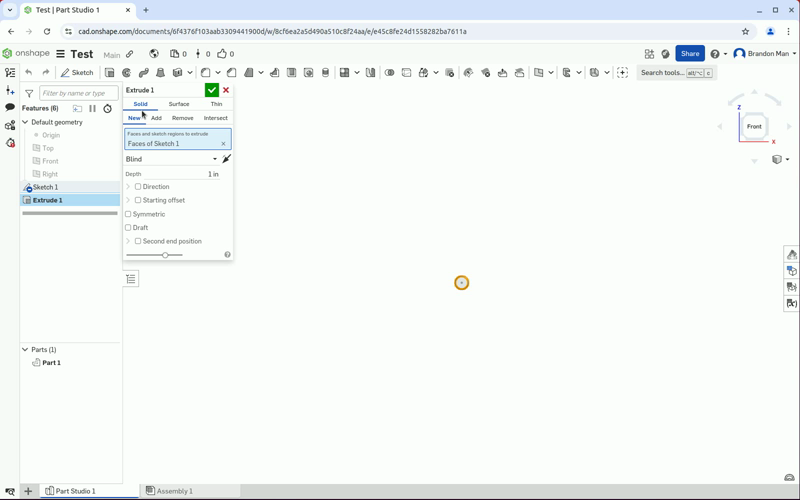
mouse_move(137, 120)
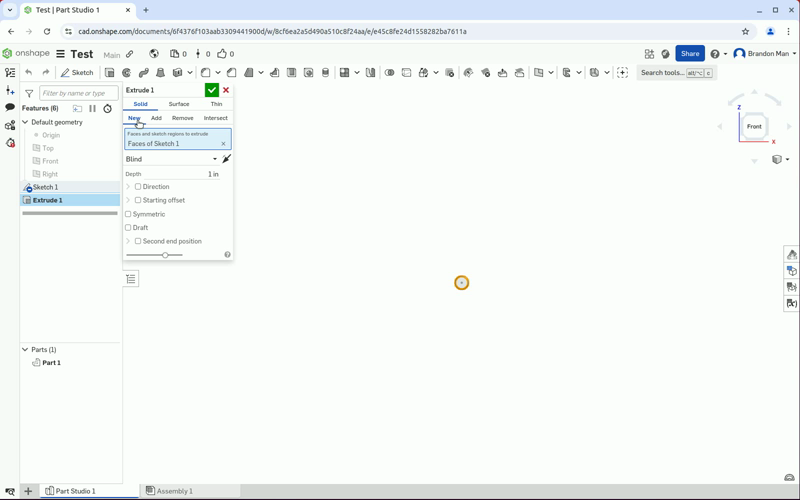
click(137, 120)
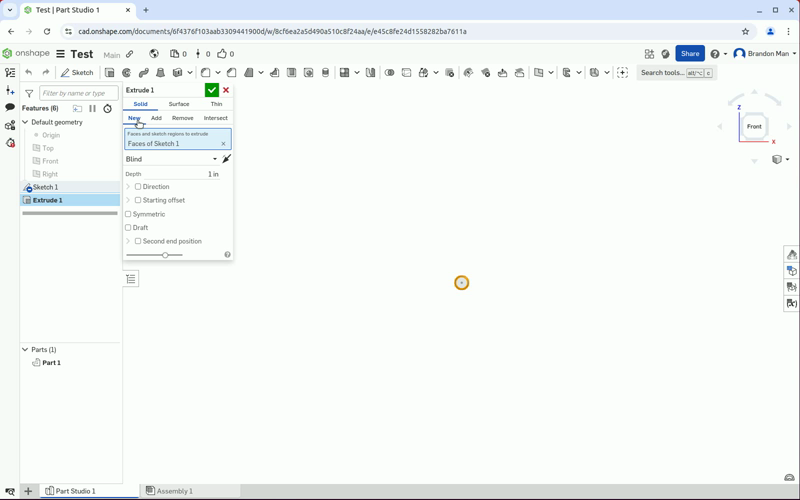
key(tab, 4)
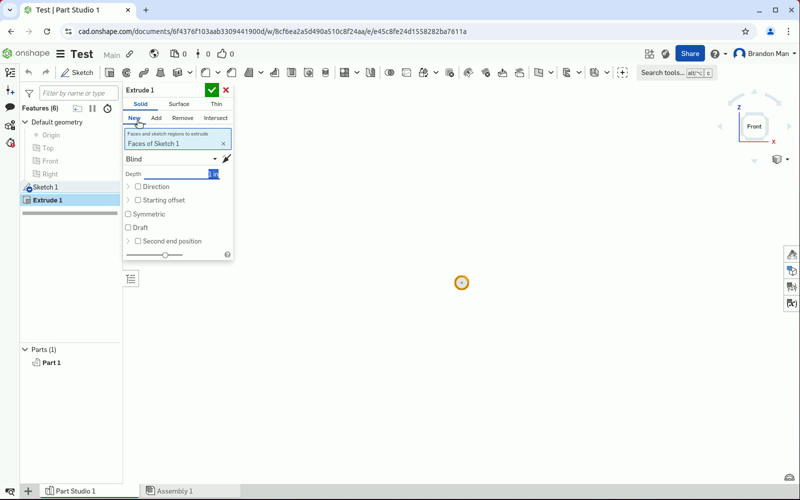
text(12.036)
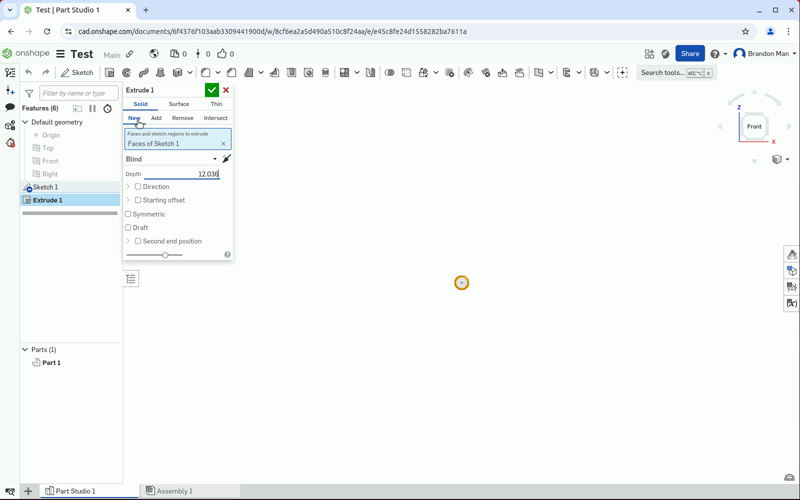
key(enter)
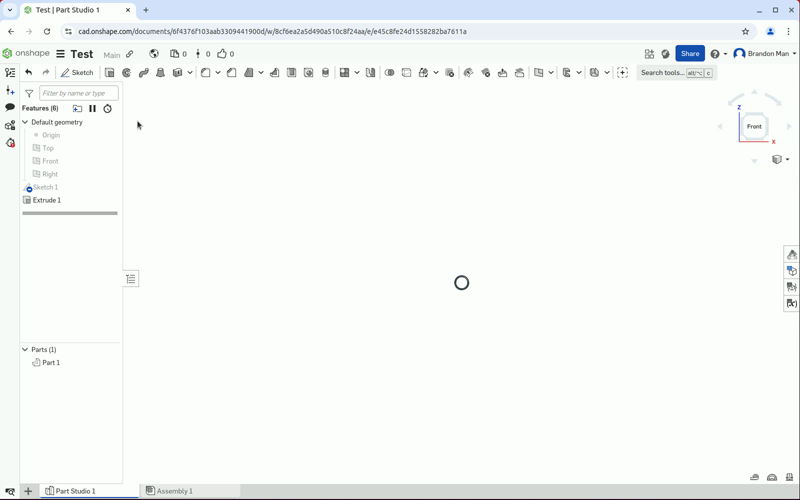
key(shift+h)
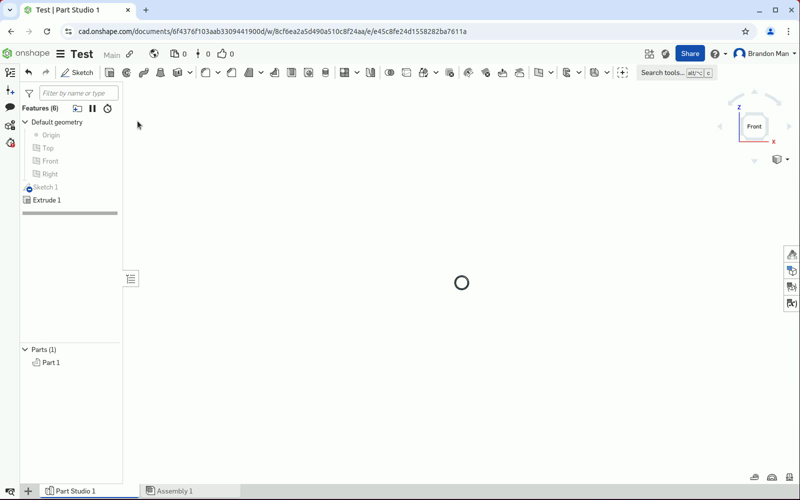
key(shift+h)
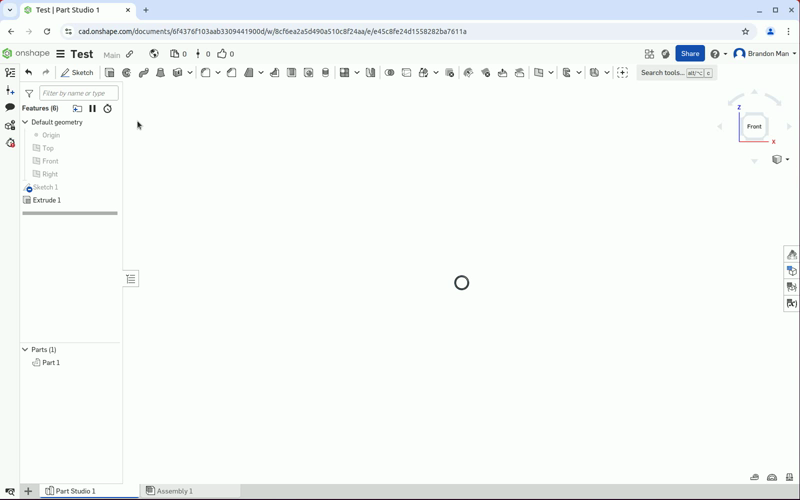
mouse_move(73, 189)
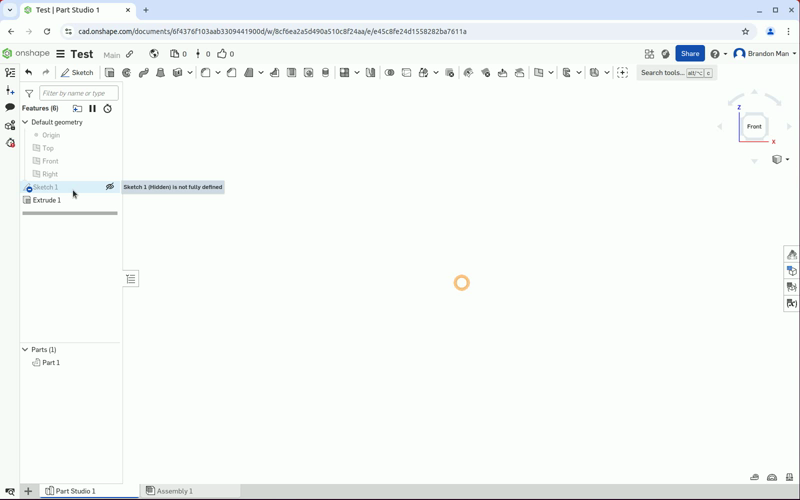
click(73, 189)
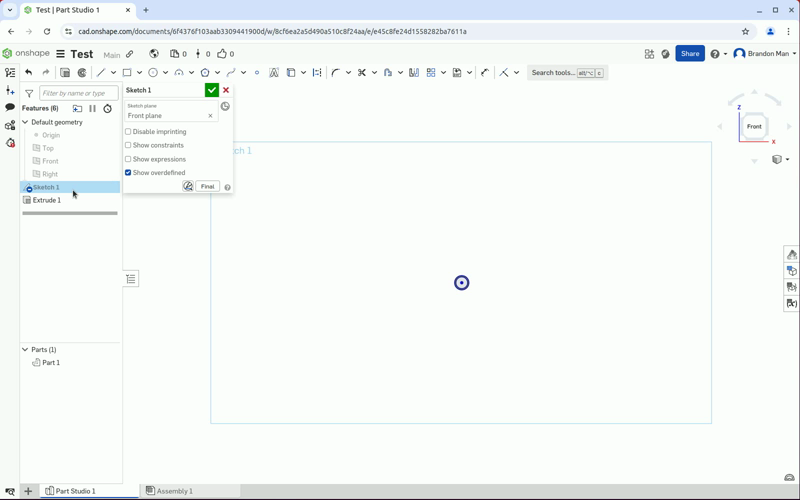
mouse_move(229, 92)
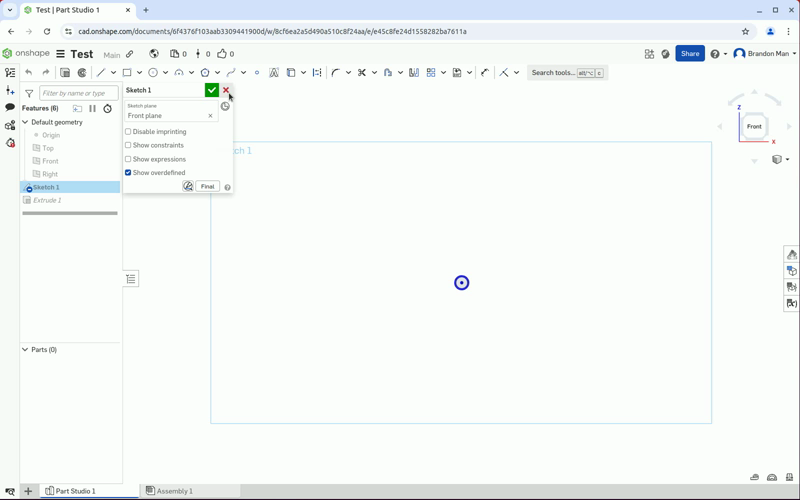
click(229, 92)
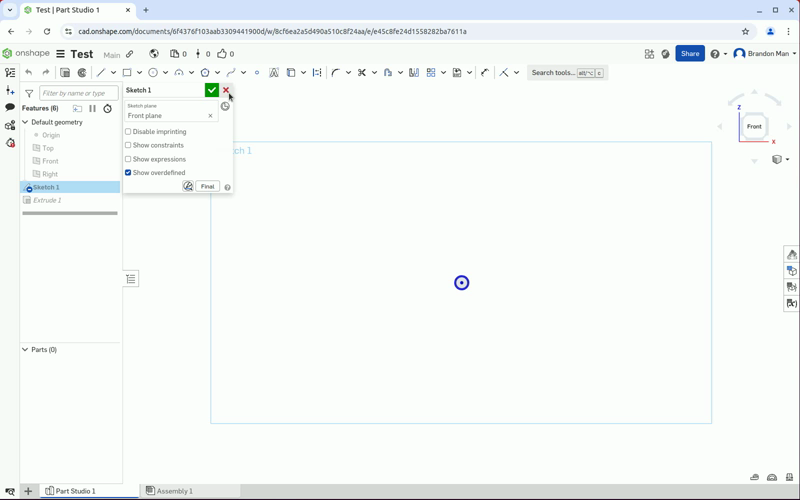
key(shift+s)
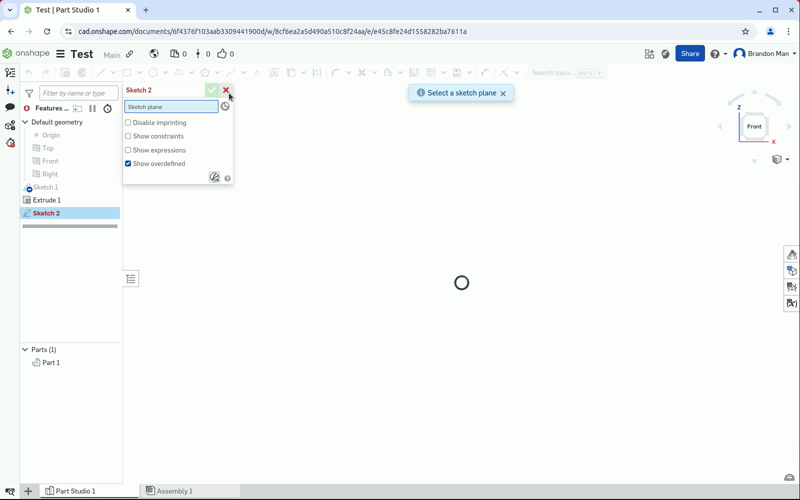
mouse_move(73, 163)
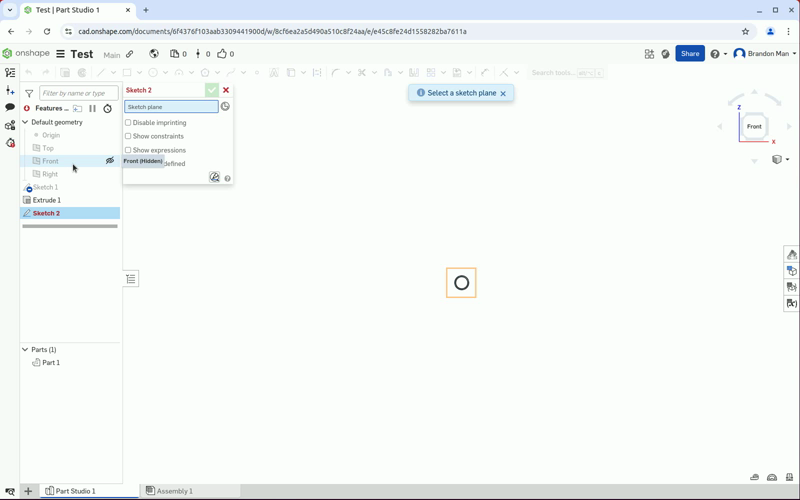
click(73, 163)
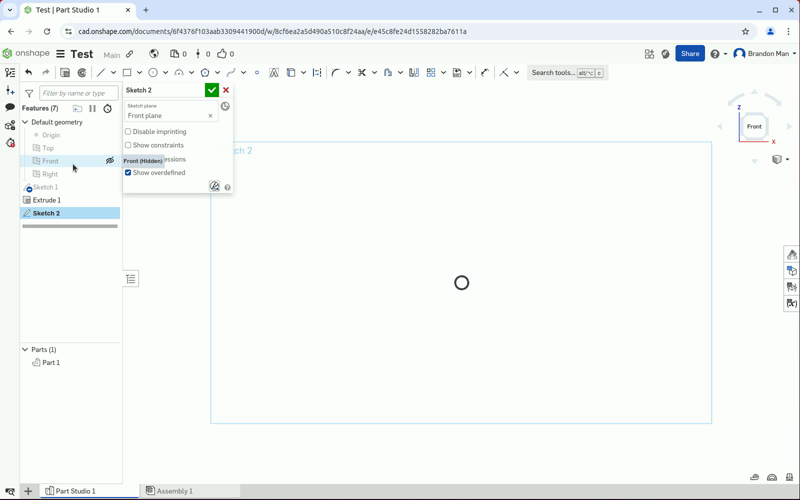
mouse_move(73, 352)
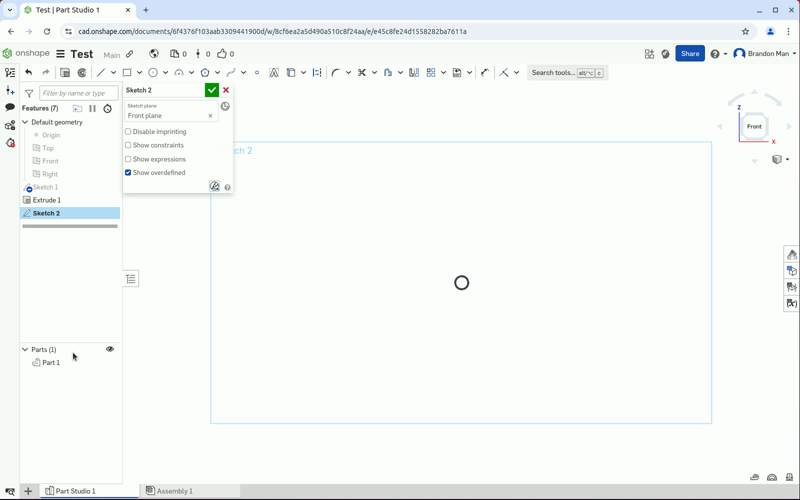
key(y)
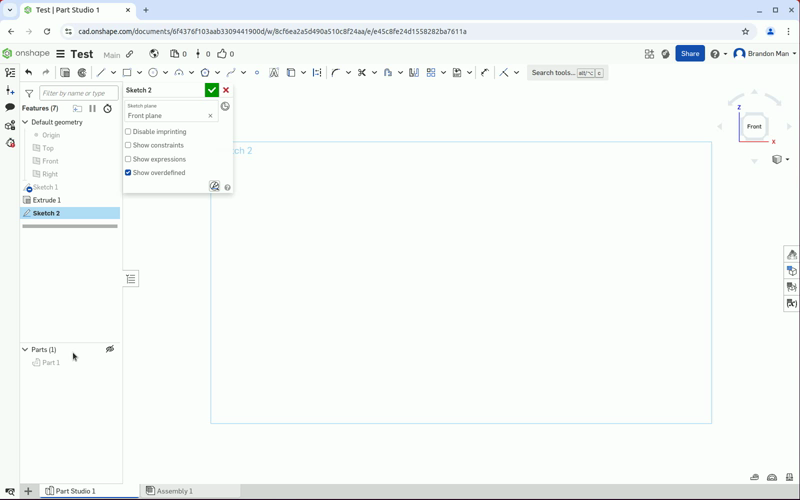
key(c)
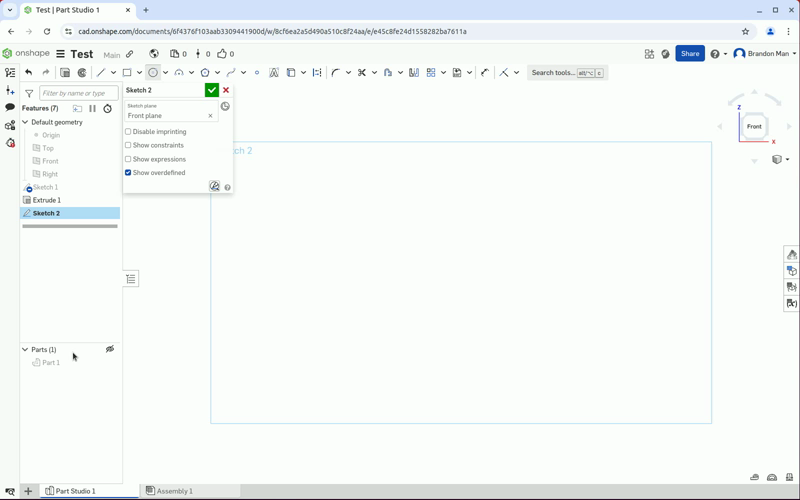
key_down(shift)
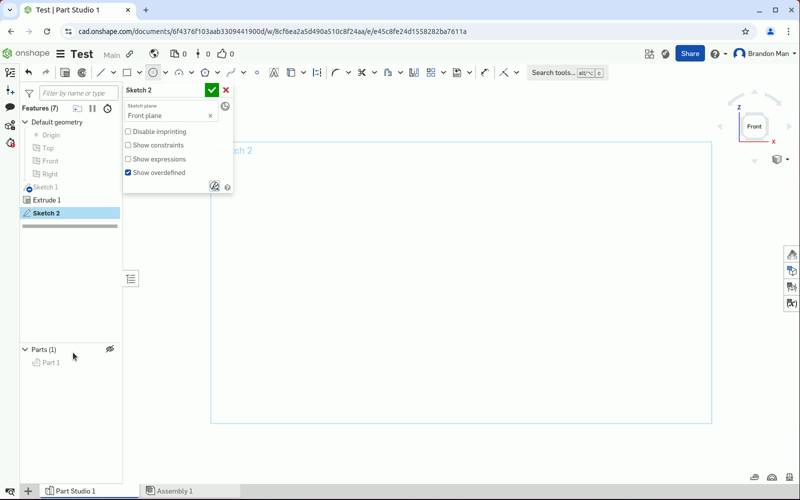
mouse_move(460, 282)
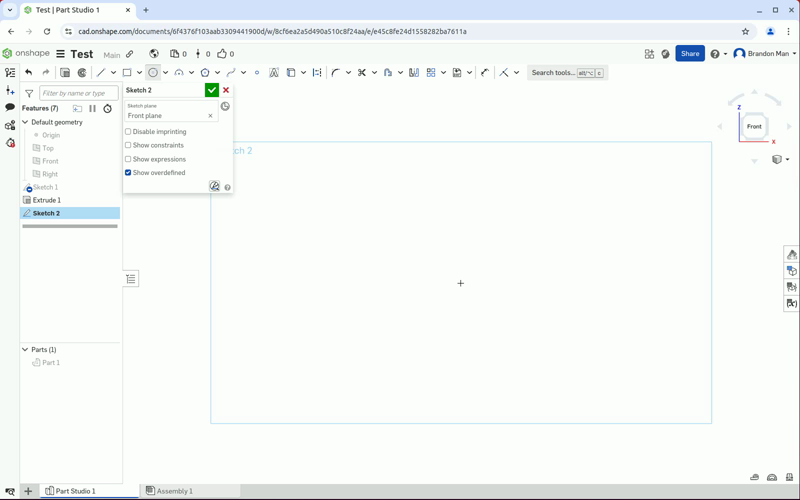
click(460, 282)
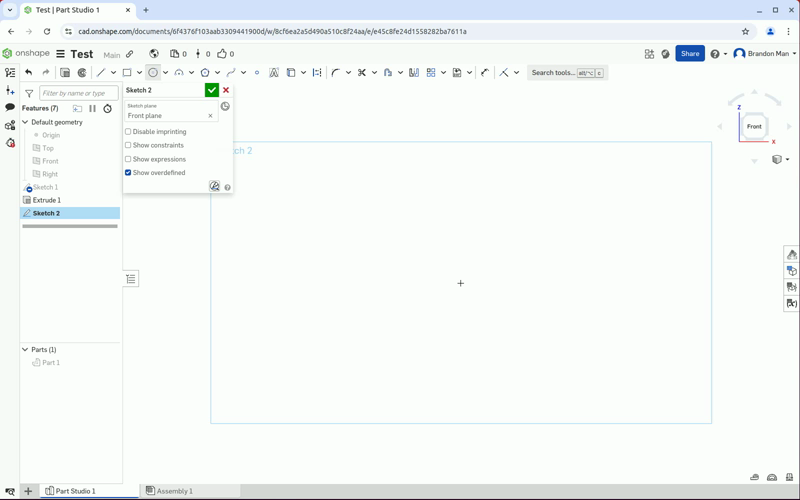
key_up(shift)
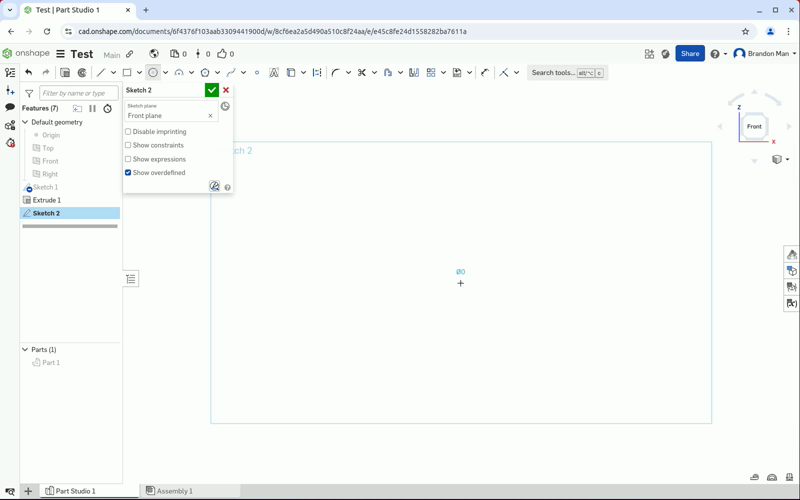
mouse_move(466, 282)
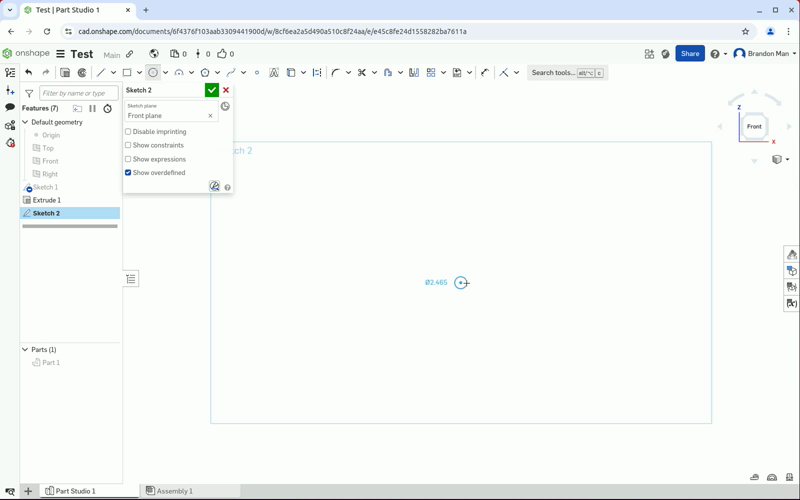
click(466, 282)
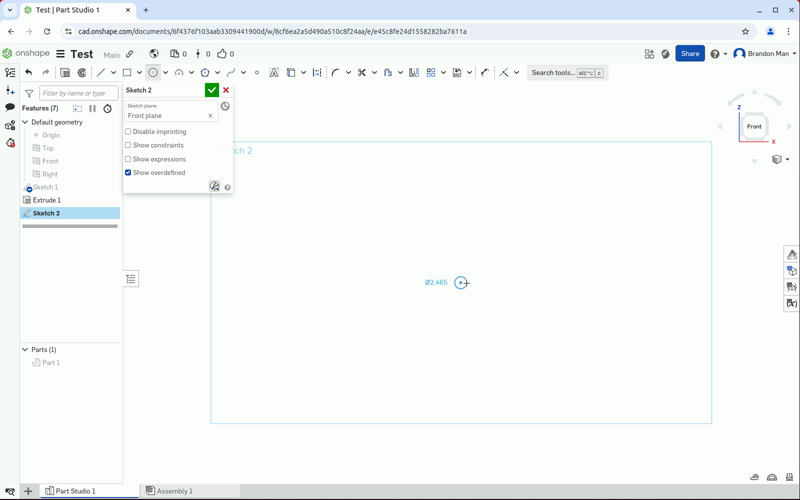
key(esc)
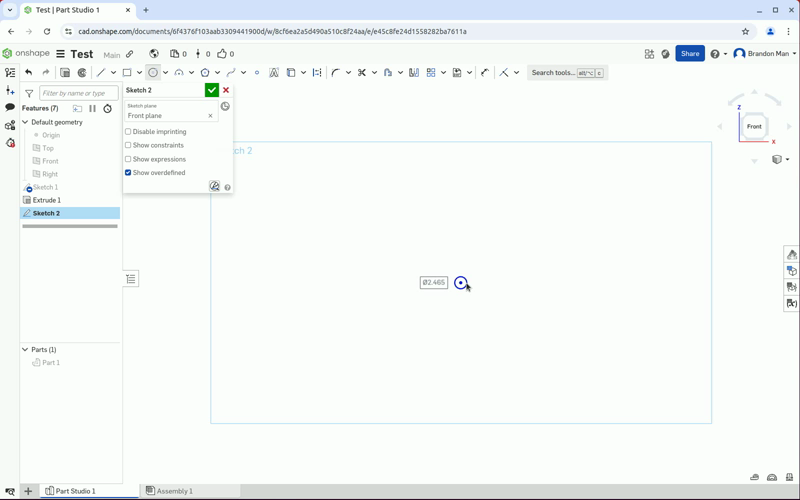
key(c)
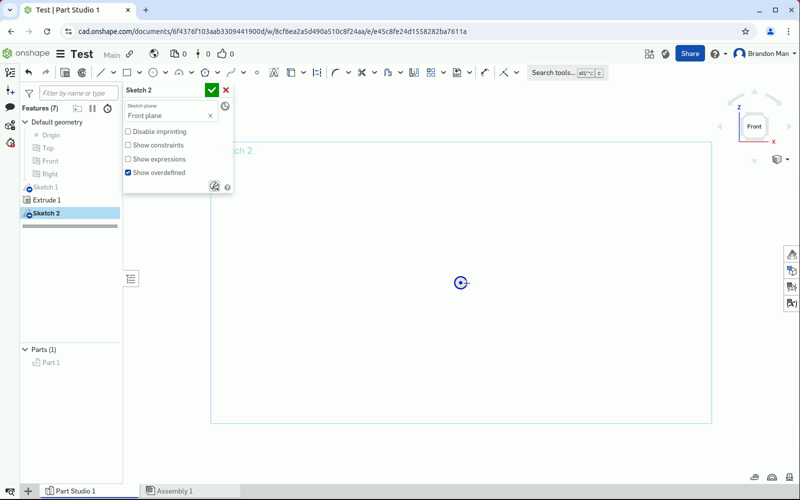
key_down(shift)
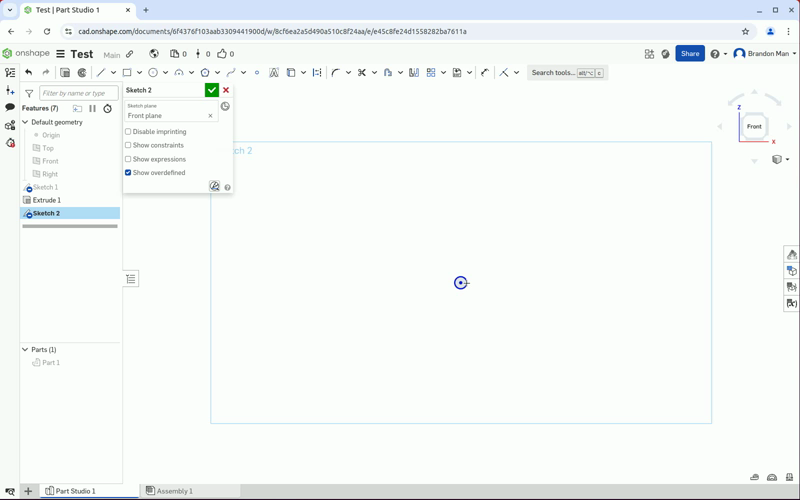
mouse_move(460, 282)
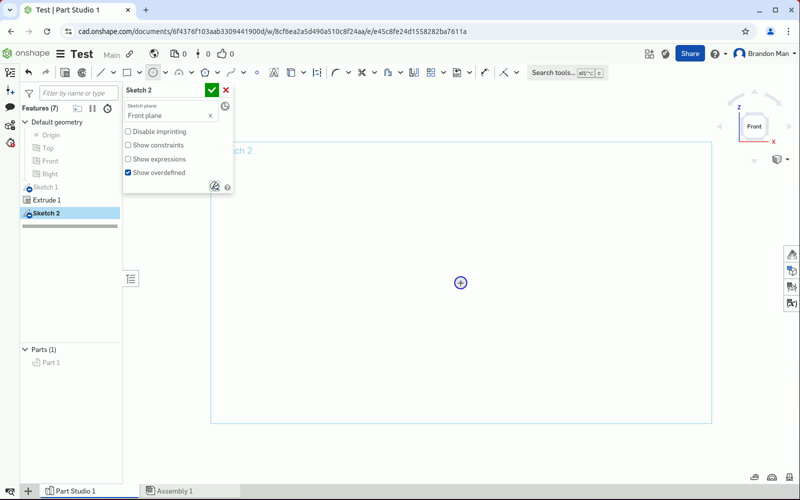
click(460, 282)
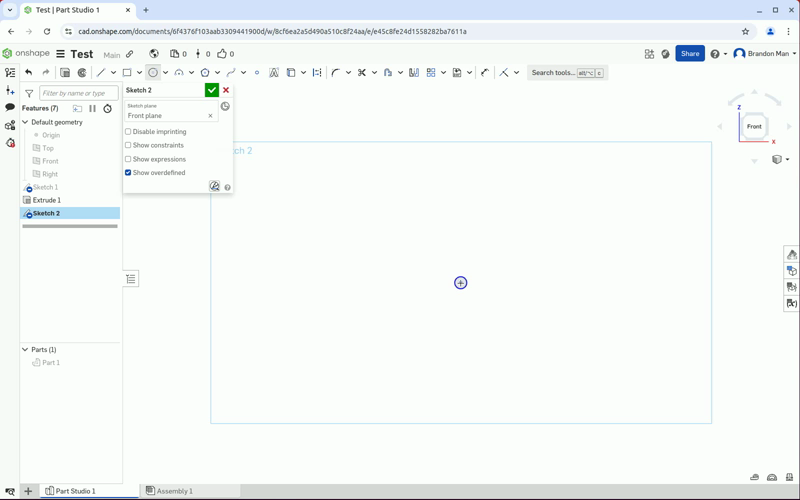
key_up(shift)
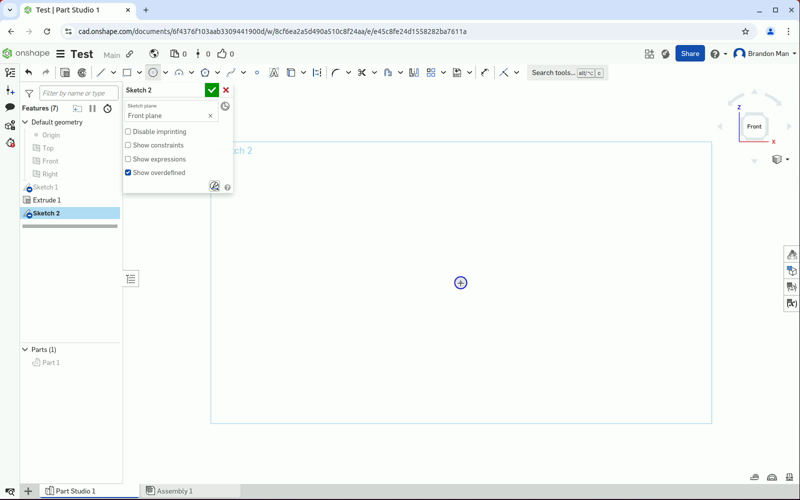
mouse_move(465, 282)
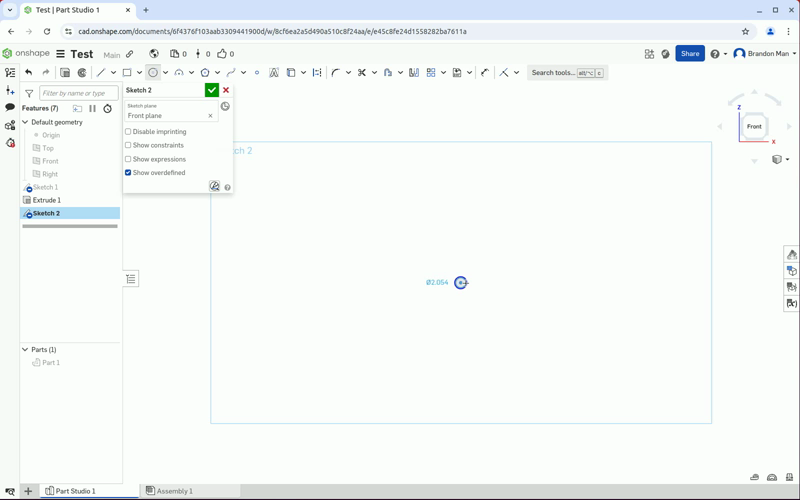
scroll(6)
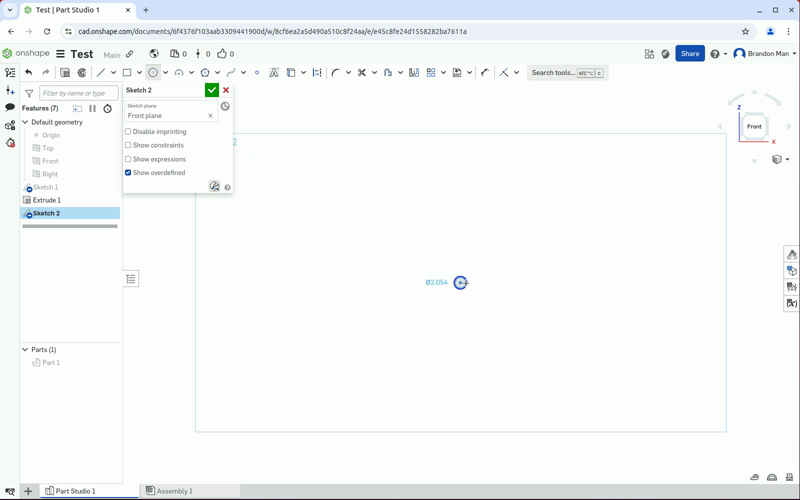
scroll(6)
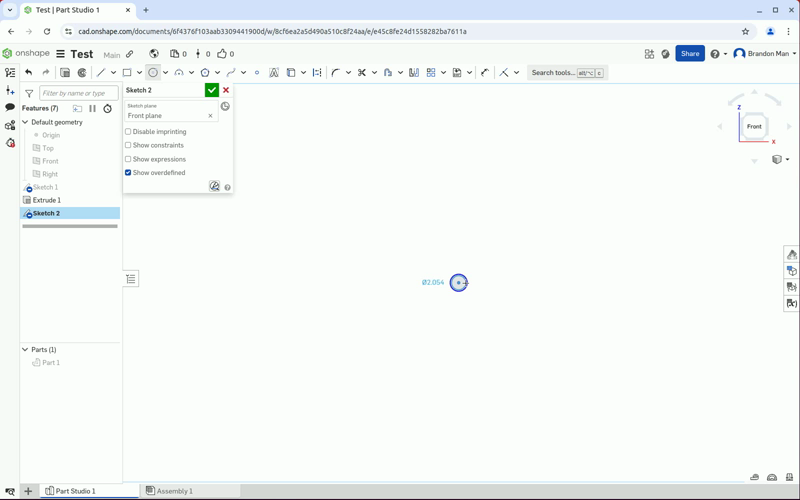
scroll(6)
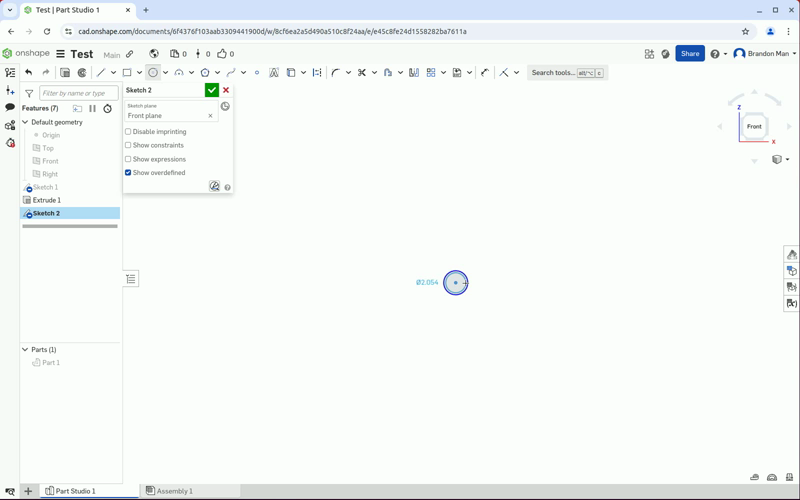
scroll(6)
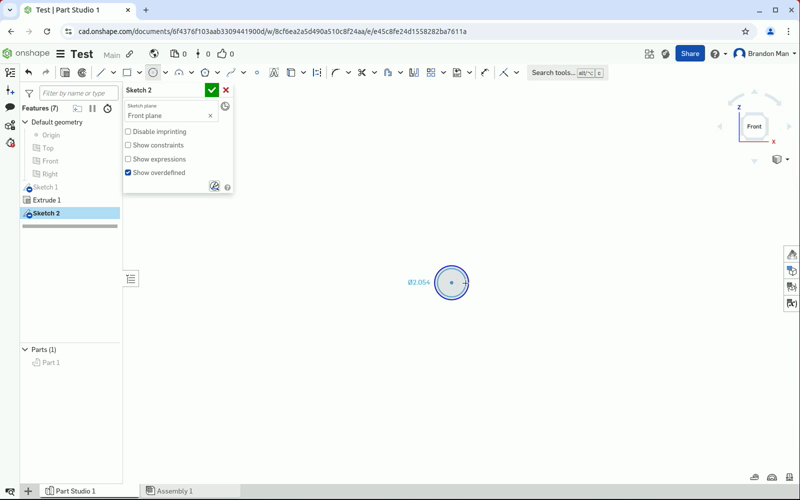
scroll(6)
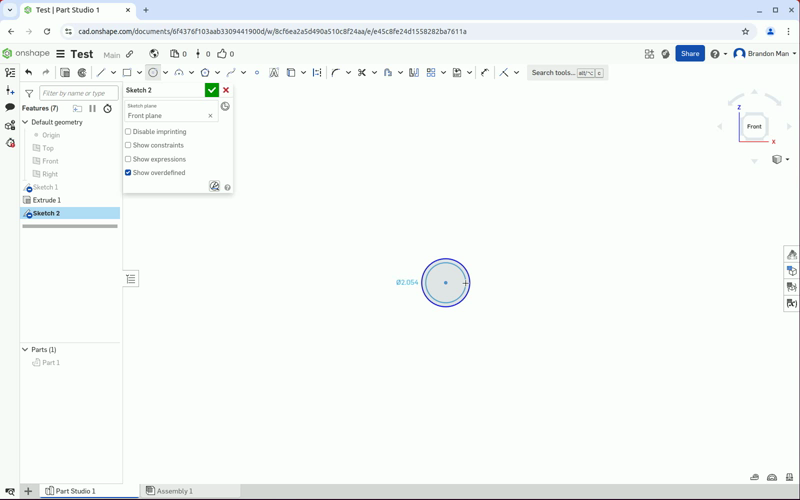
scroll(6)
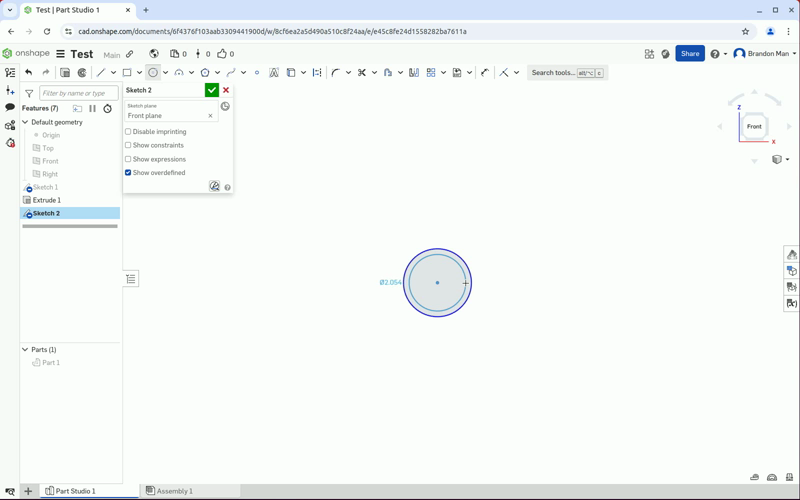
scroll(6)
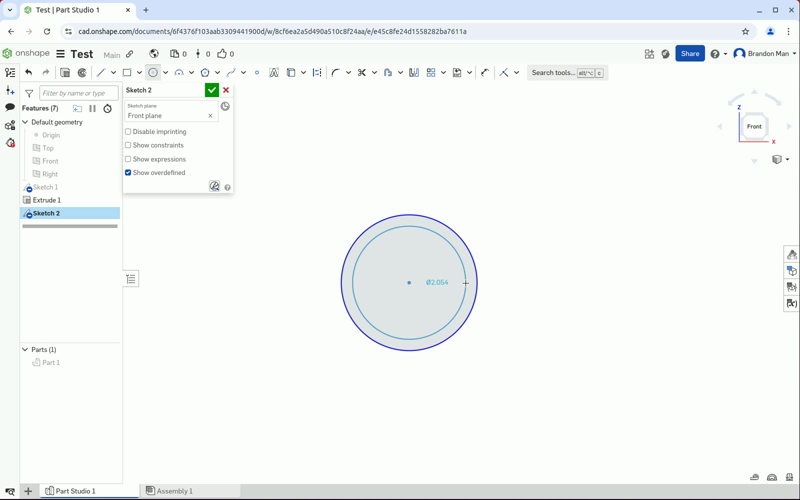
click(465, 282)
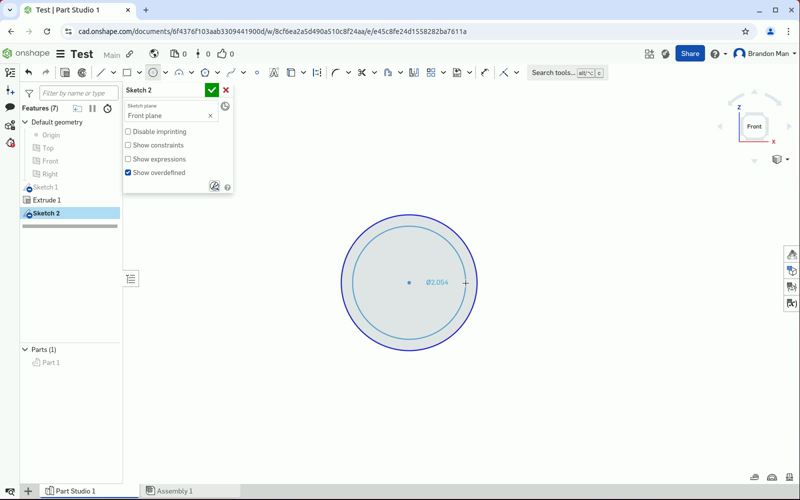
scroll(-6)
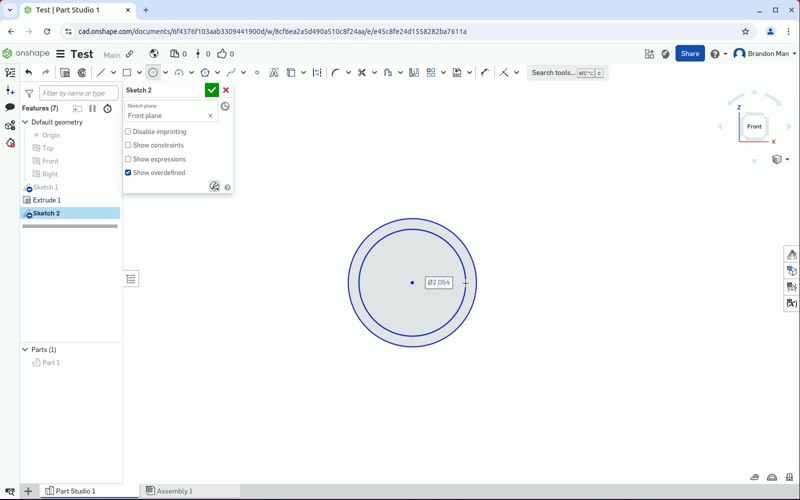
scroll(-6)
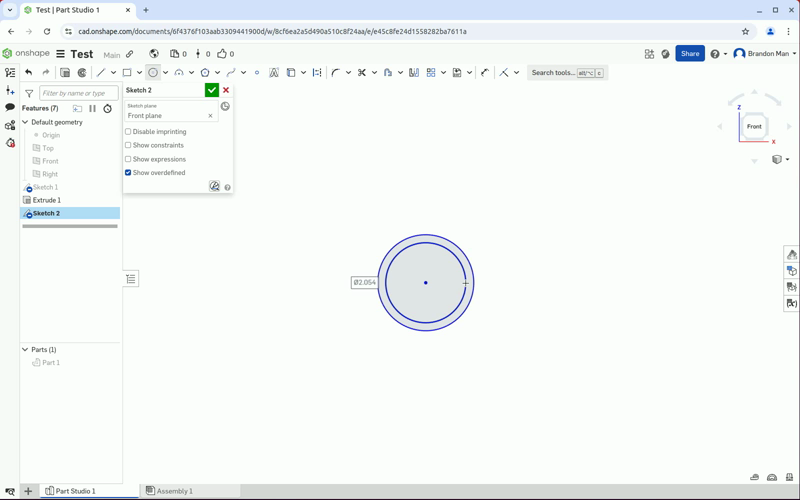
scroll(-6)
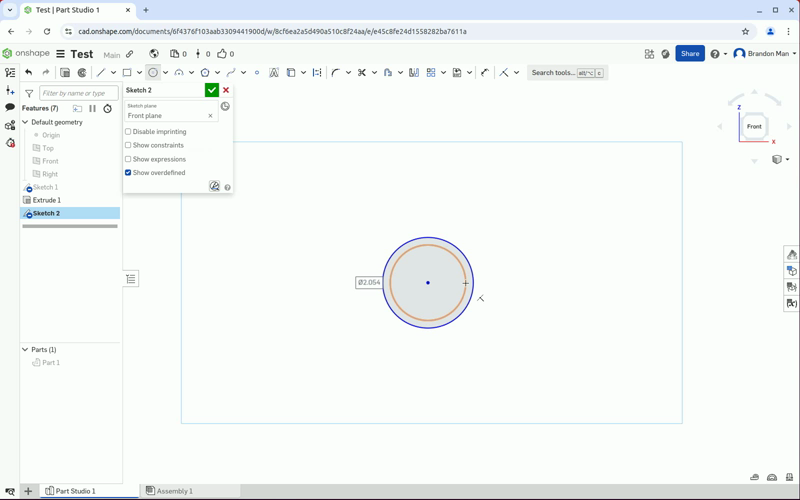
scroll(-6)
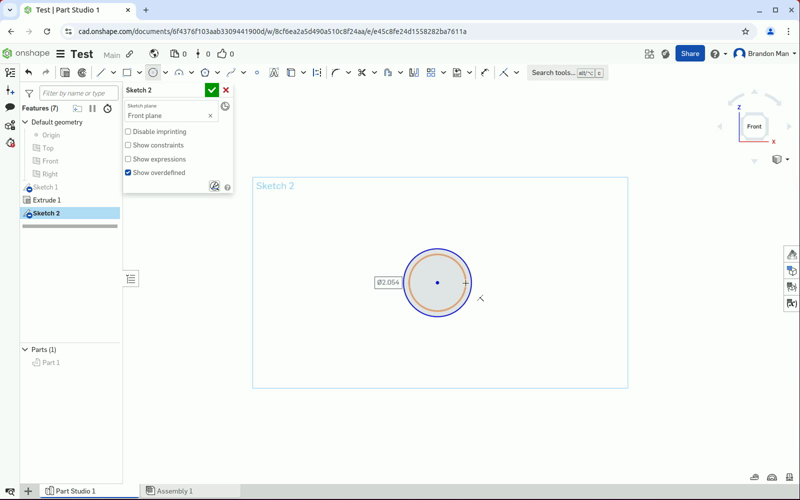
scroll(-6)
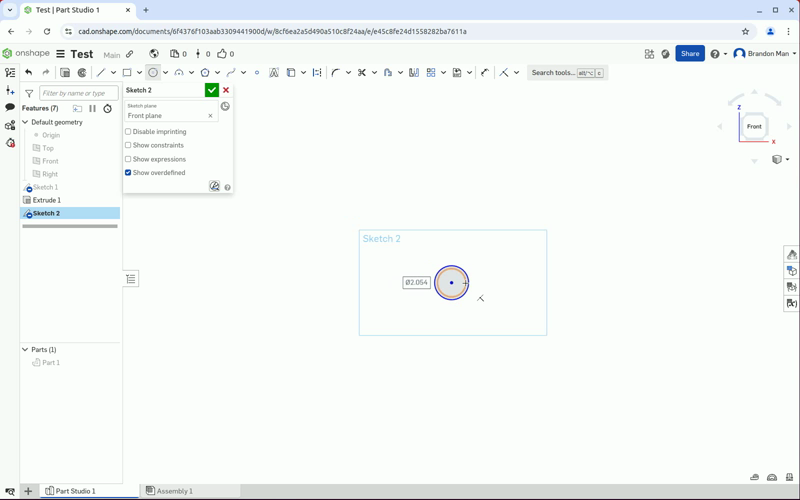
scroll(-6)
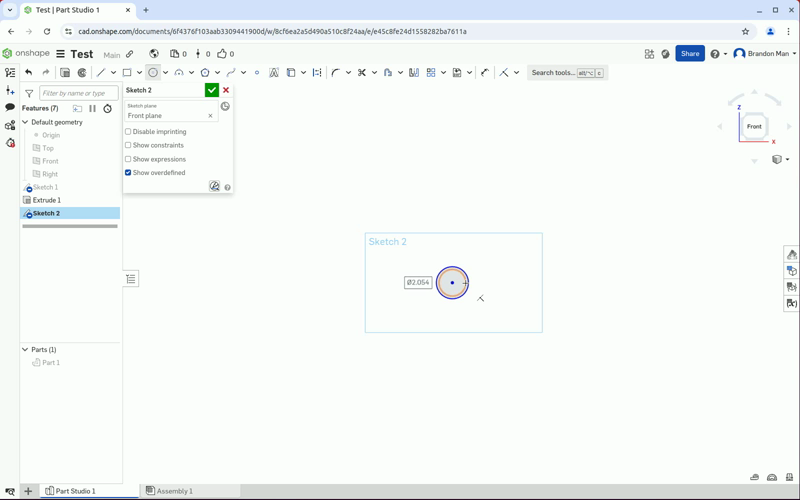
scroll(-6)
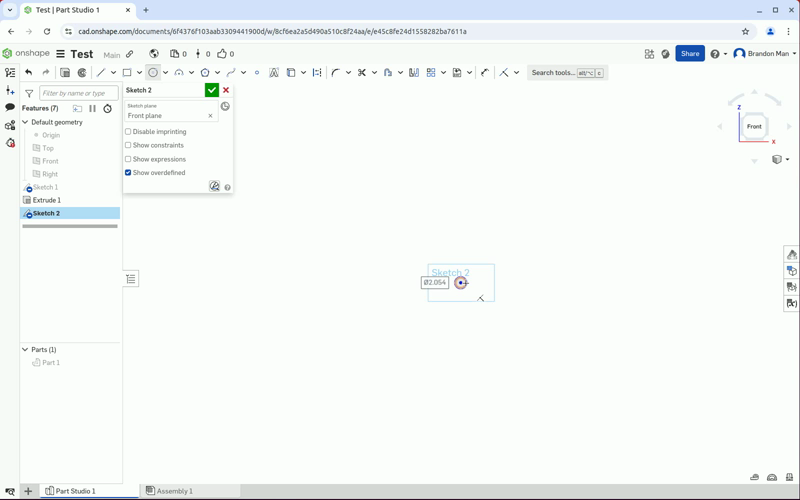
key(esc)
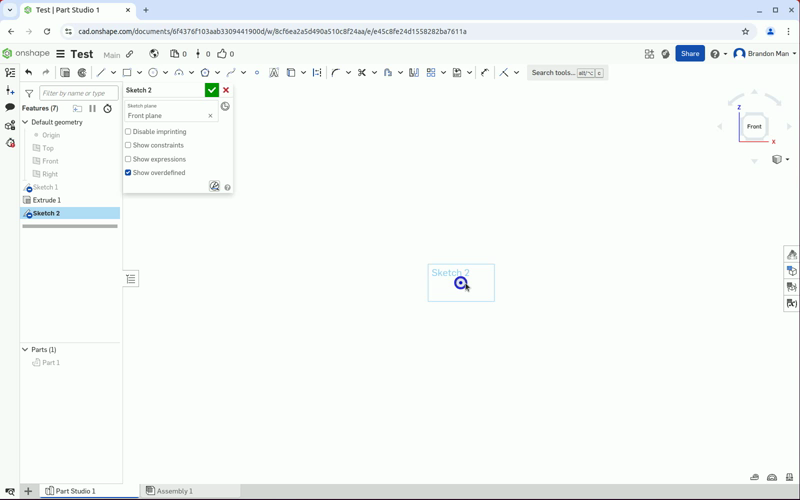
mouse_move(462, 287)
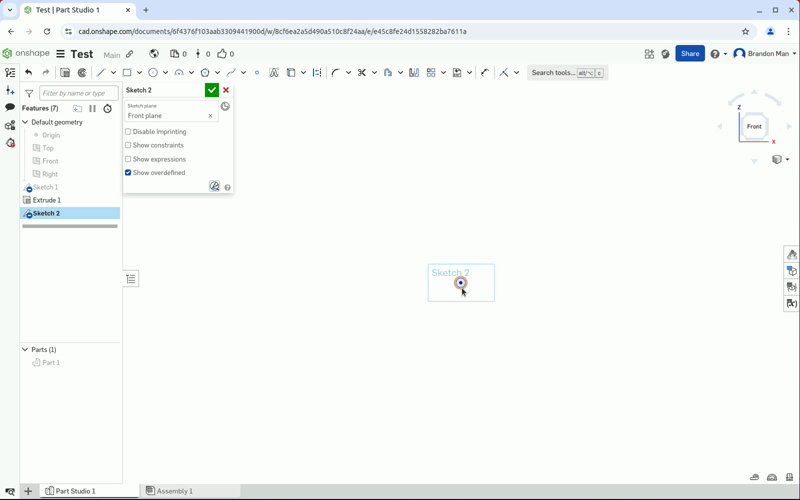
scroll(6)
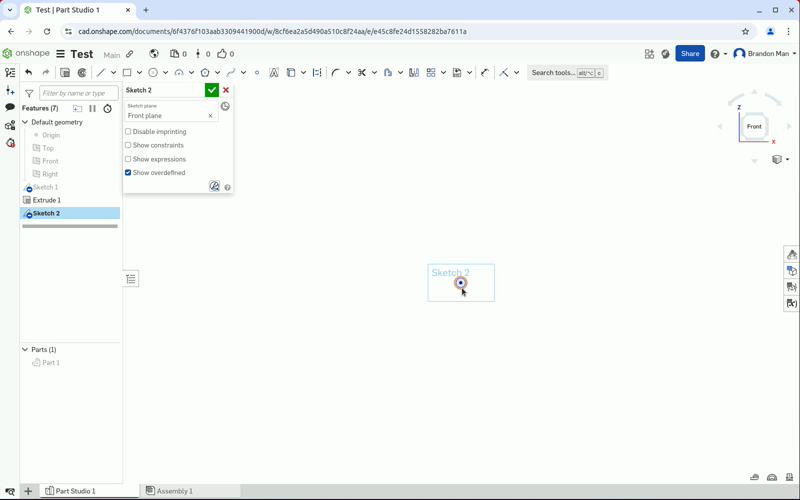
scroll(6)
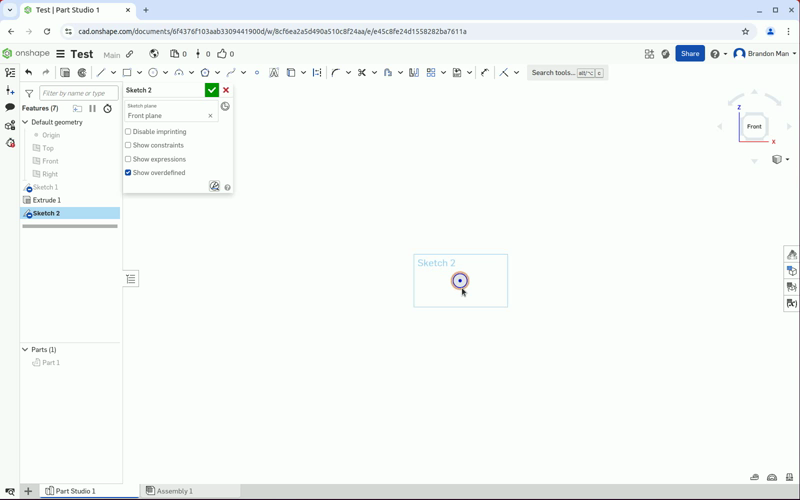
scroll(6)
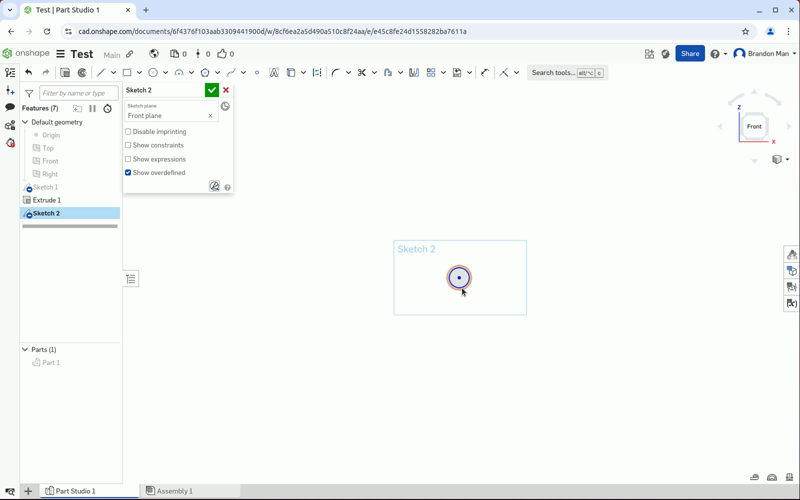
scroll(6)
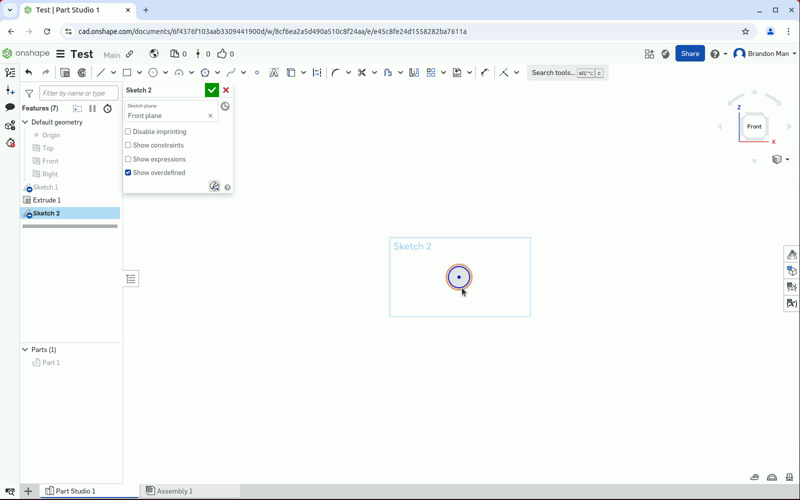
scroll(6)
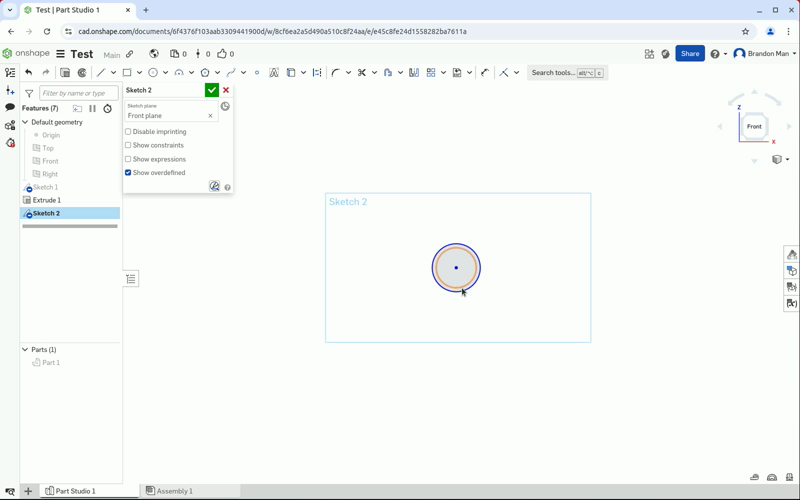
scroll(6)
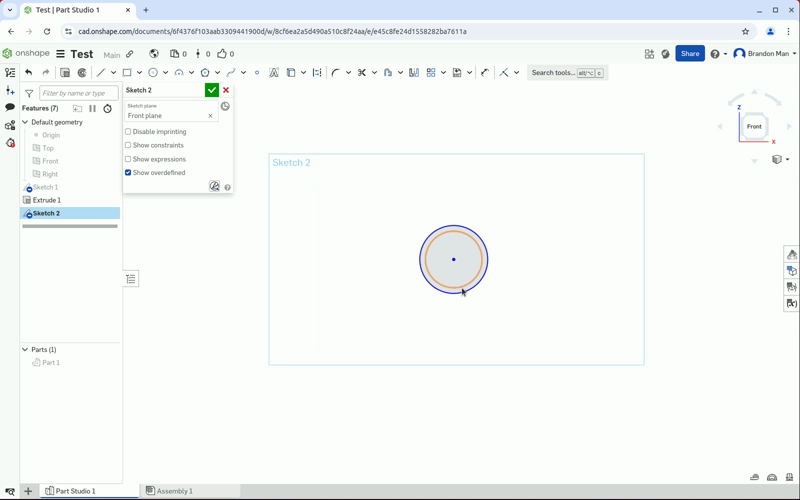
scroll(6)
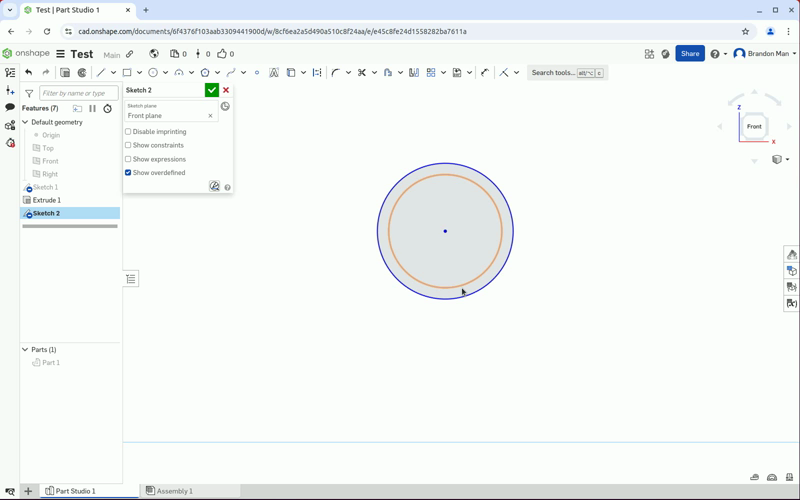
click(462, 287)
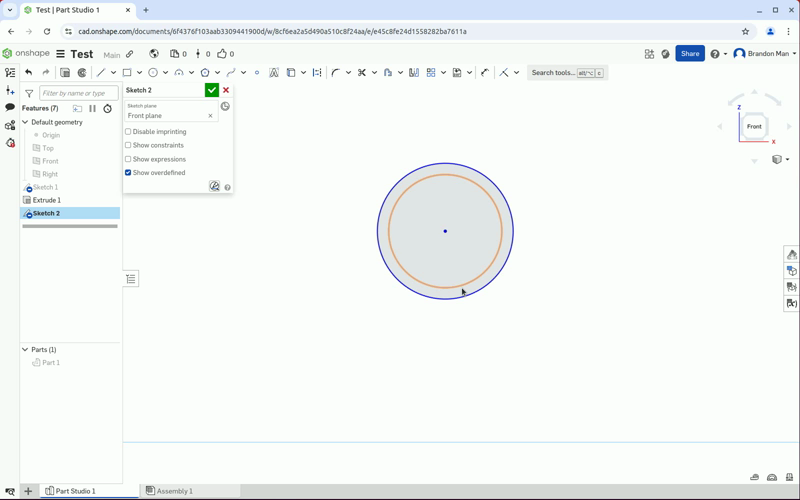
scroll(-6)
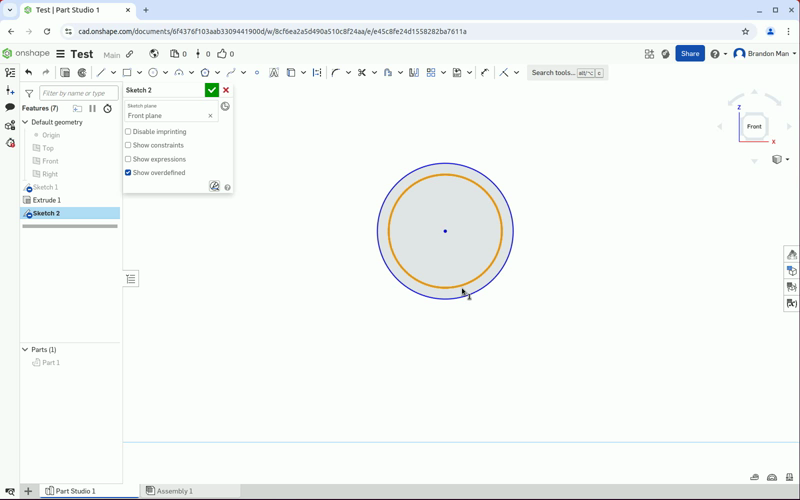
scroll(-6)
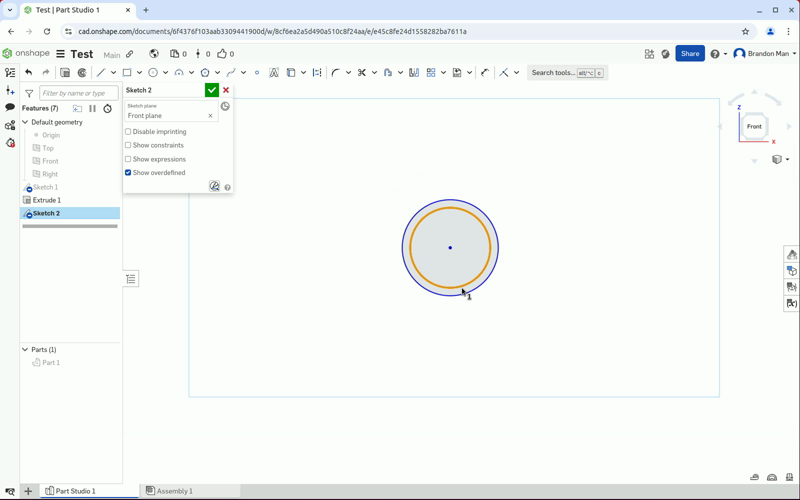
scroll(-6)
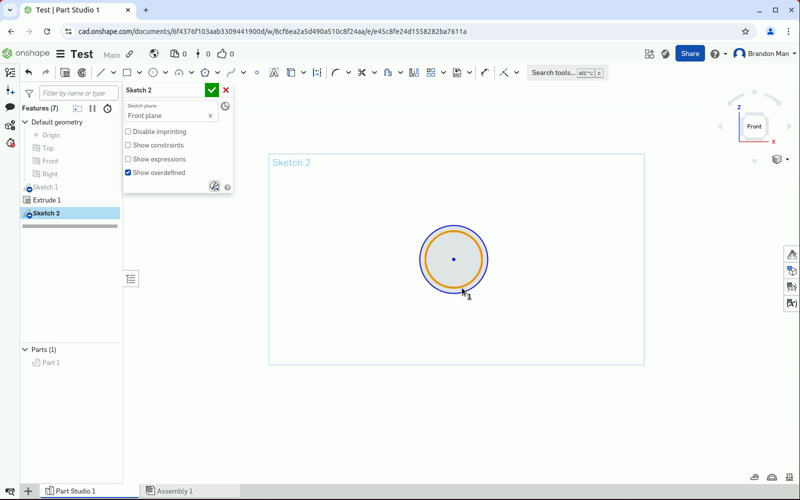
scroll(-6)
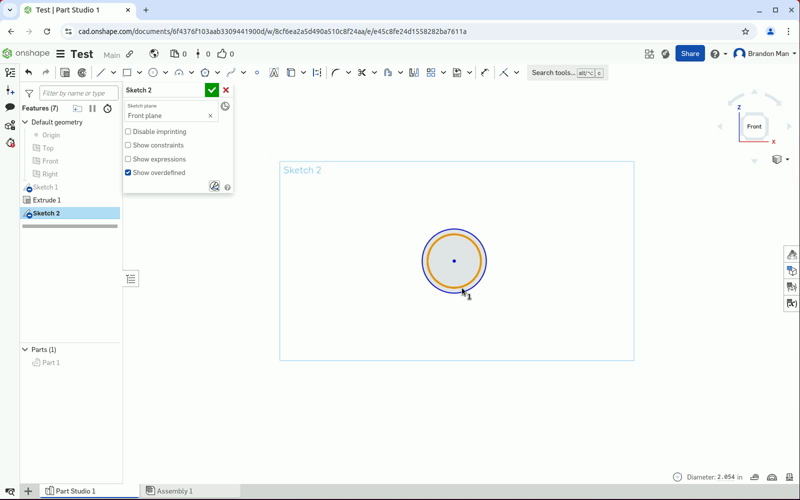
scroll(-6)
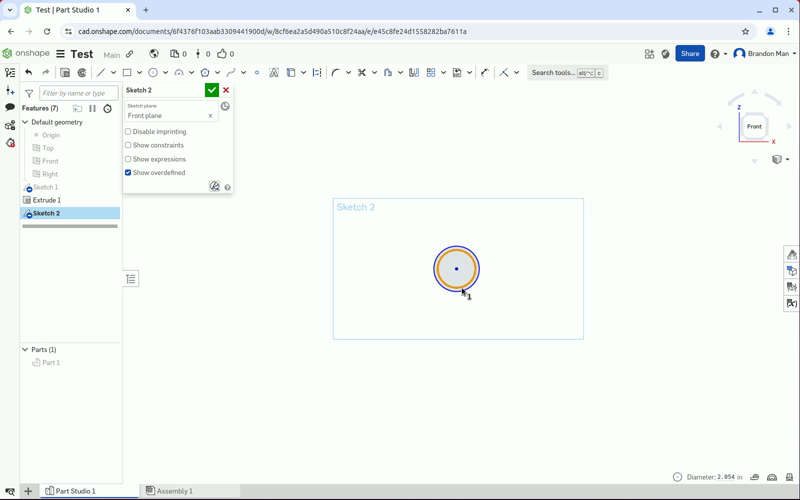
scroll(-6)
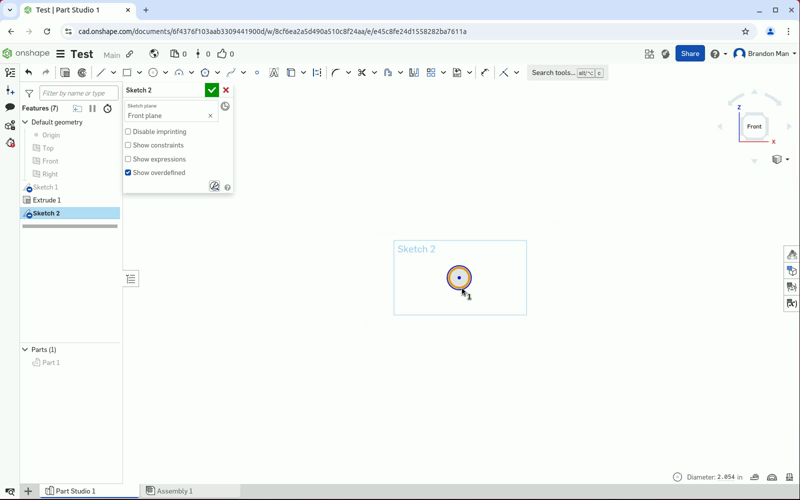
scroll(-6)
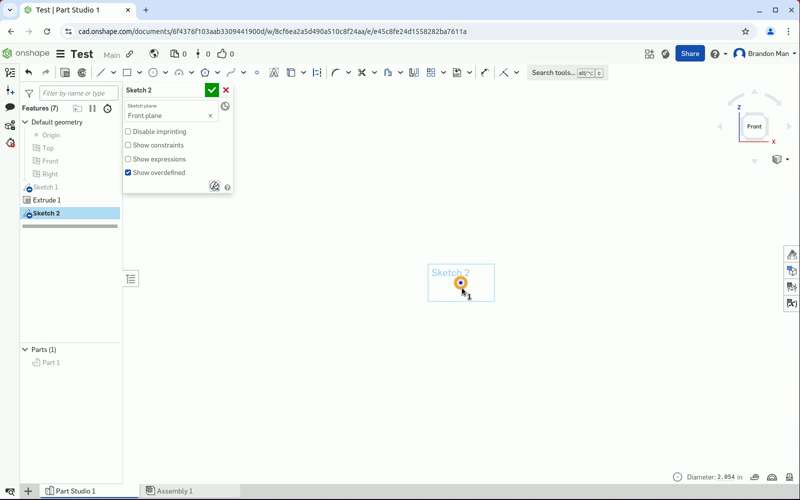
mouse_move(73, 352)
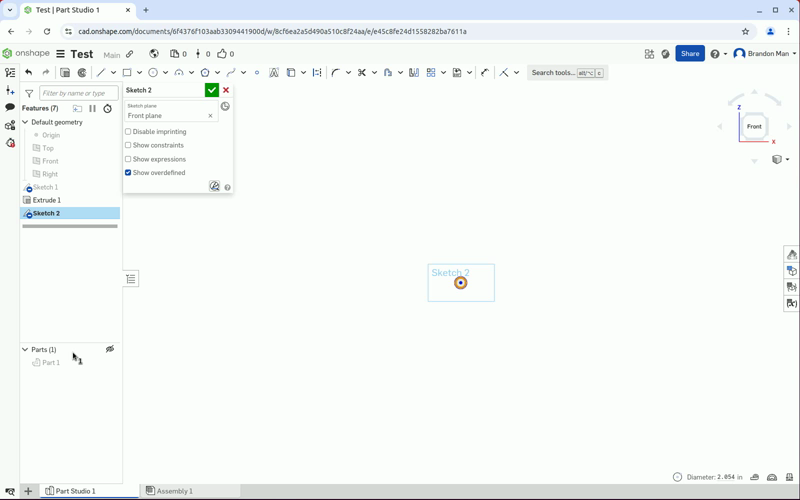
key(shift+y)
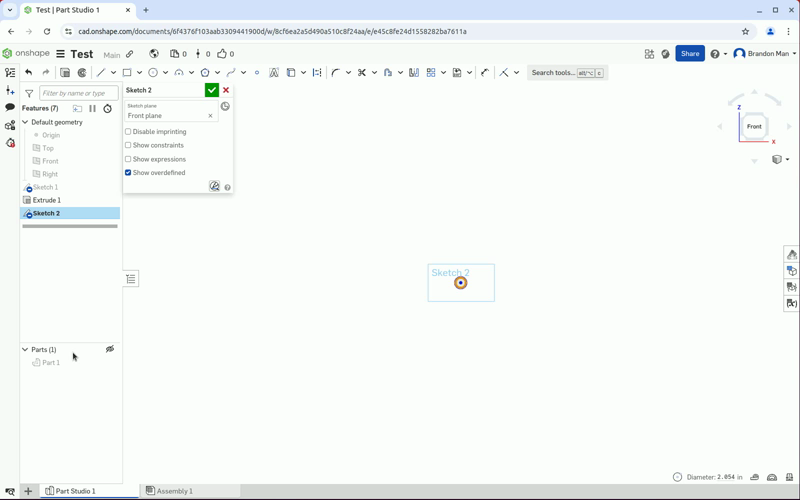
key(shift+e)
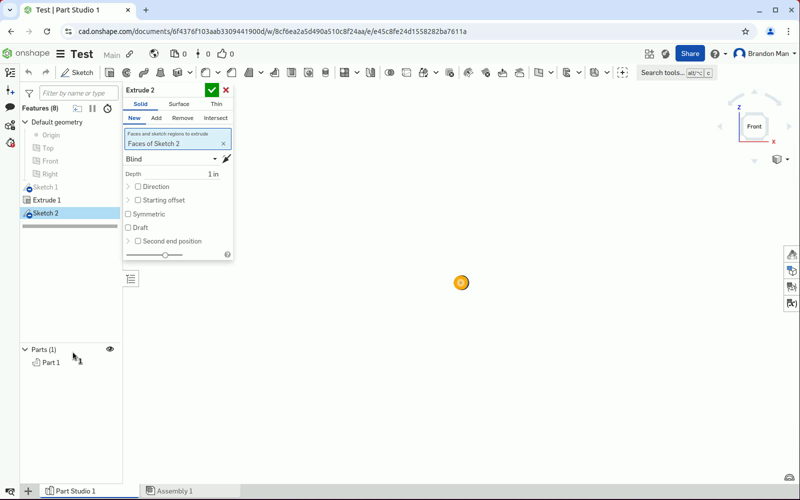
mouse_move(143, 106)
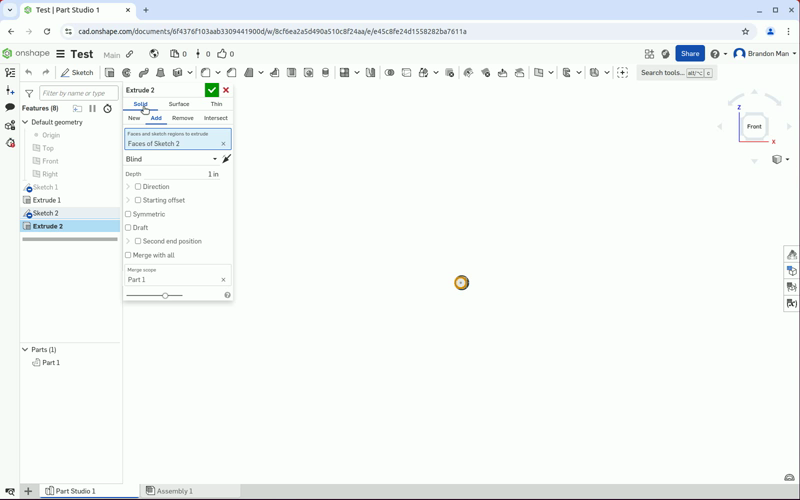
click(143, 106)
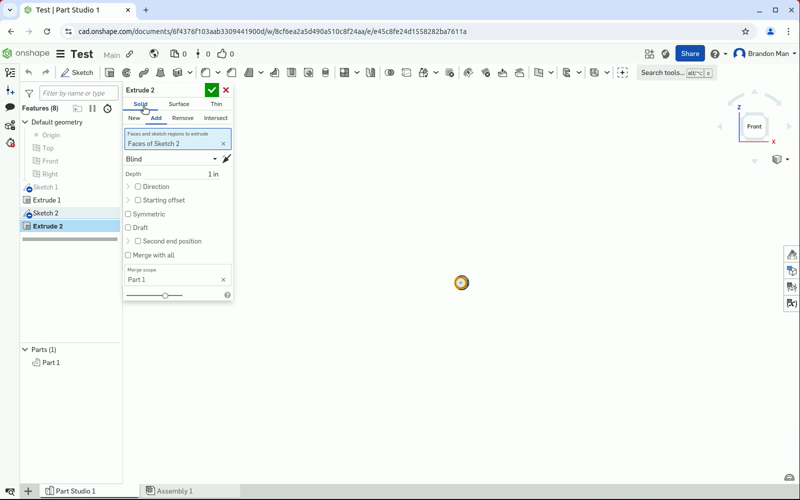
mouse_move(137, 120)
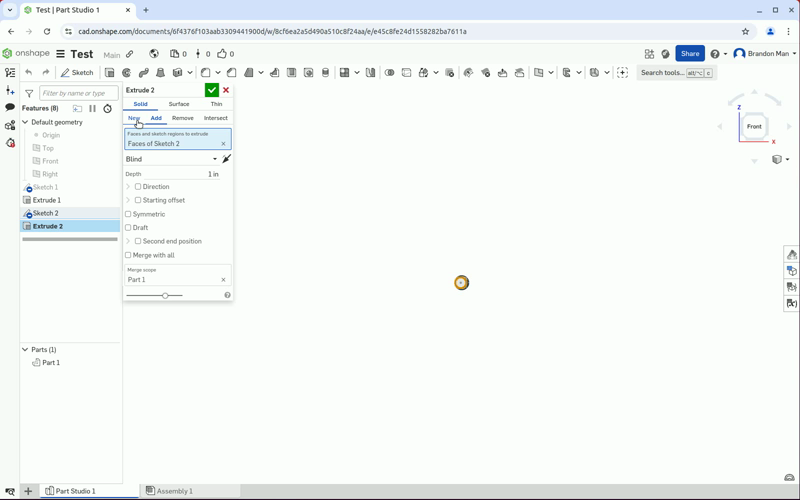
click(137, 120)
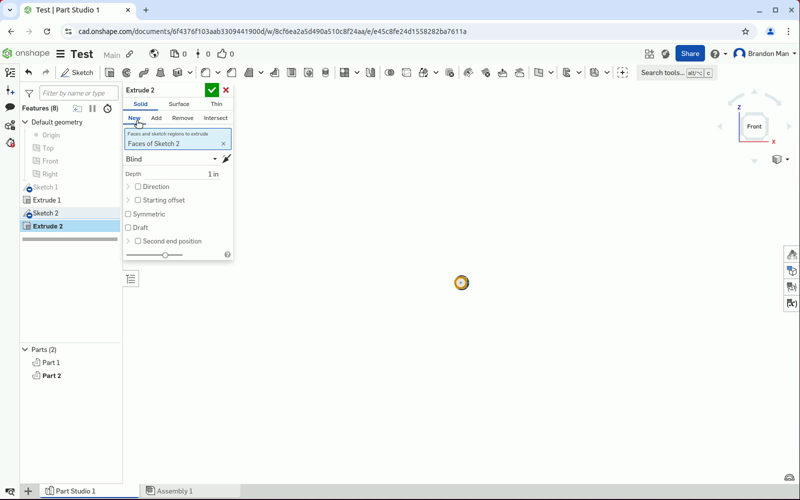
key(tab, 4)
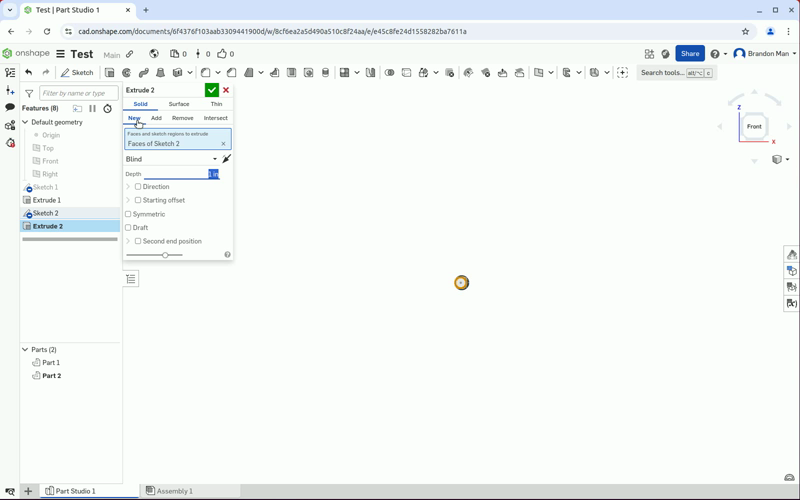
text(23.108)
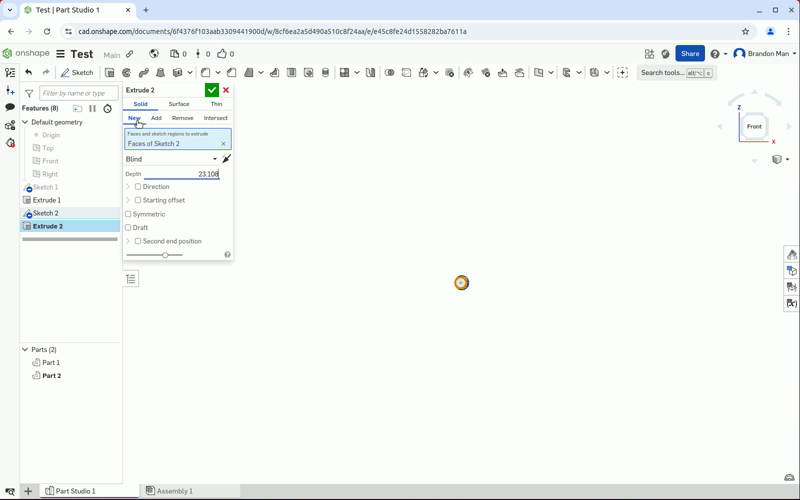
key(enter)
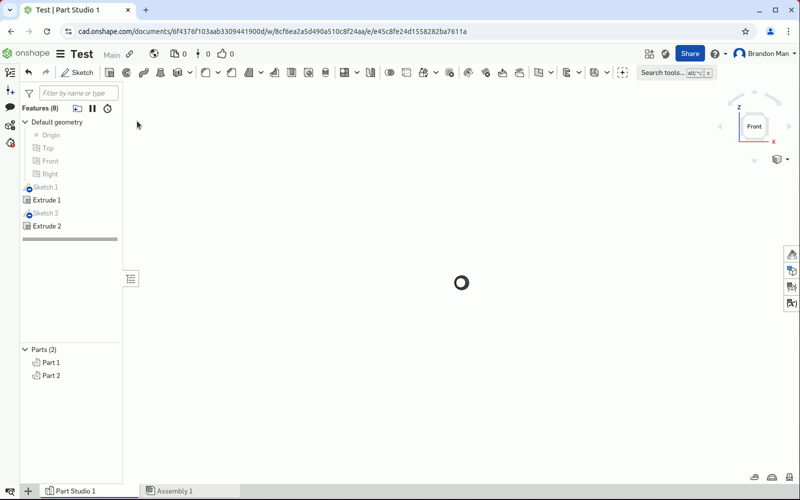
key(shift+h)
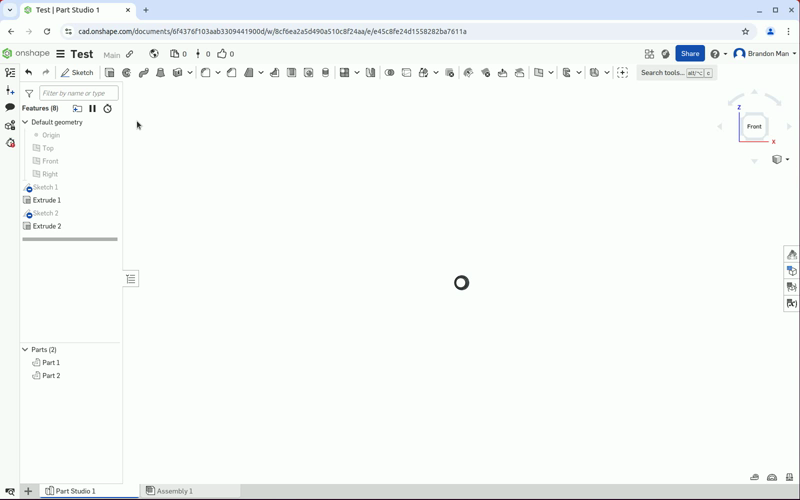
key(shift+h)
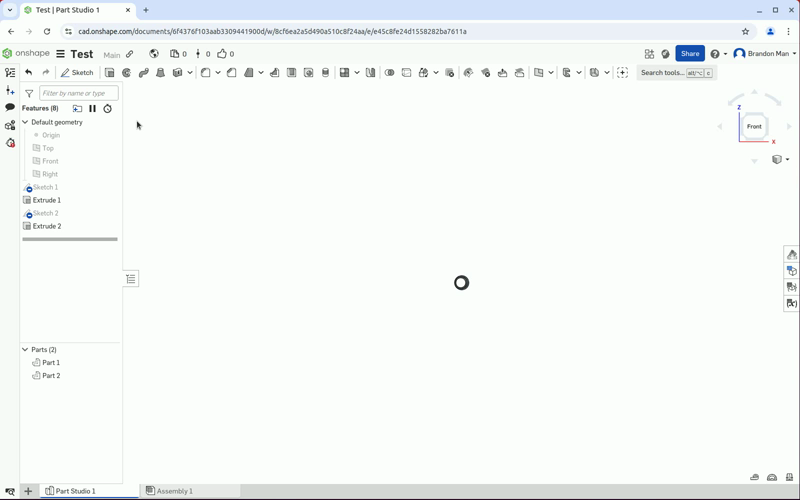
mouse_move(73, 189)
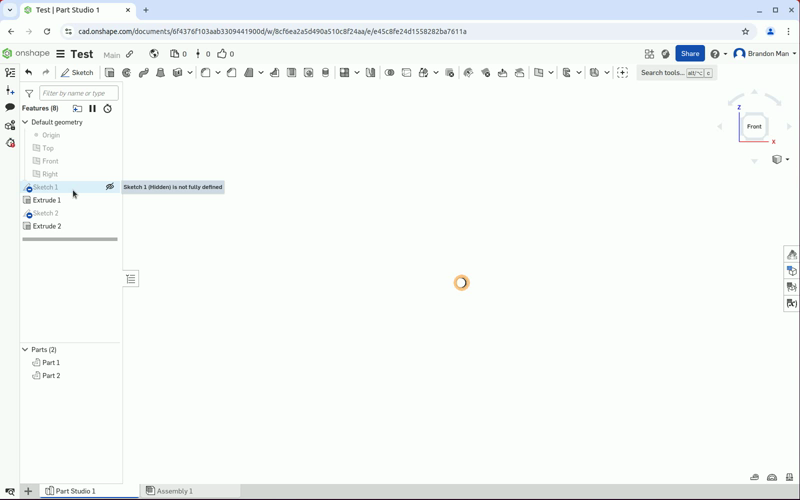
click(73, 189)
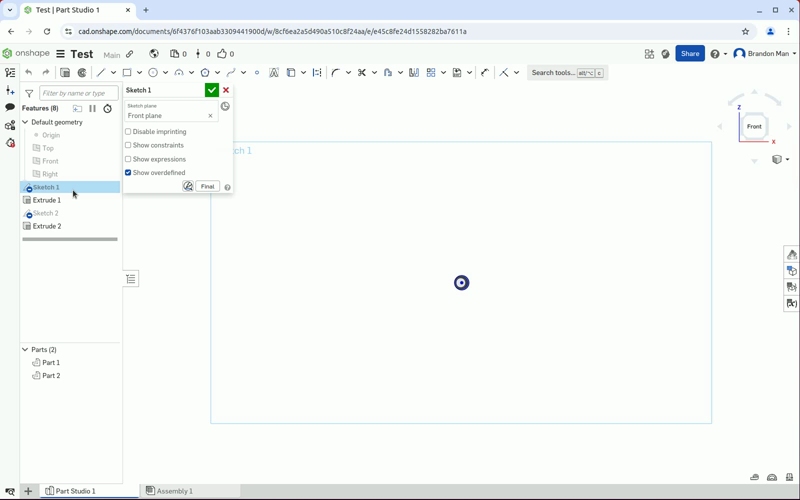
mouse_move(229, 92)
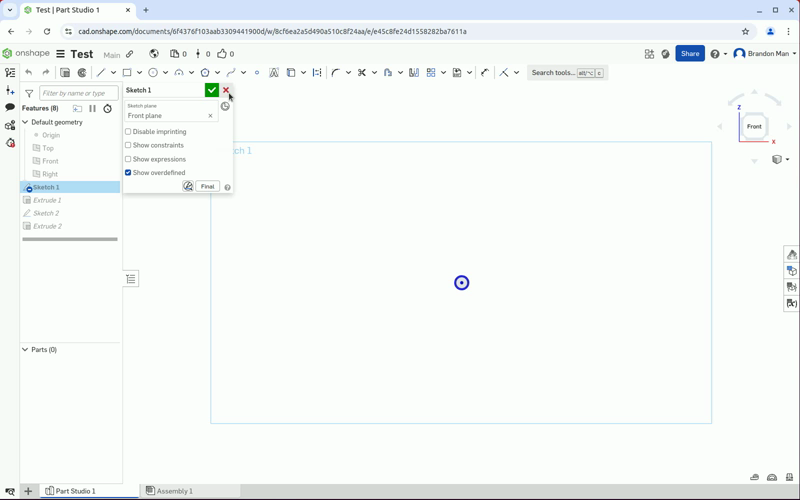
click(229, 92)
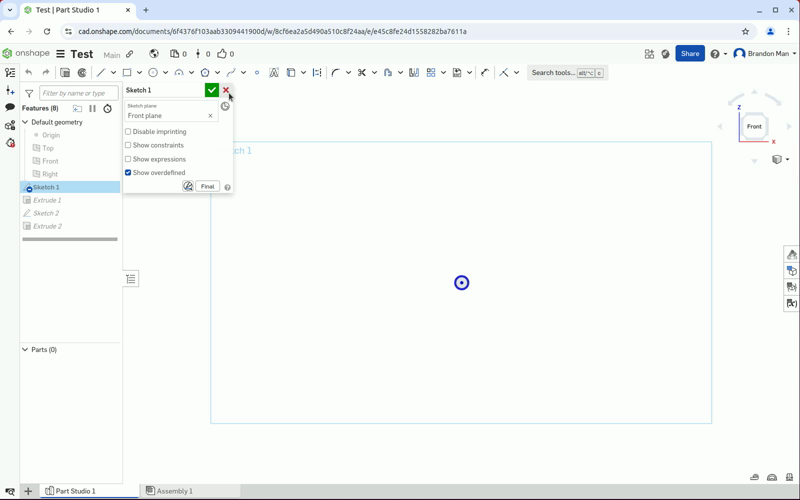
key(shift+s)
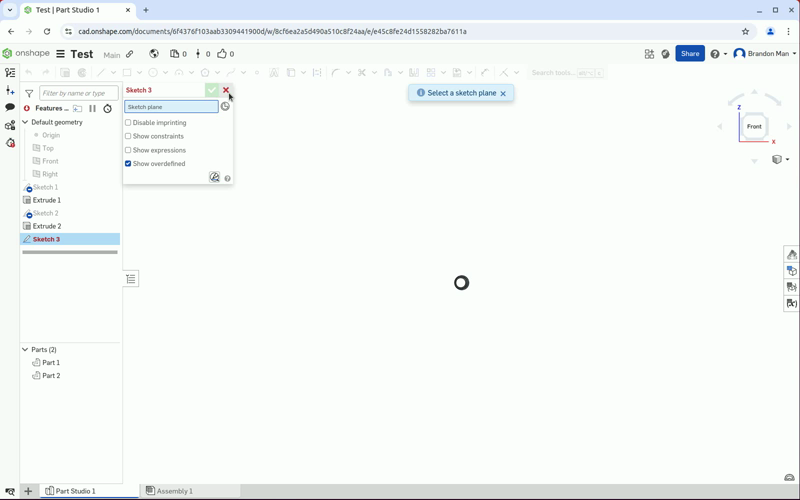
mouse_move(73, 163)
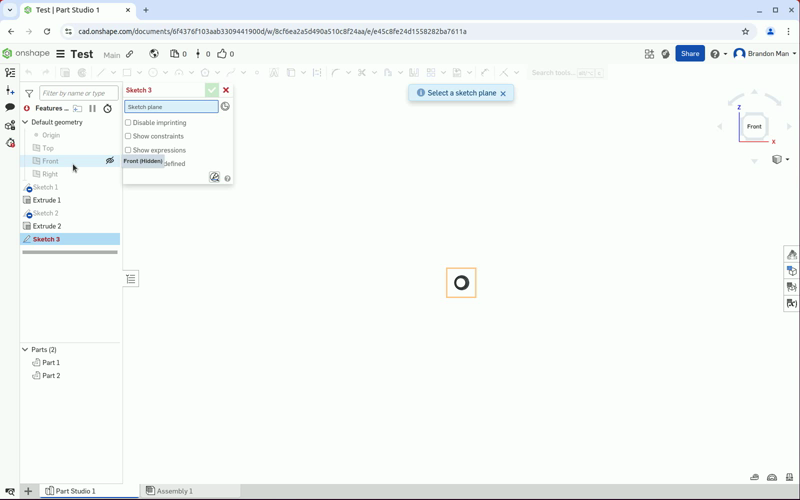
click(73, 163)
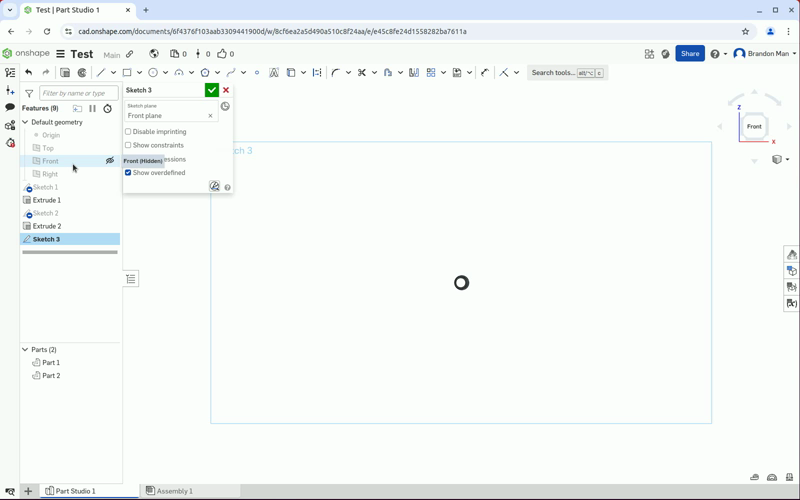
mouse_move(73, 352)
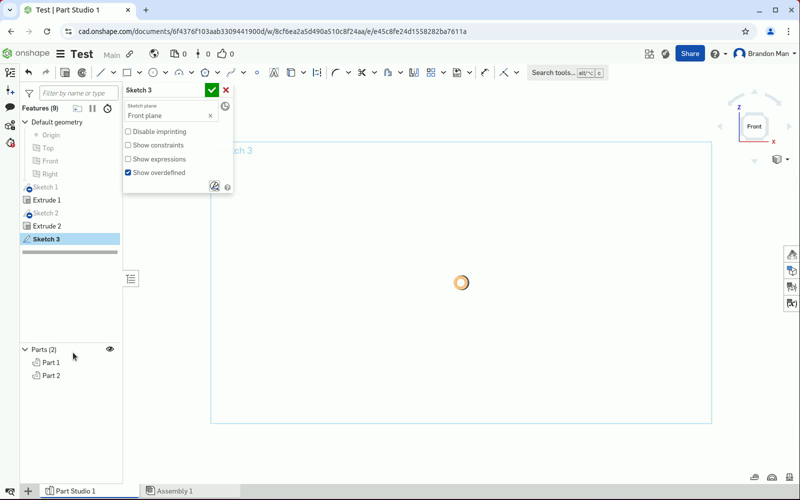
key(y)
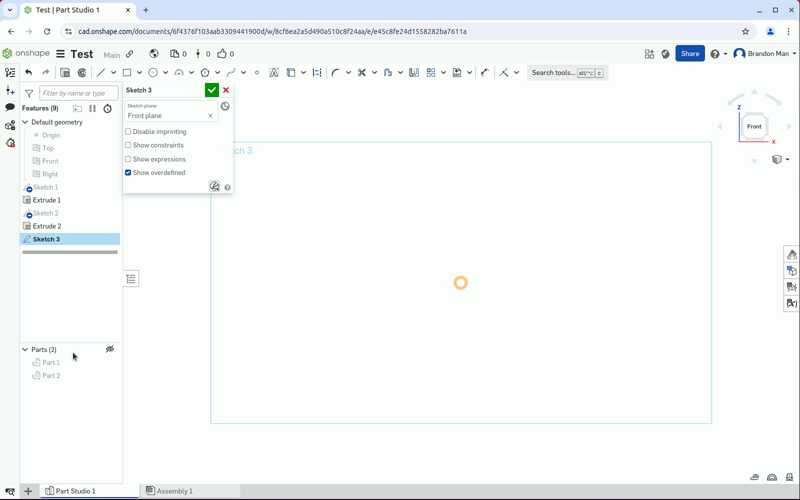
key(c)
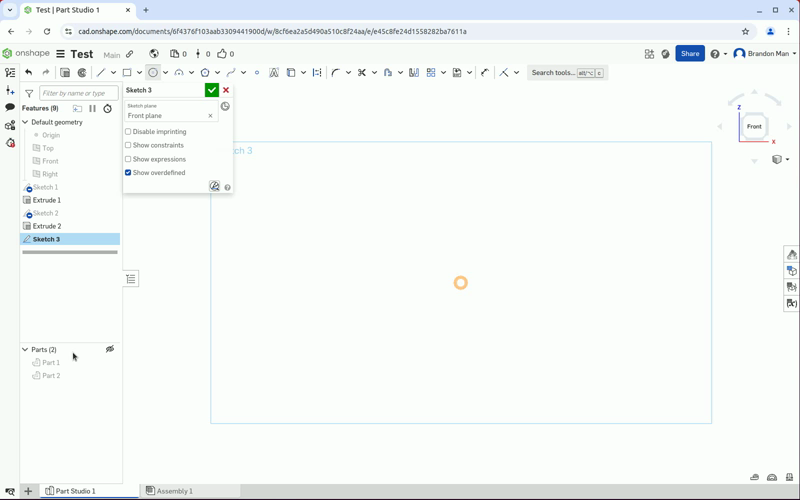
key_down(shift)
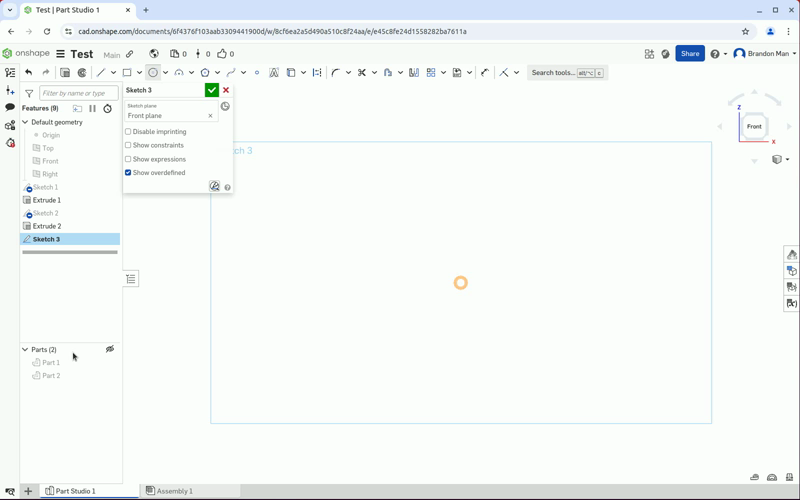
mouse_move(460, 282)
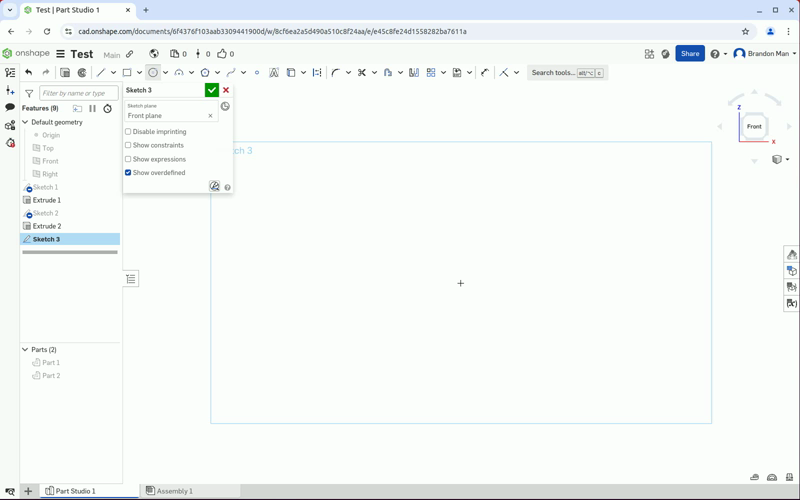
click(460, 282)
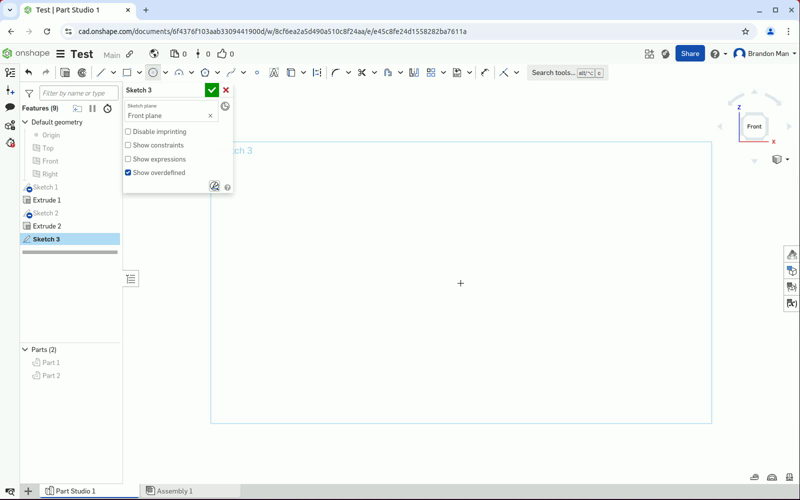
key_up(shift)
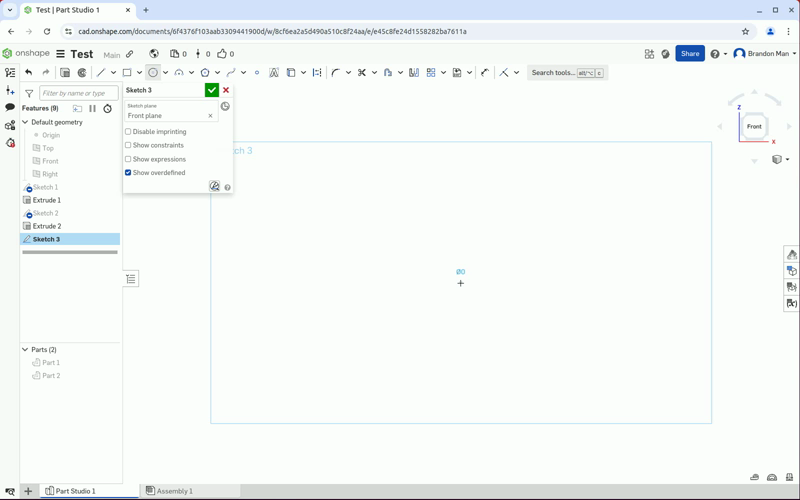
mouse_move(466, 282)
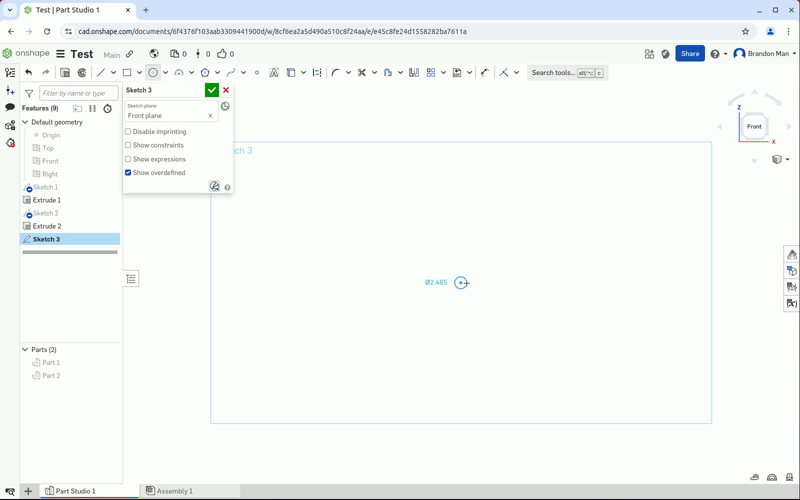
click(466, 282)
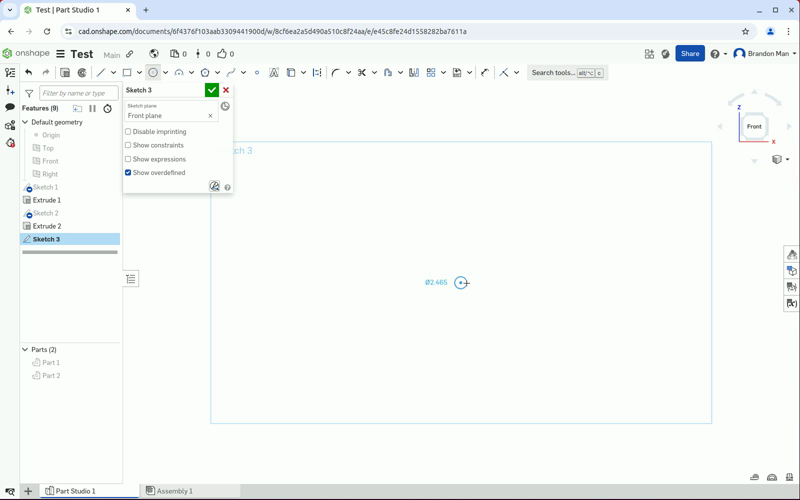
key(esc)
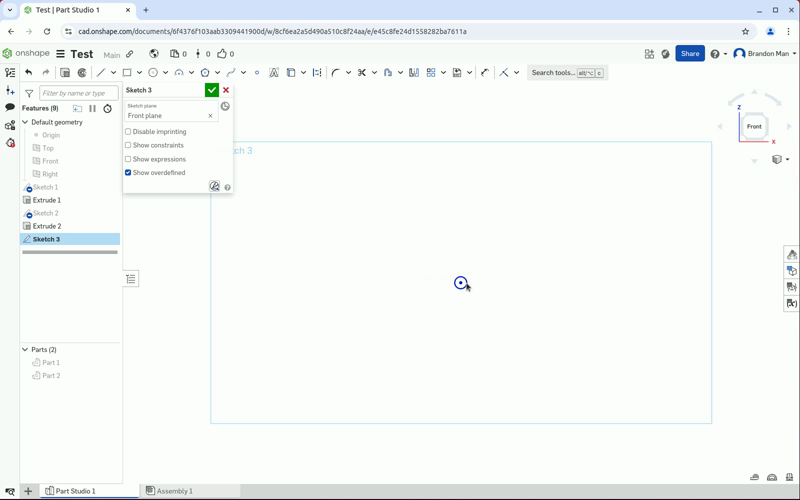
key(c)
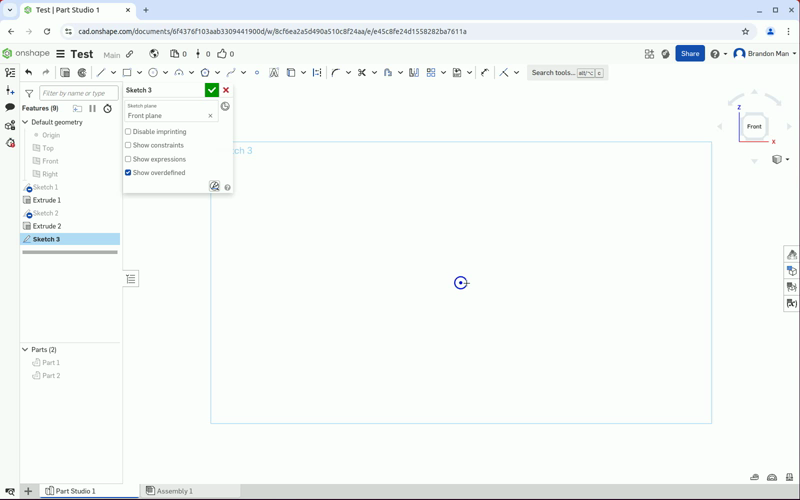
key_down(shift)
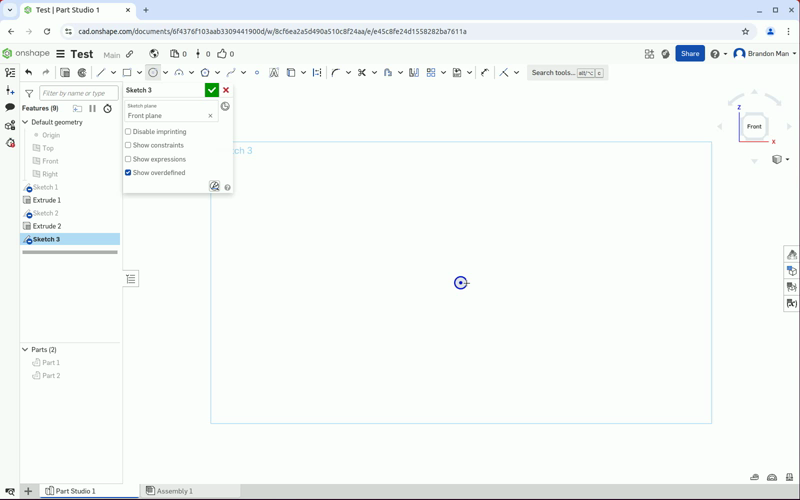
mouse_move(460, 282)
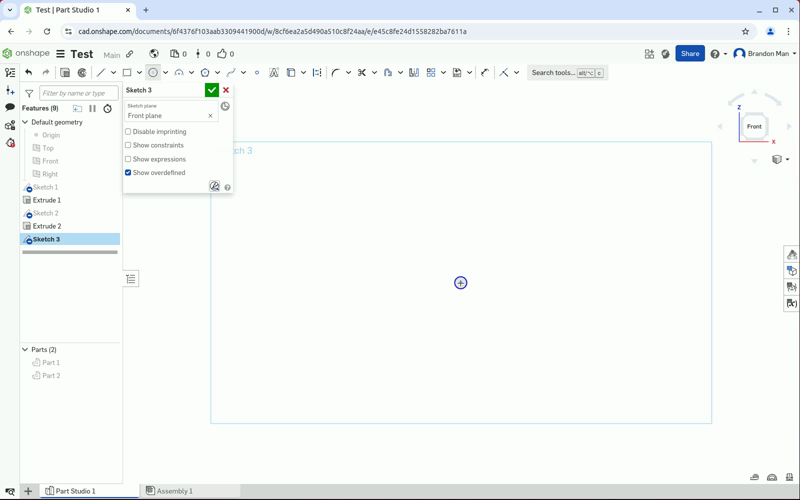
click(460, 282)
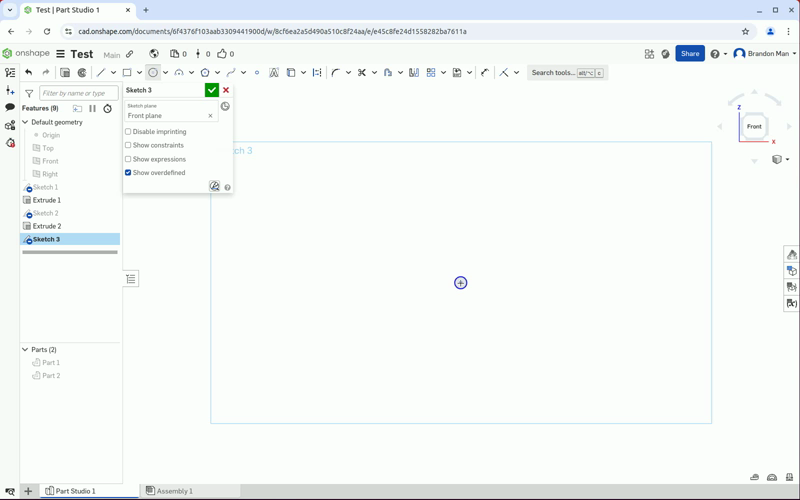
key_up(shift)
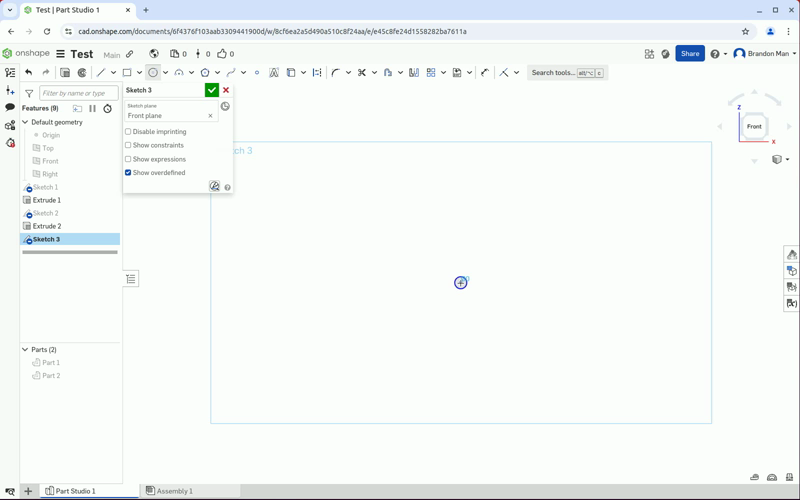
mouse_move(465, 282)
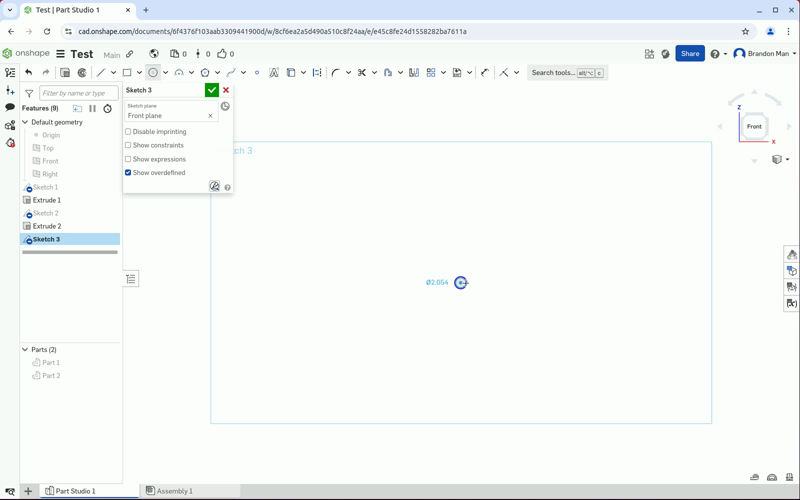
scroll(6)
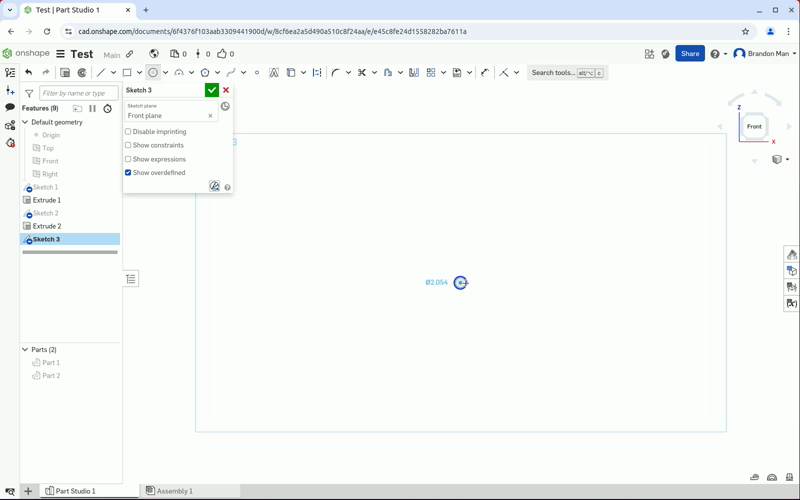
scroll(6)
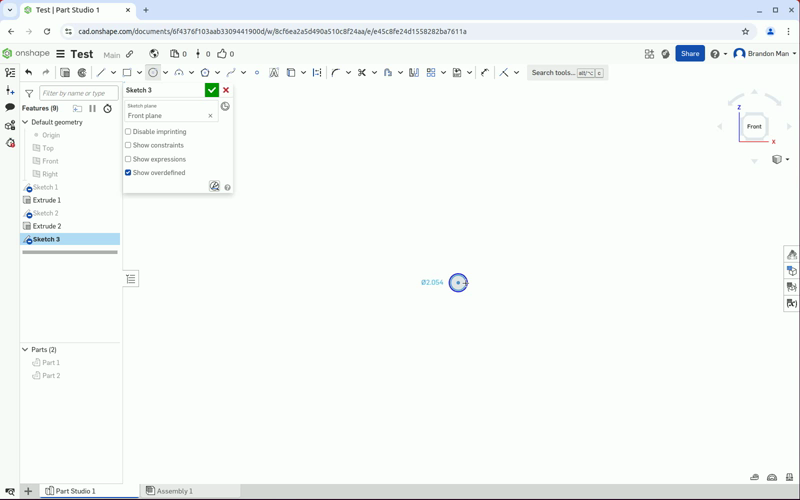
scroll(6)
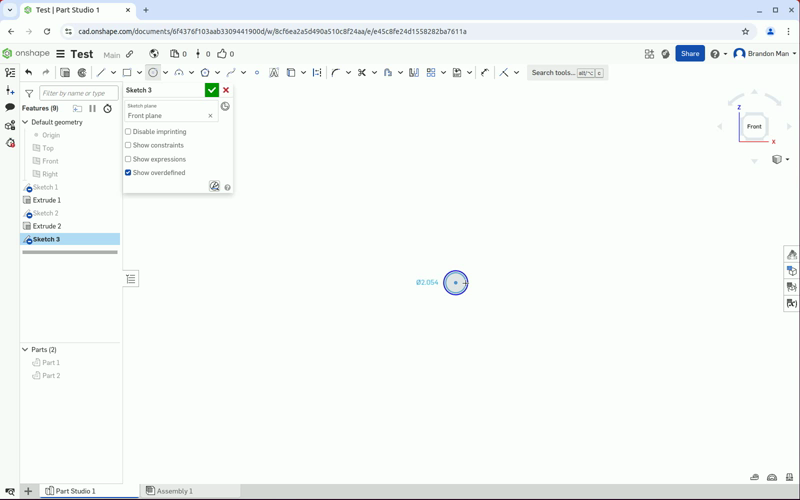
scroll(6)
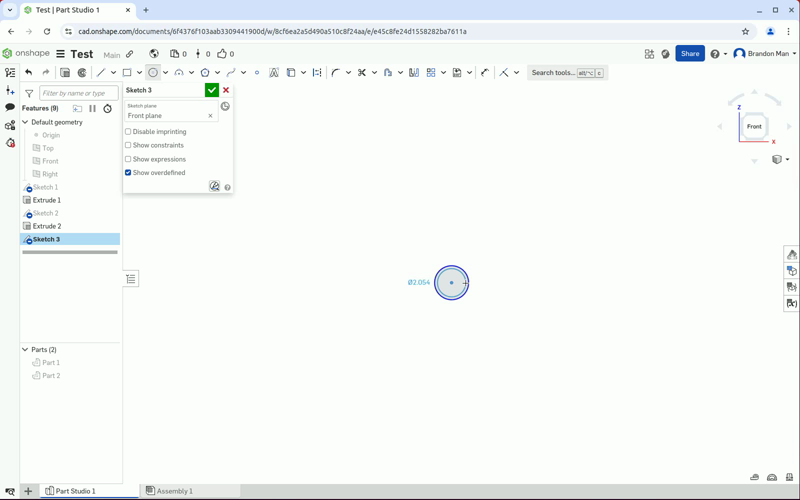
scroll(6)
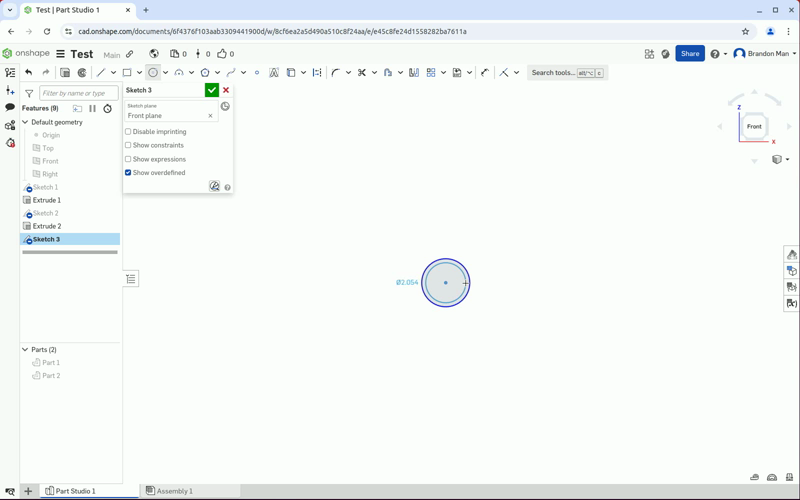
scroll(6)
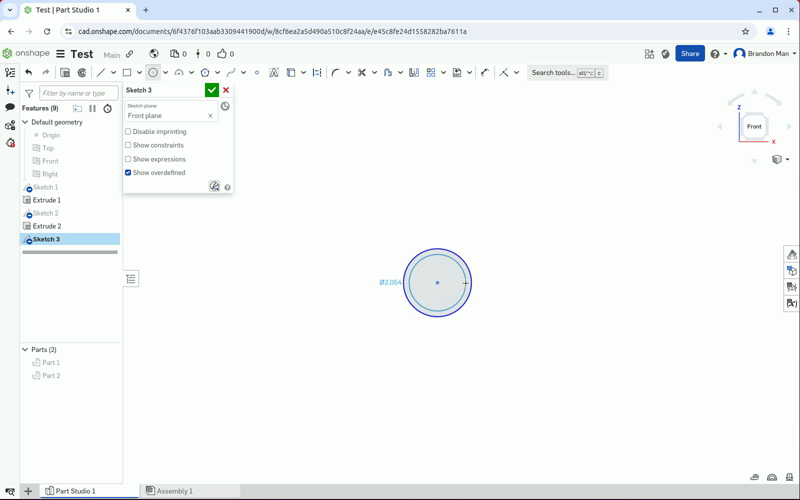
scroll(6)
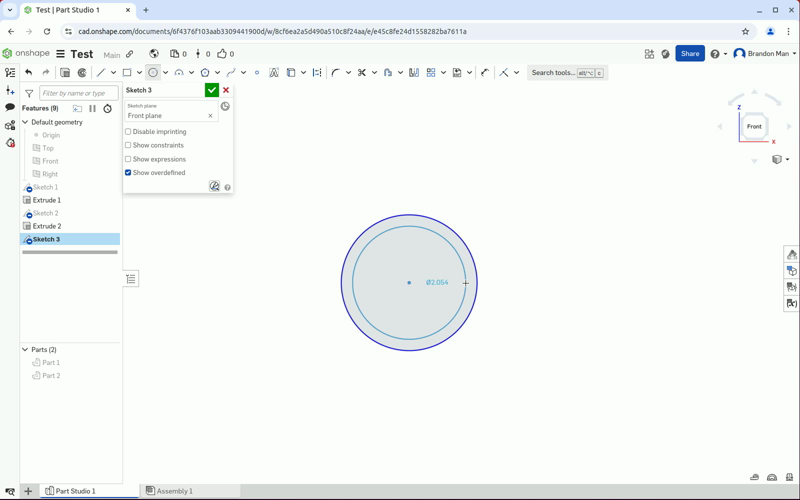
click(465, 282)
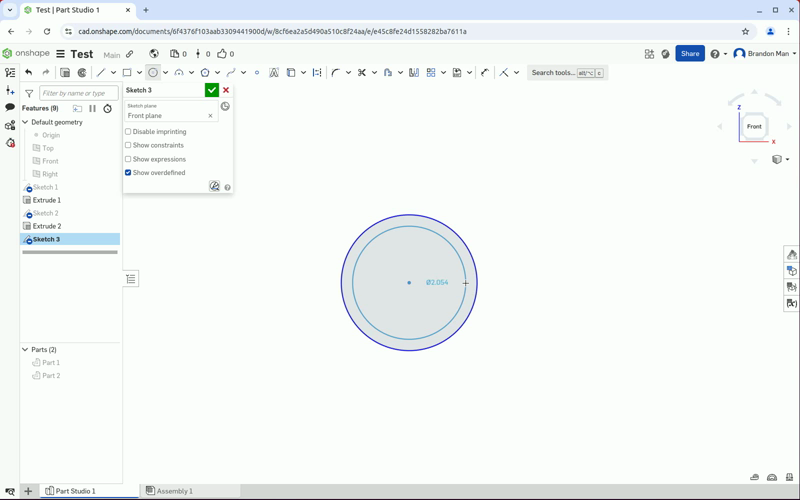
scroll(-6)
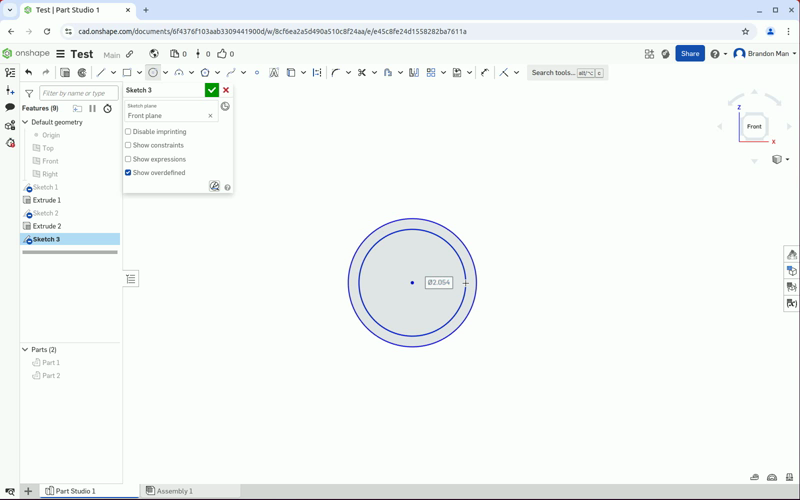
scroll(-6)
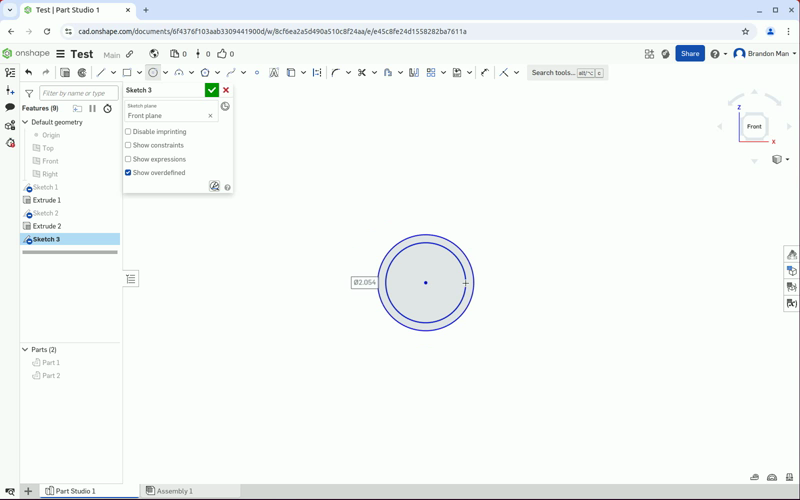
scroll(-6)
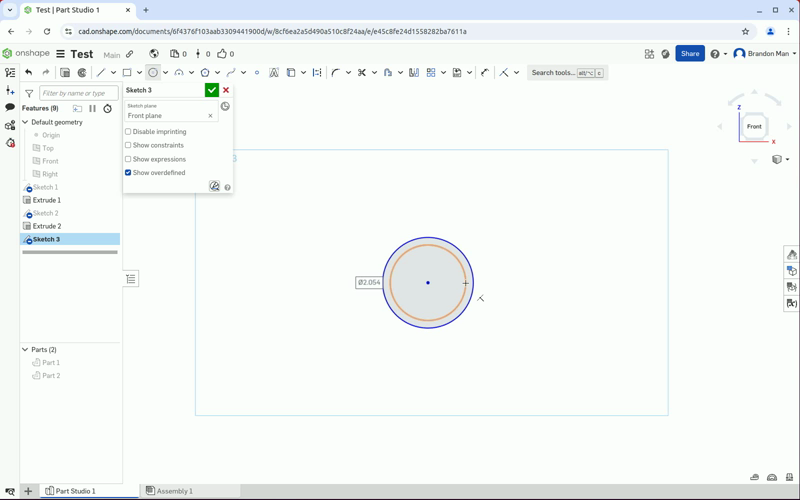
scroll(-6)
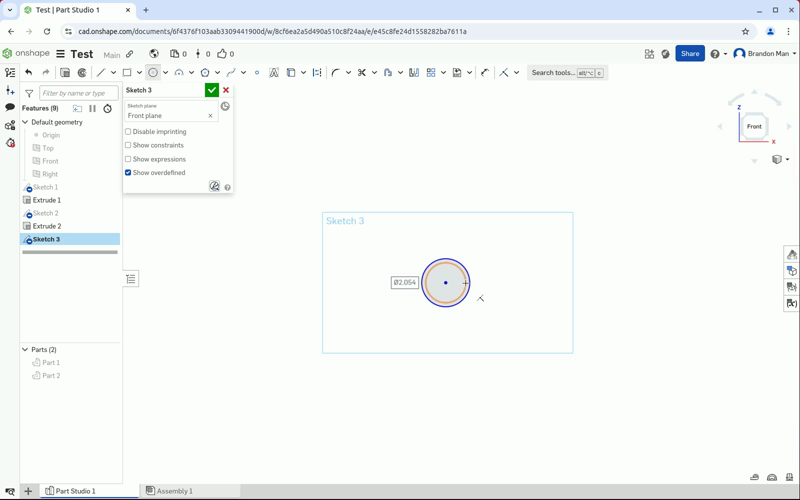
scroll(-6)
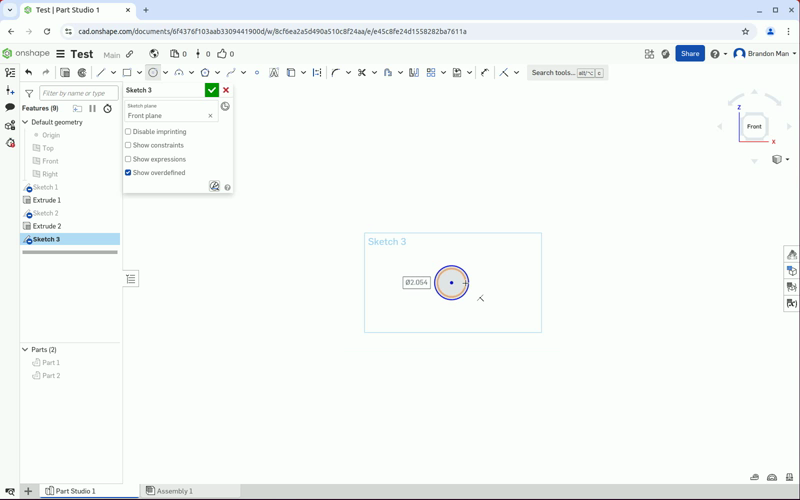
scroll(-6)
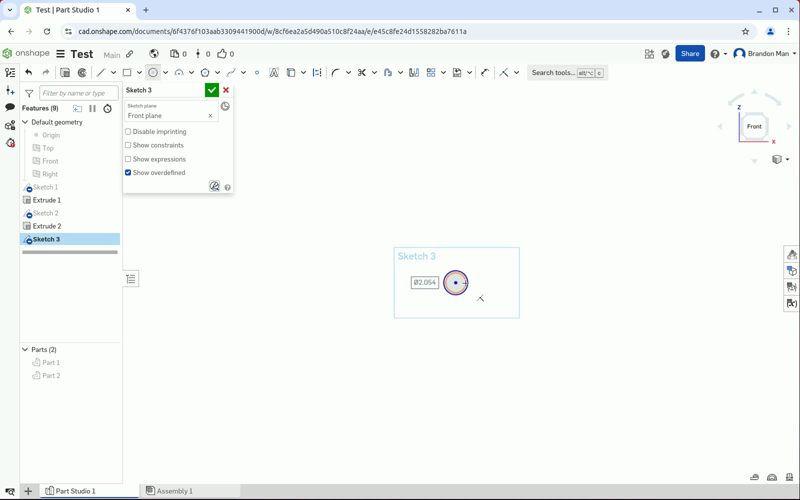
scroll(-6)
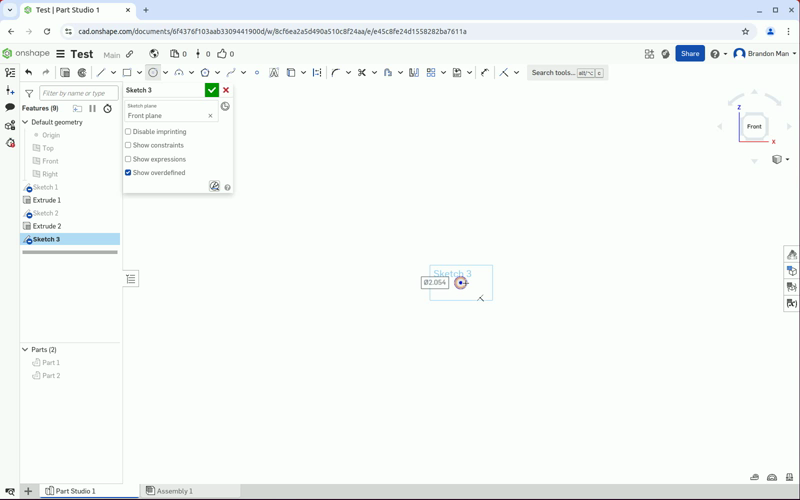
key(esc)
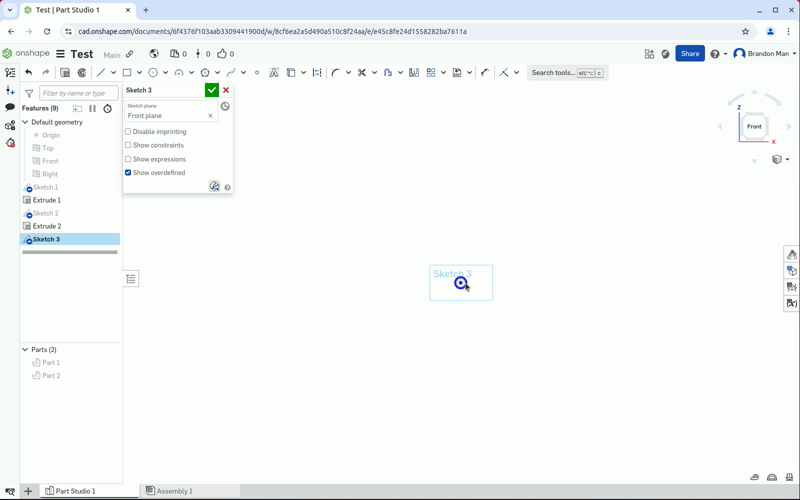
mouse_move(464, 279)
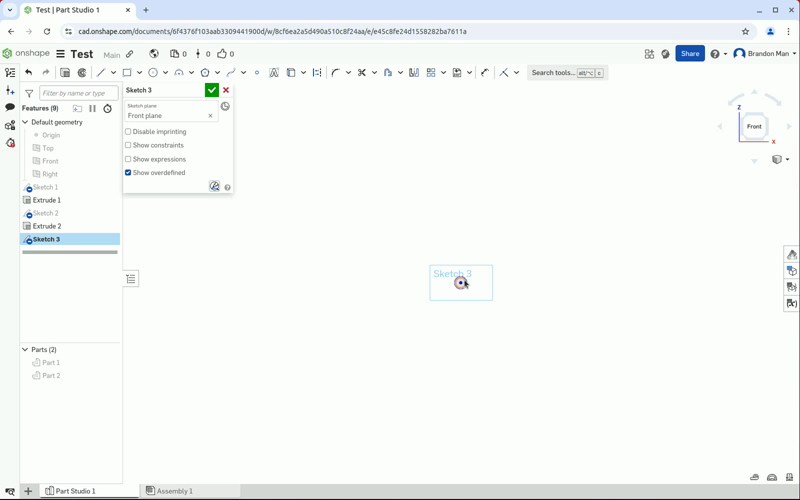
scroll(6)
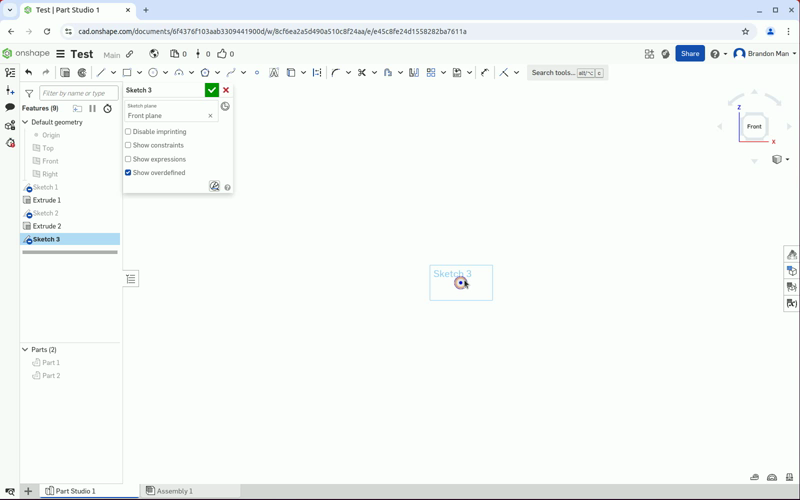
scroll(6)
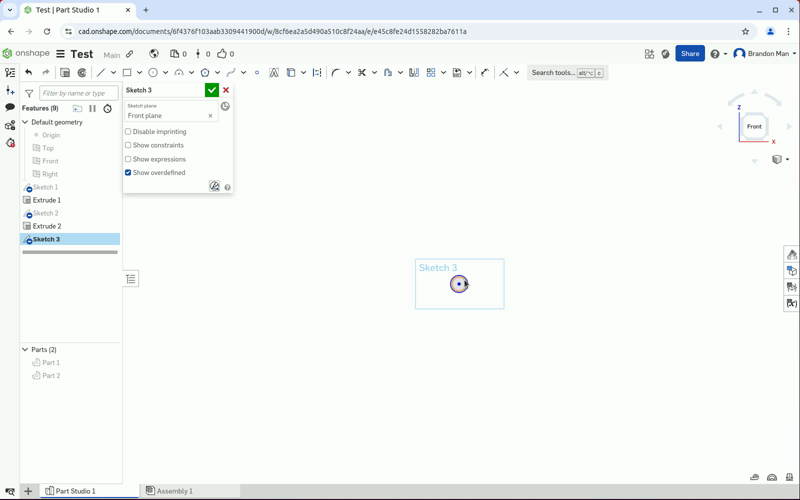
scroll(6)
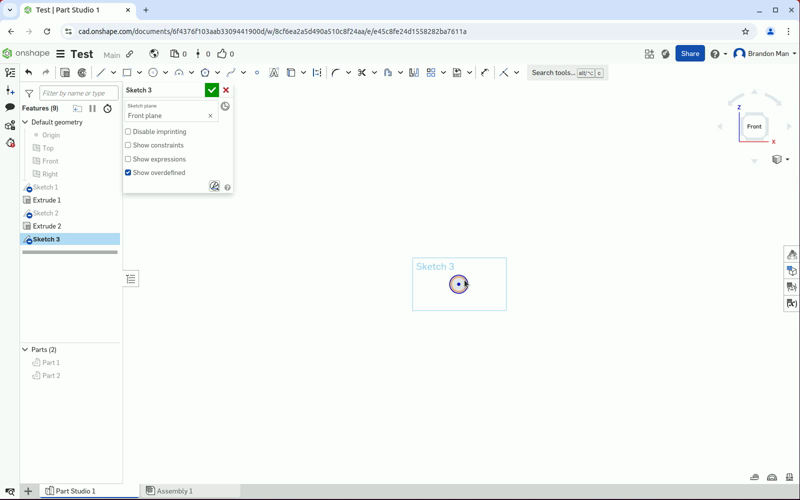
scroll(6)
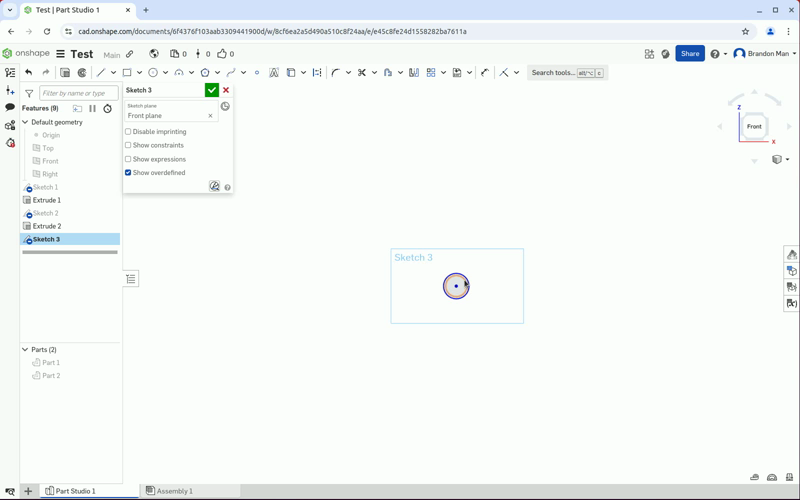
scroll(6)
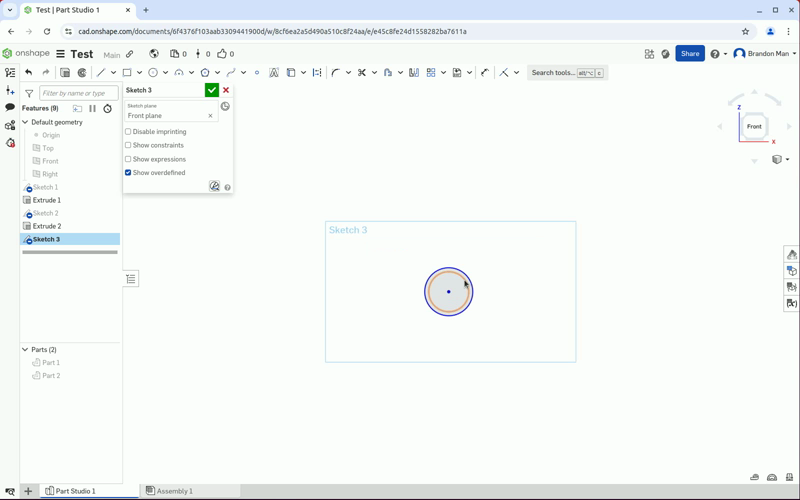
scroll(6)
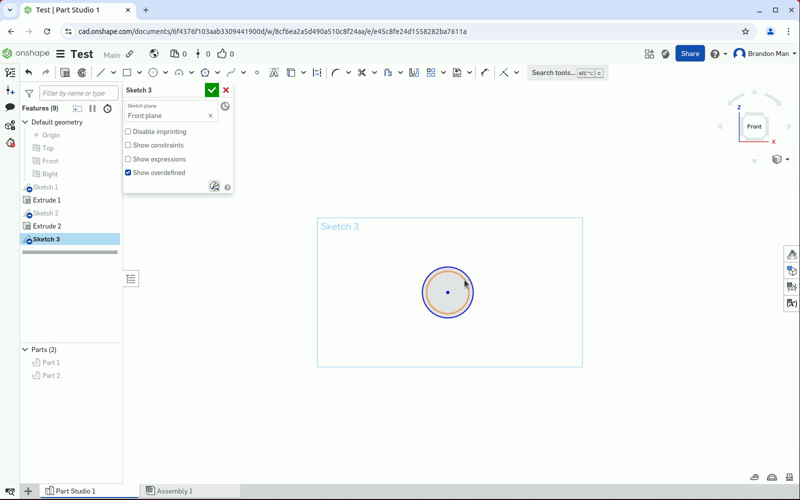
scroll(6)
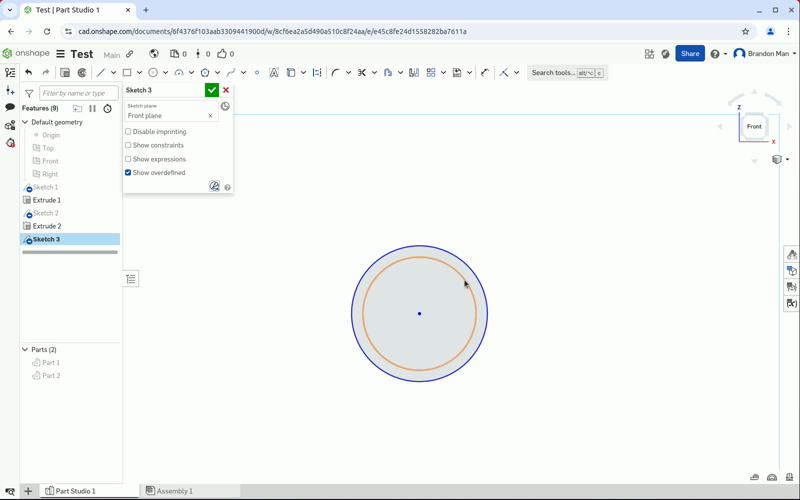
click(464, 279)
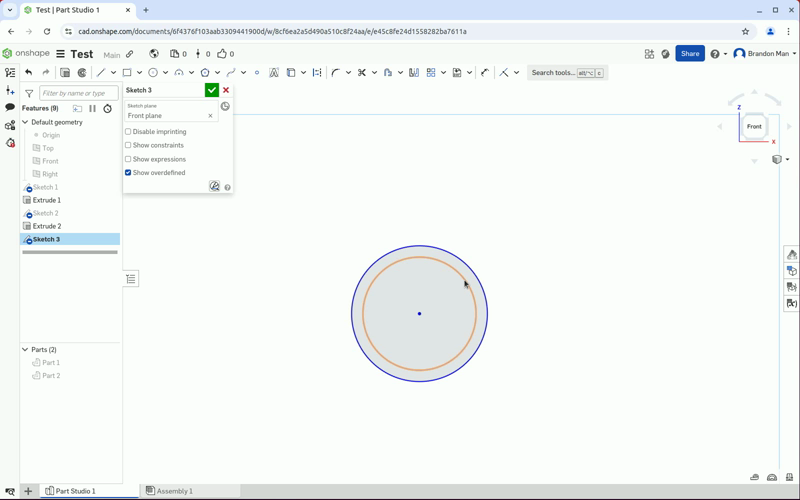
scroll(-6)
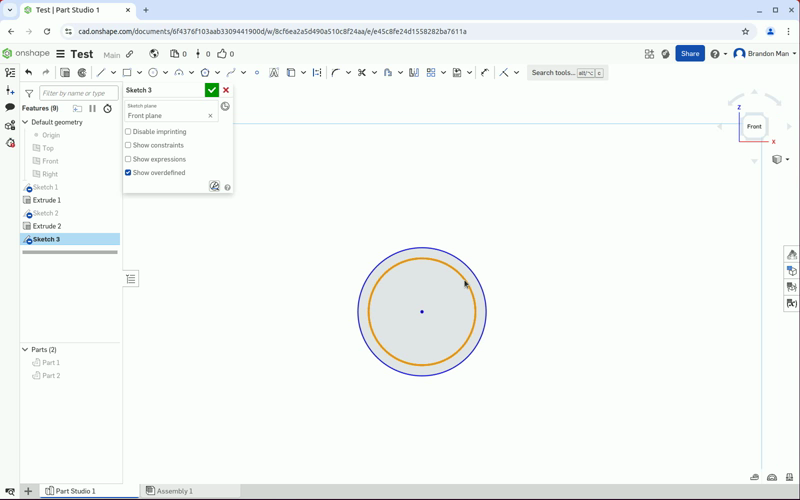
scroll(-6)
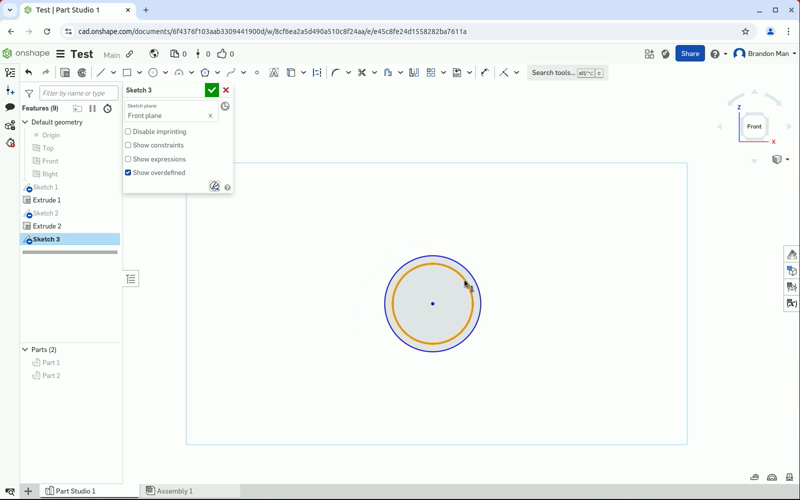
scroll(-6)
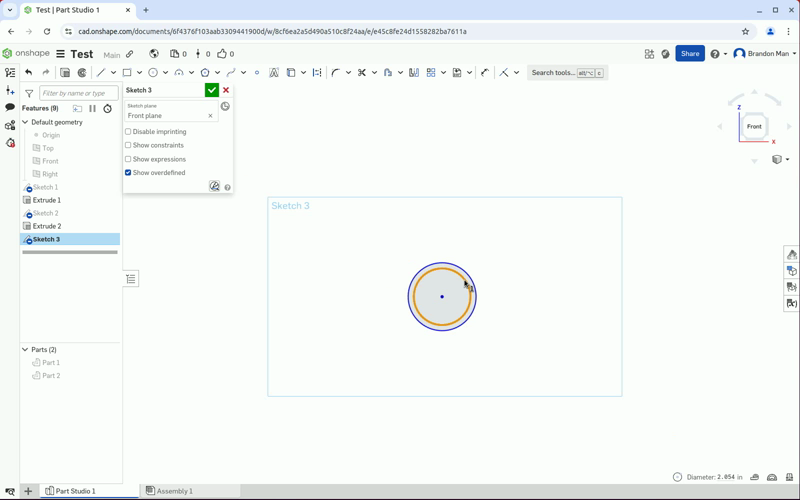
scroll(-6)
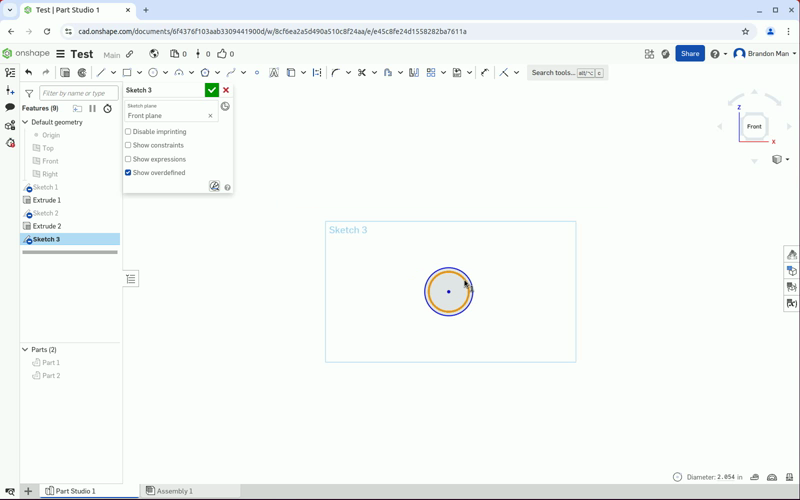
scroll(-6)
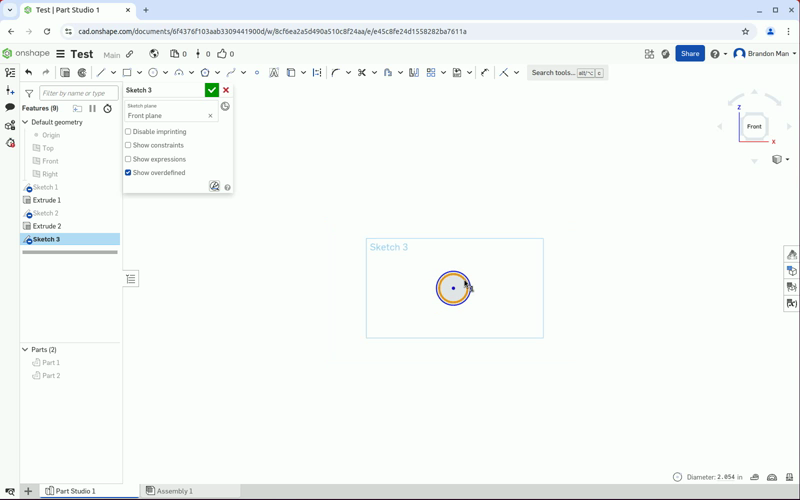
scroll(-6)
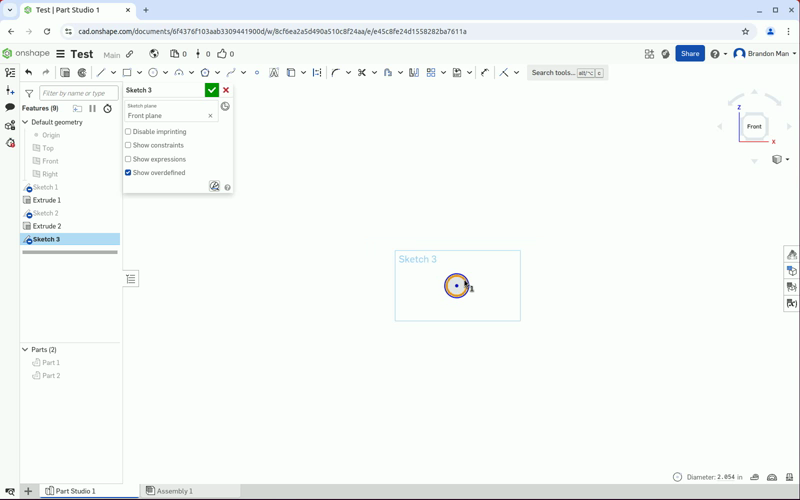
scroll(-6)
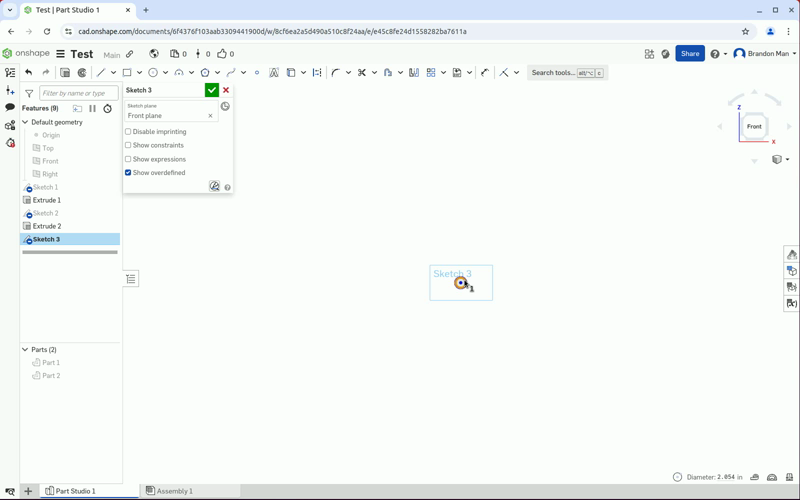
mouse_move(73, 352)
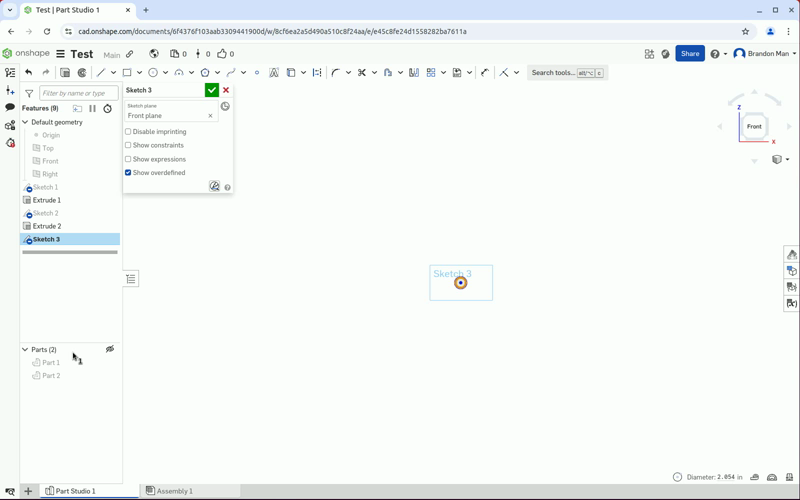
key(shift+y)
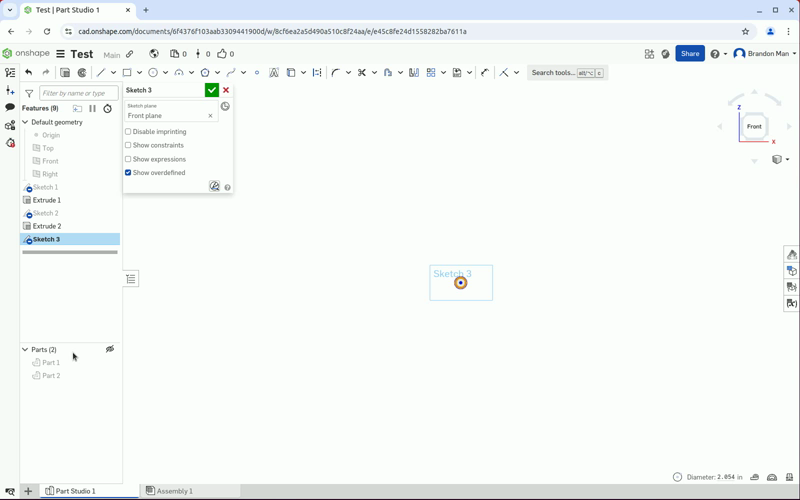
key(shift+e)
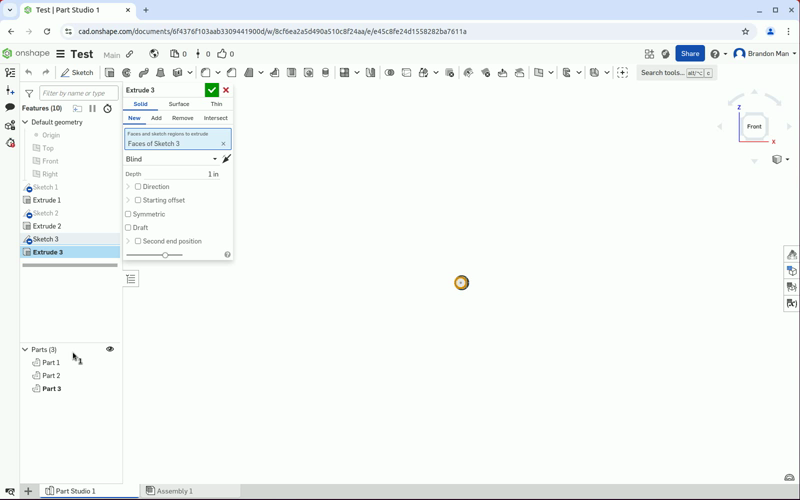
mouse_move(143, 106)
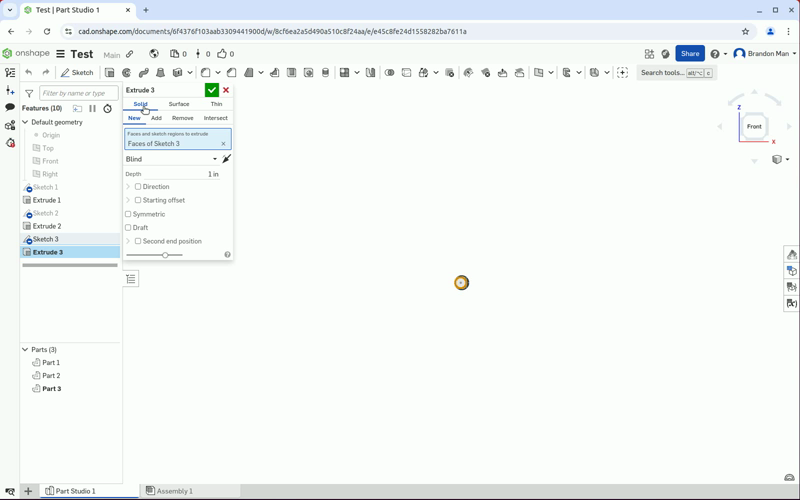
click(143, 106)
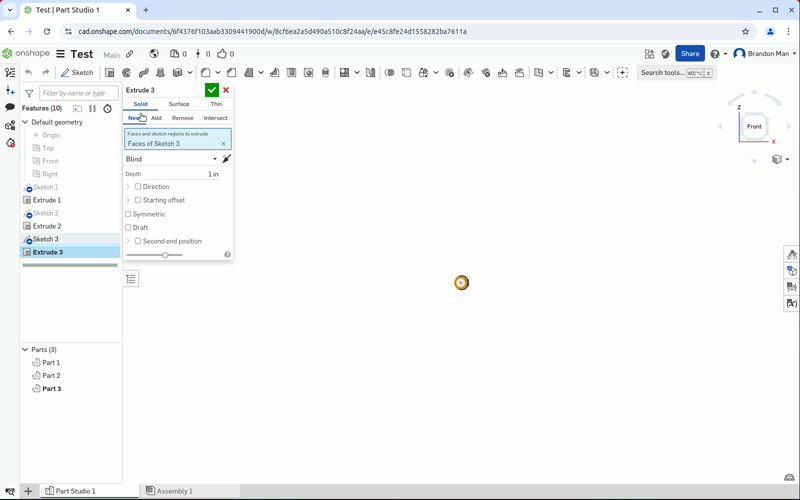
mouse_move(137, 120)
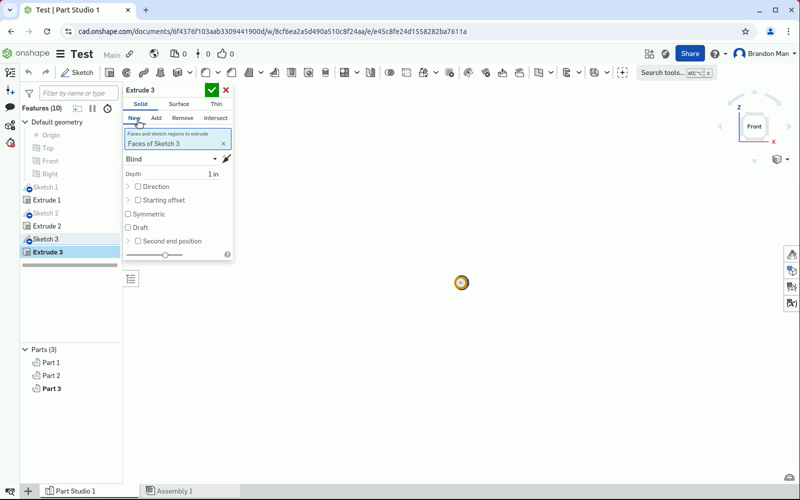
click(137, 120)
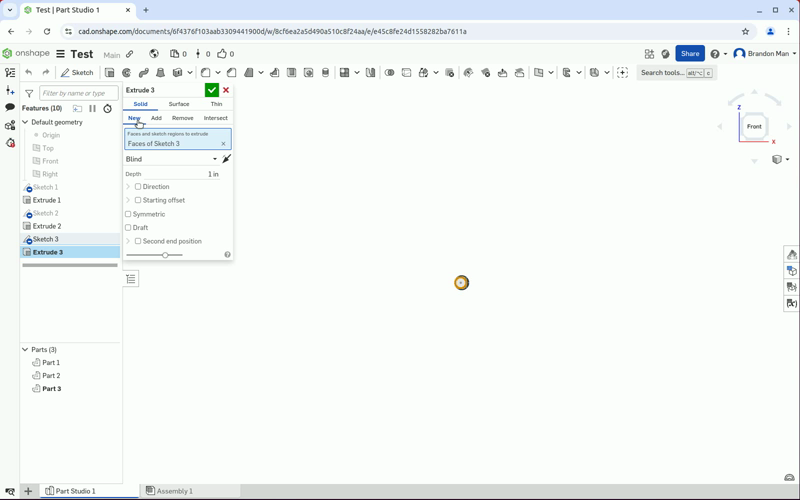
key(tab, 4)
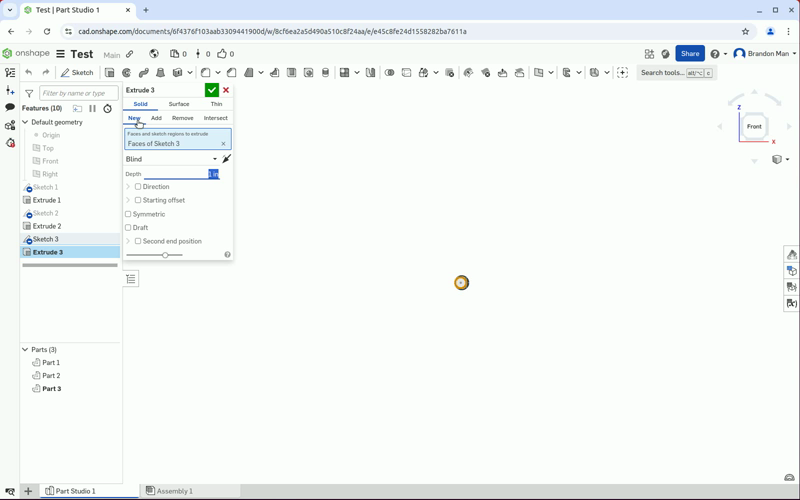
text(18.775)
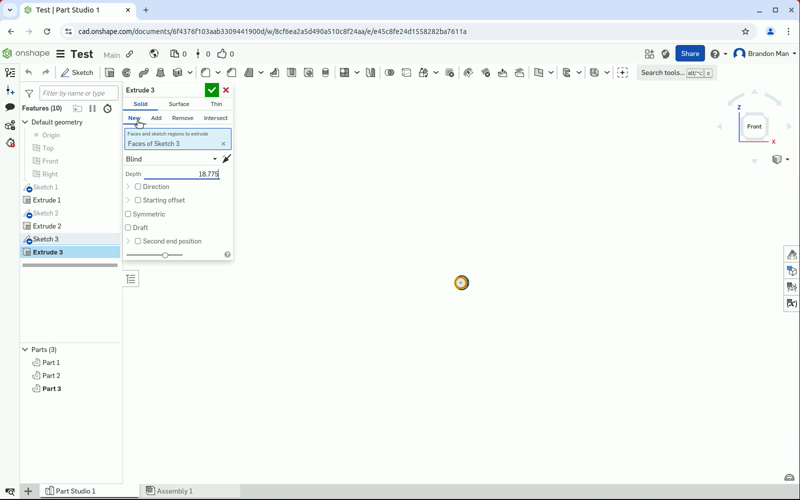
key(enter)
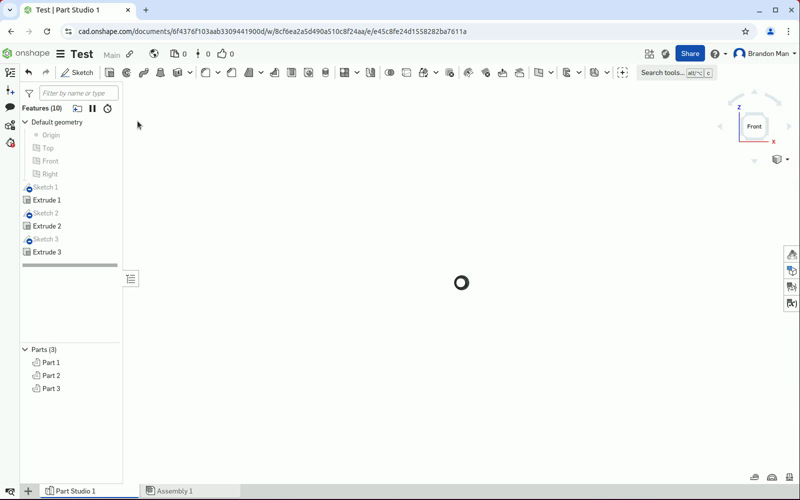
key(shift+h)
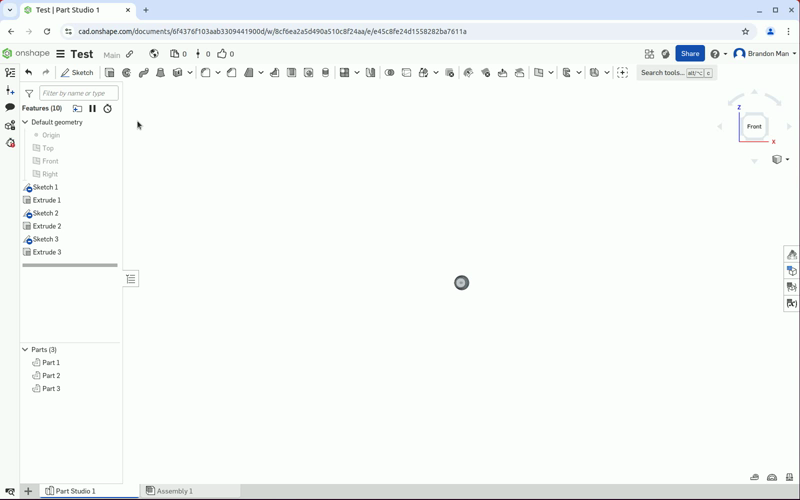
key(shift+h)
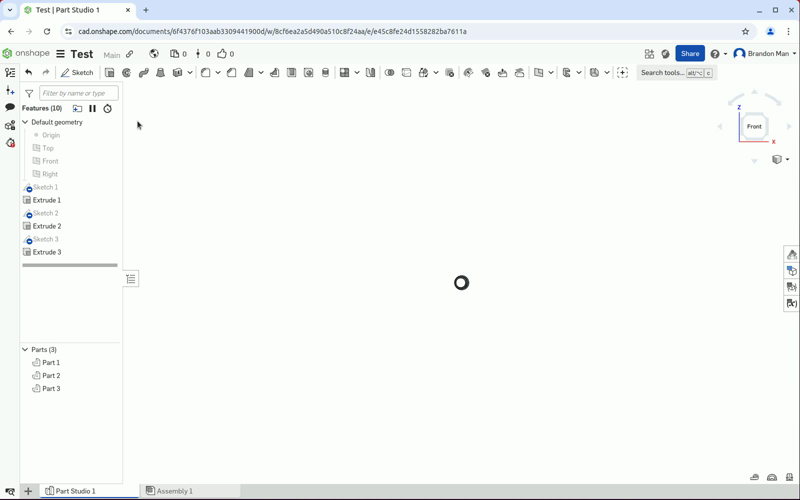
mouse_move(73, 189)
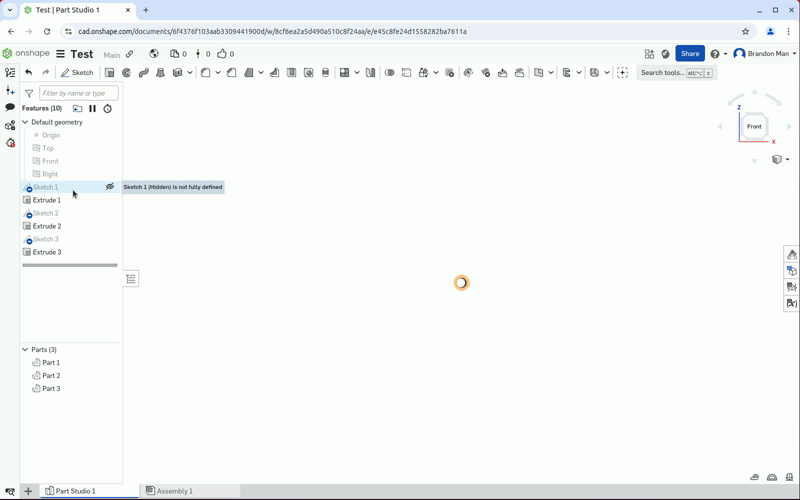
click(73, 189)
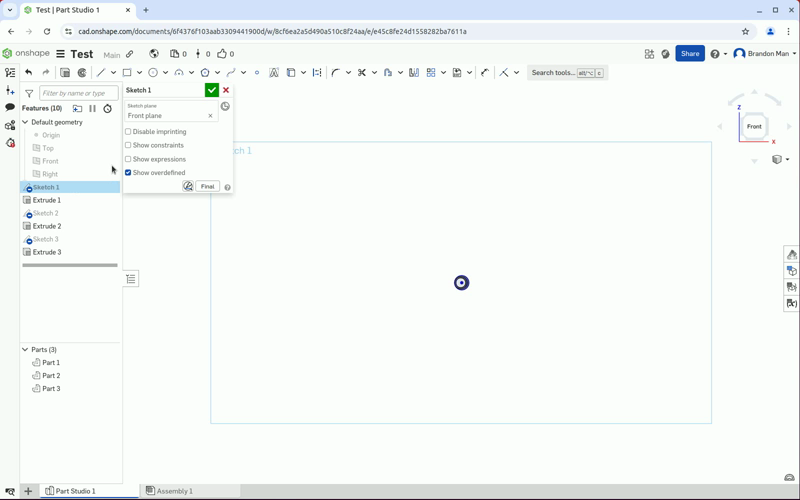
mouse_move(229, 92)
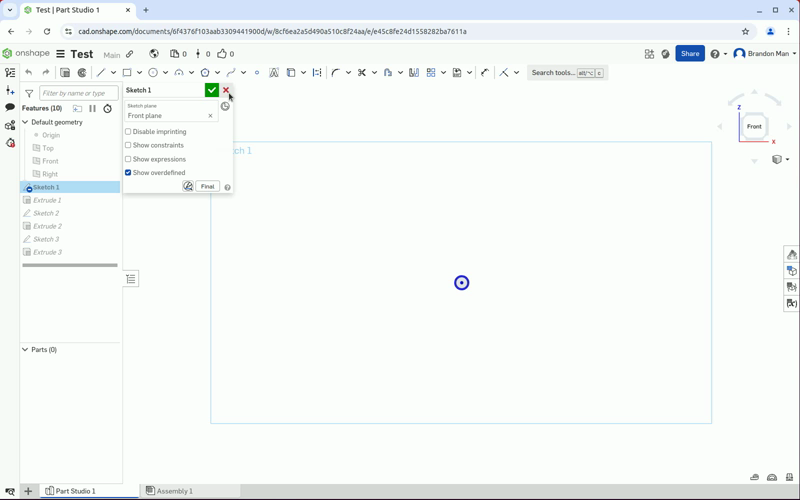
click(229, 92)
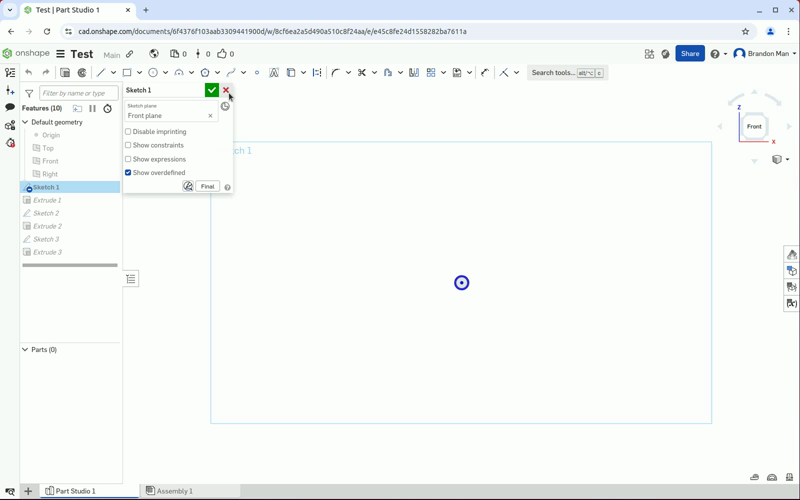
key(shift+s)
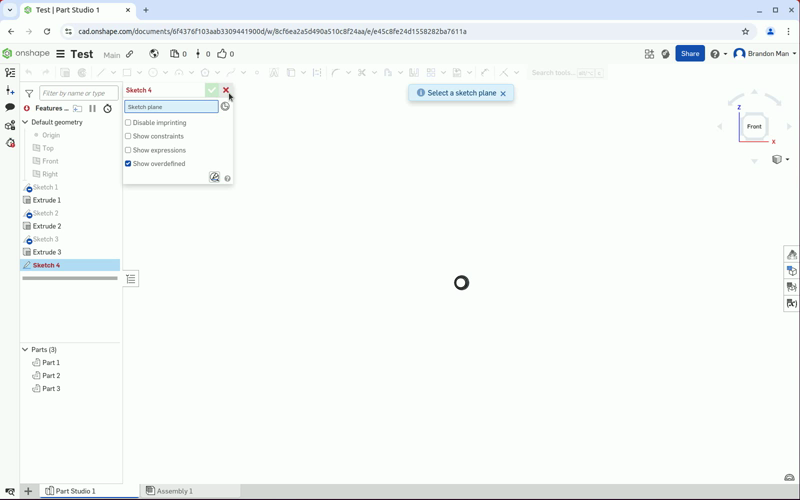
mouse_move(73, 163)
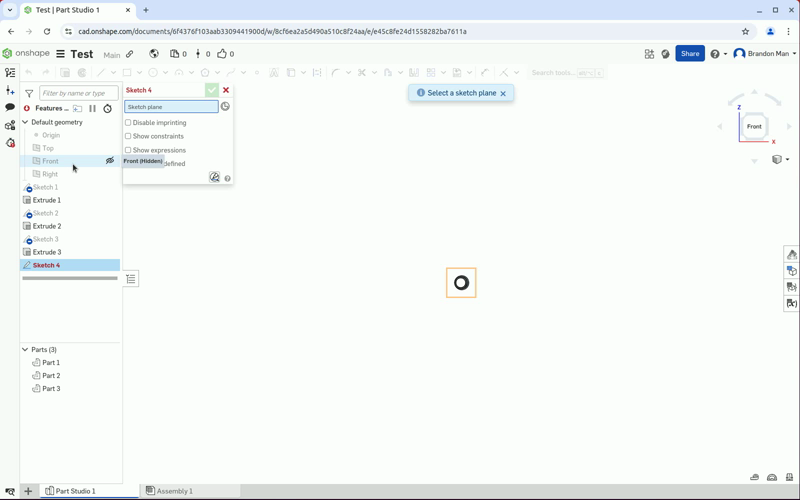
click(73, 163)
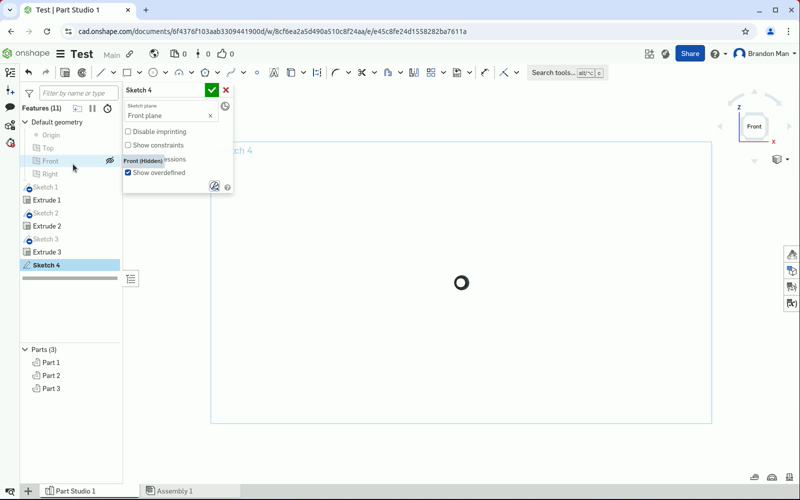
mouse_move(73, 352)
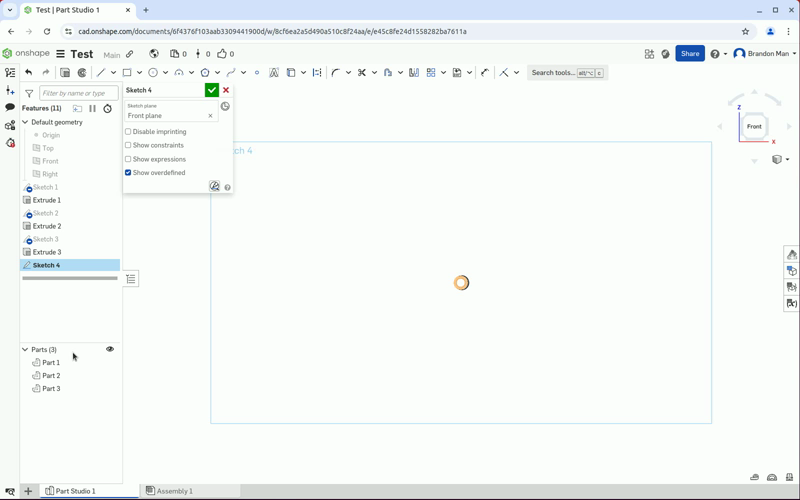
key(y)
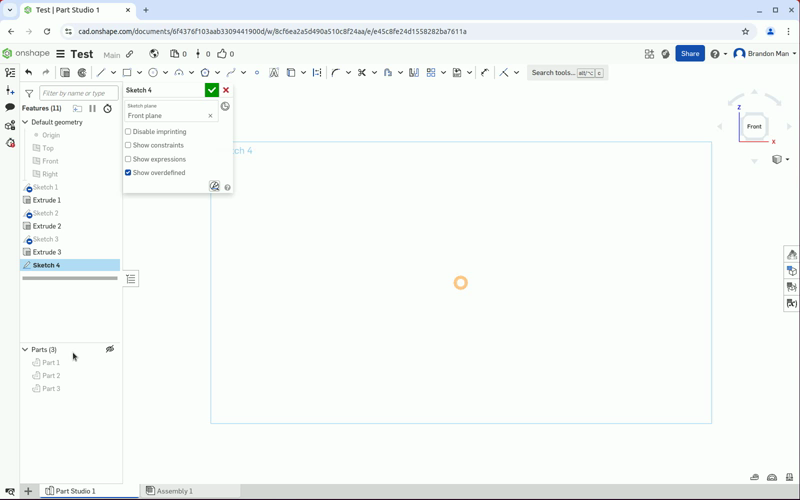
key(a)
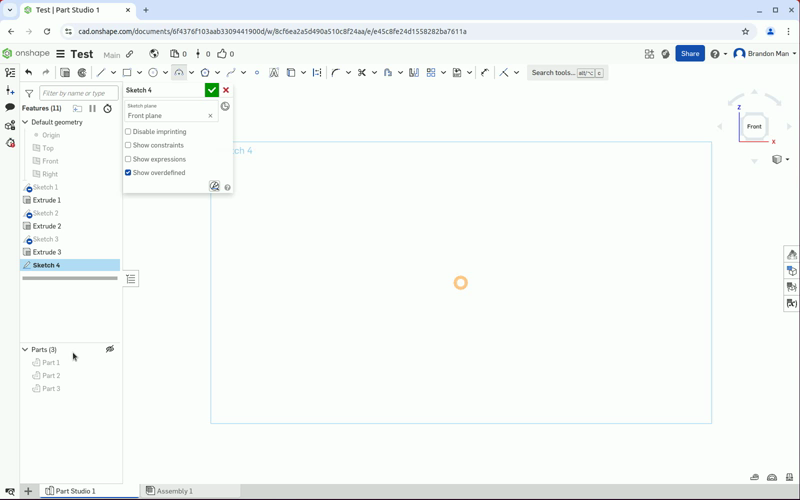
key_down(shift)
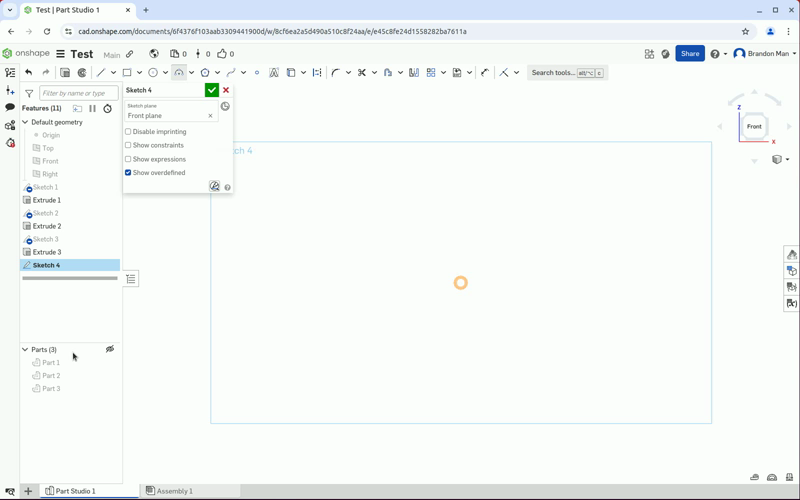
mouse_move(460, 288)
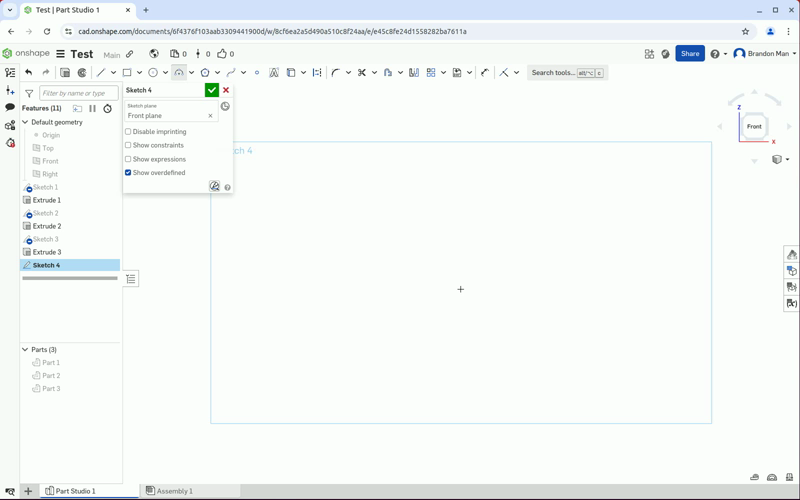
click(460, 288)
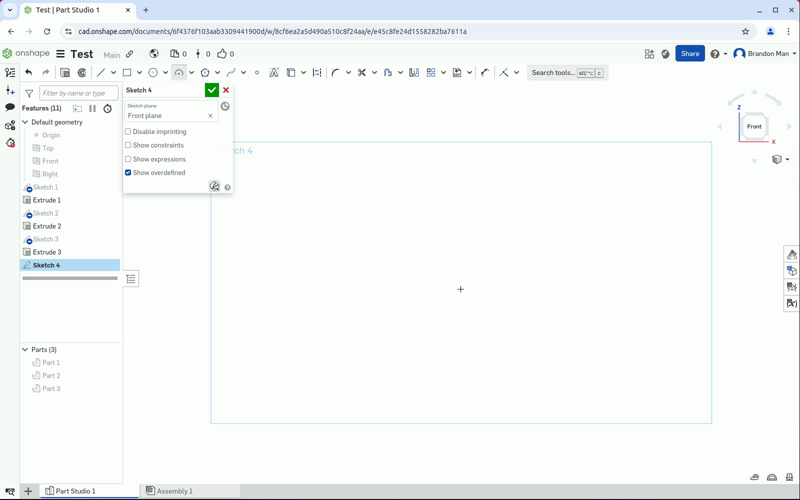
key_up(shift)
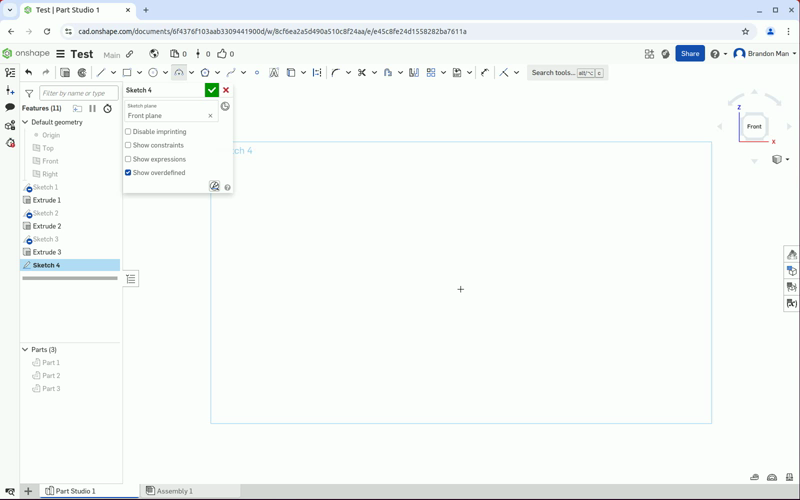
key_down(shift)
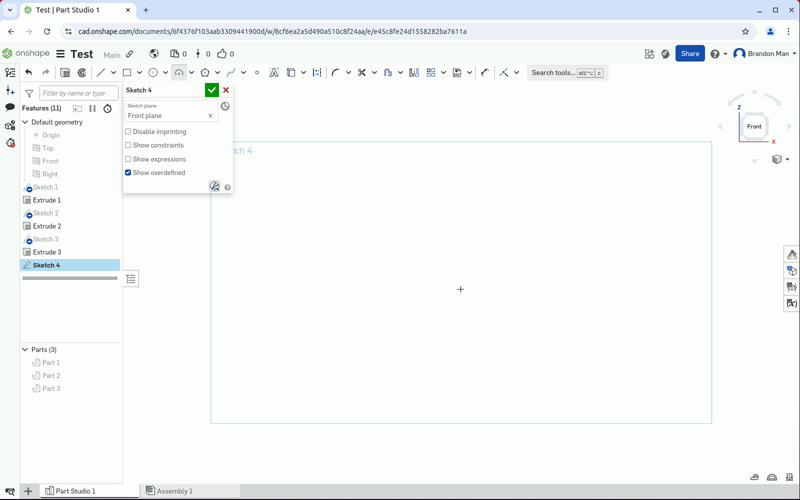
mouse_move(461, 288)
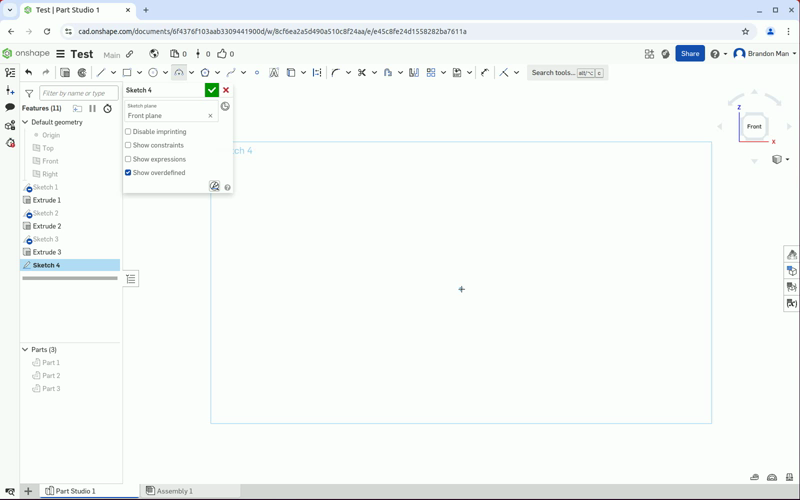
scroll(6)
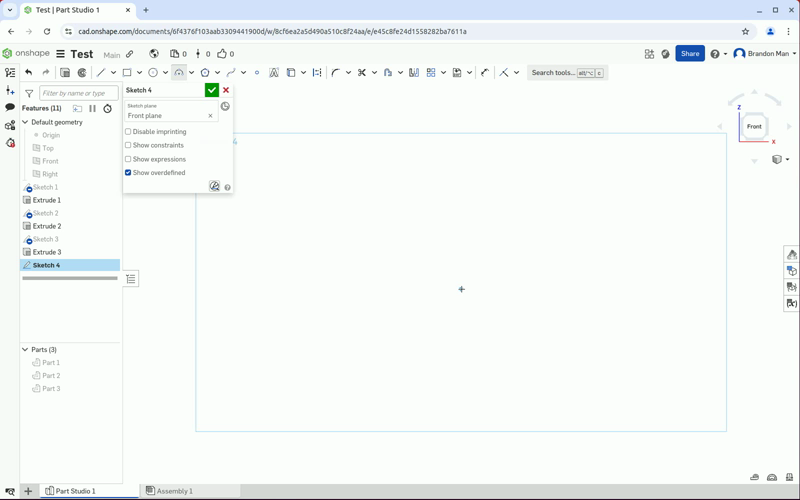
scroll(6)
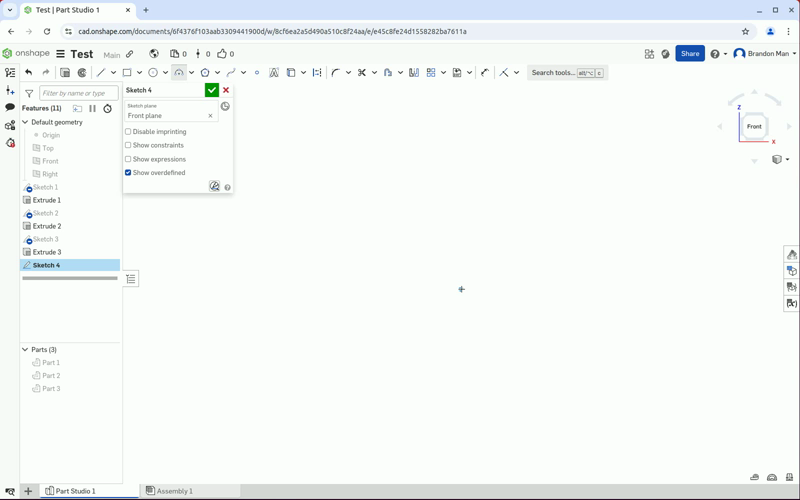
scroll(6)
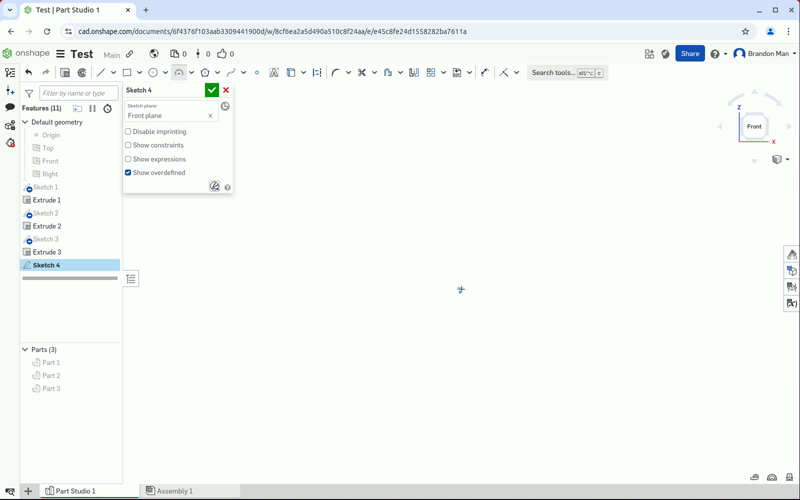
scroll(6)
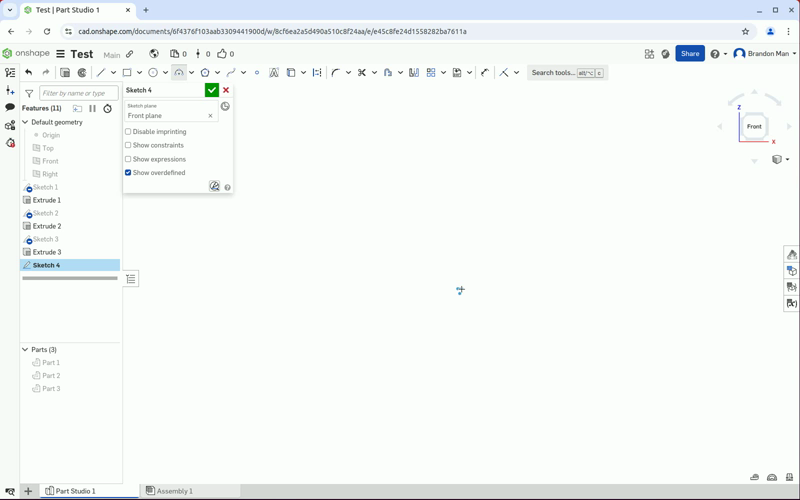
scroll(6)
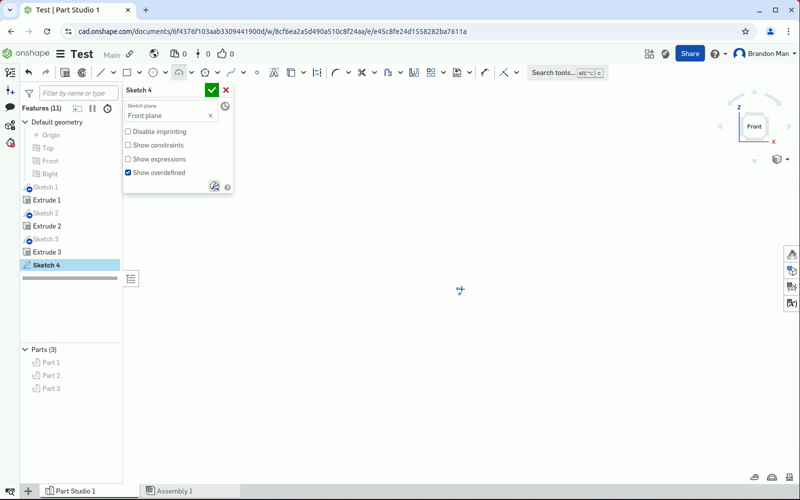
scroll(6)
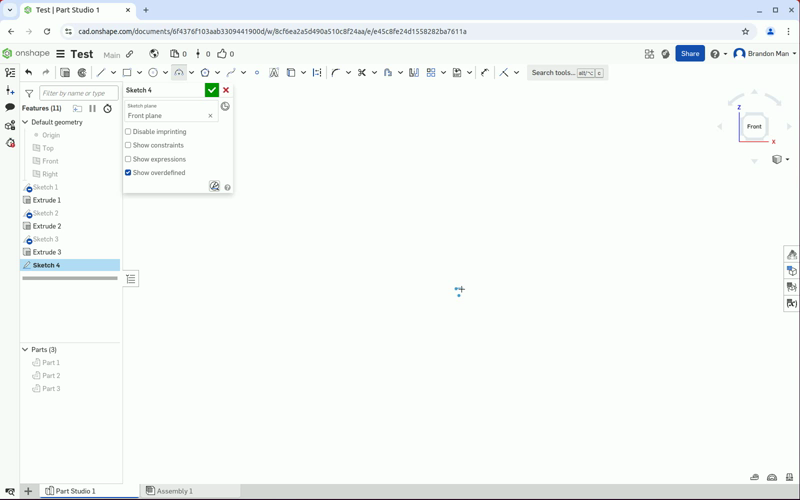
scroll(6)
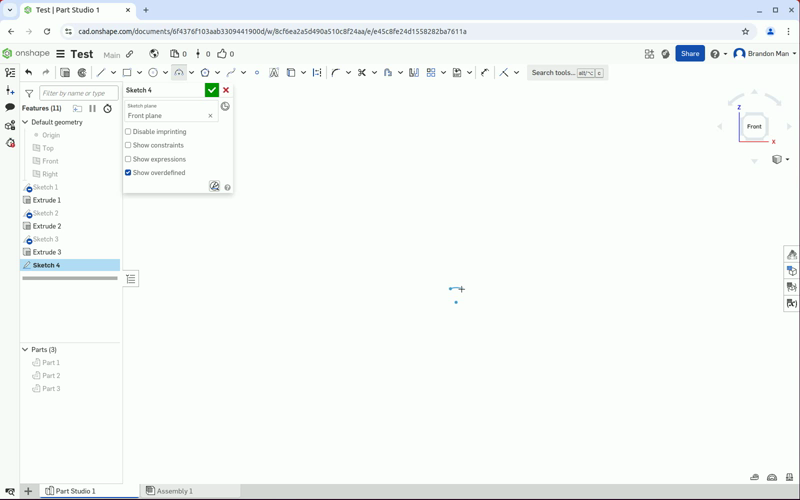
click(461, 288)
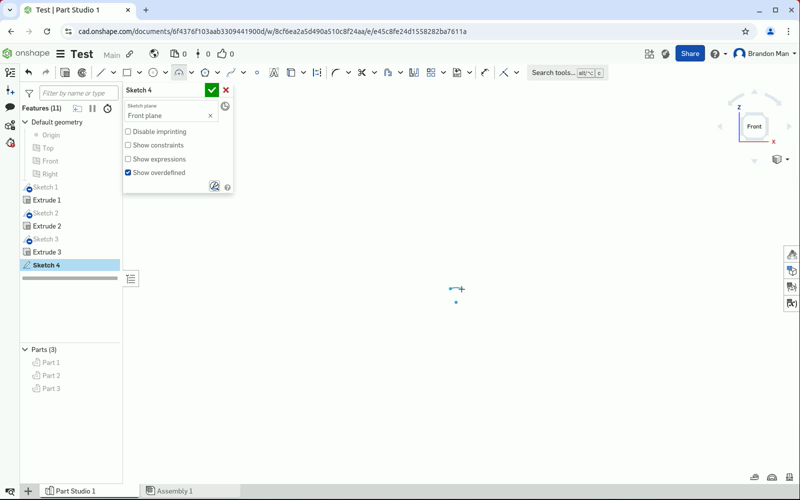
scroll(-6)
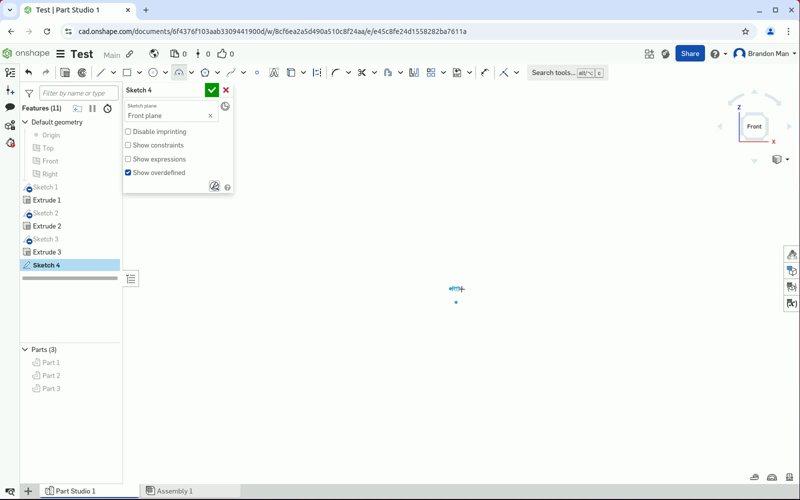
scroll(-6)
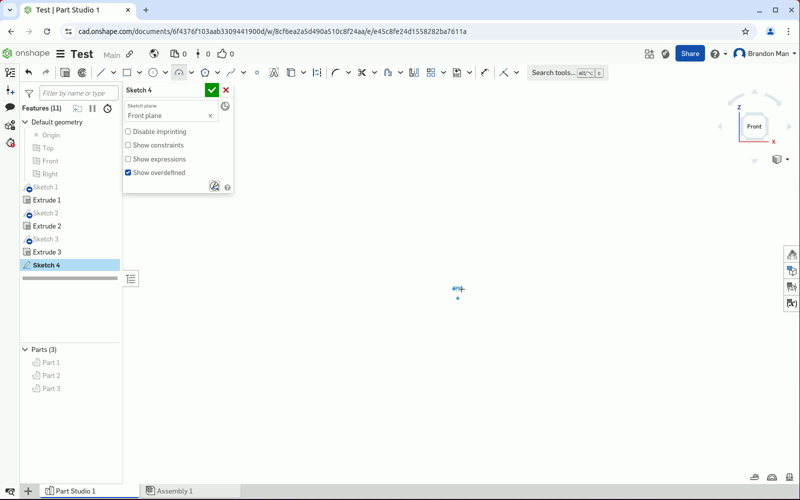
scroll(-6)
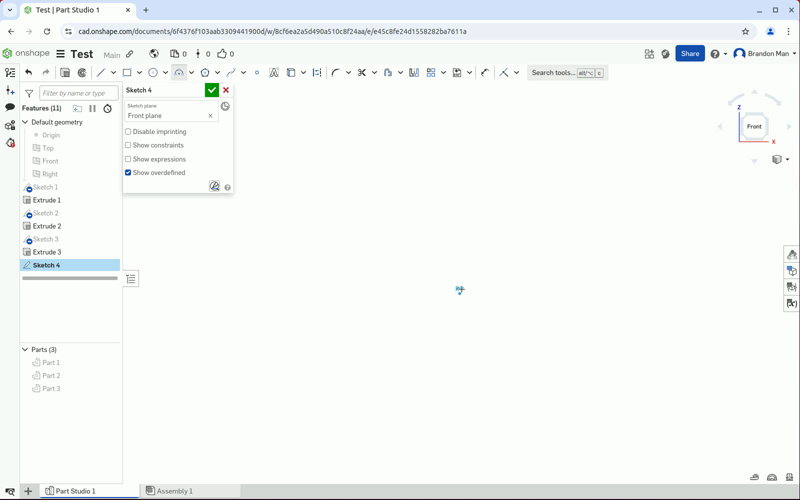
scroll(-6)
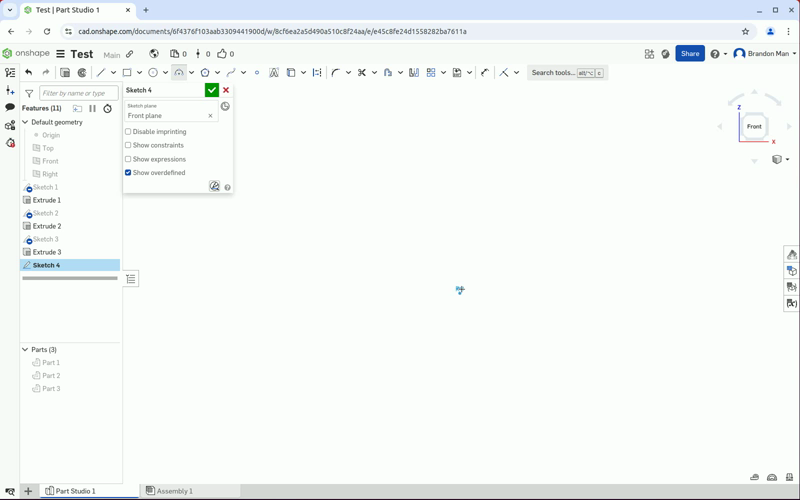
scroll(-6)
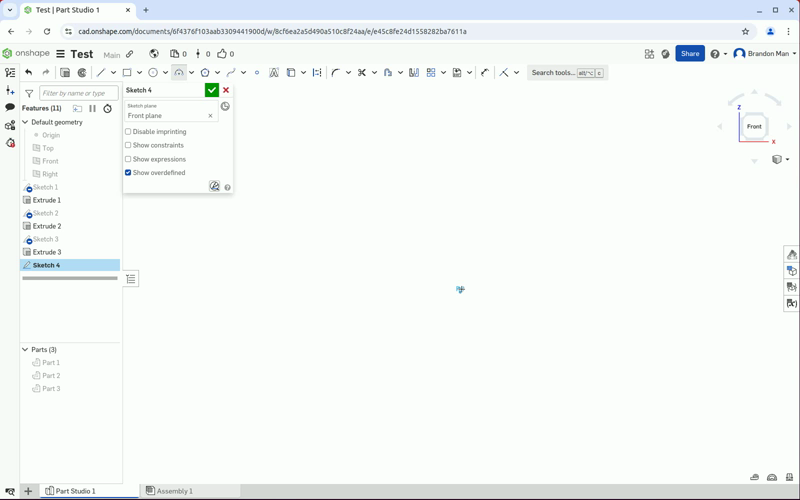
scroll(-6)
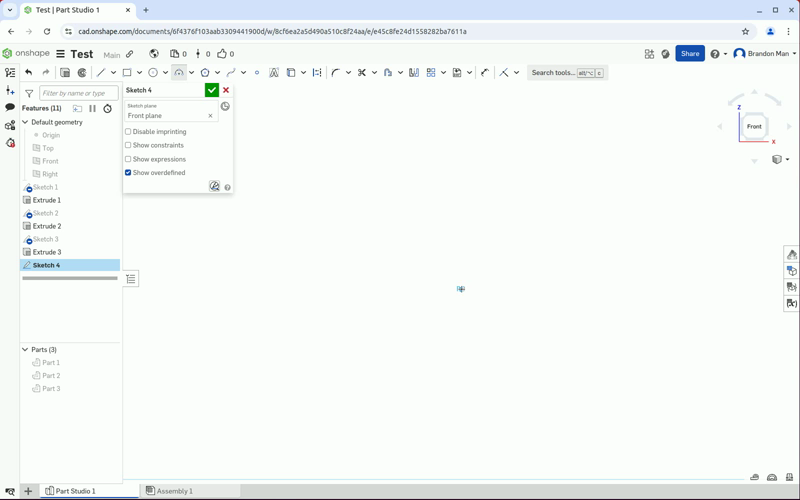
scroll(-6)
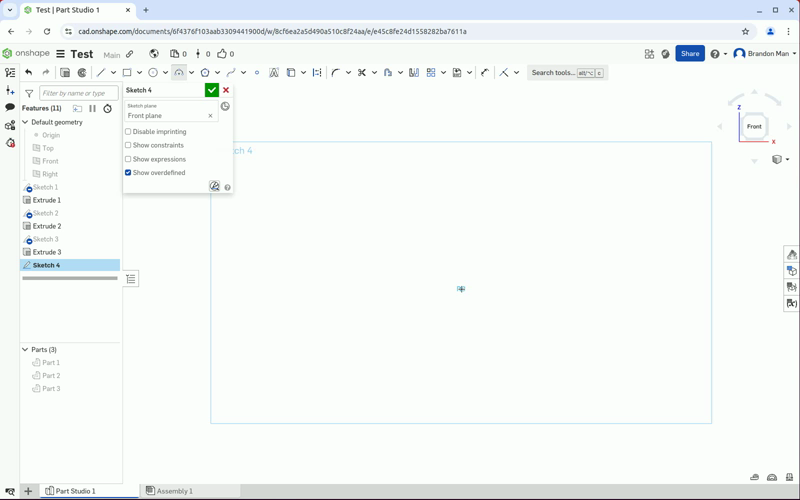
mouse_move(461, 276)
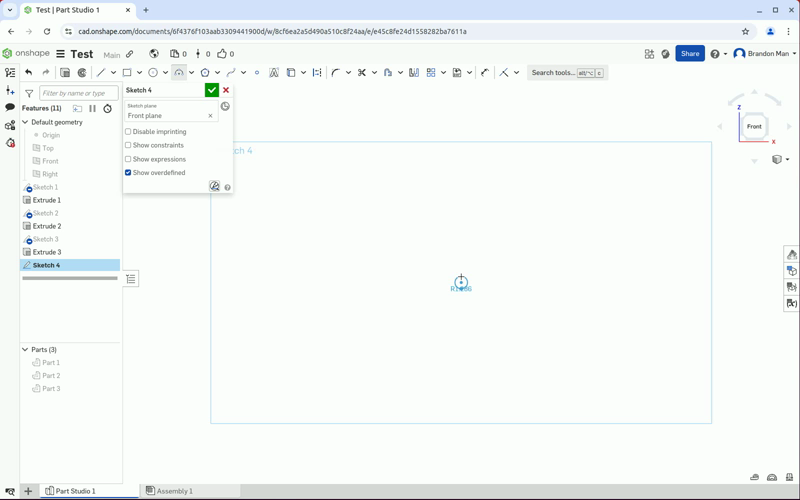
scroll(6)
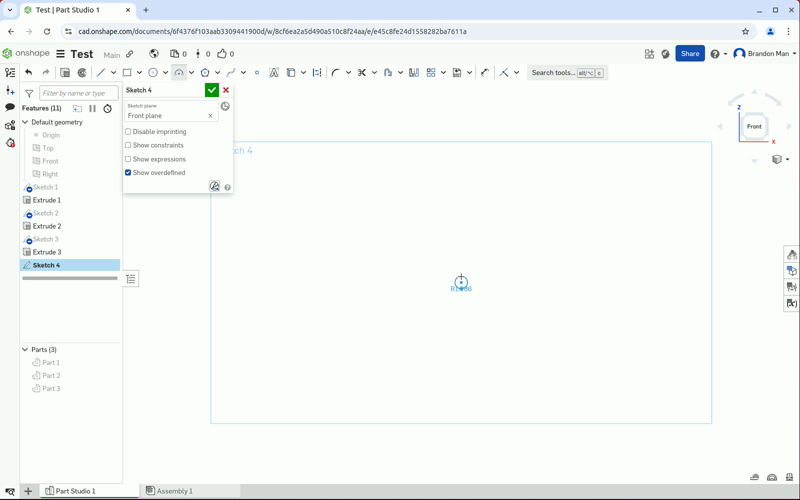
scroll(6)
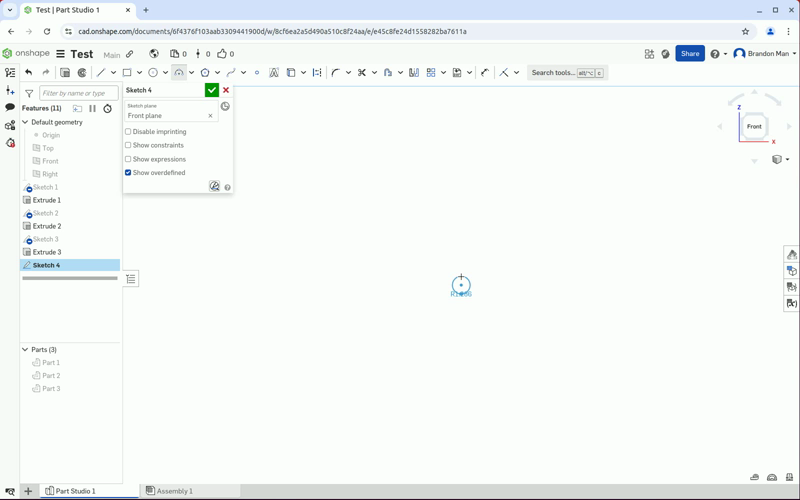
scroll(6)
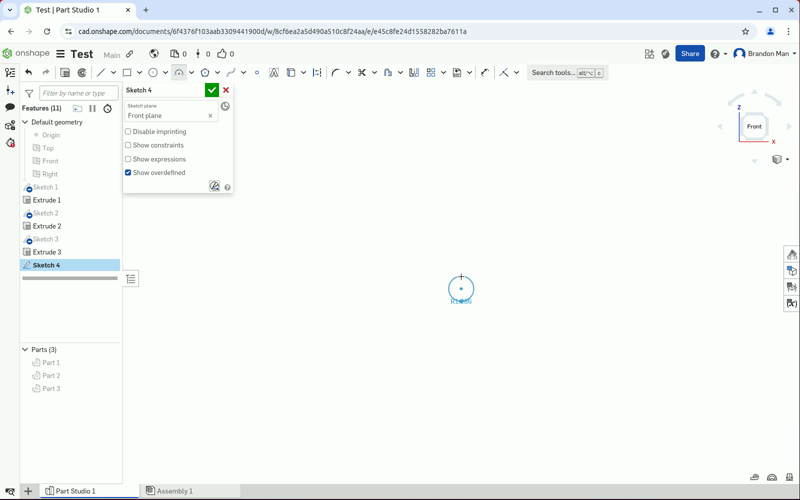
scroll(6)
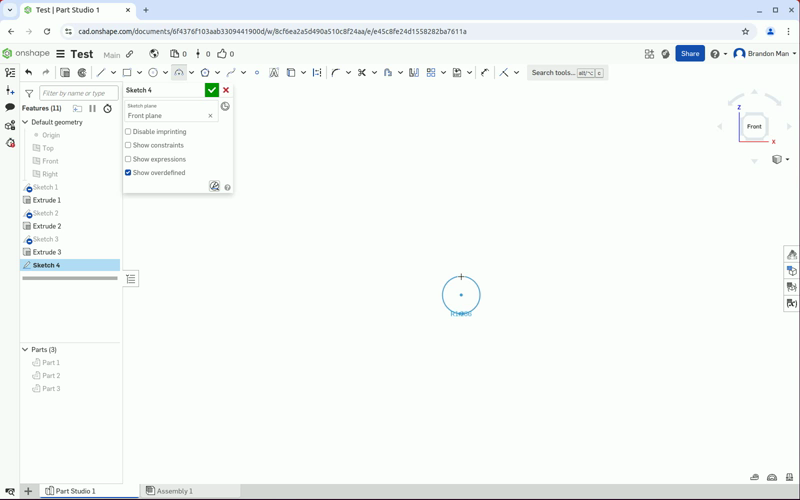
scroll(6)
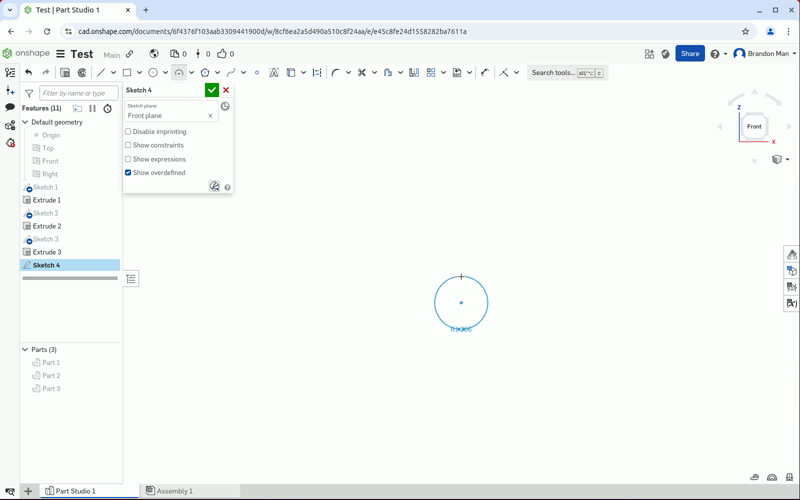
scroll(6)
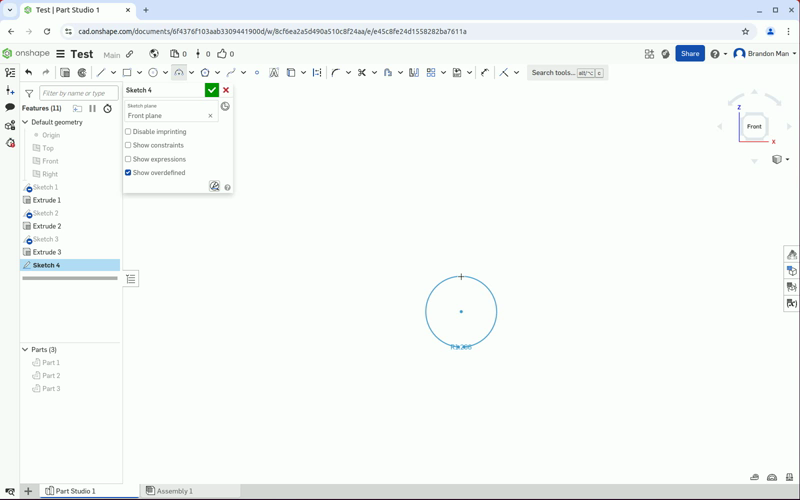
scroll(6)
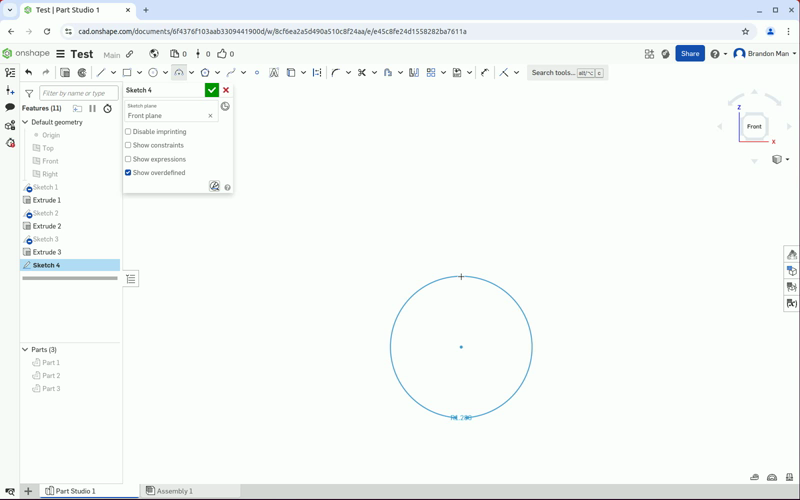
click(461, 276)
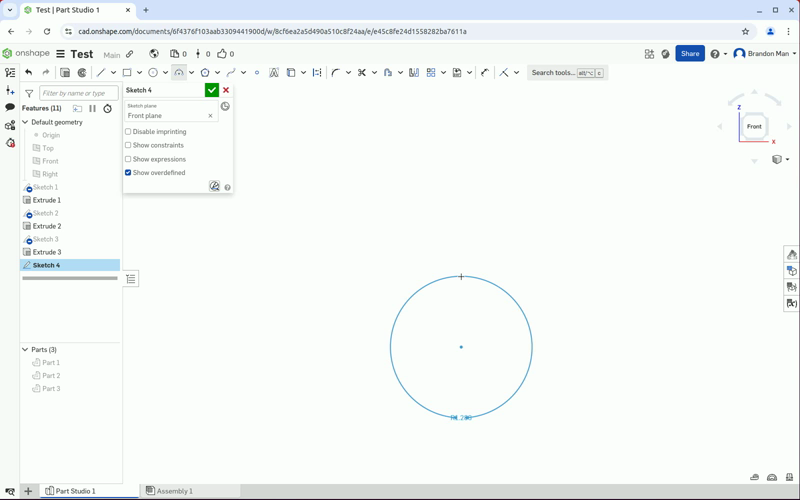
scroll(-6)
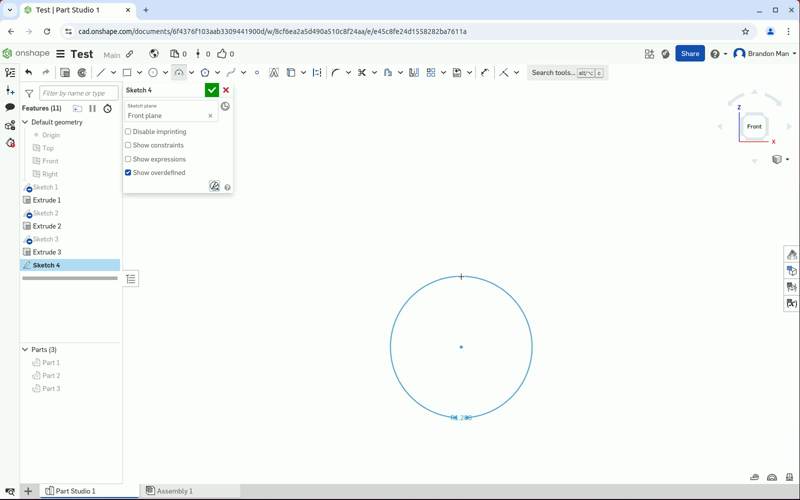
scroll(-6)
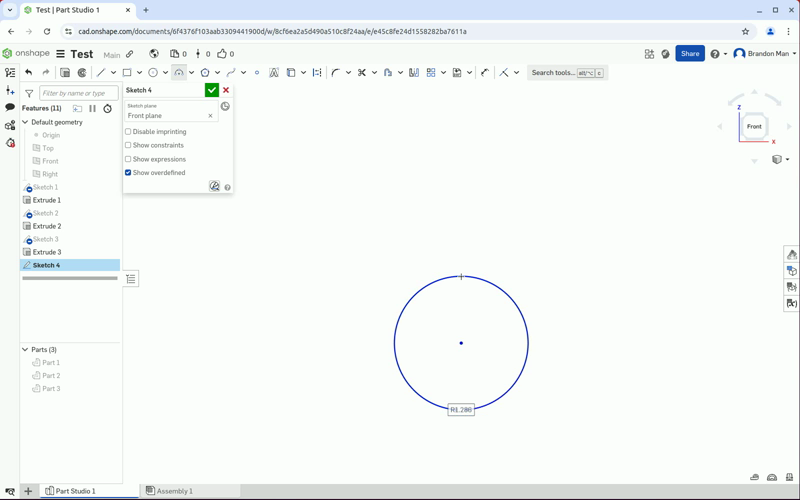
scroll(-6)
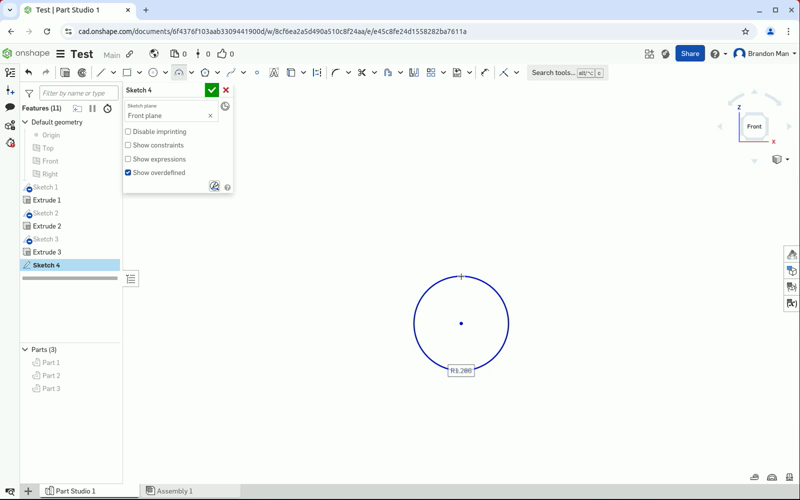
scroll(-6)
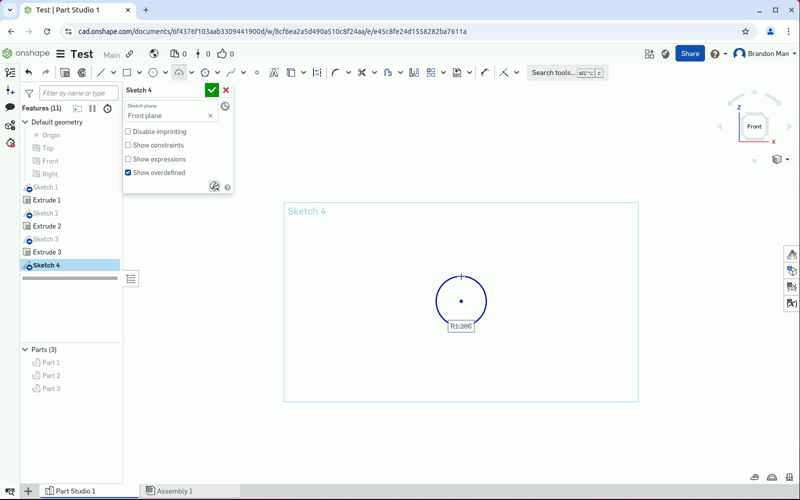
scroll(-6)
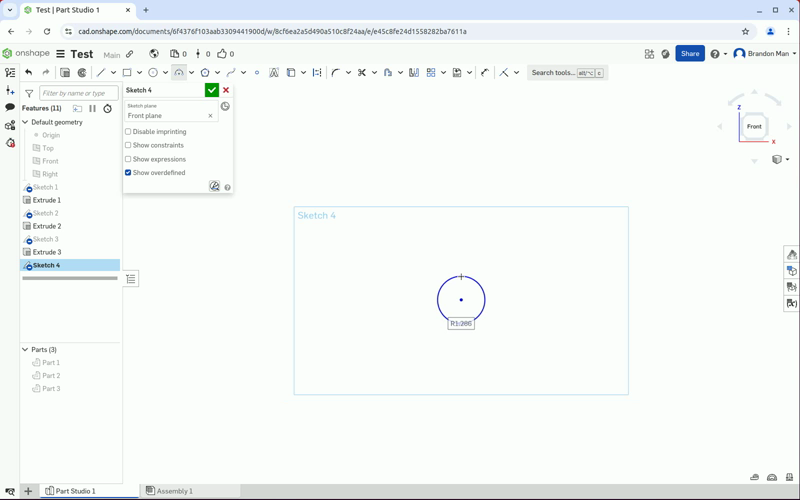
scroll(-6)
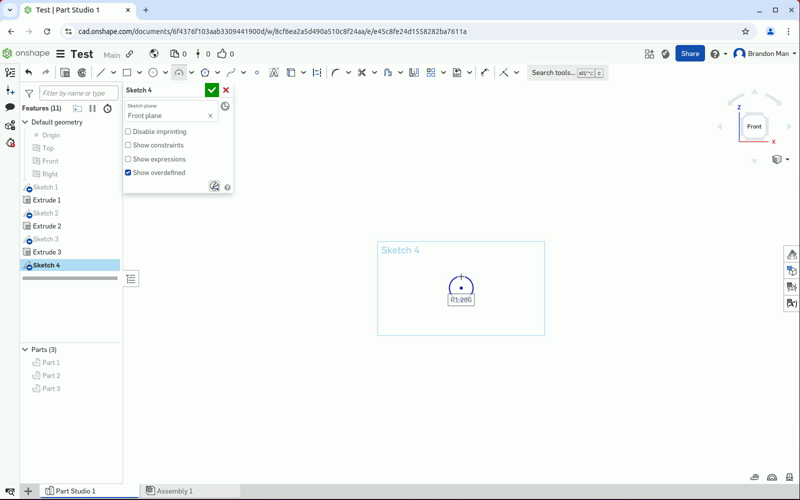
scroll(-6)
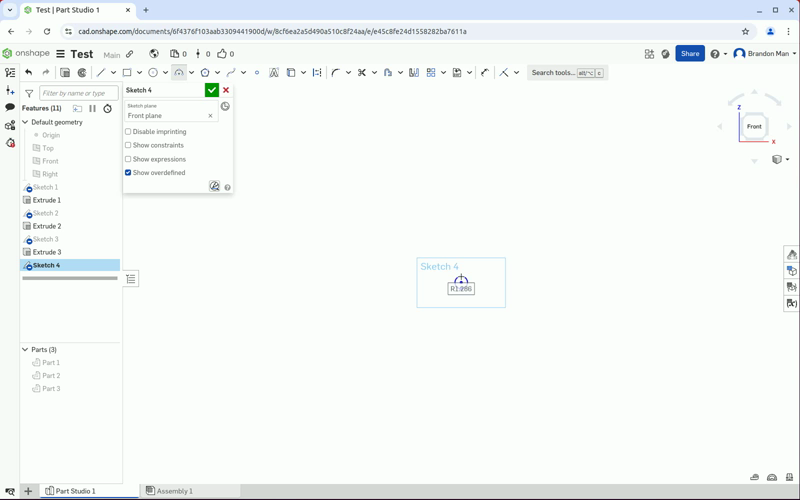
key_up(shift)
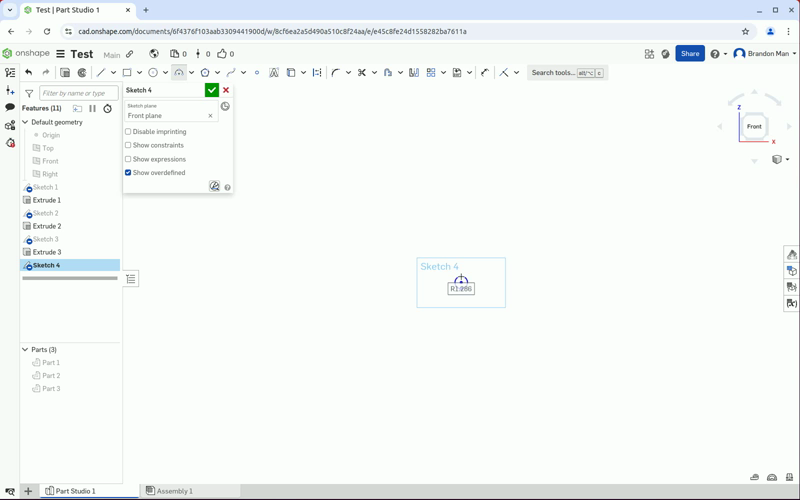
key(esc)
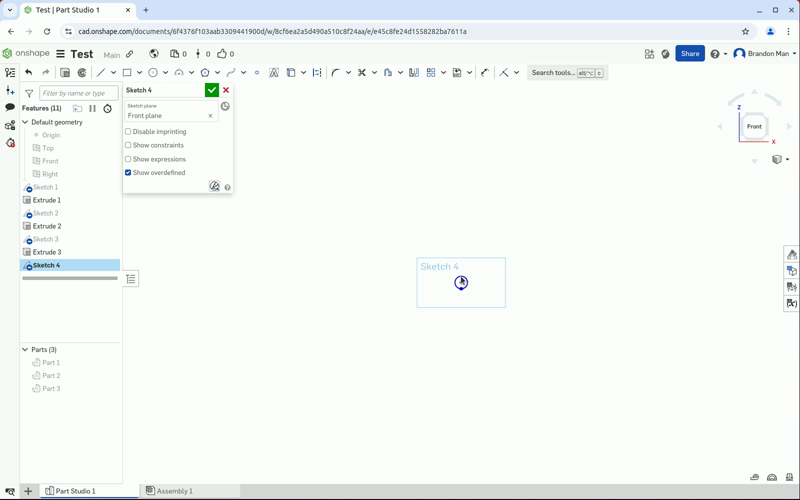
key(l)
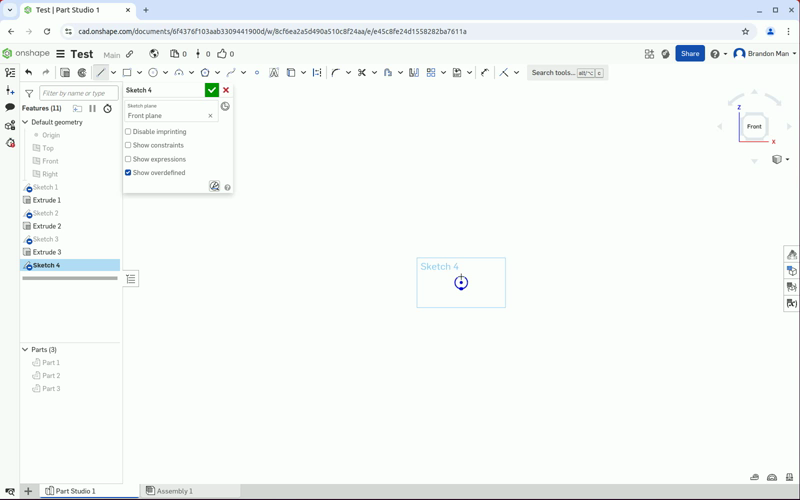
mouse_move(461, 288)
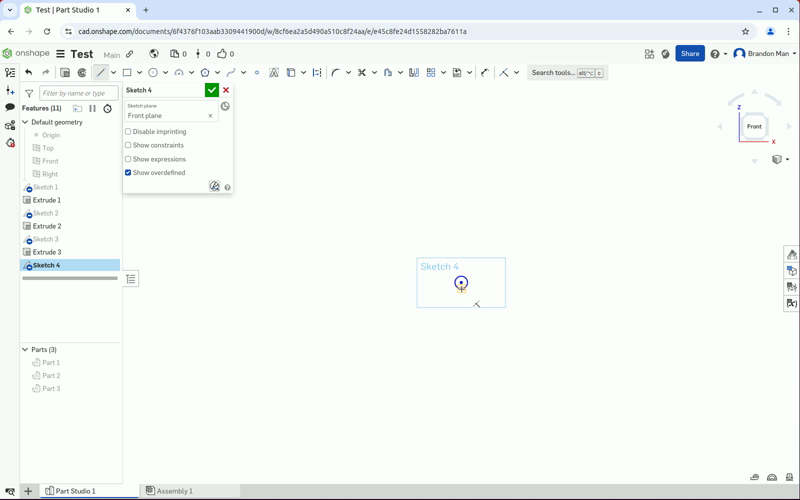
scroll(6)
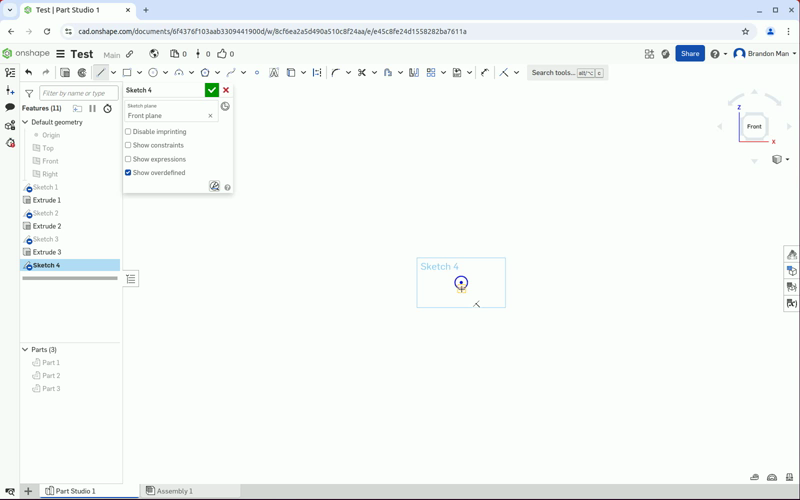
scroll(6)
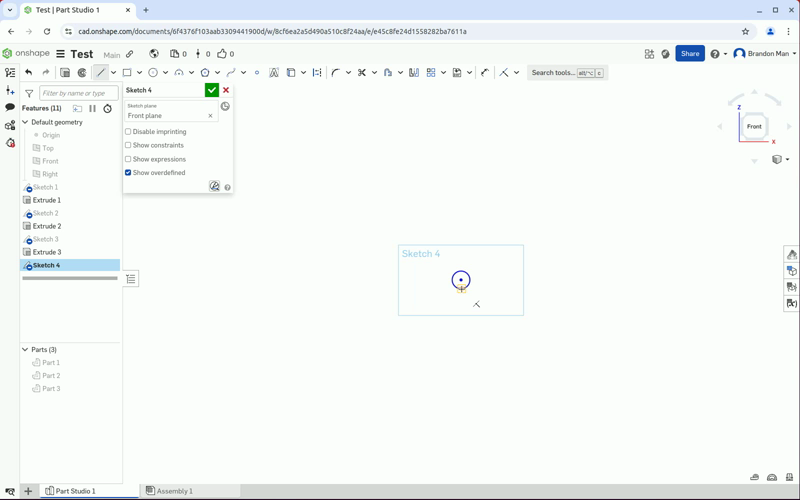
scroll(6)
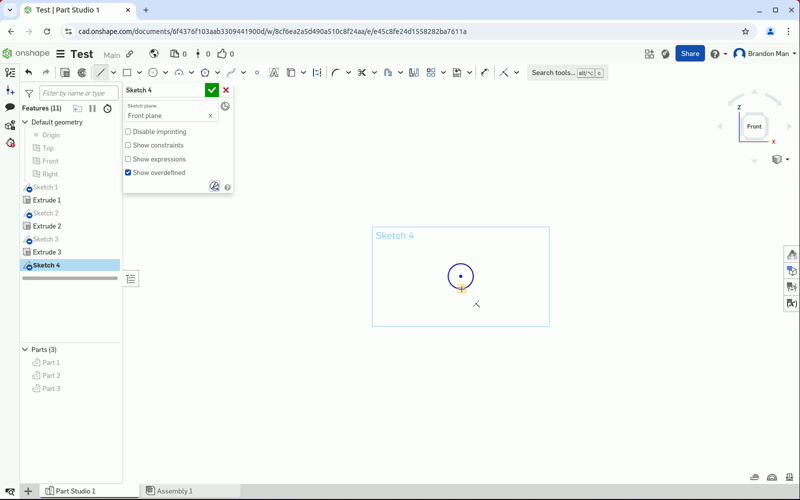
scroll(6)
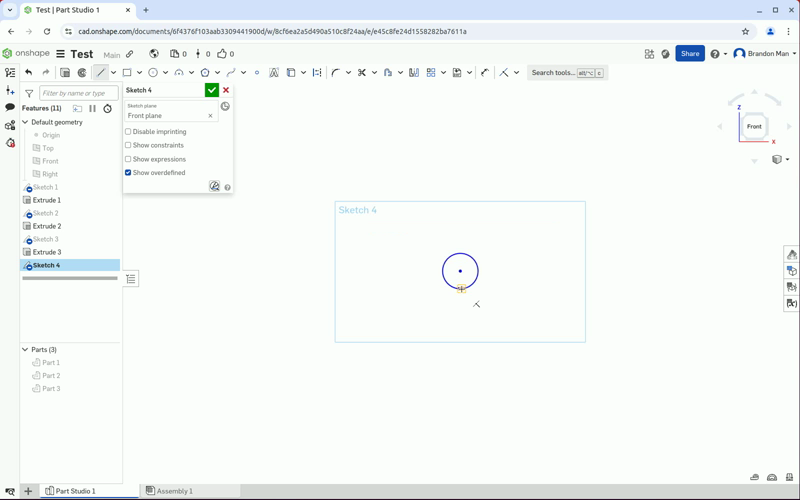
scroll(6)
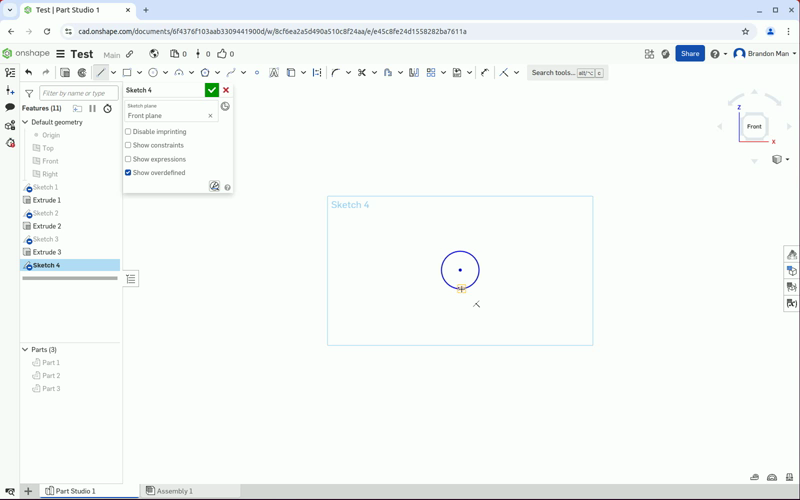
scroll(6)
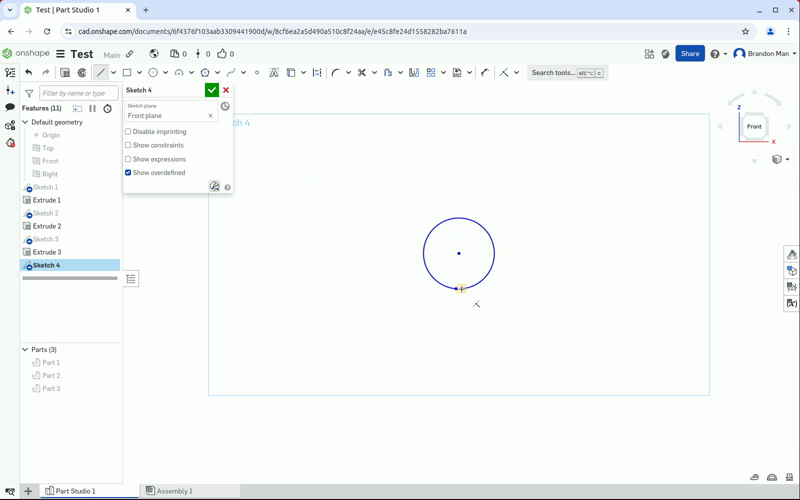
scroll(6)
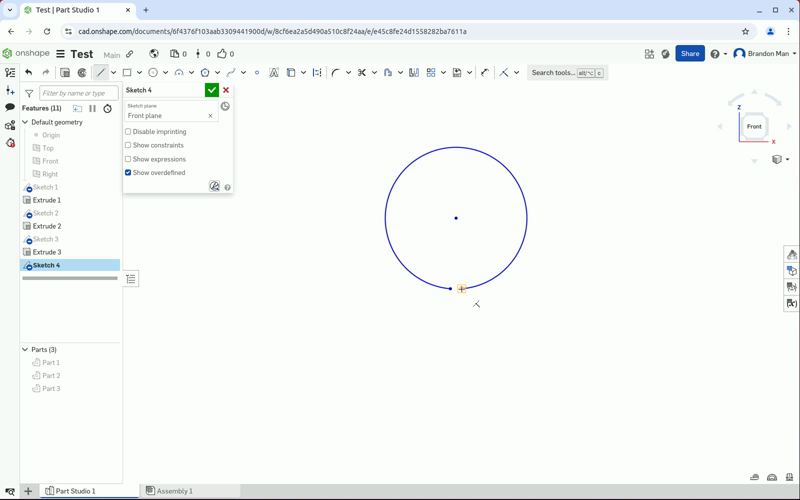
click(461, 288)
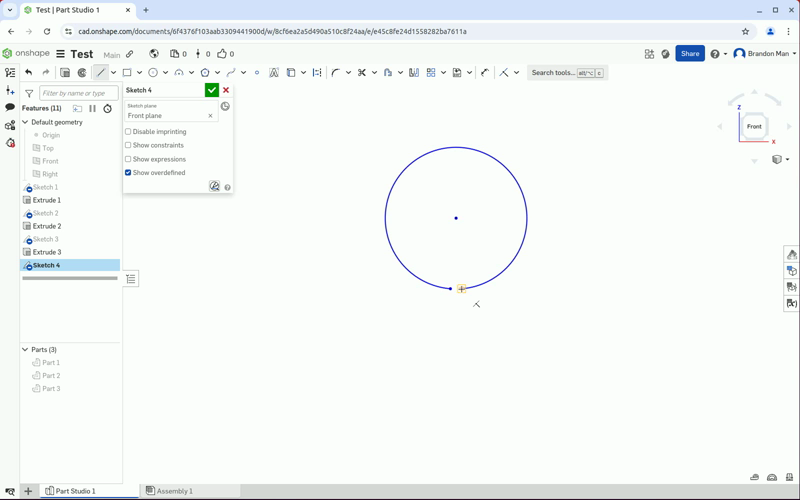
scroll(-6)
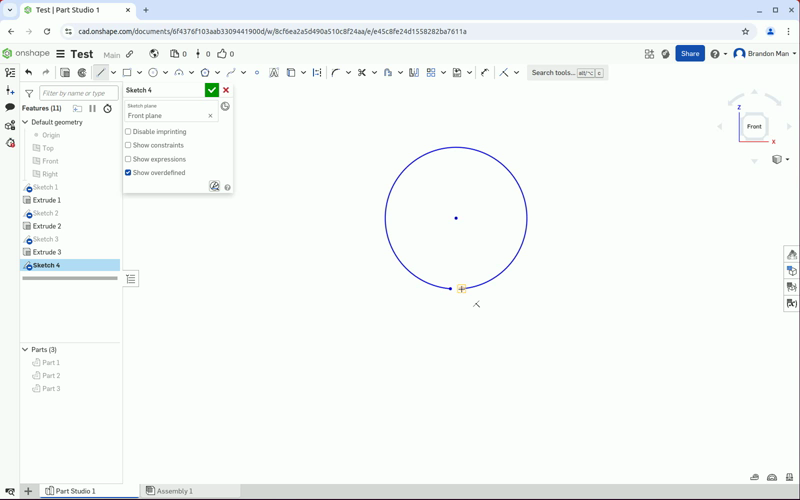
scroll(-6)
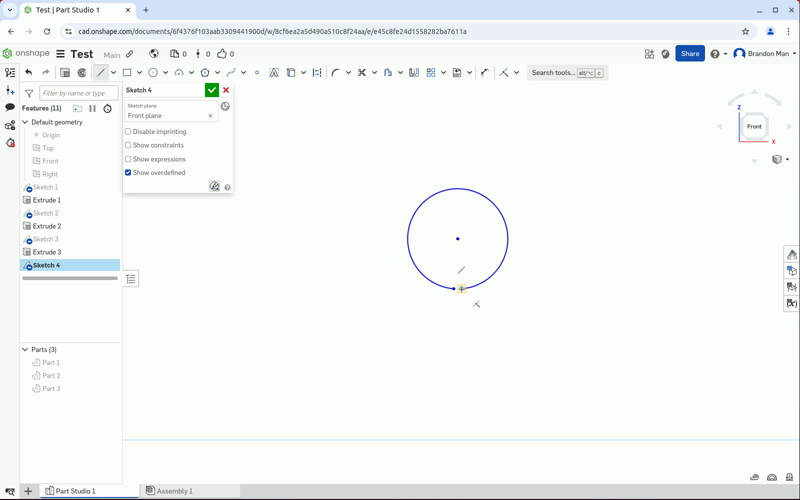
scroll(-6)
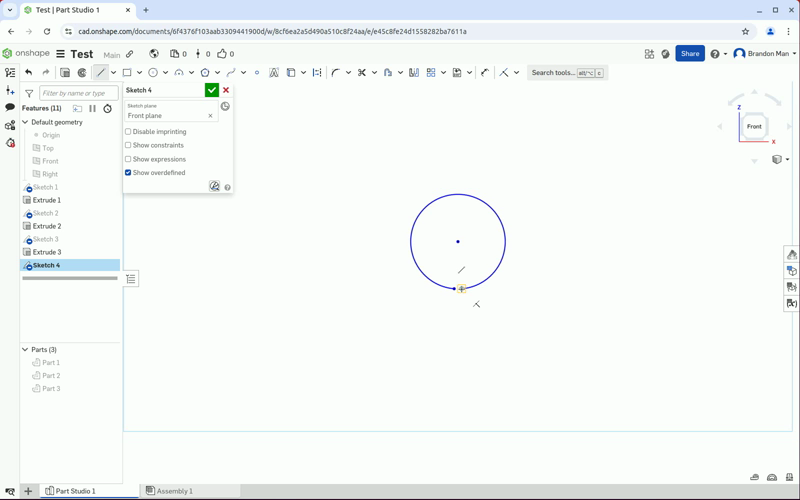
scroll(-6)
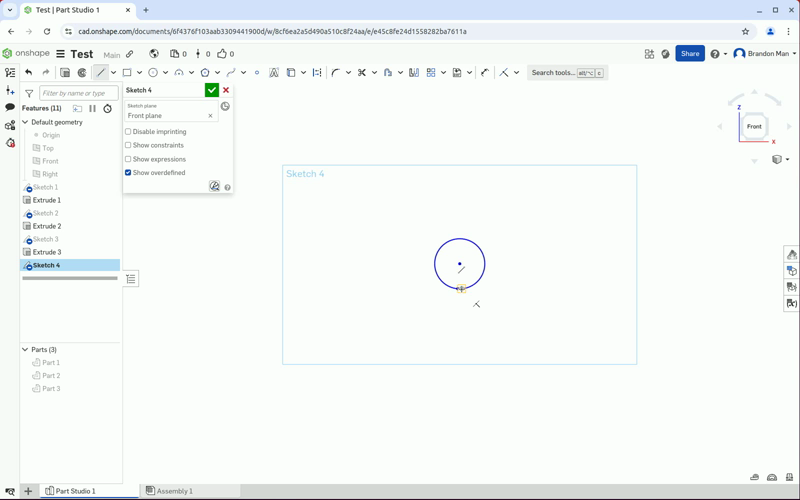
scroll(-6)
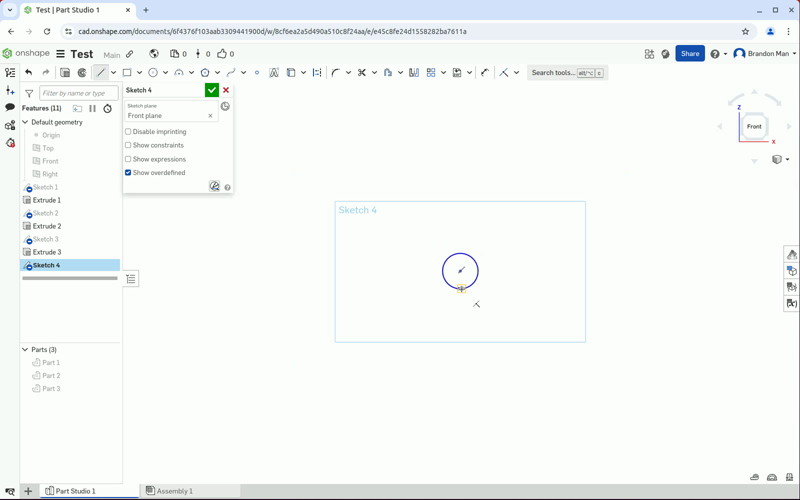
scroll(-6)
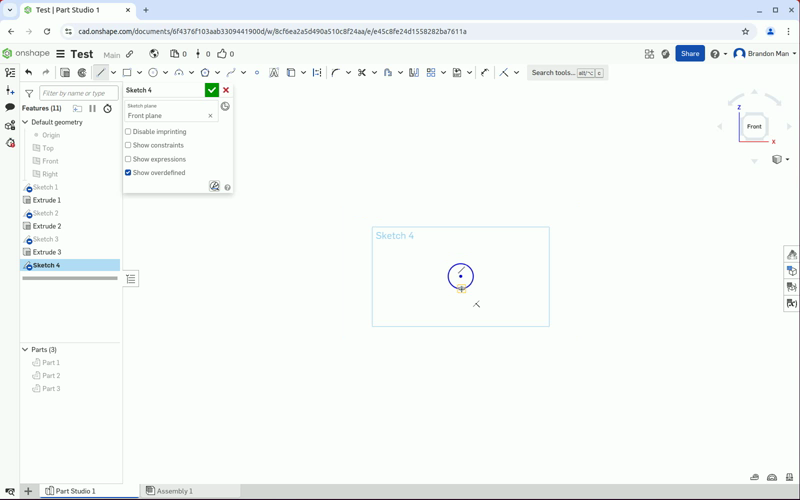
scroll(-6)
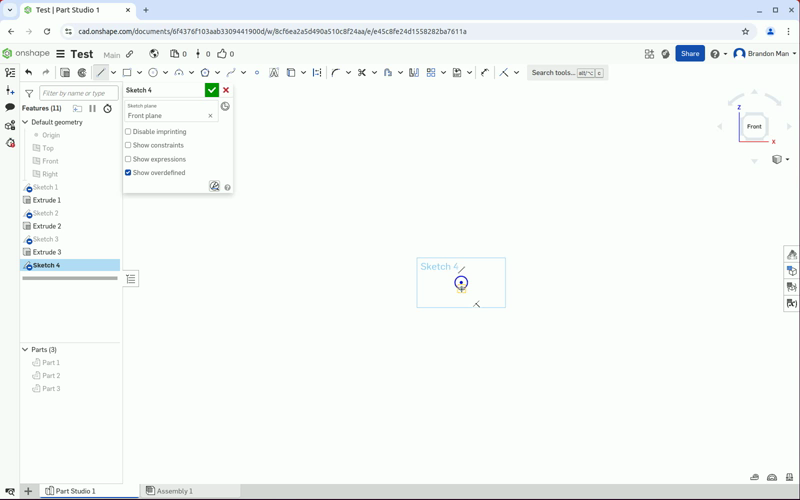
key_down(shift)
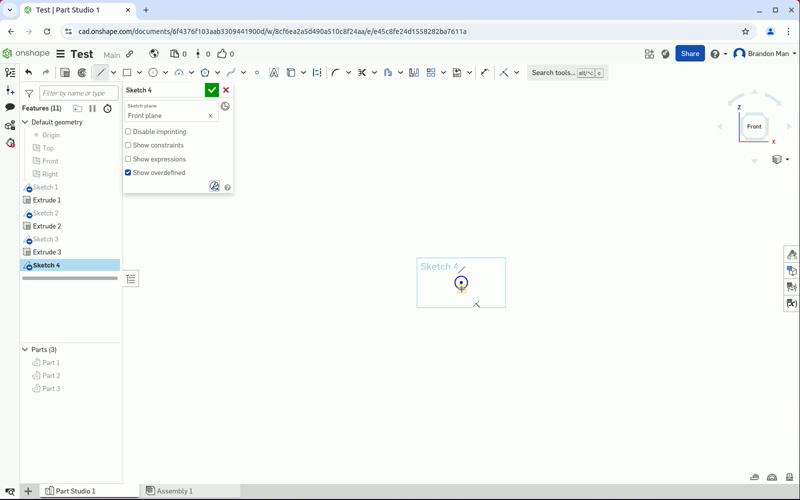
mouse_move(492, 288)
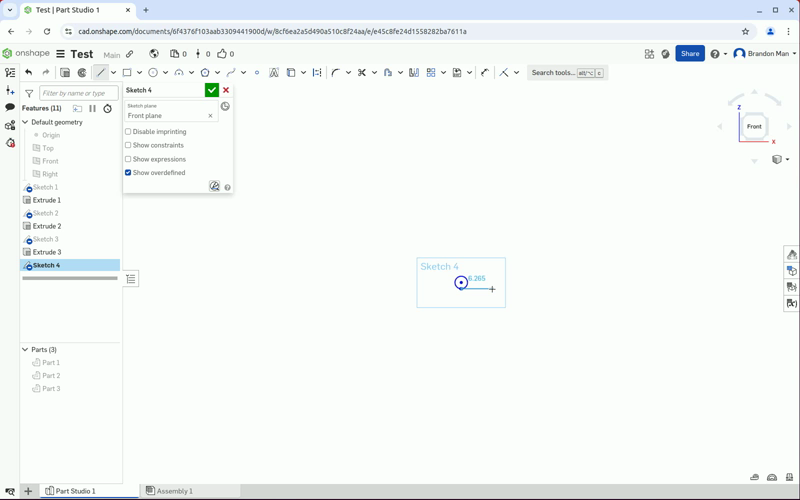
mouse_move(461, 288)
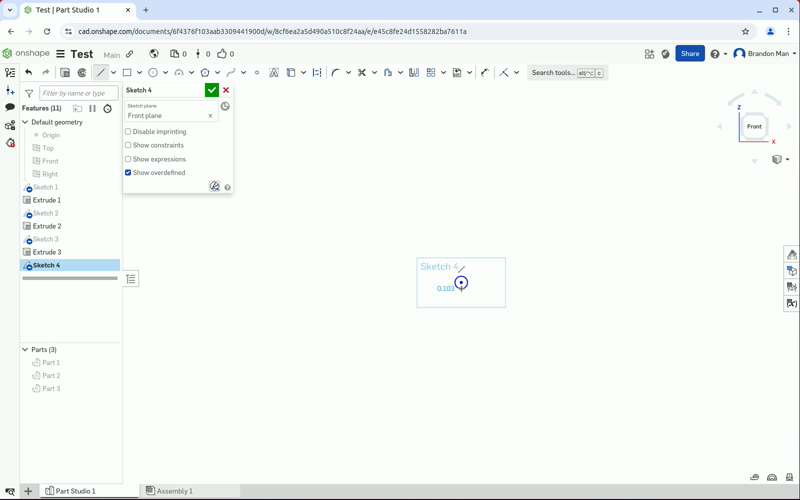
scroll(6)
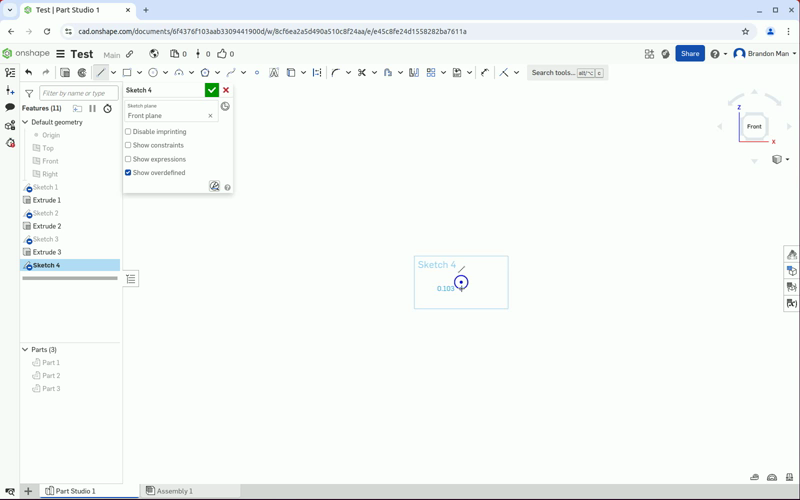
scroll(6)
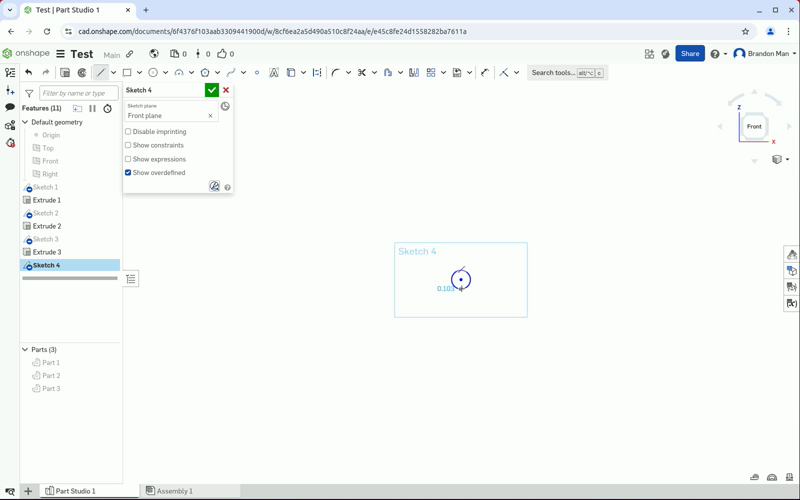
scroll(6)
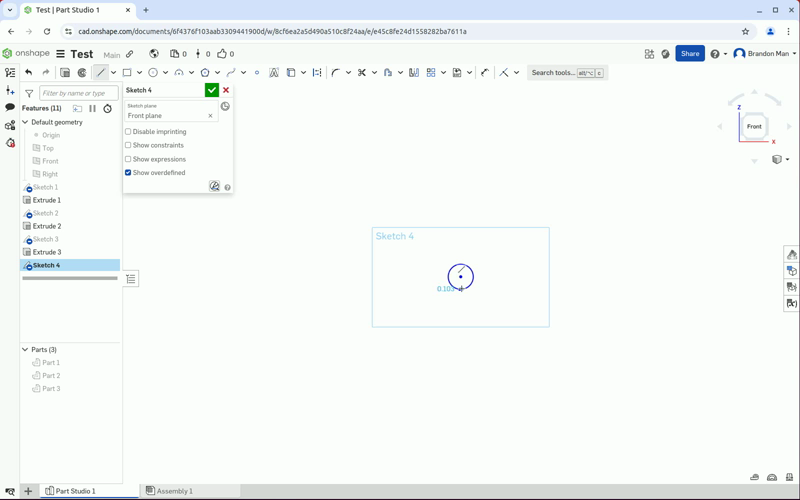
scroll(6)
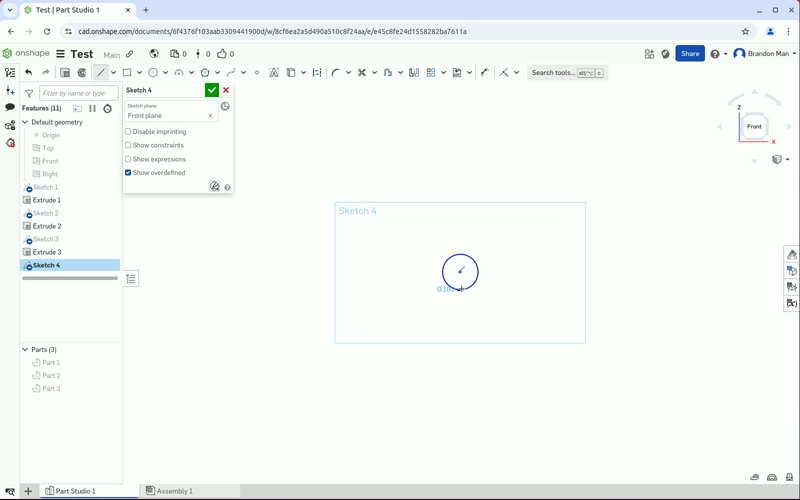
scroll(6)
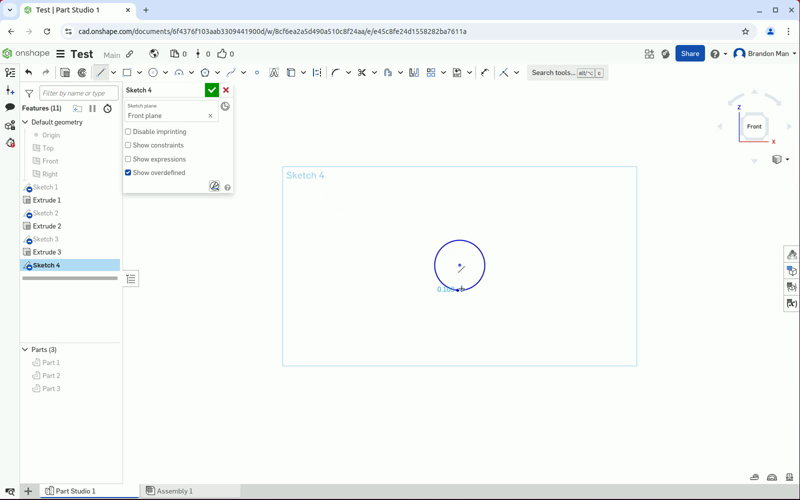
scroll(6)
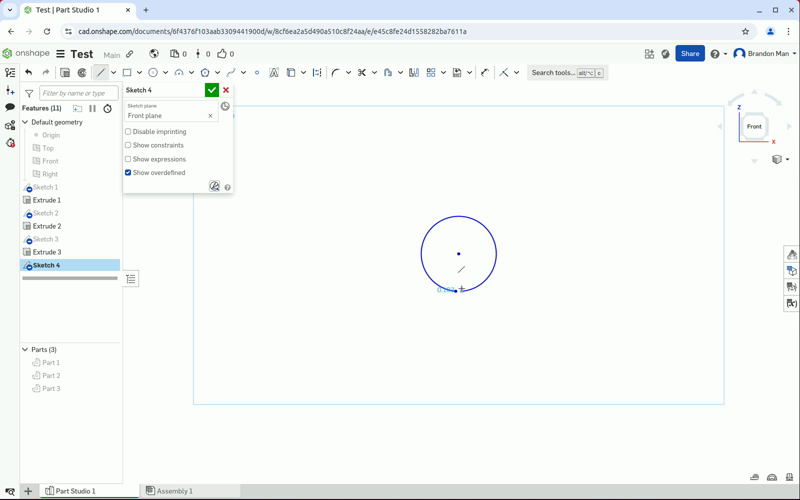
scroll(6)
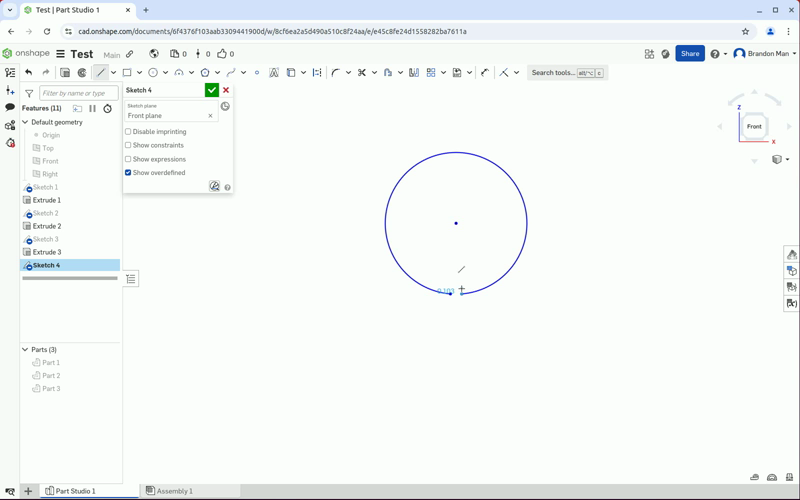
click(461, 288)
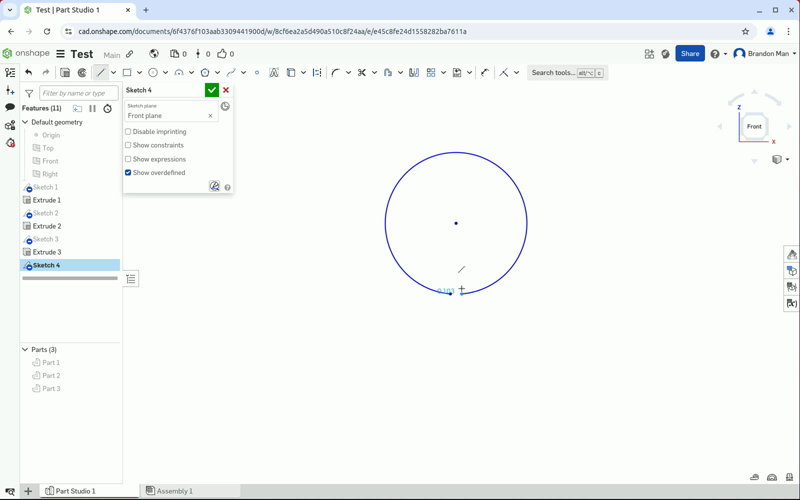
scroll(-6)
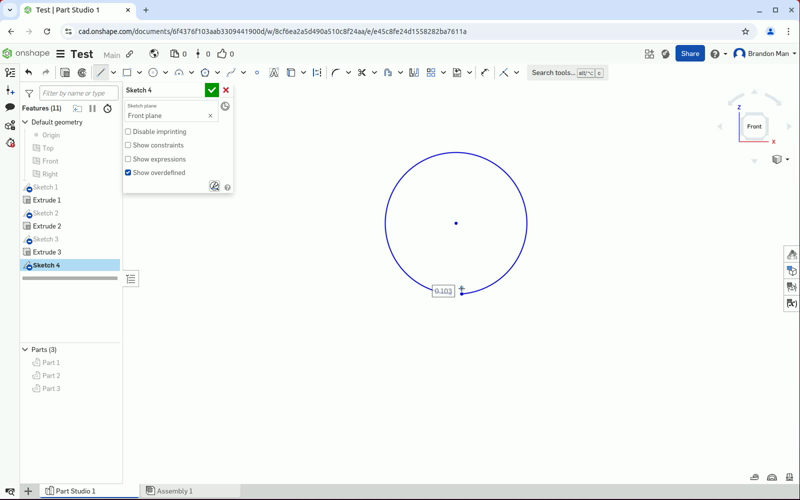
scroll(-6)
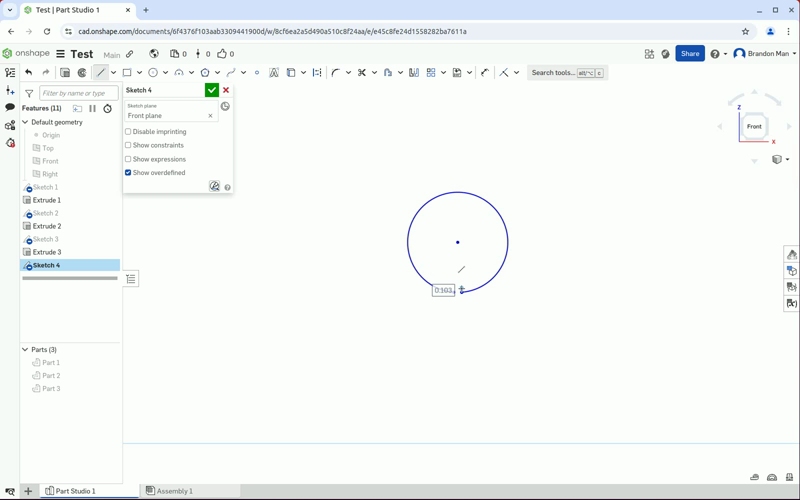
scroll(-6)
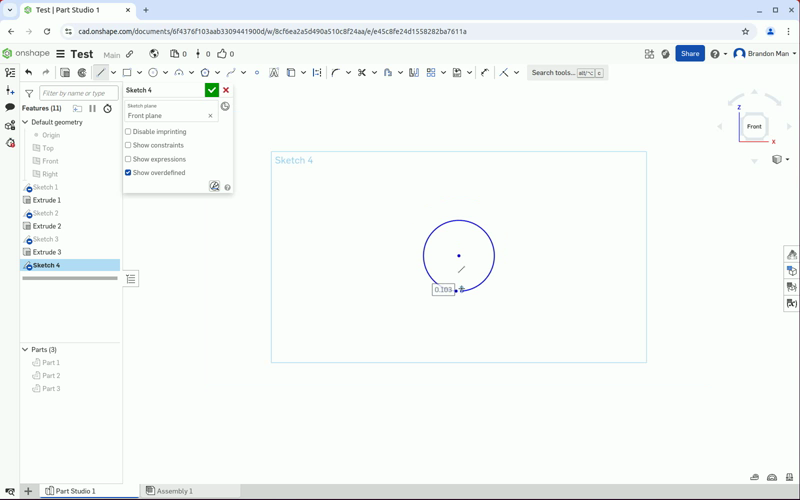
scroll(-6)
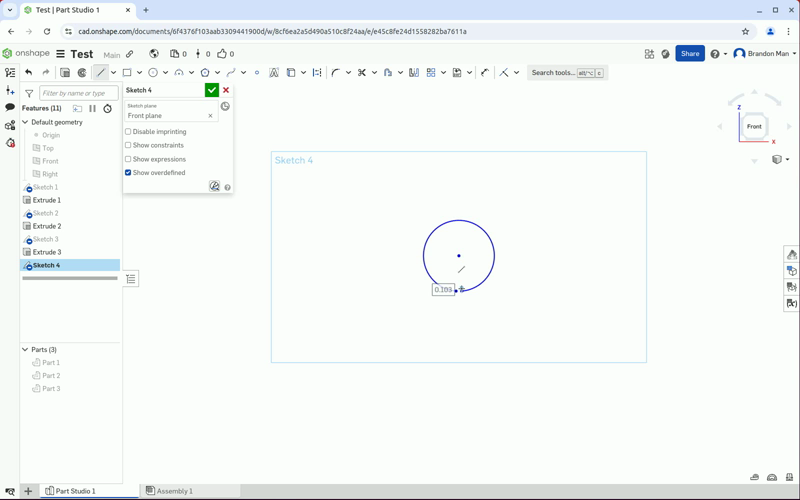
scroll(-6)
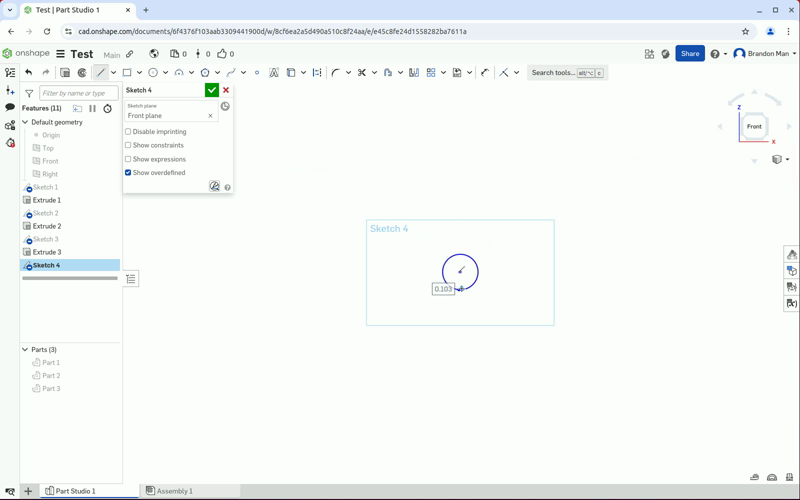
scroll(-6)
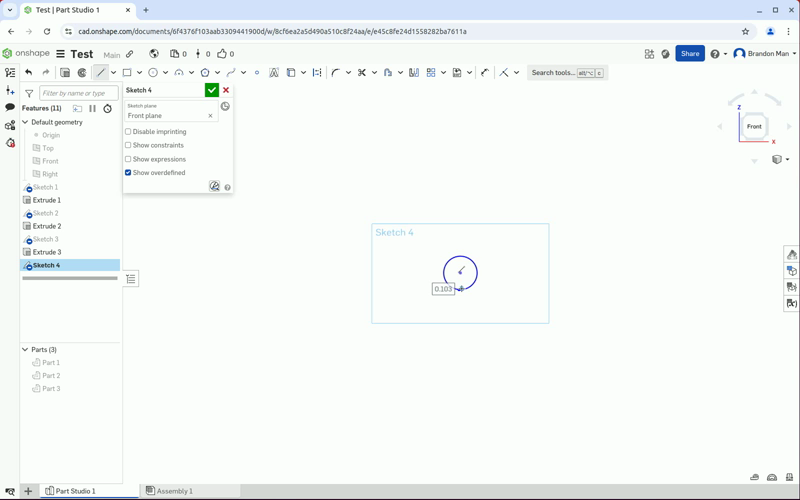
scroll(-6)
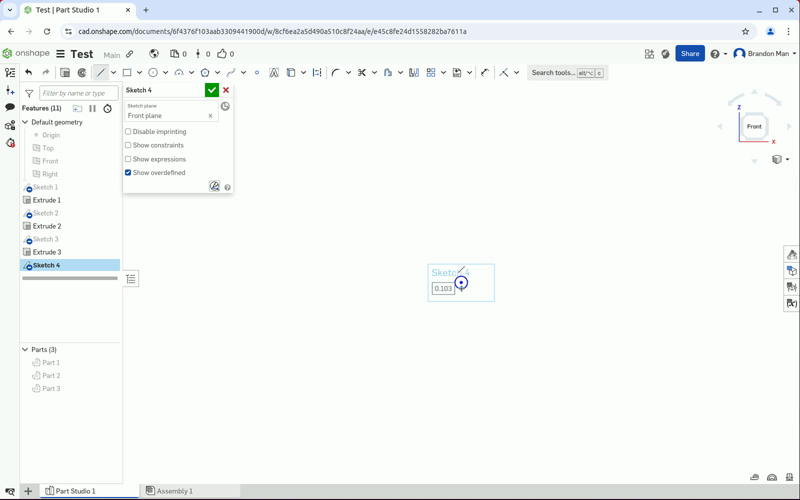
key_up(shift)
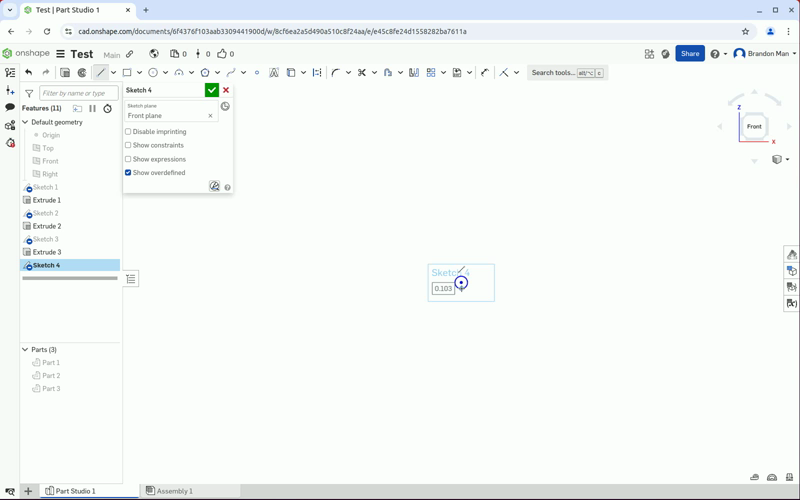
key(esc)
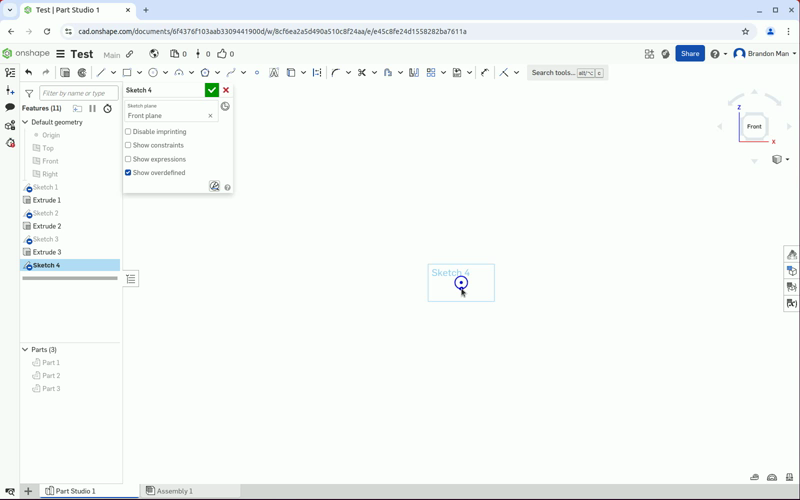
key(a)
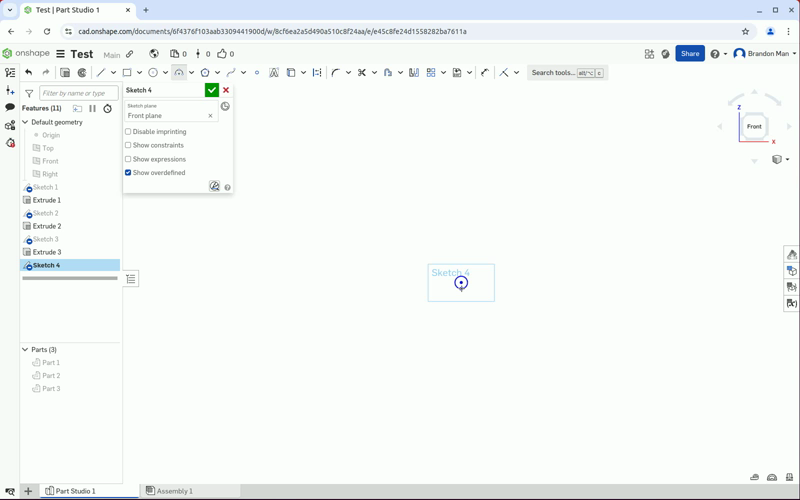
mouse_move(461, 288)
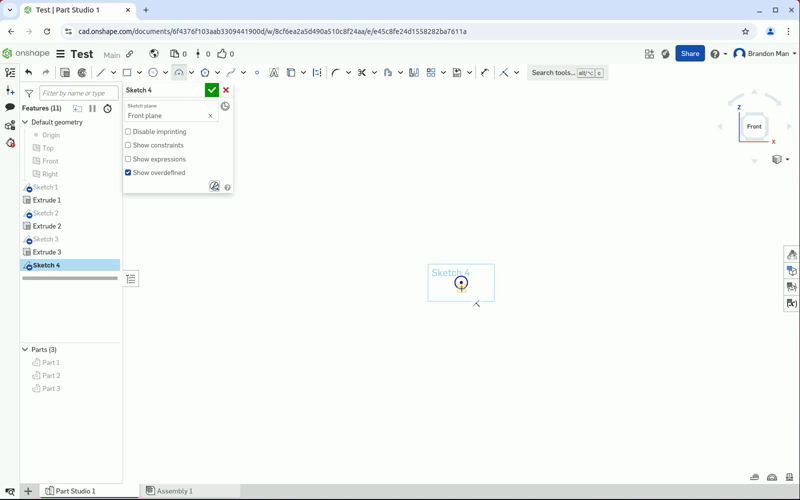
scroll(6)
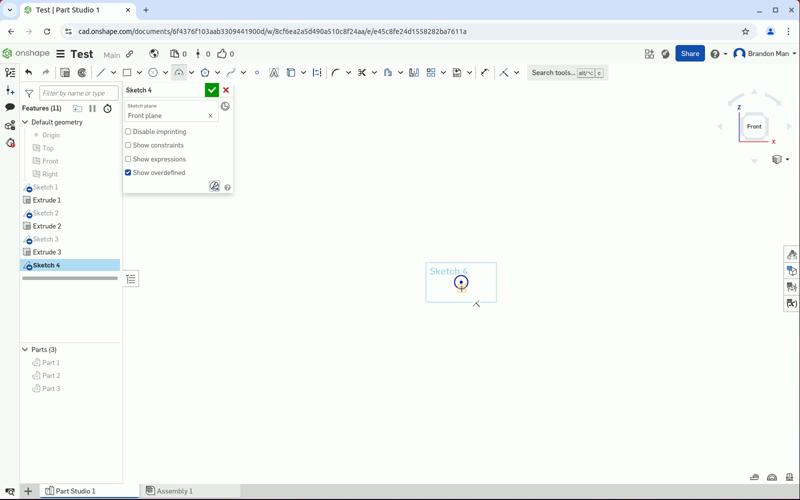
scroll(6)
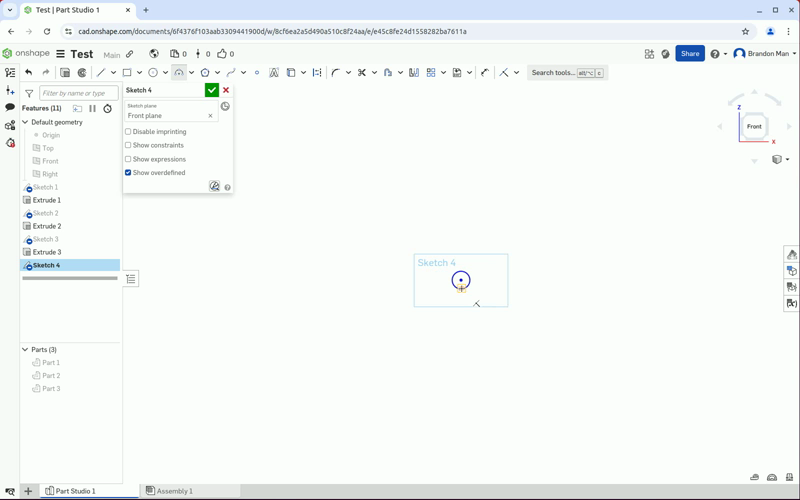
scroll(6)
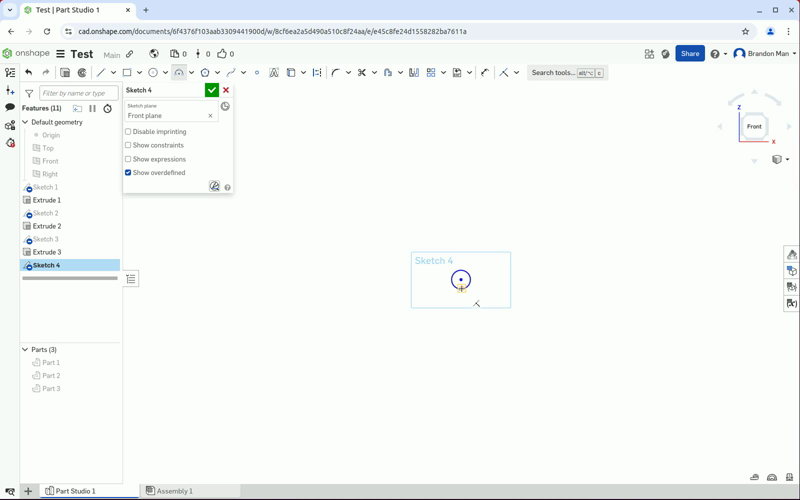
scroll(6)
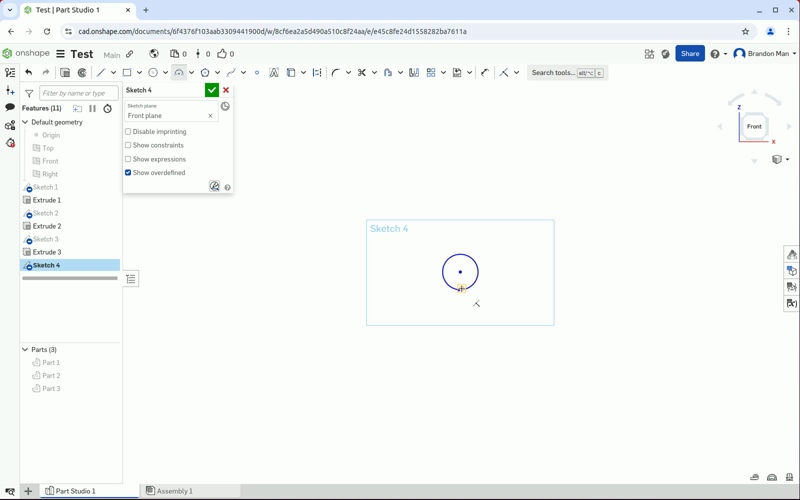
scroll(6)
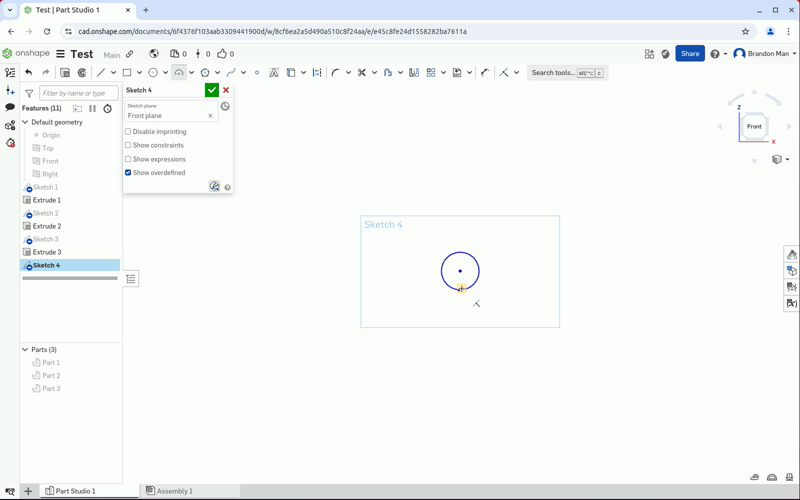
scroll(6)
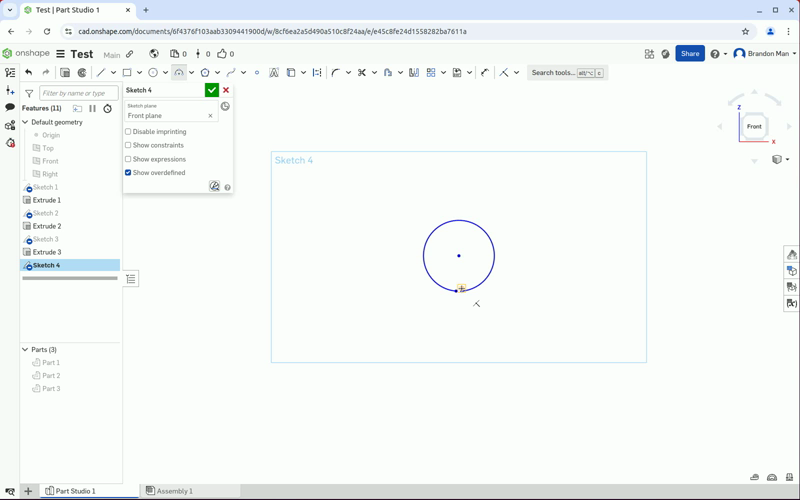
scroll(6)
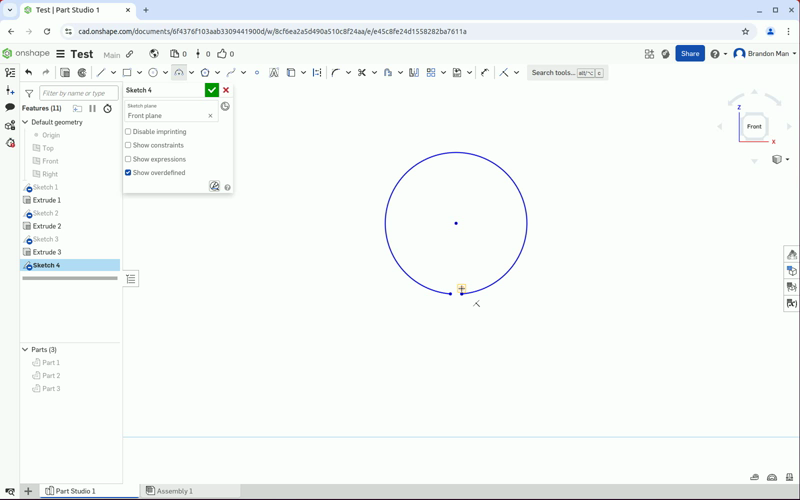
click(461, 288)
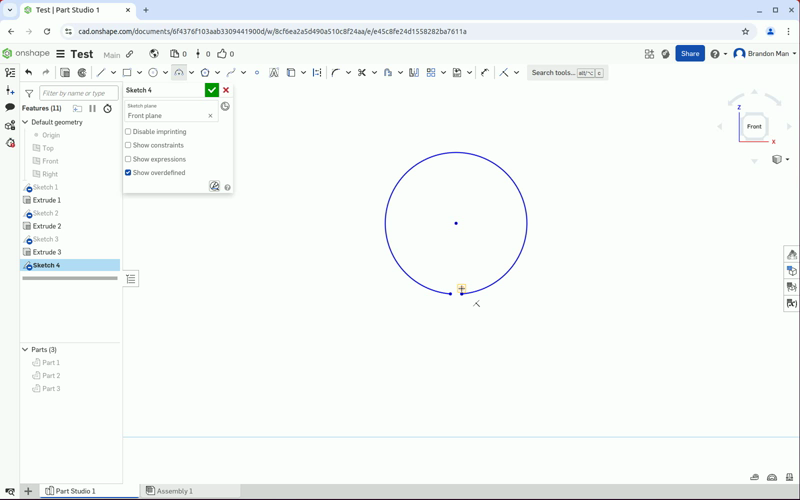
scroll(-6)
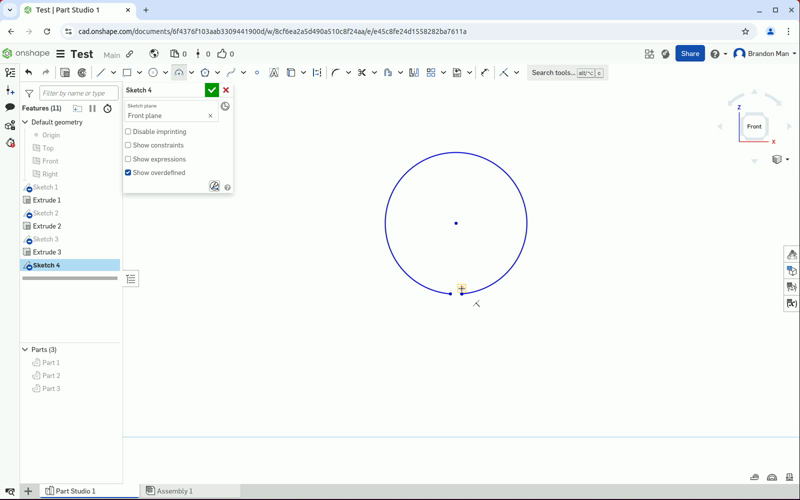
scroll(-6)
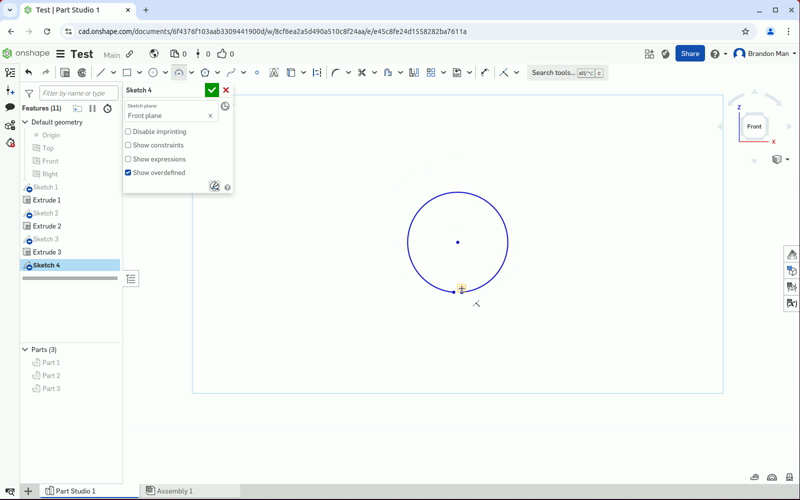
scroll(-6)
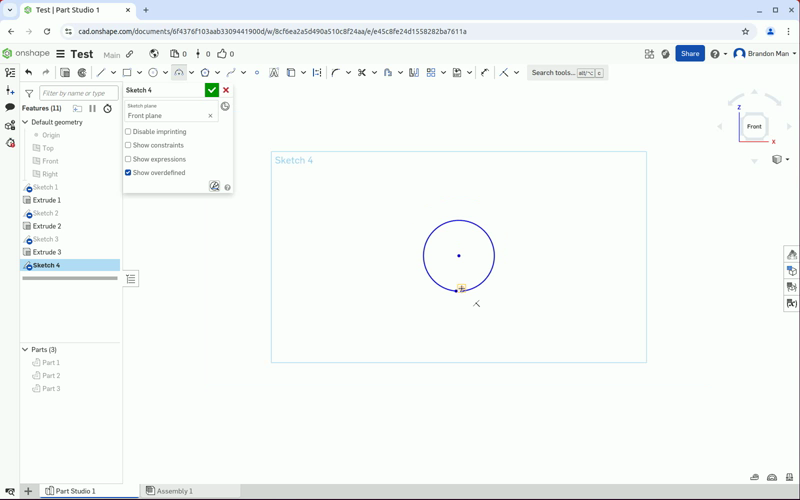
scroll(-6)
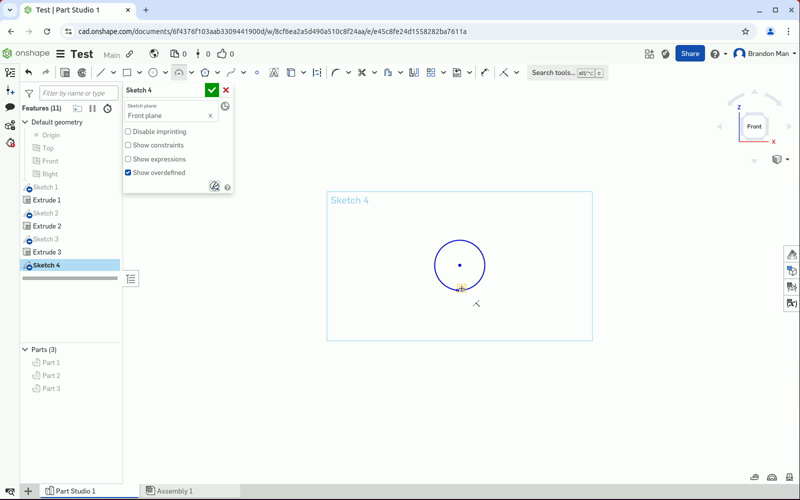
scroll(-6)
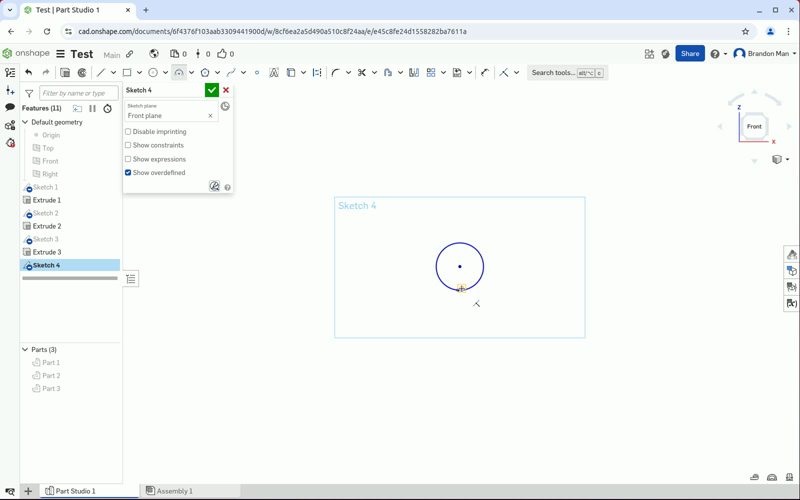
scroll(-6)
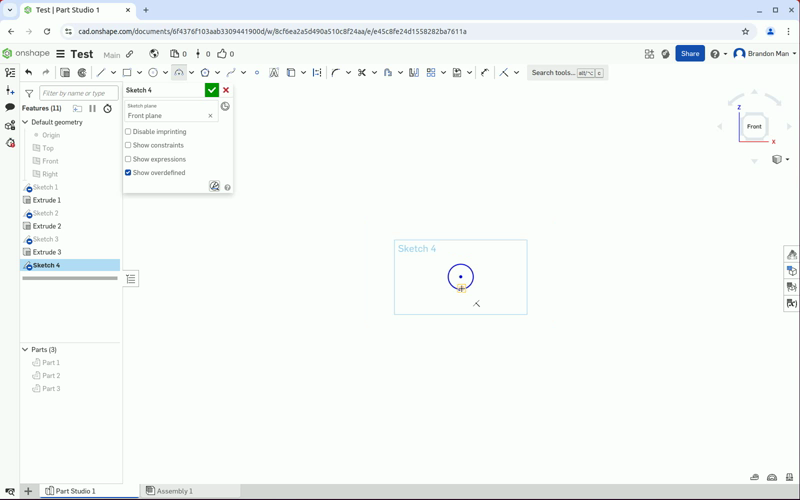
scroll(-6)
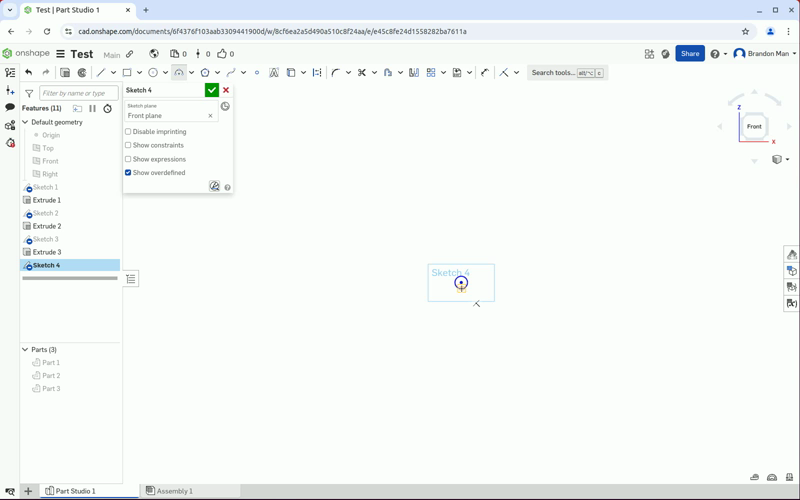
key_down(shift)
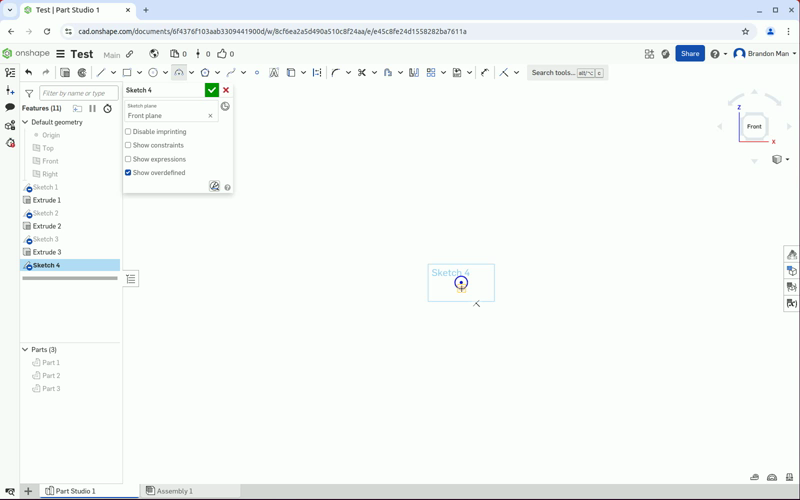
mouse_move(460, 288)
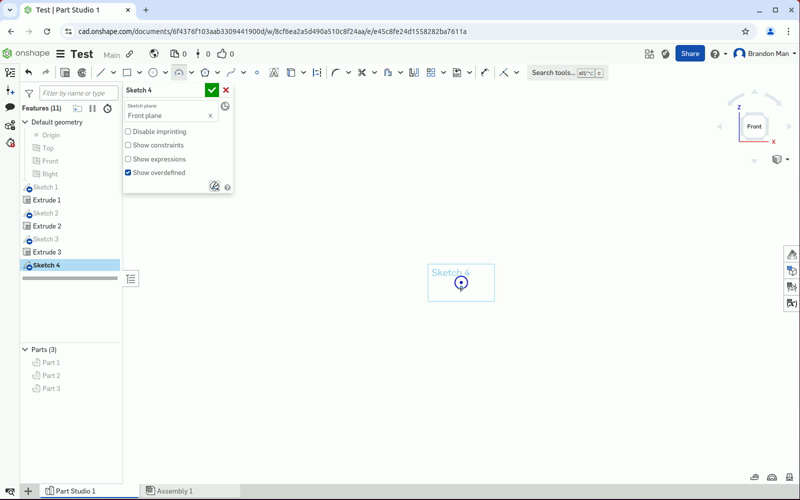
scroll(6)
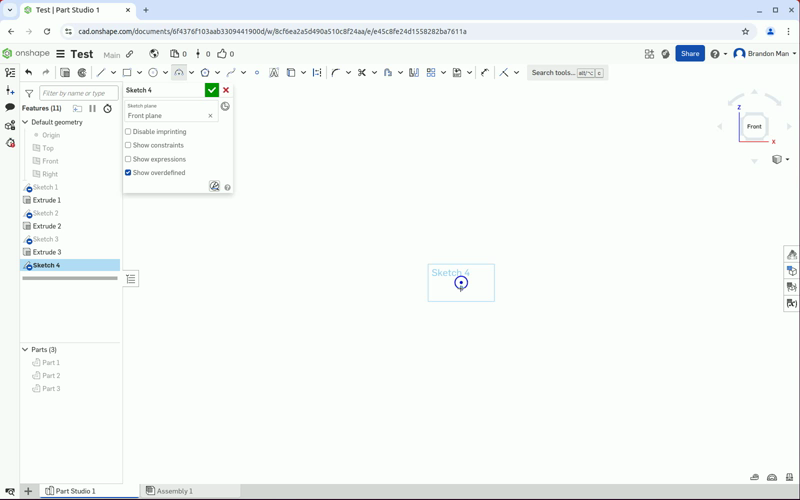
scroll(6)
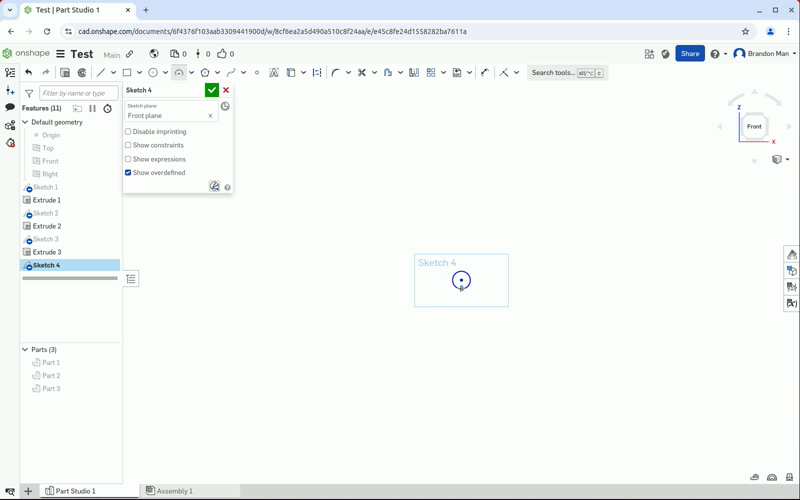
scroll(6)
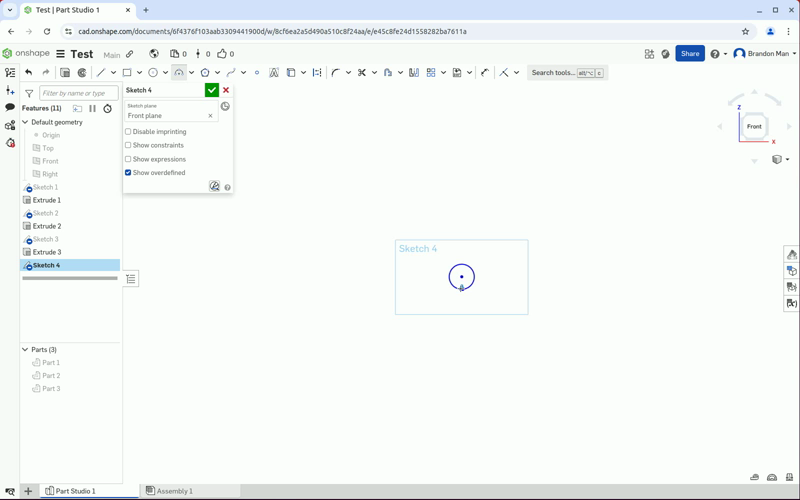
scroll(6)
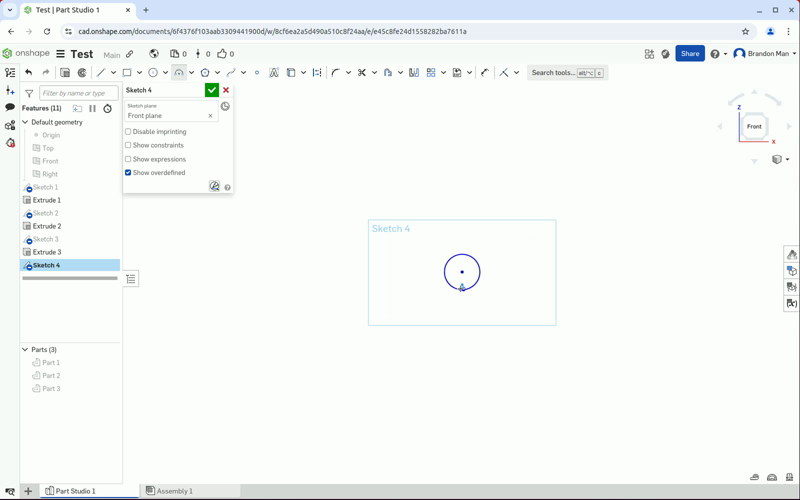
scroll(6)
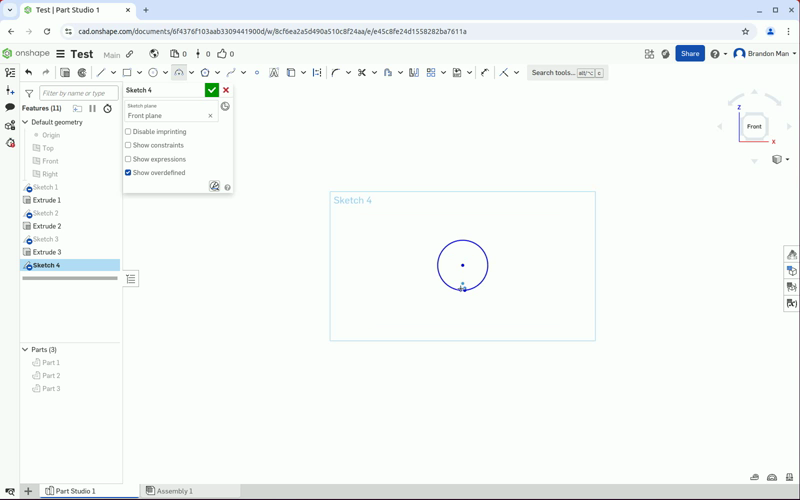
scroll(6)
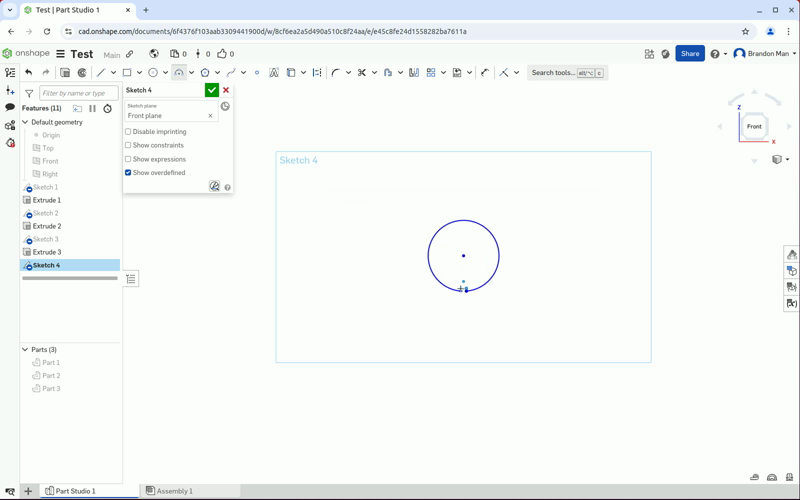
scroll(6)
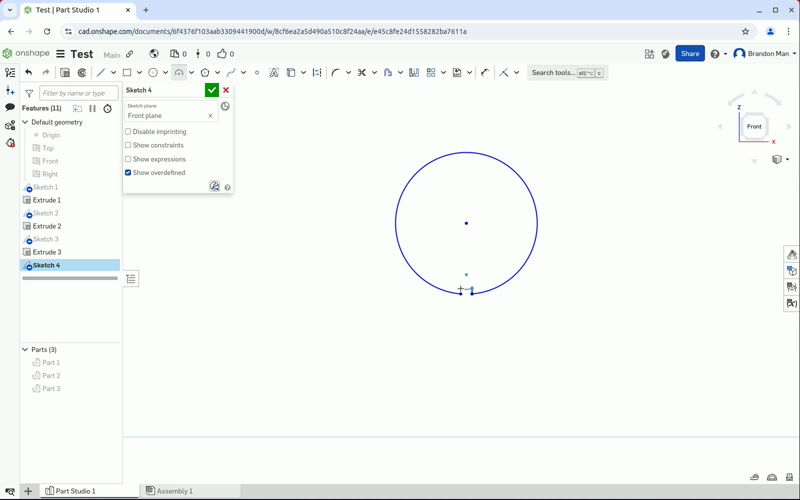
click(460, 288)
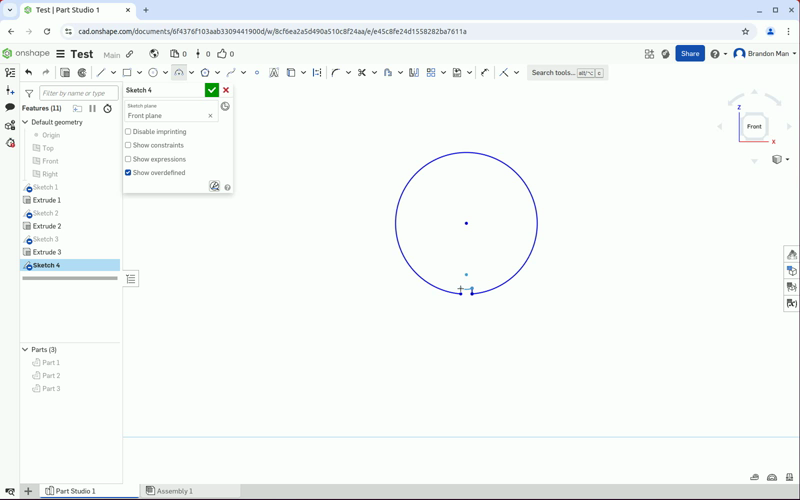
scroll(-6)
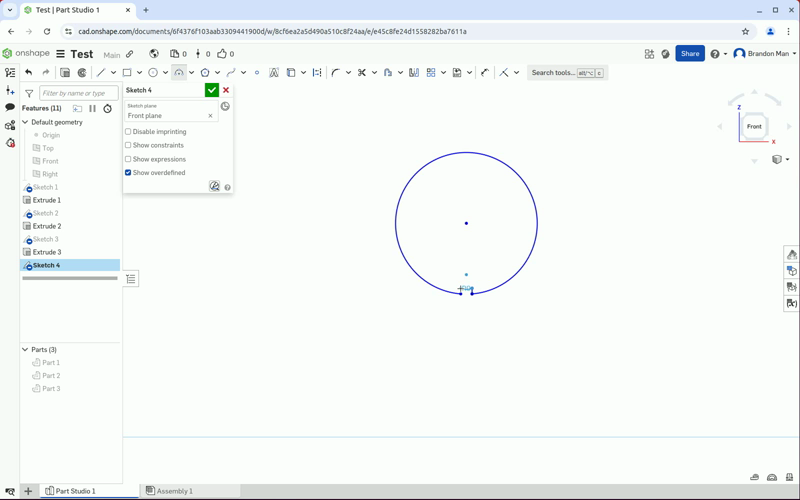
scroll(-6)
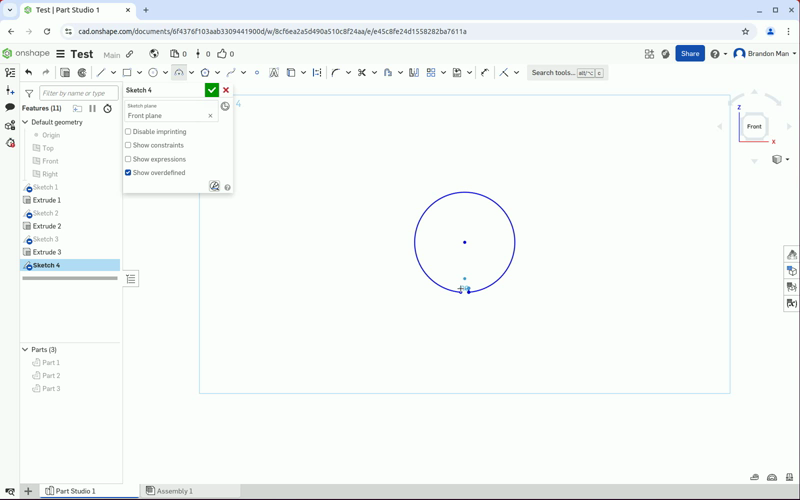
scroll(-6)
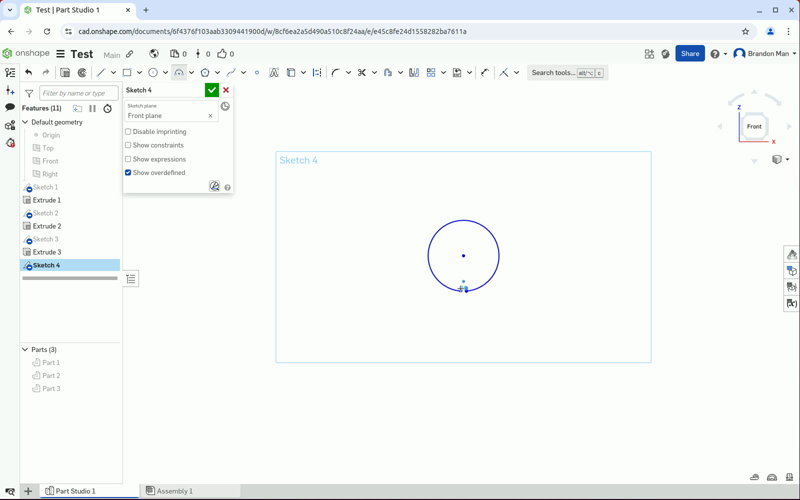
scroll(-6)
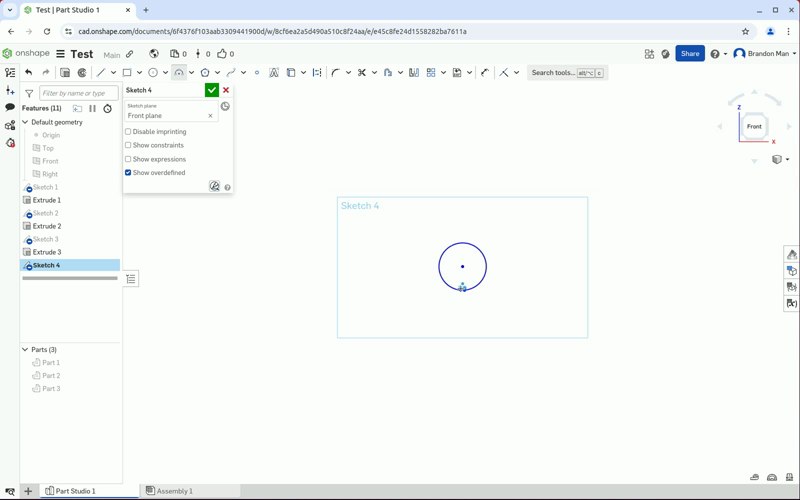
scroll(-6)
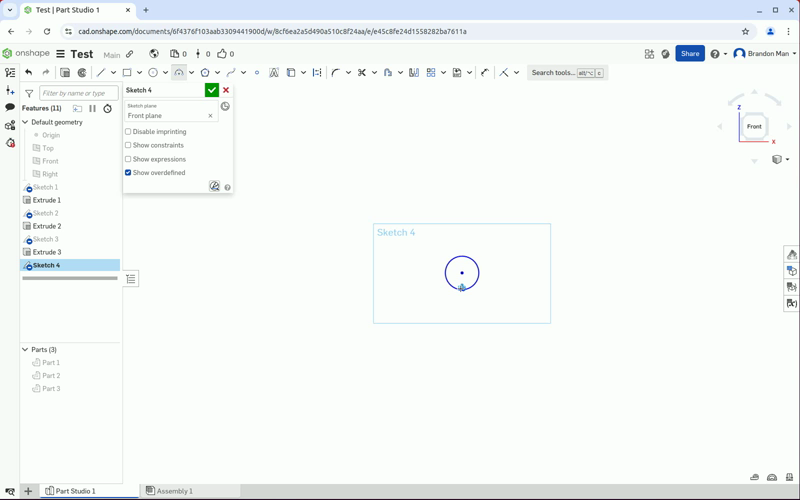
scroll(-6)
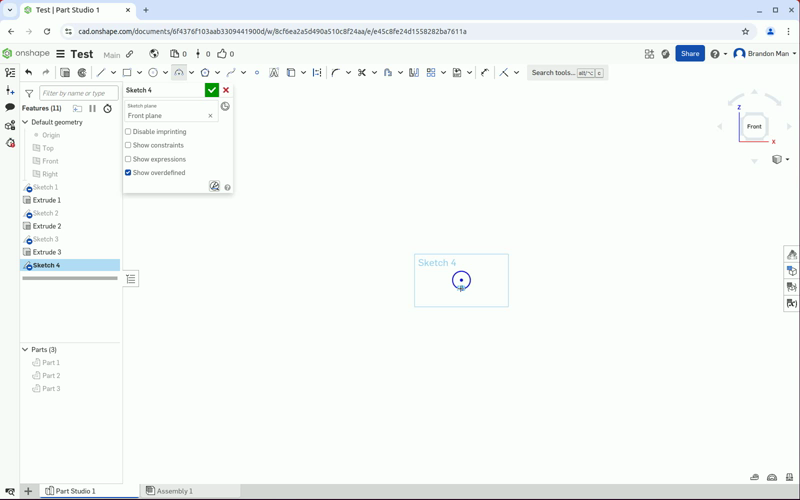
scroll(-6)
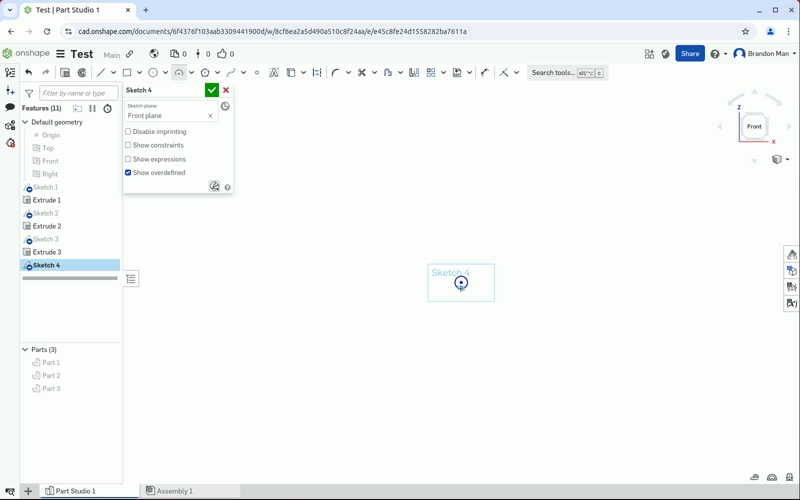
mouse_move(461, 277)
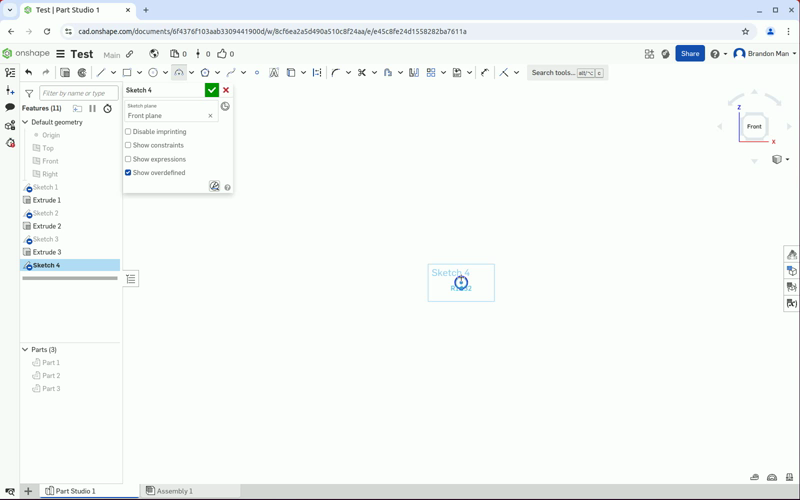
scroll(6)
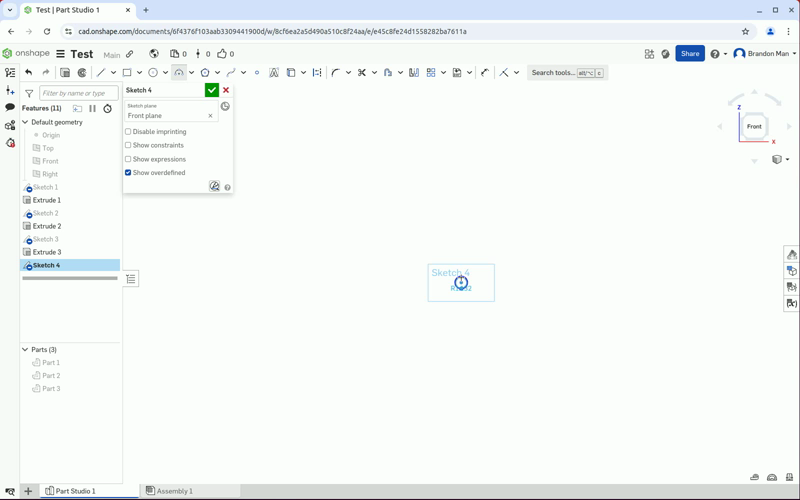
scroll(6)
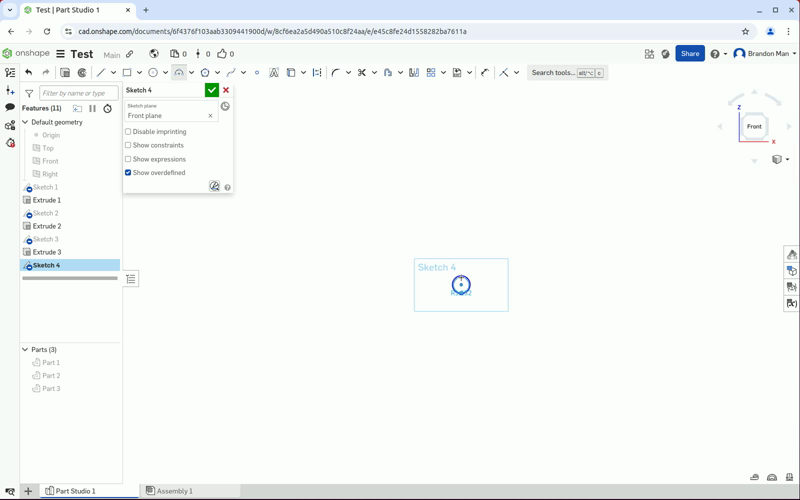
scroll(6)
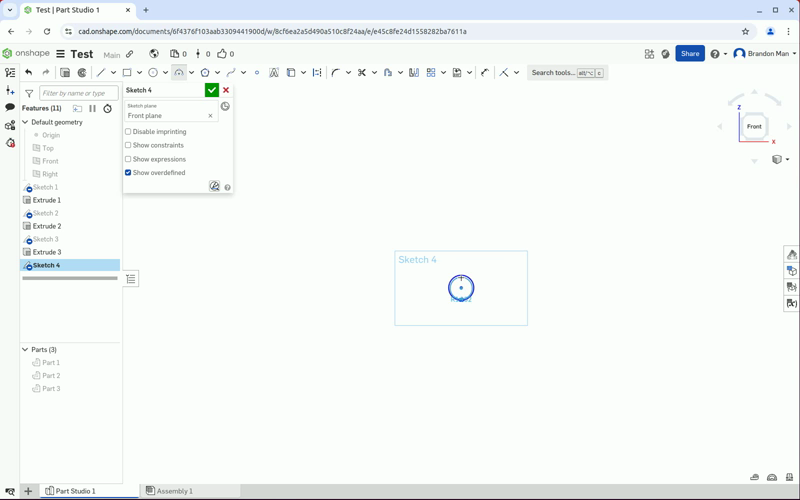
scroll(6)
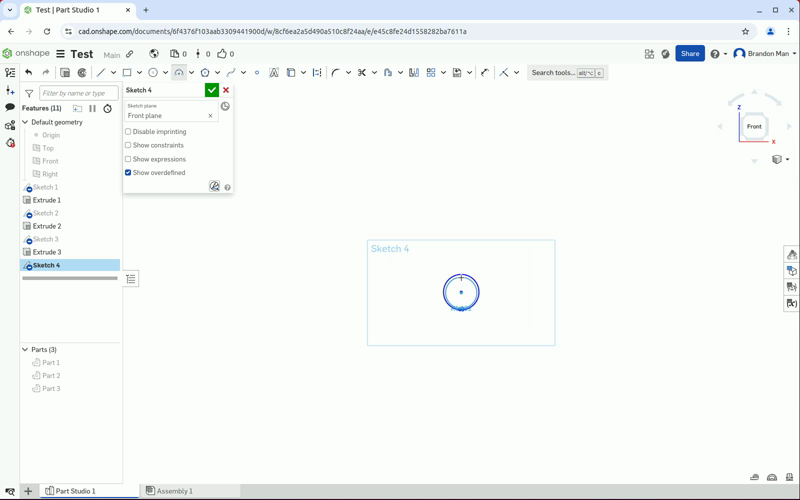
scroll(6)
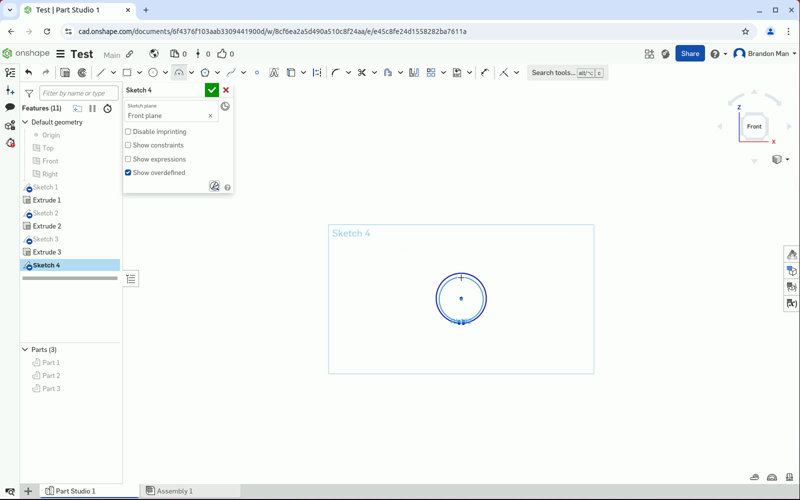
scroll(6)
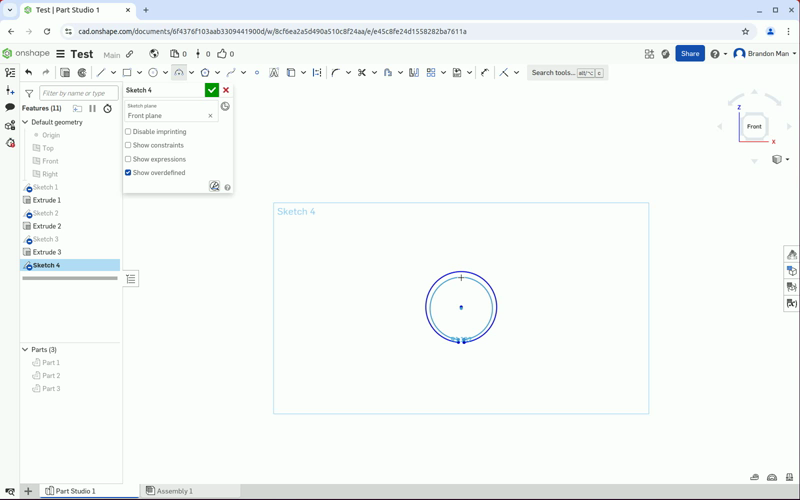
scroll(6)
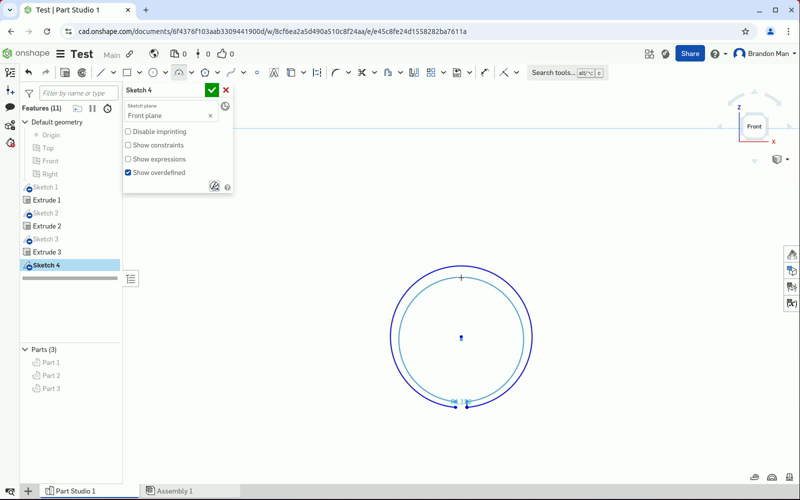
click(461, 277)
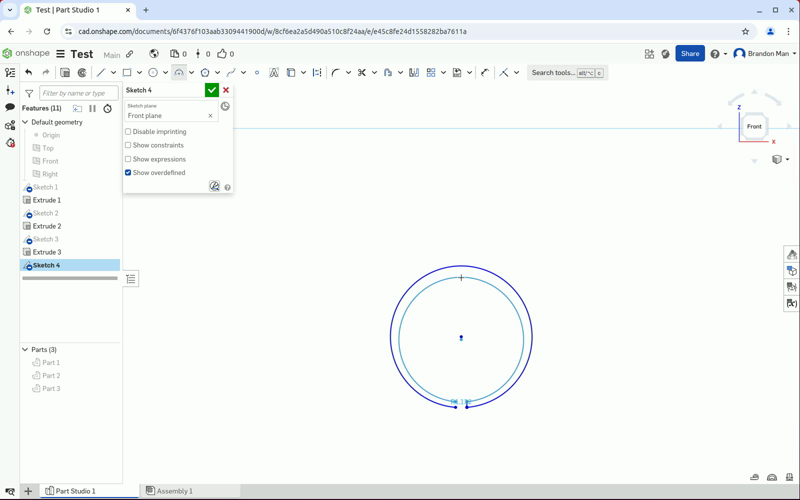
scroll(-6)
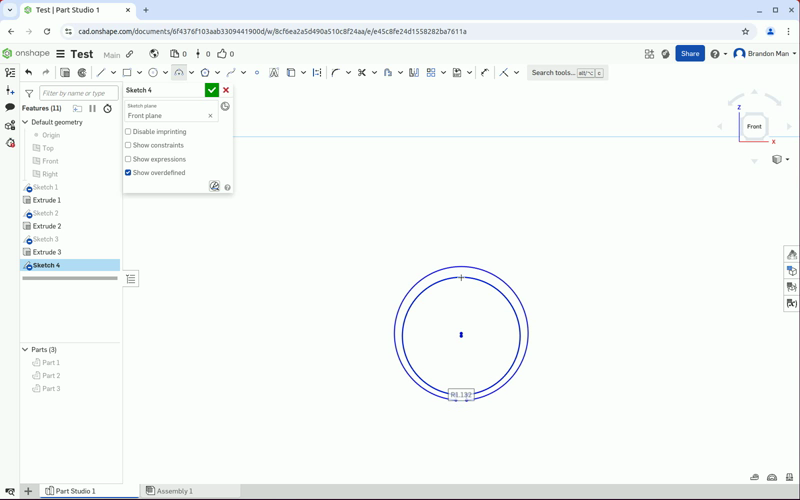
scroll(-6)
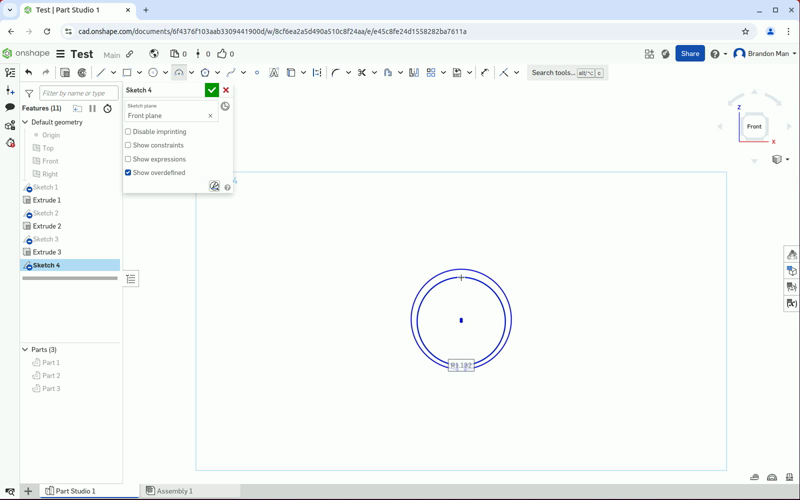
scroll(-6)
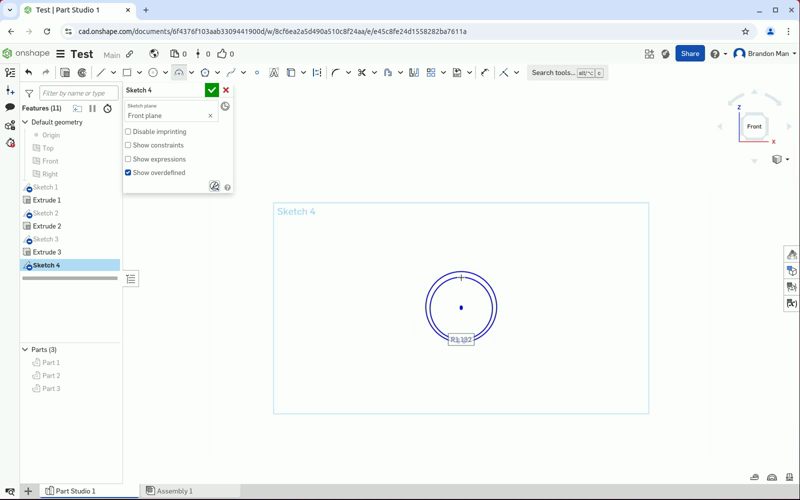
scroll(-6)
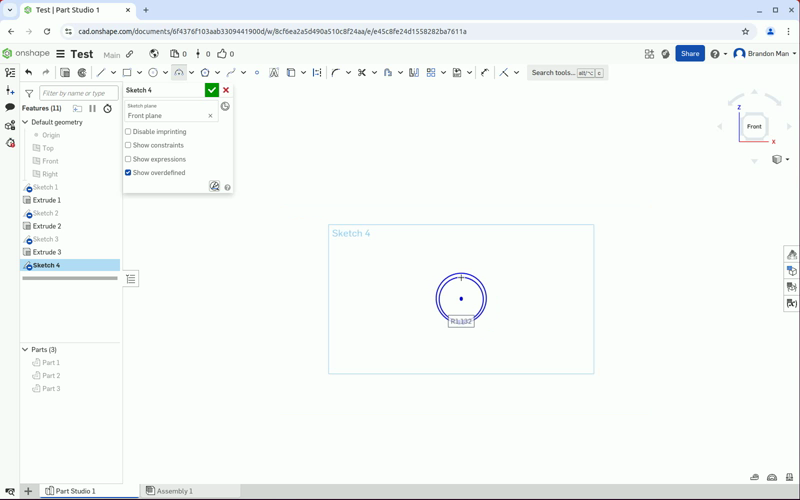
scroll(-6)
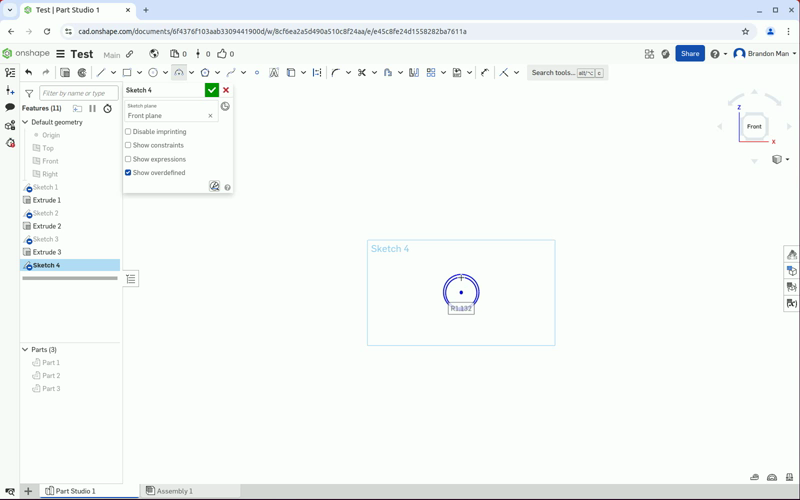
scroll(-6)
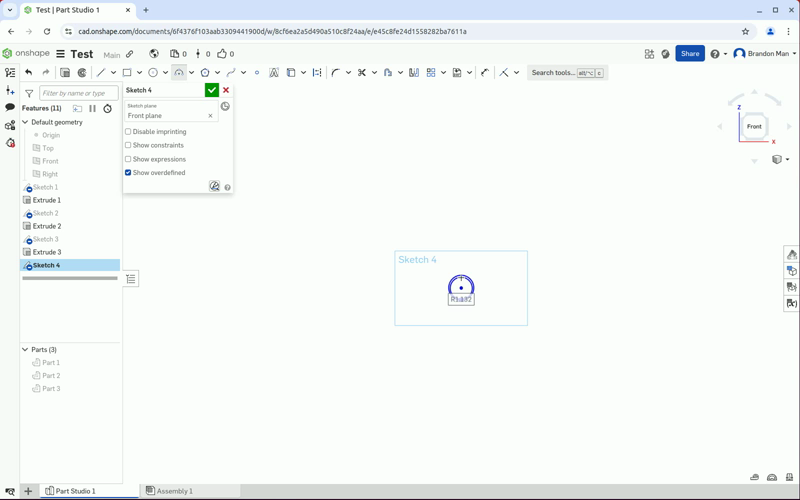
scroll(-6)
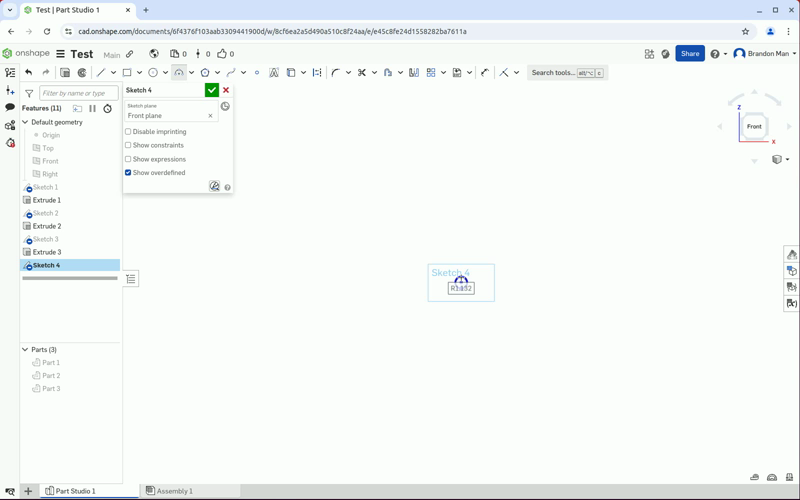
key_up(shift)
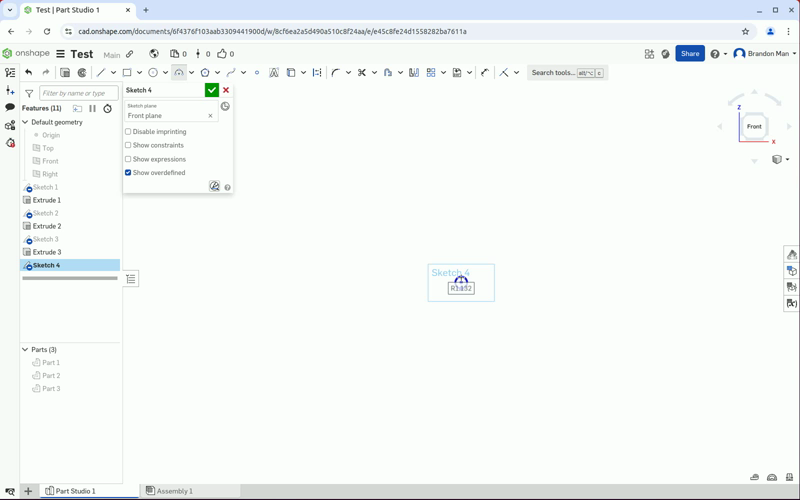
key(esc)
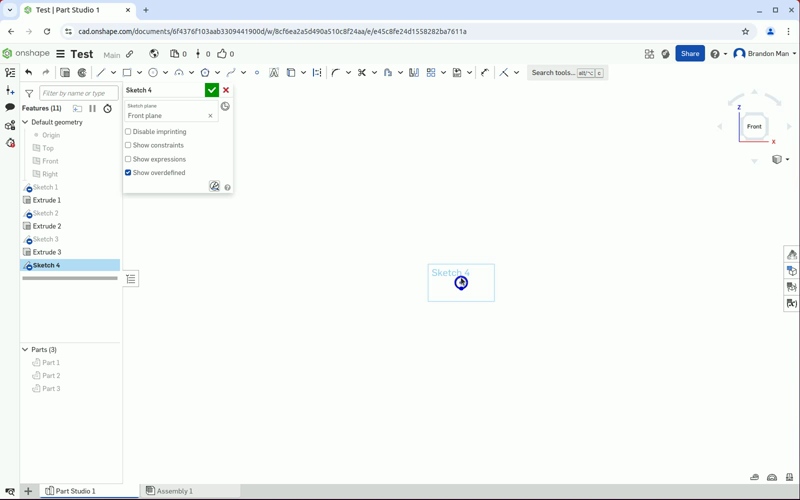
key(l)
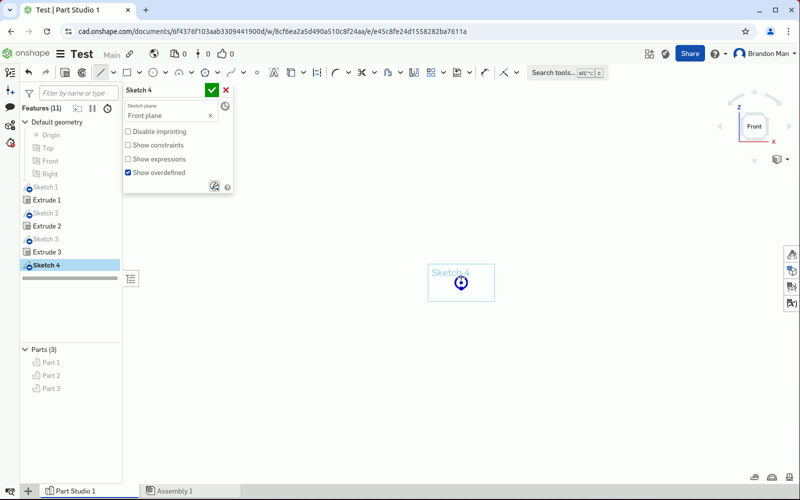
mouse_move(460, 288)
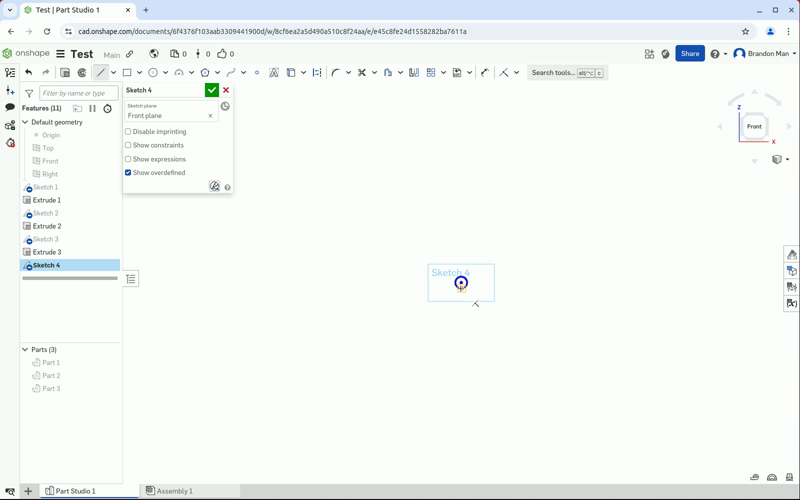
scroll(6)
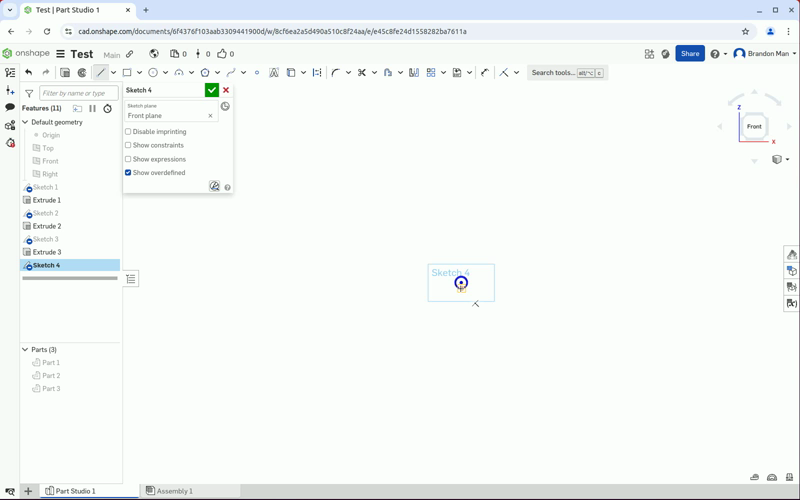
scroll(6)
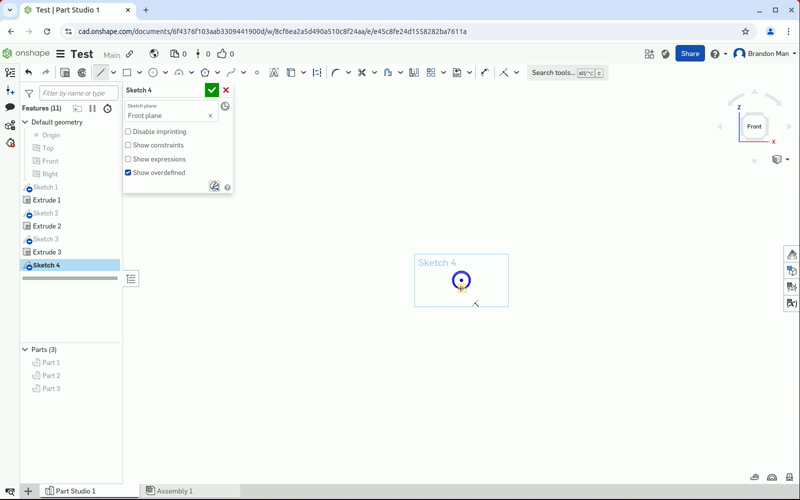
scroll(6)
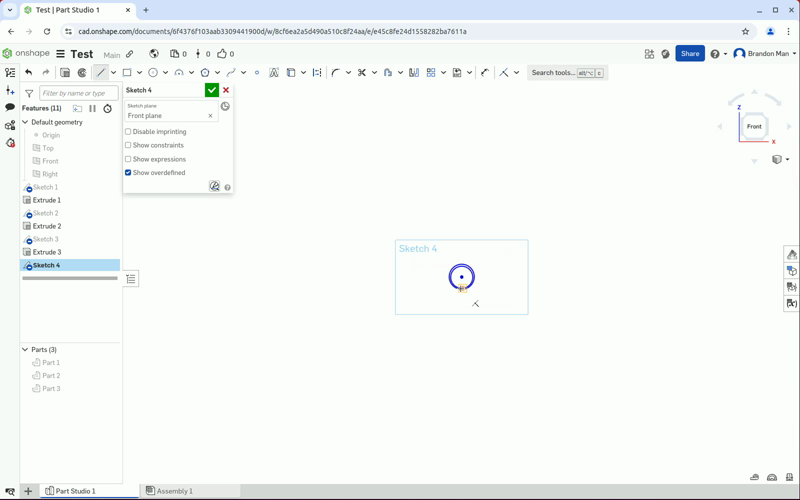
scroll(6)
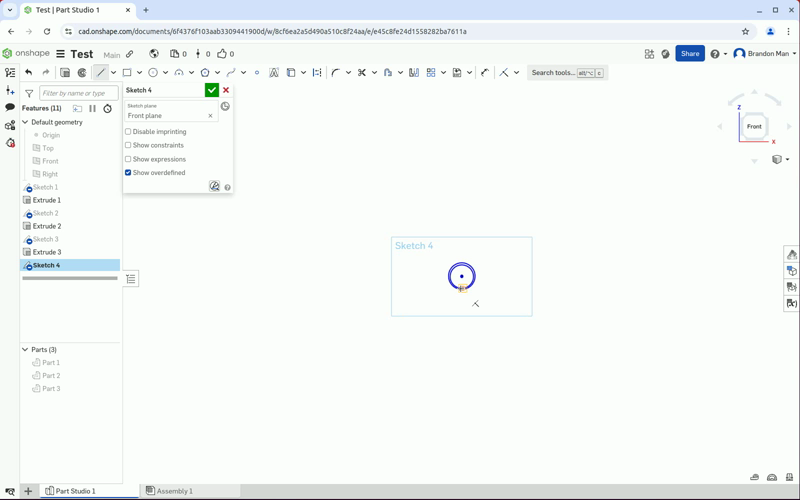
scroll(6)
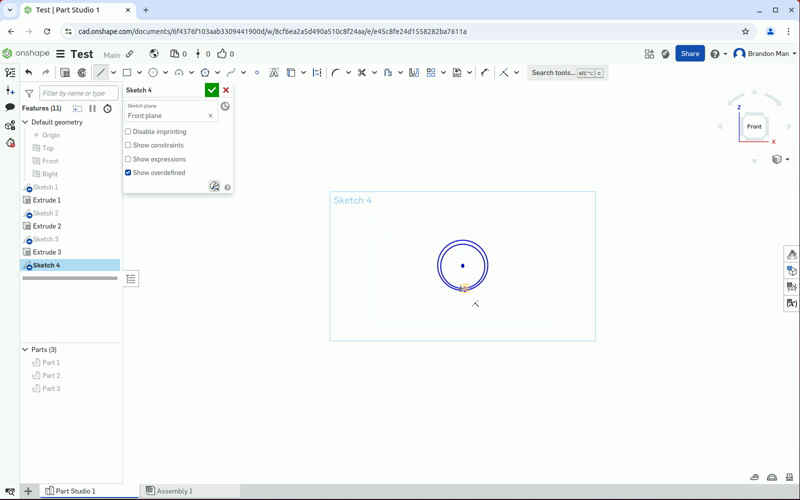
scroll(6)
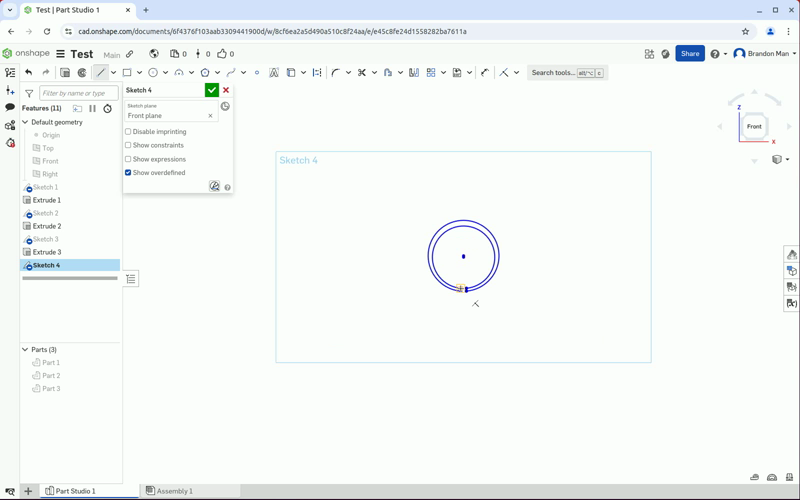
scroll(6)
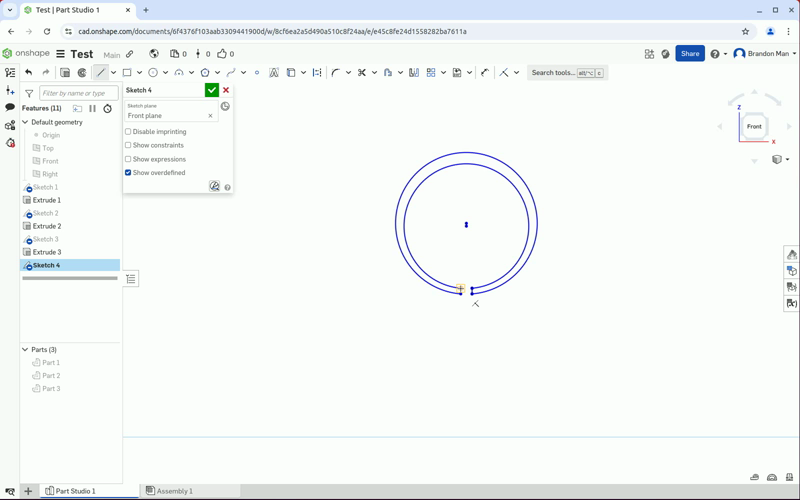
click(460, 288)
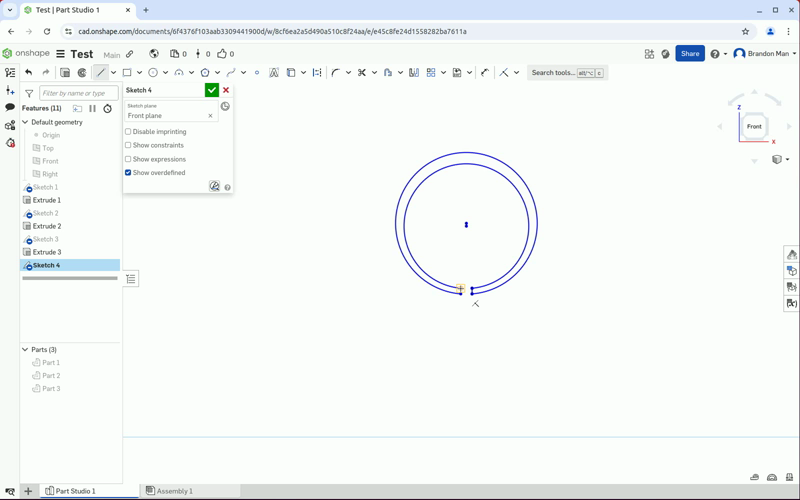
scroll(-6)
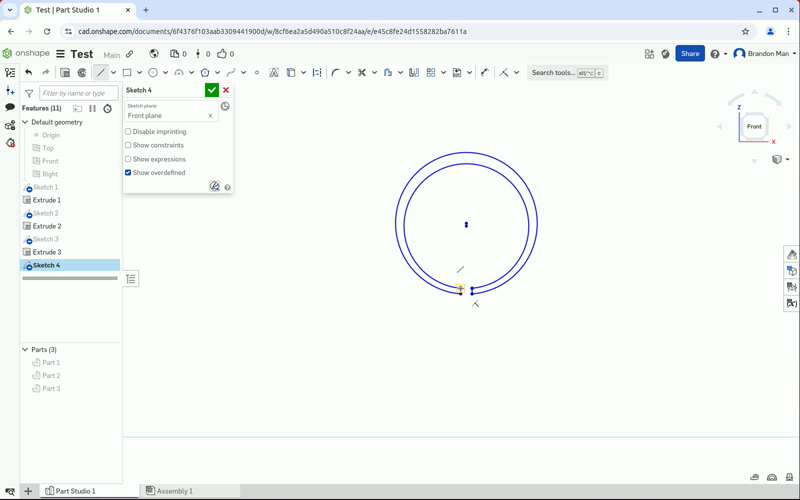
scroll(-6)
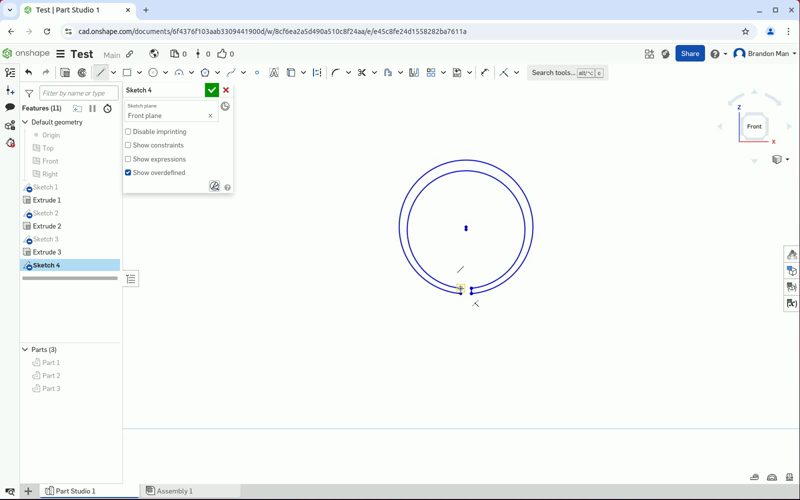
scroll(-6)
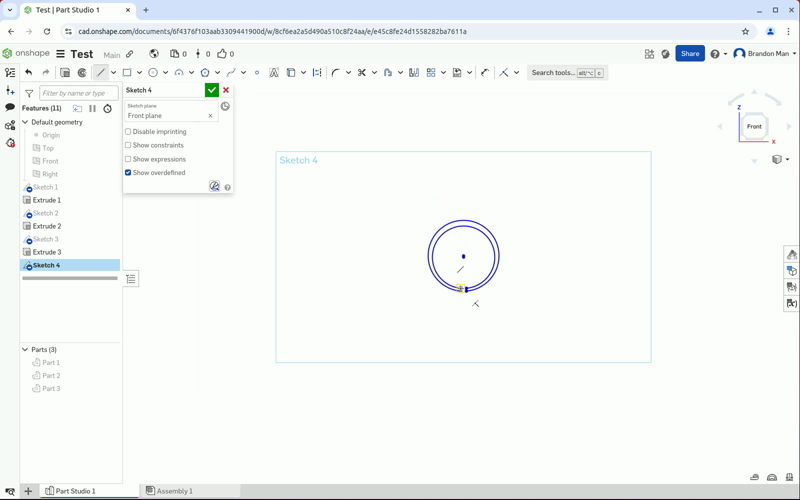
scroll(-6)
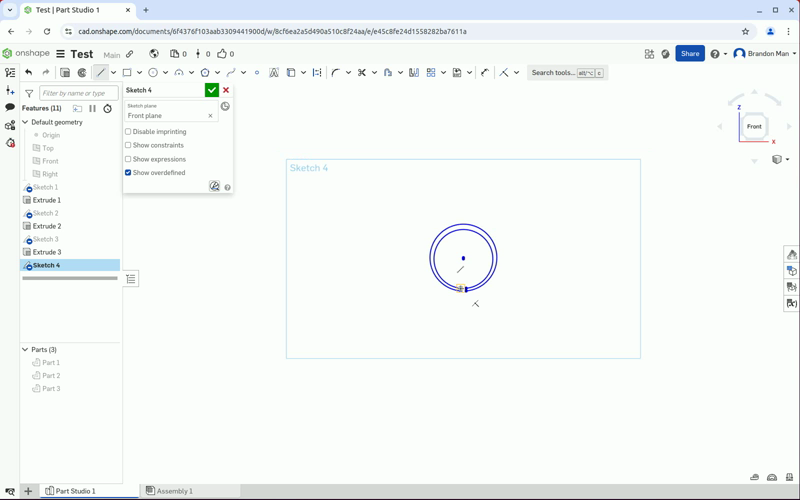
scroll(-6)
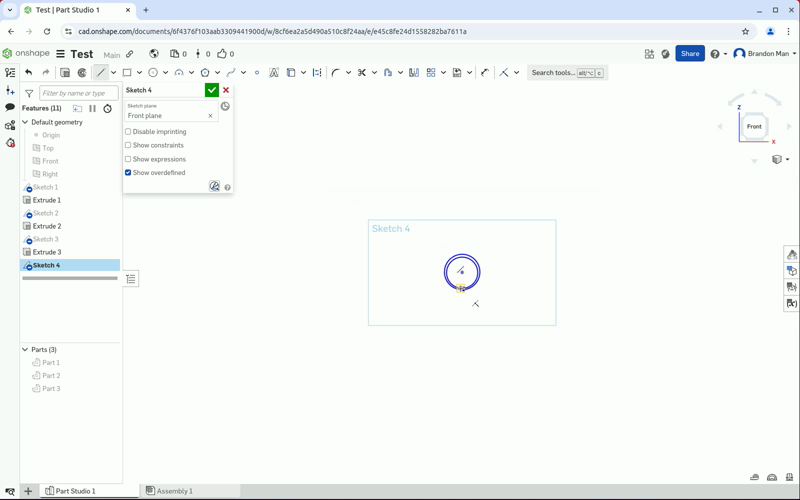
scroll(-6)
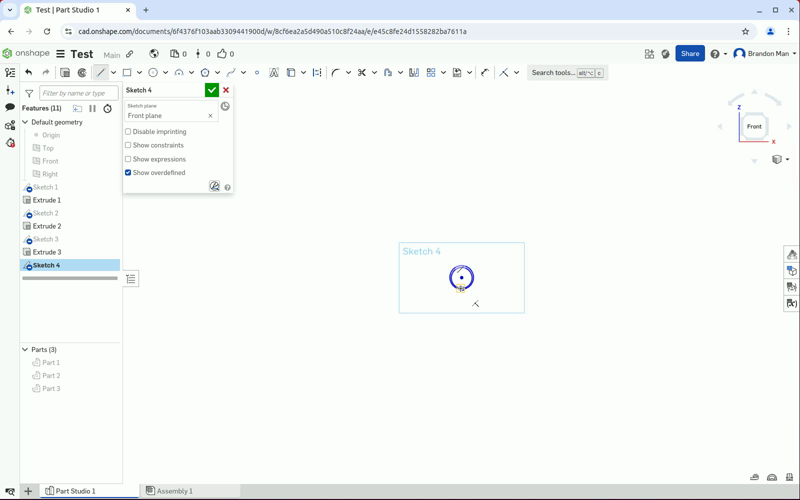
scroll(-6)
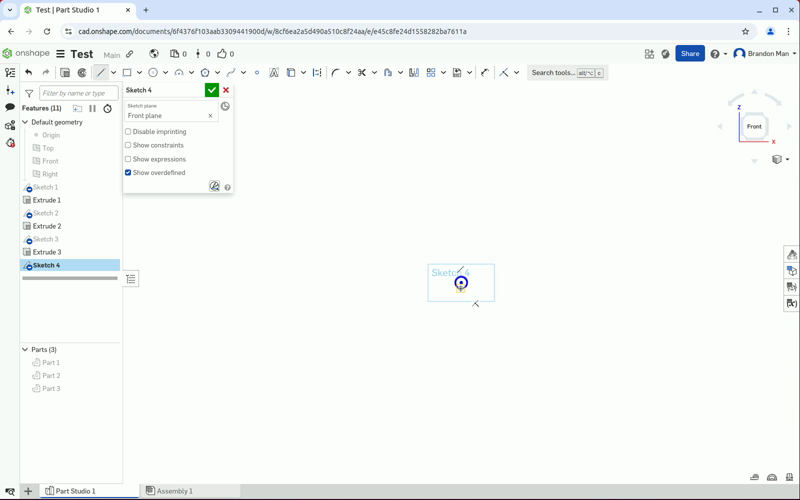
mouse_move(490, 288)
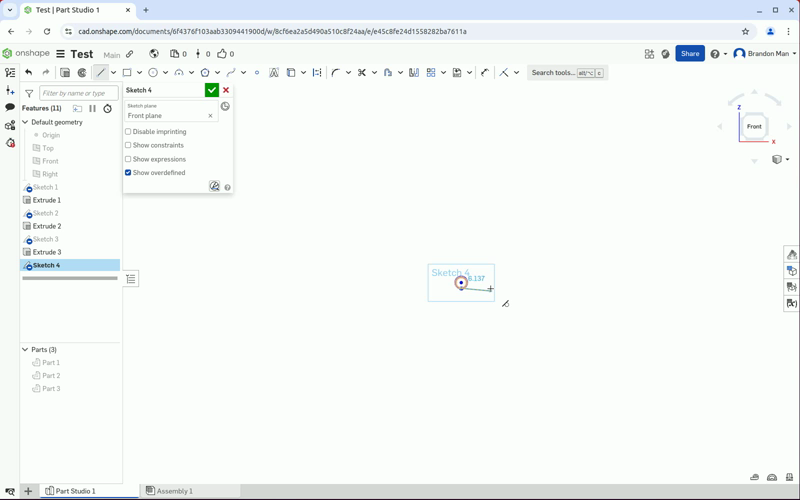
key_down(shift)
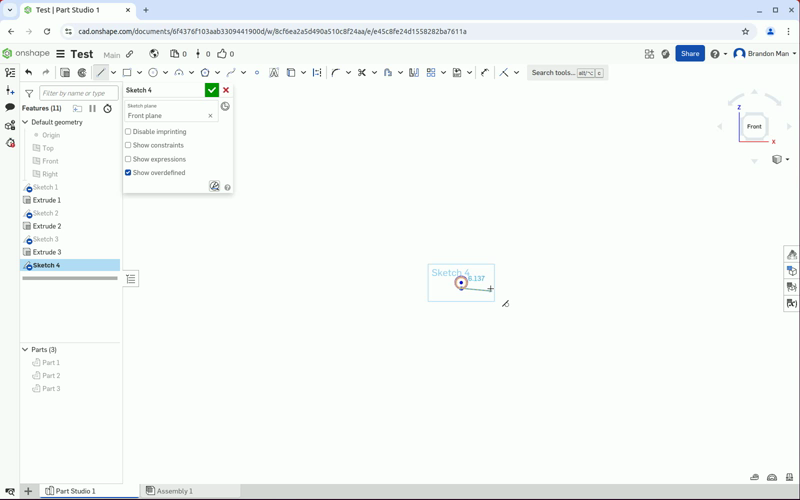
mouse_move(460, 288)
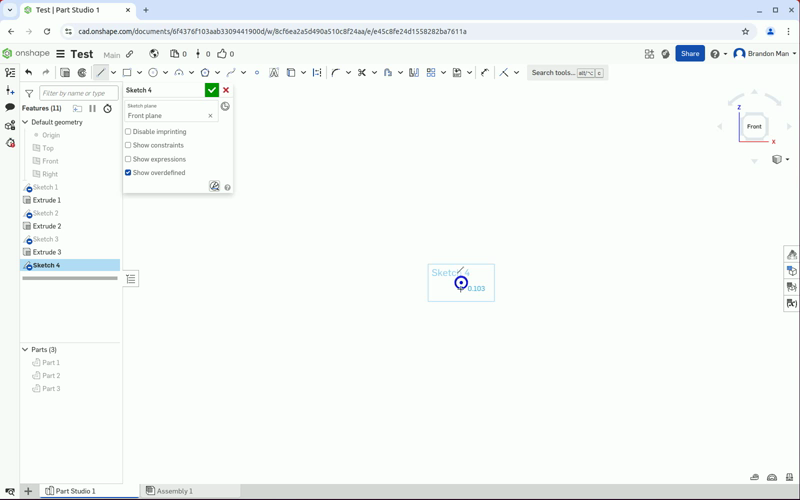
scroll(6)
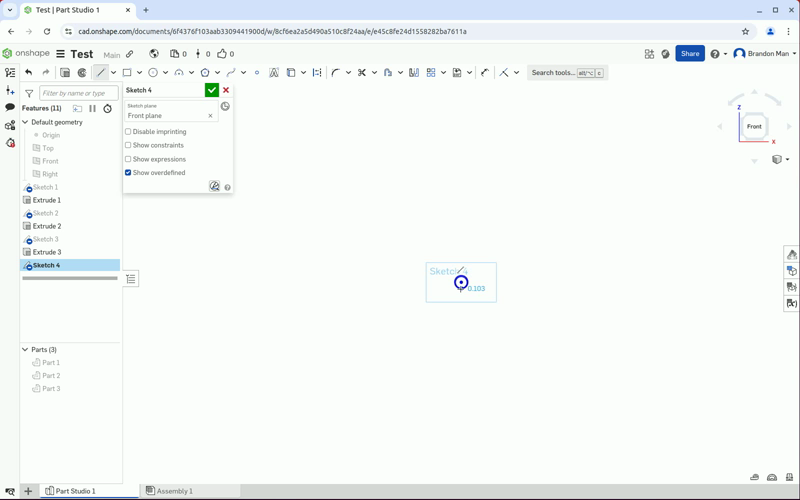
scroll(6)
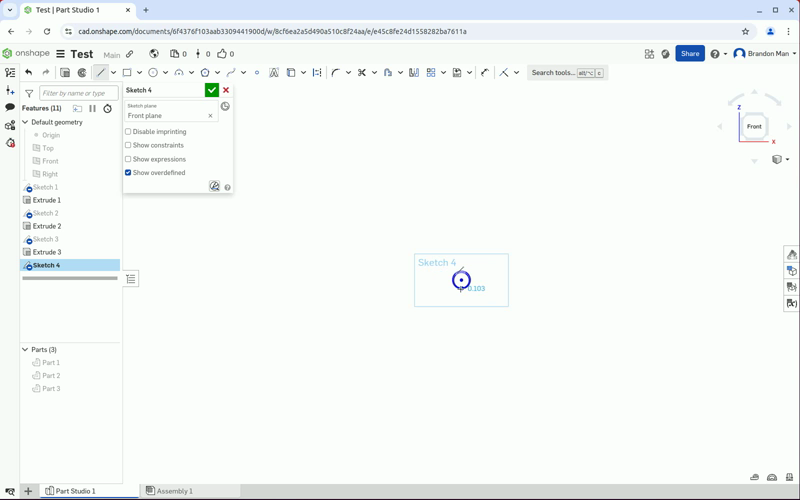
scroll(6)
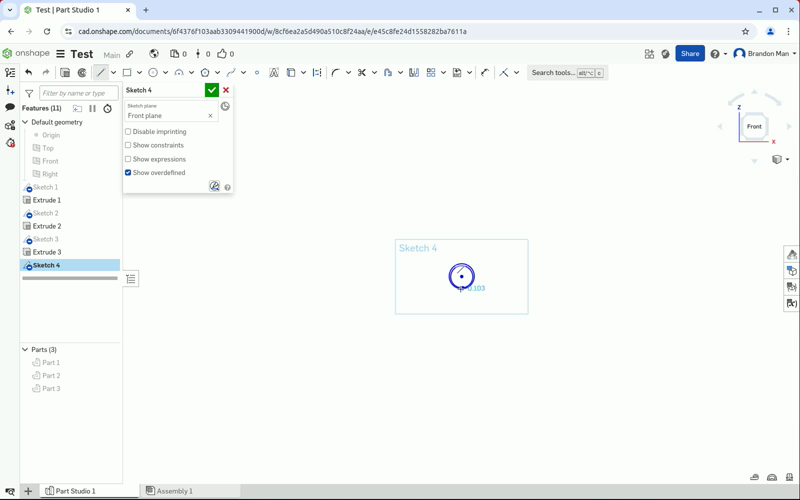
scroll(6)
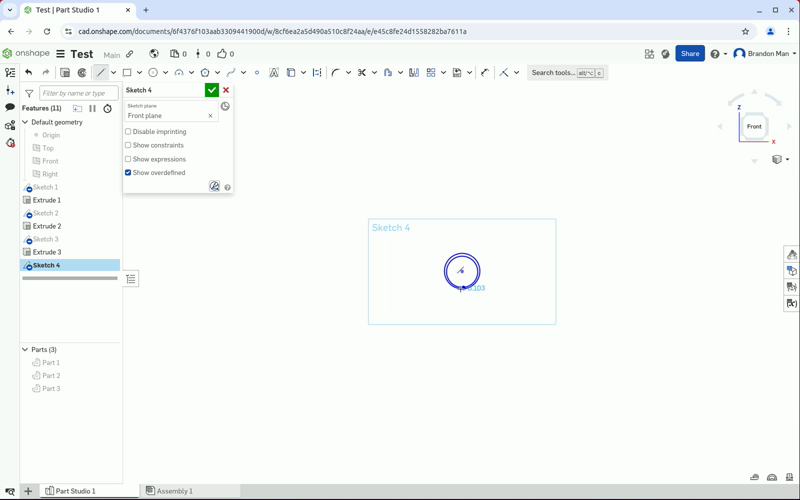
scroll(6)
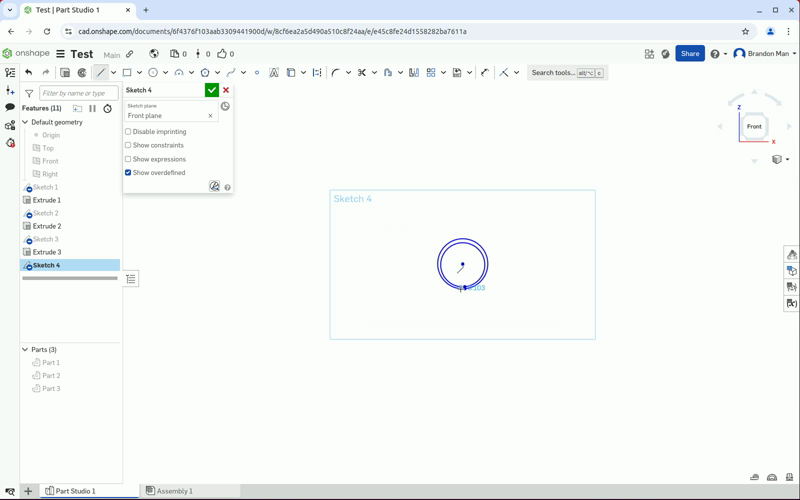
scroll(6)
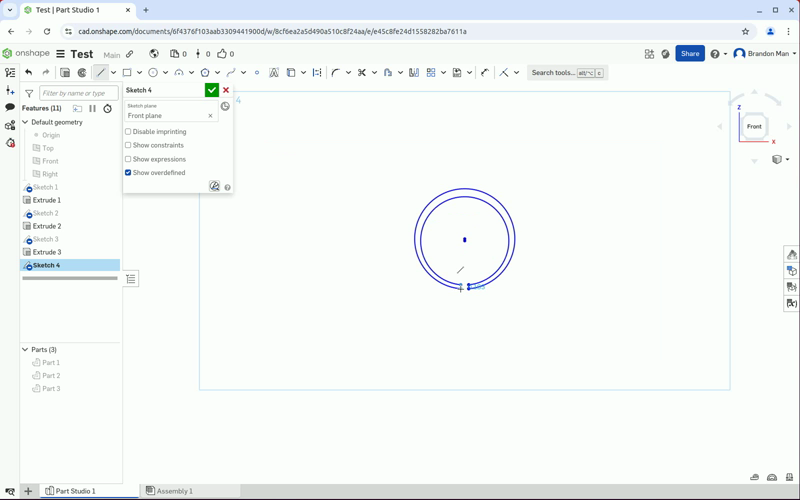
scroll(6)
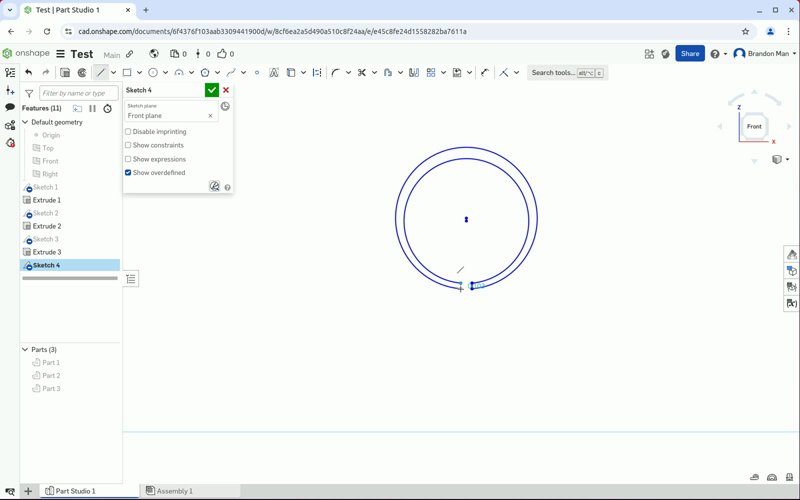
key_up(shift)
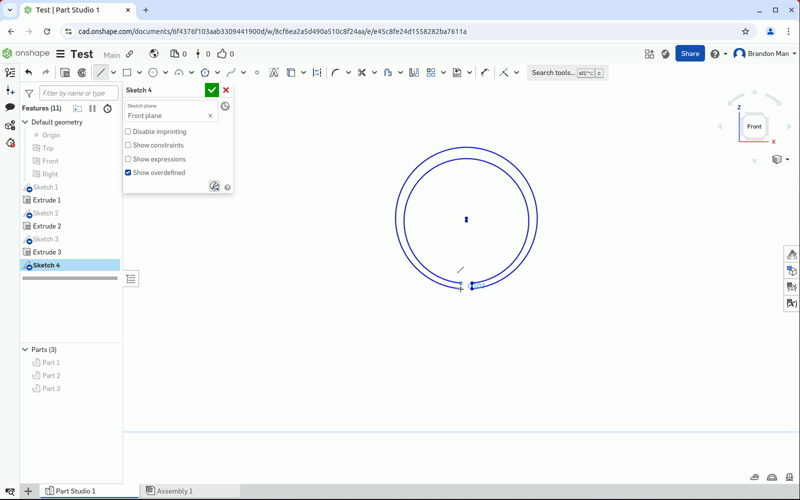
click(460, 288)
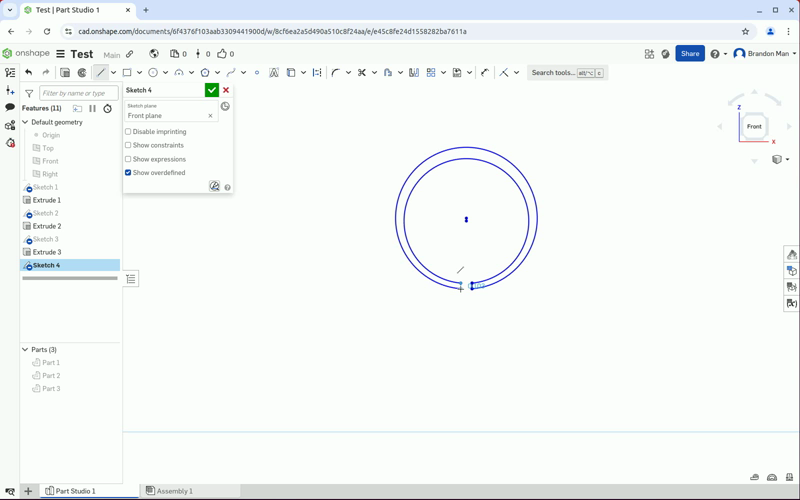
scroll(-6)
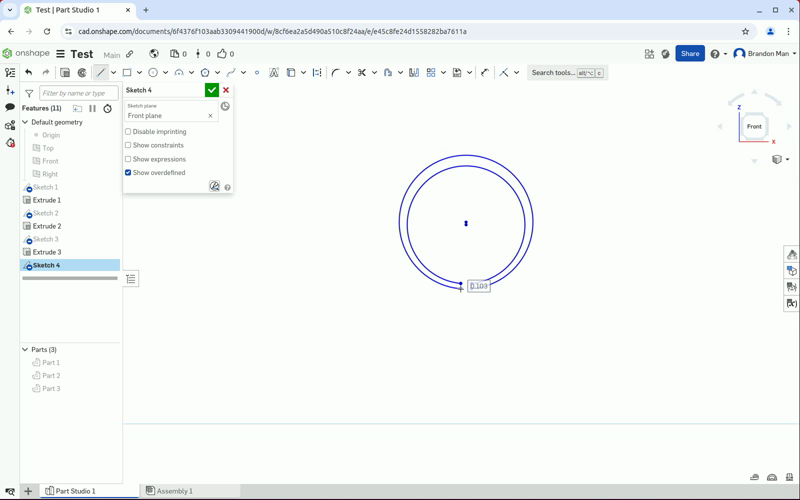
scroll(-6)
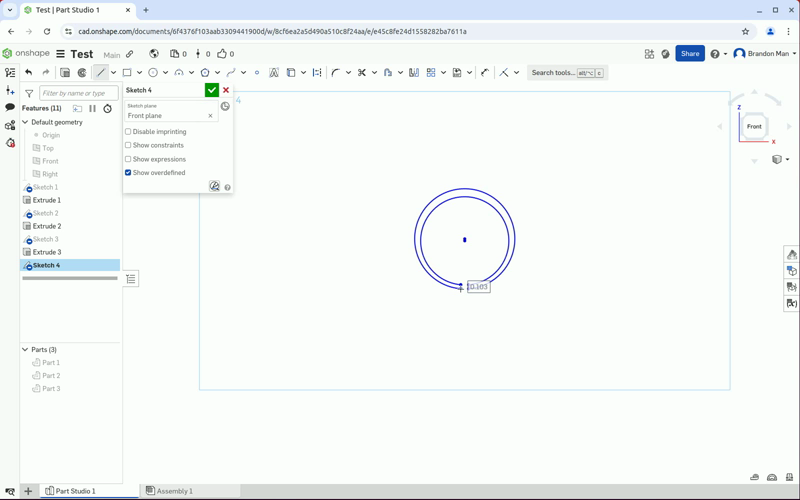
scroll(-6)
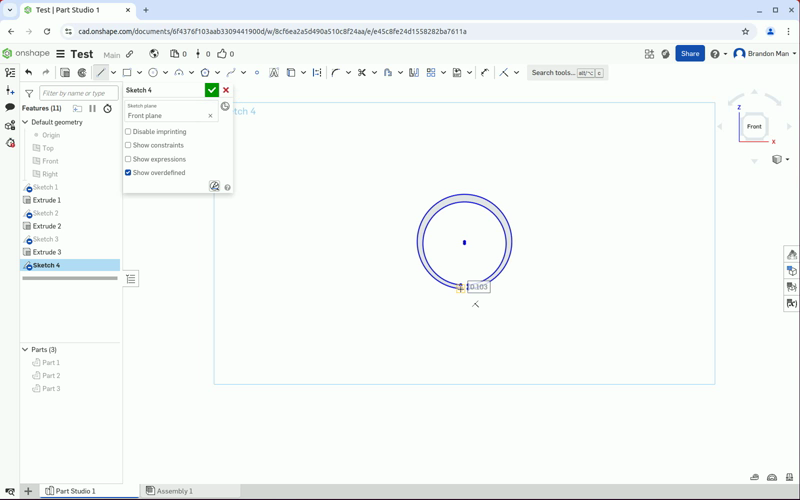
scroll(-6)
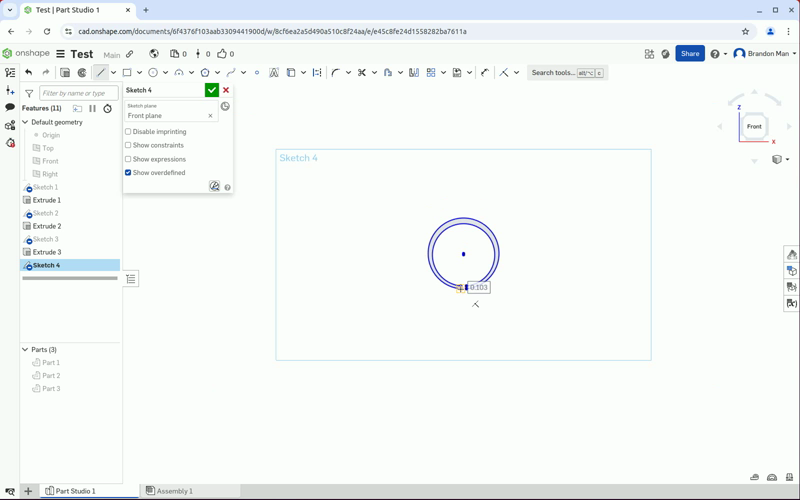
scroll(-6)
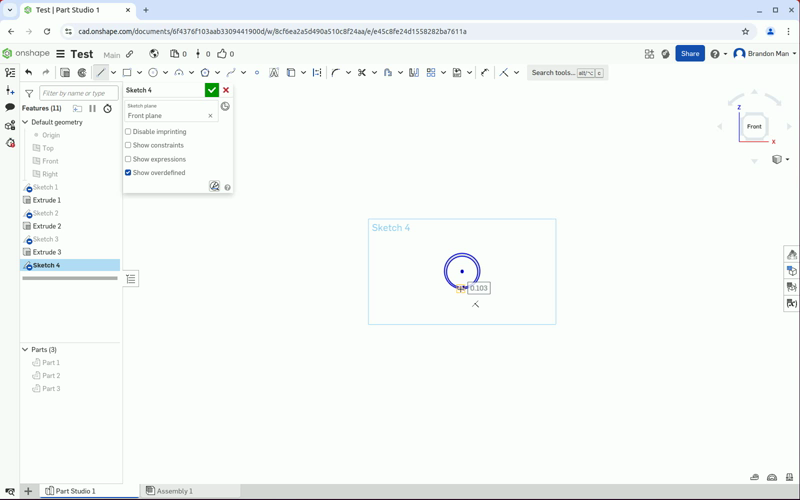
scroll(-6)
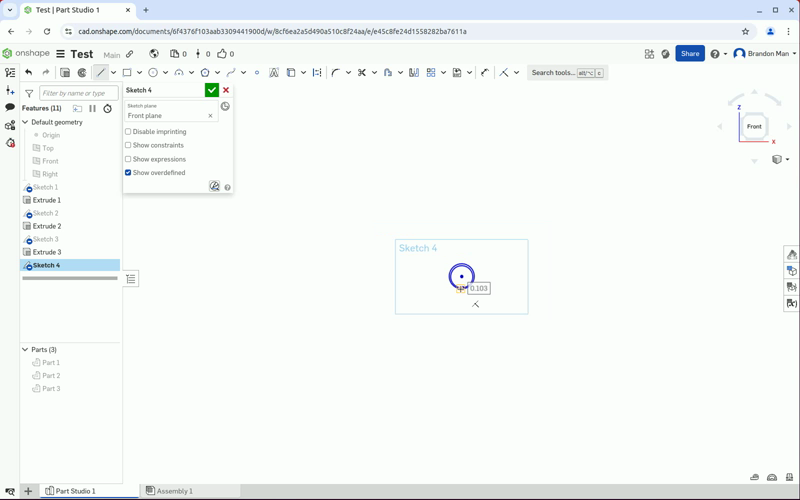
scroll(-6)
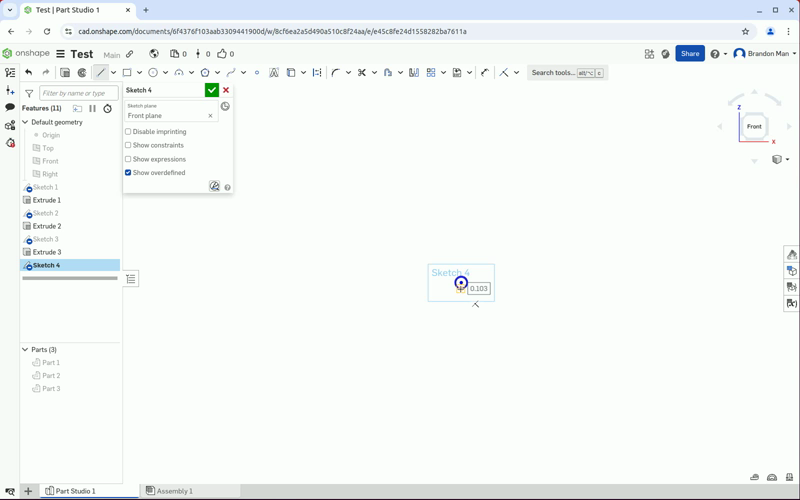
key(esc)
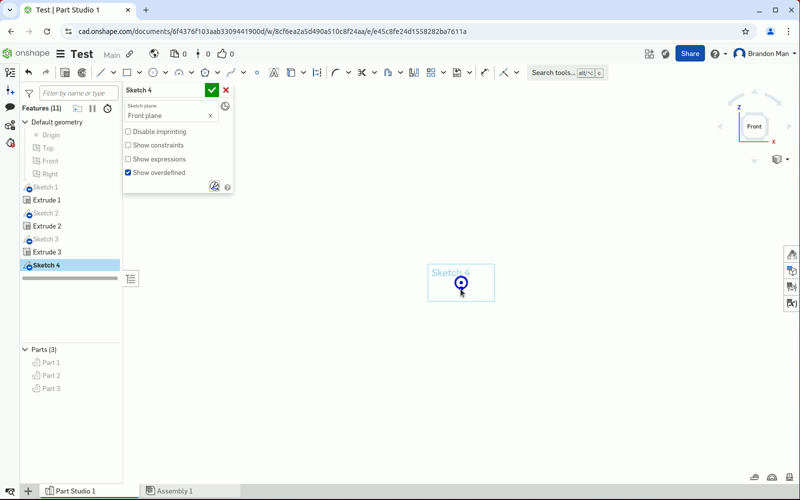
mouse_move(465, 278)
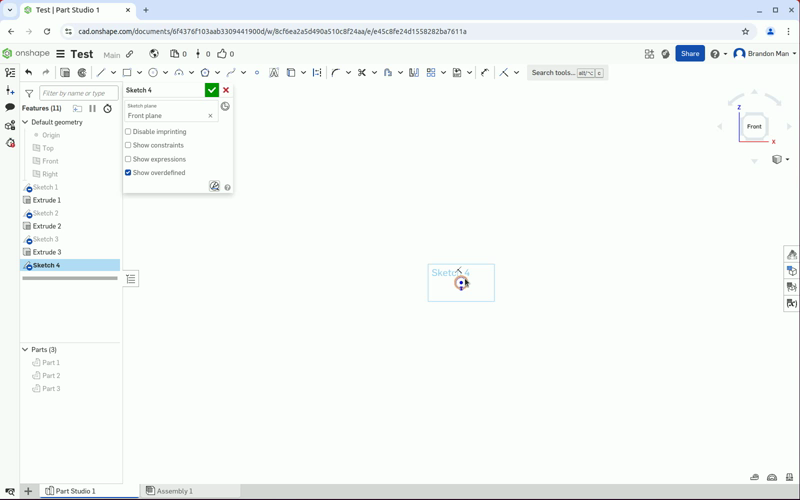
scroll(6)
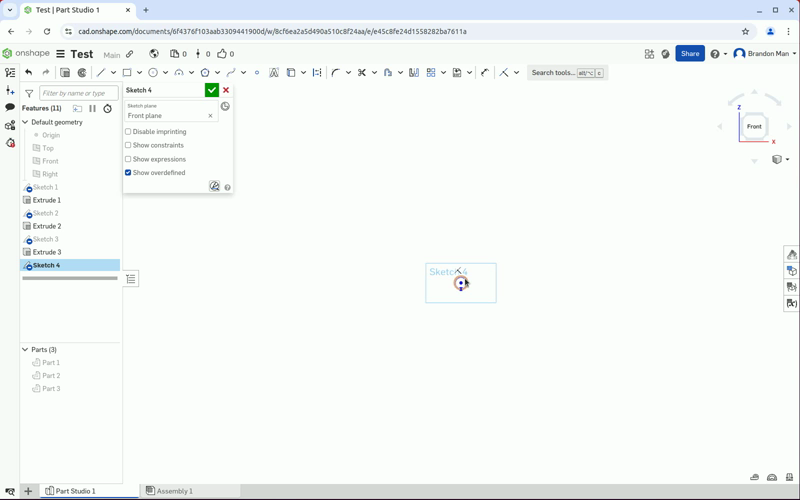
scroll(6)
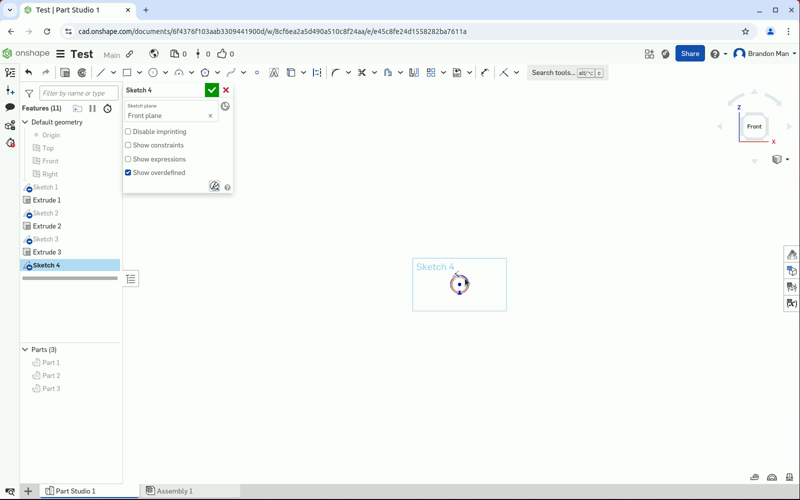
scroll(6)
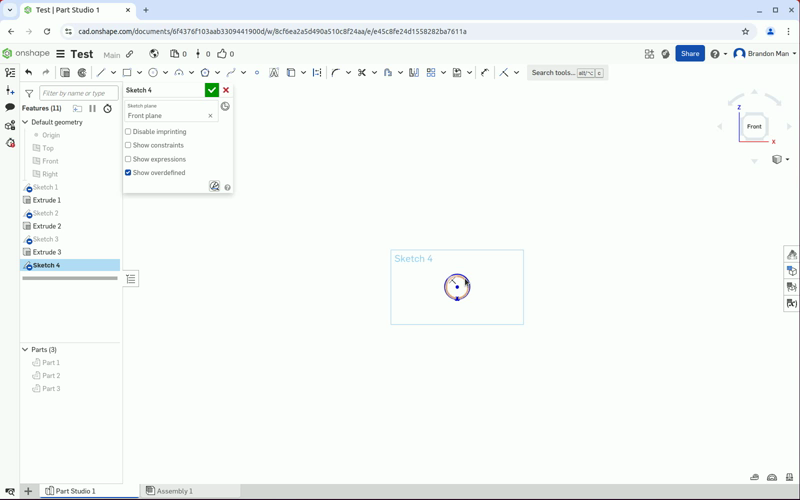
scroll(6)
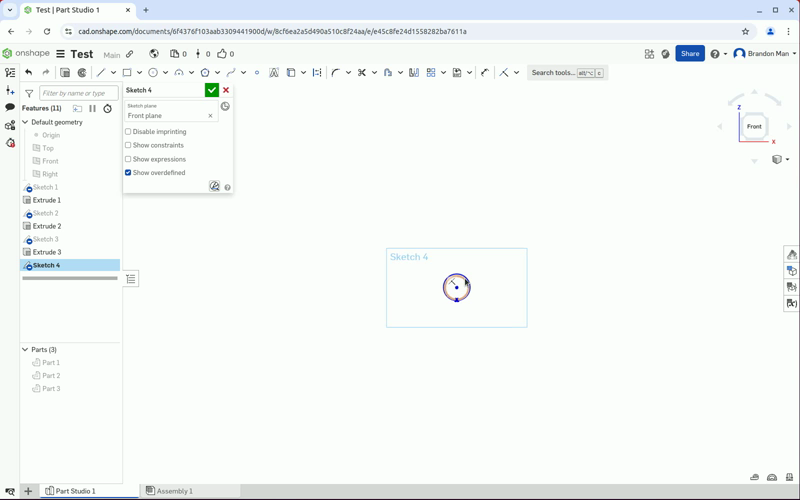
scroll(6)
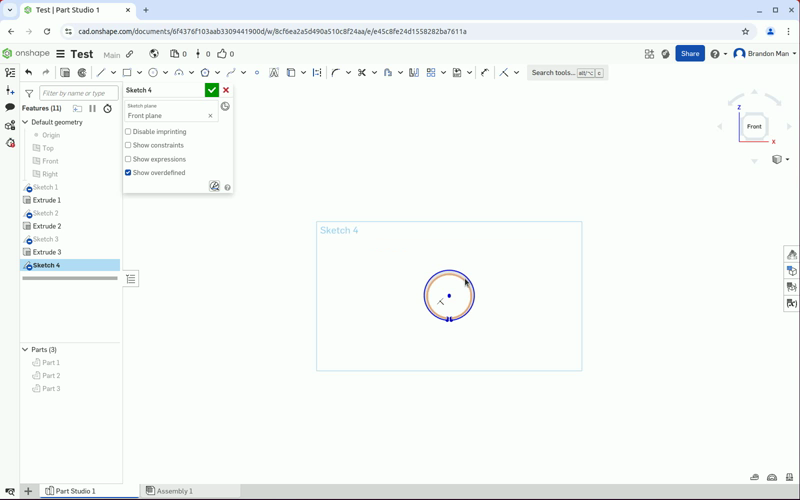
scroll(6)
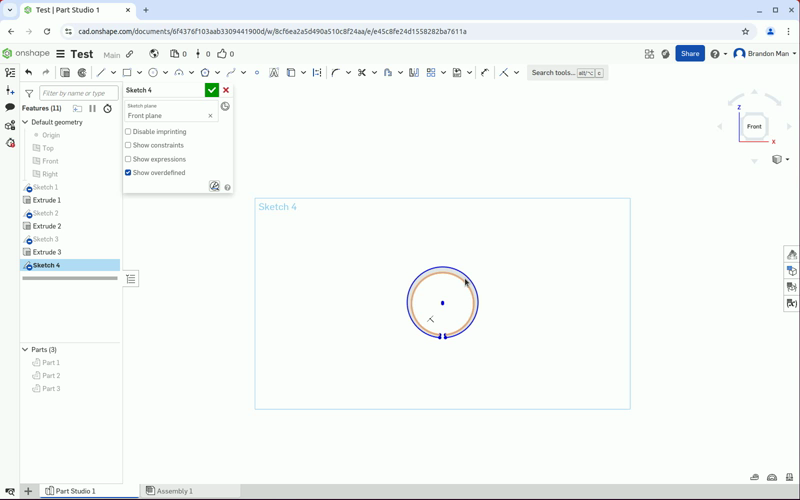
scroll(6)
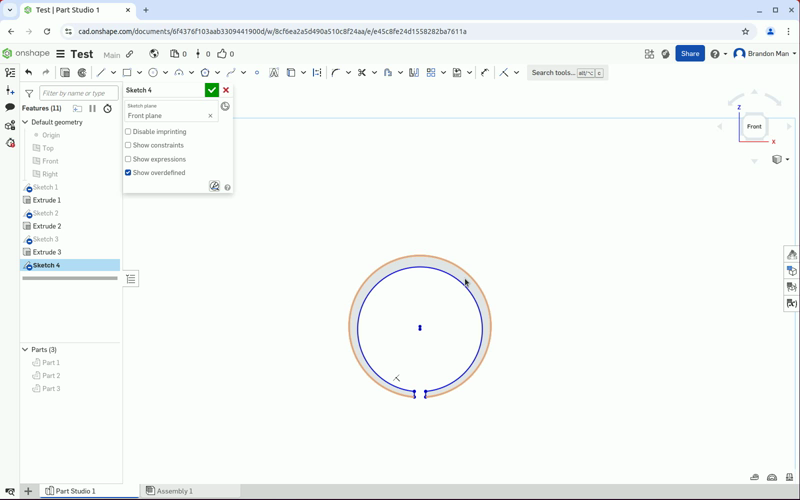
click(465, 278)
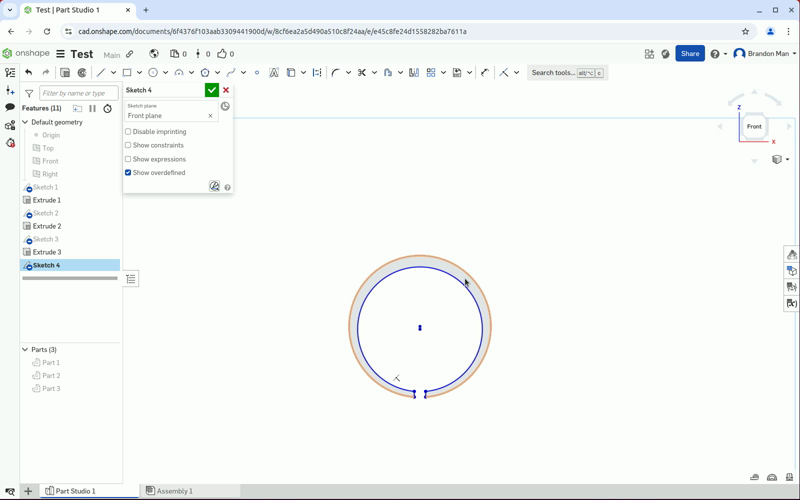
scroll(-6)
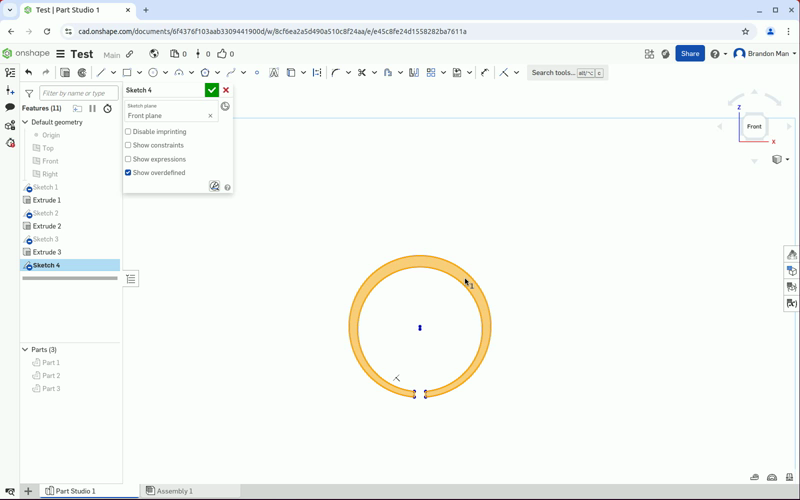
scroll(-6)
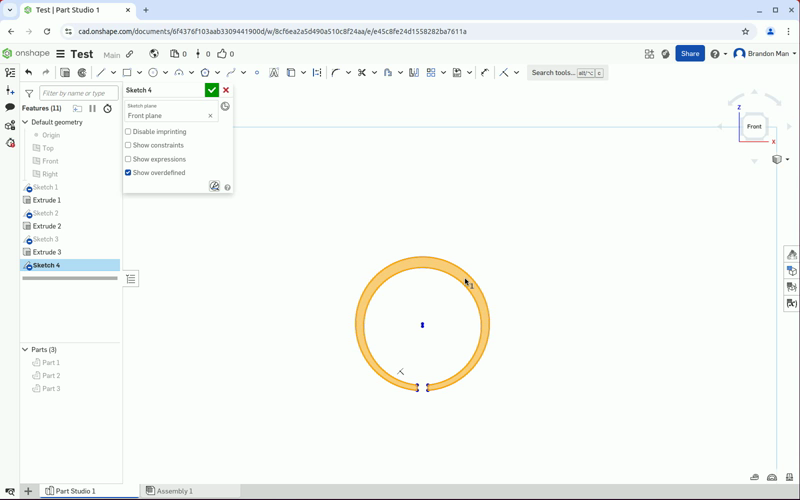
scroll(-6)
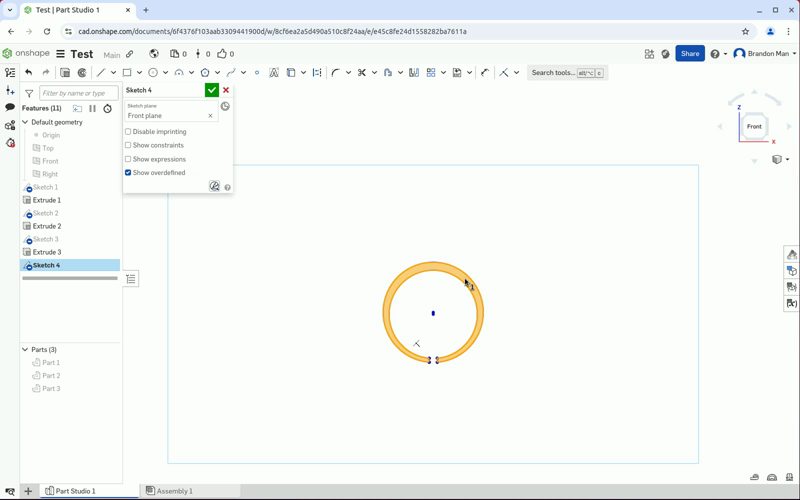
scroll(-6)
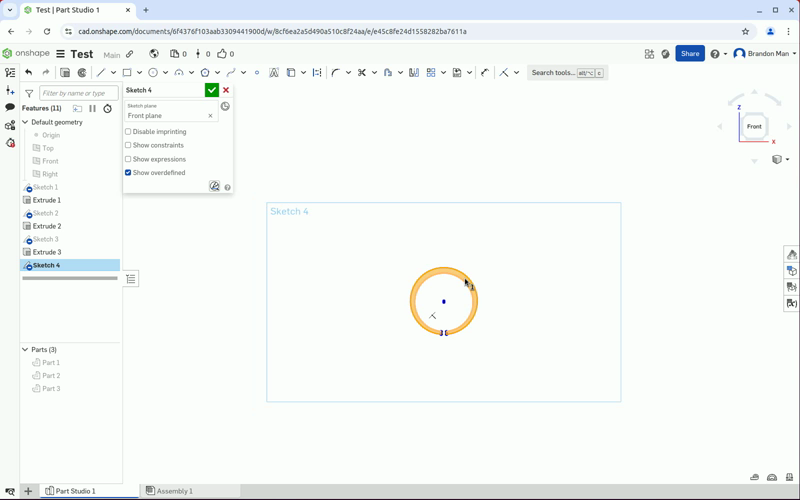
scroll(-6)
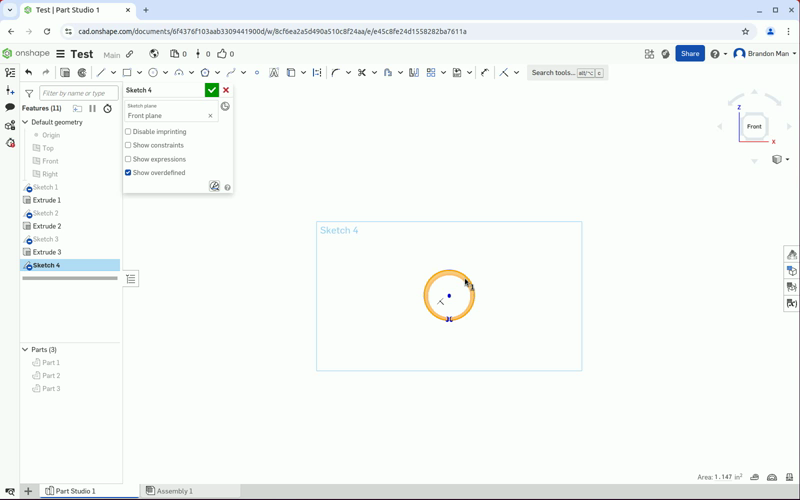
scroll(-6)
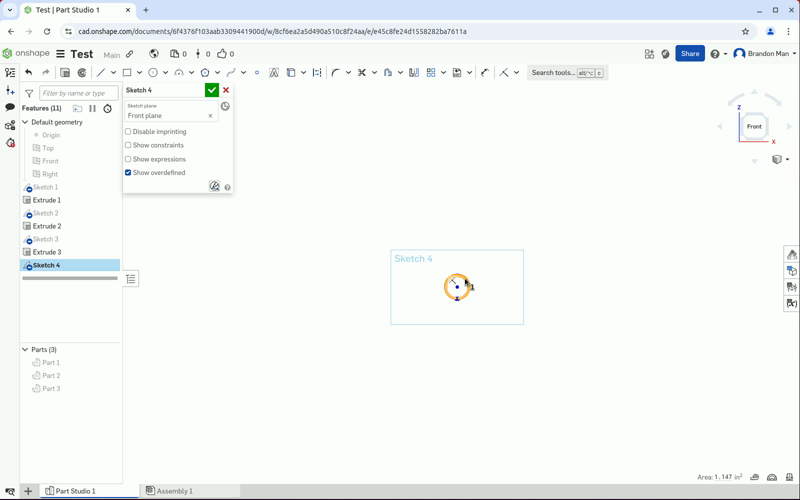
scroll(-6)
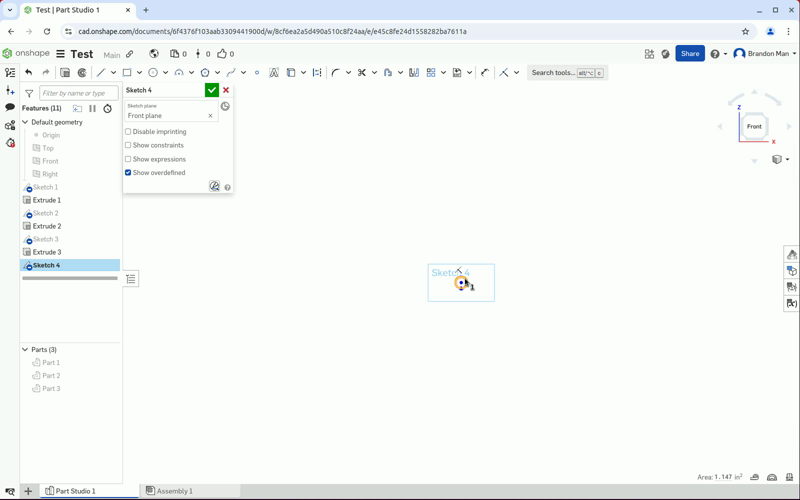
mouse_move(73, 352)
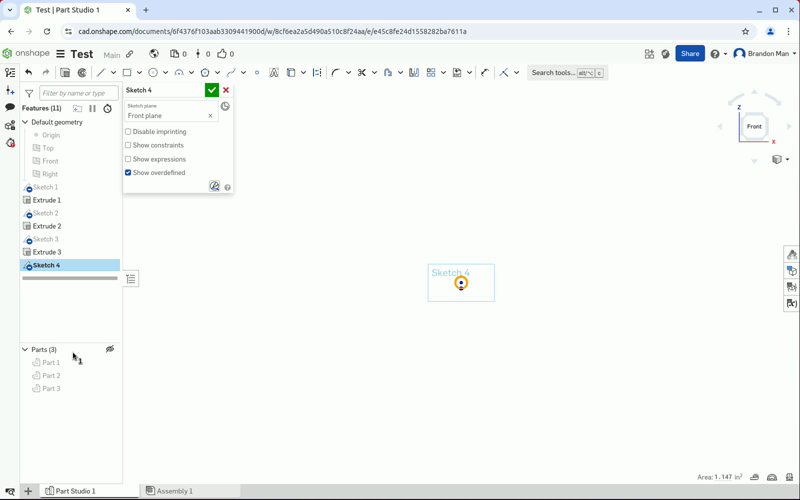
key(shift+y)
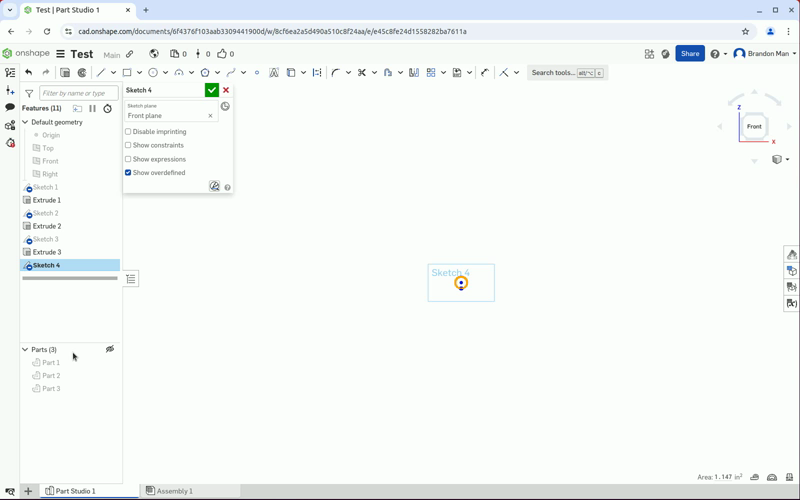
key(shift+e)
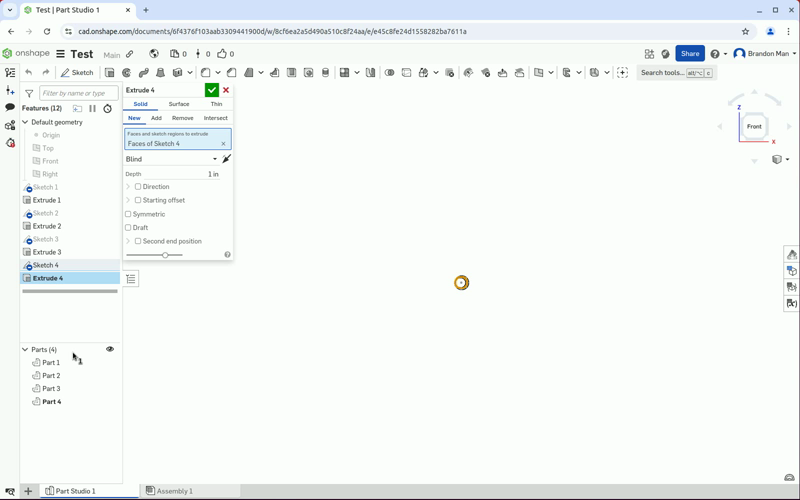
mouse_move(143, 106)
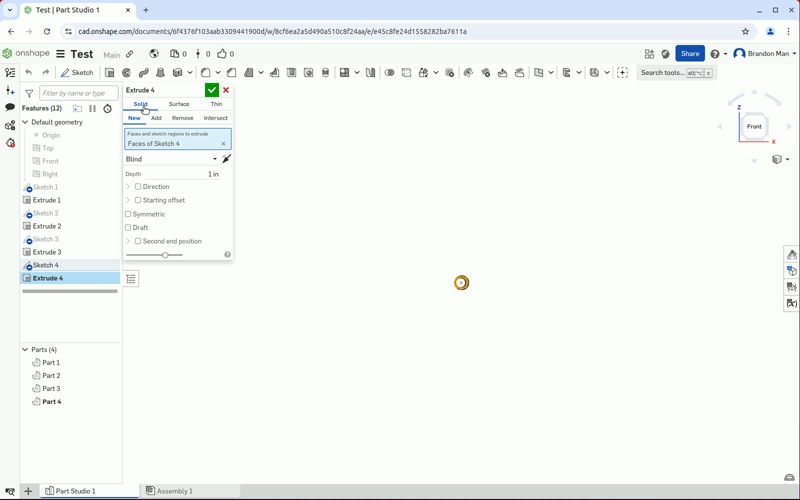
click(143, 106)
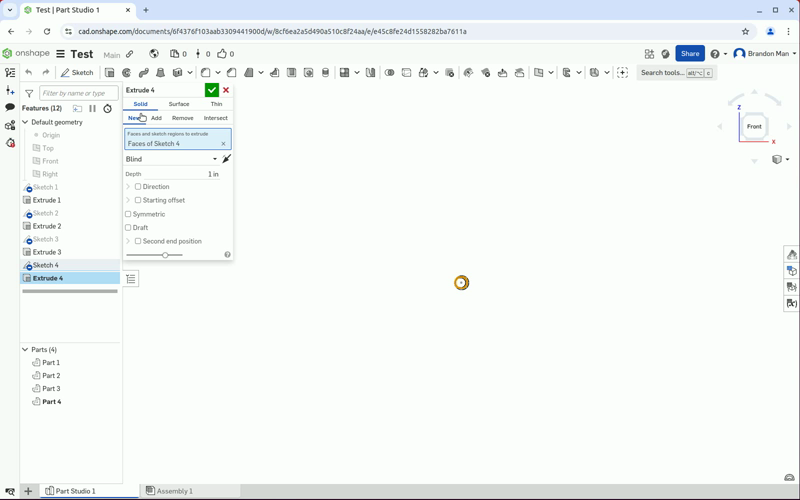
mouse_move(137, 120)
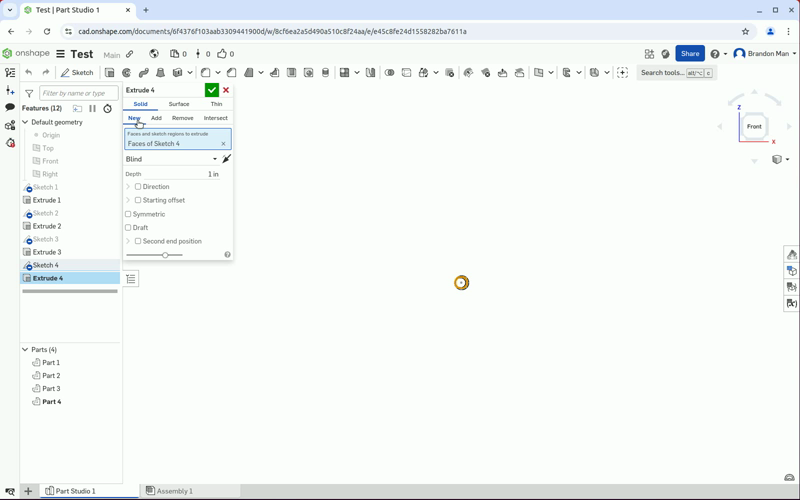
click(137, 120)
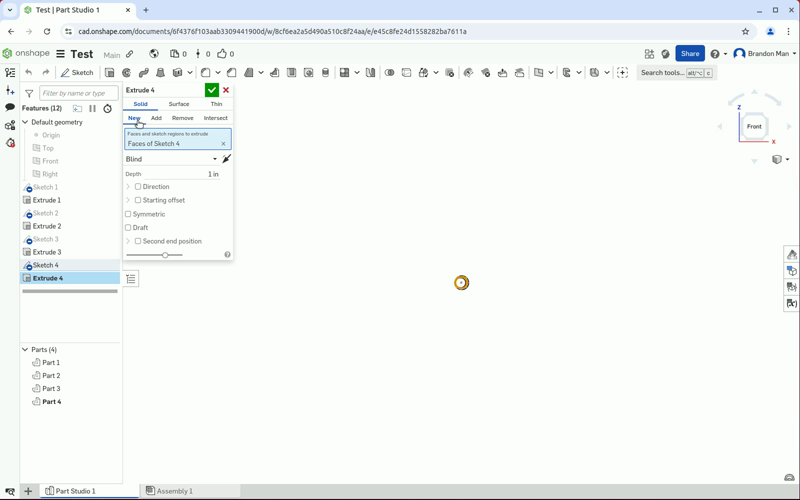
key(tab, 4)
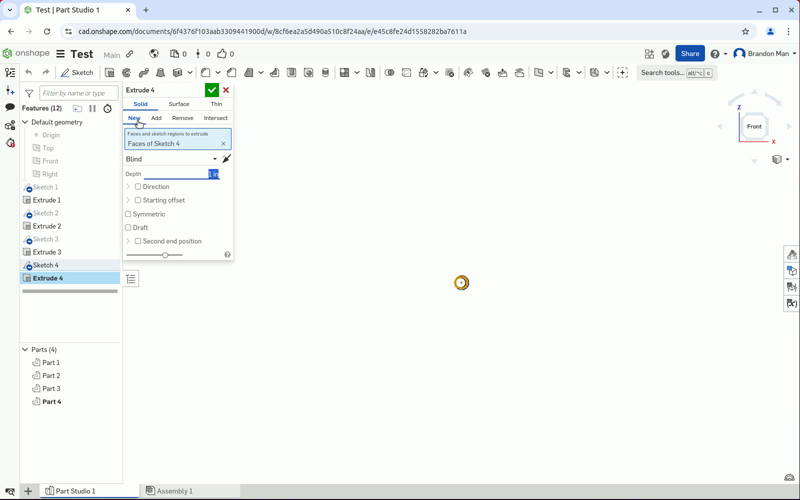
text(17.572)
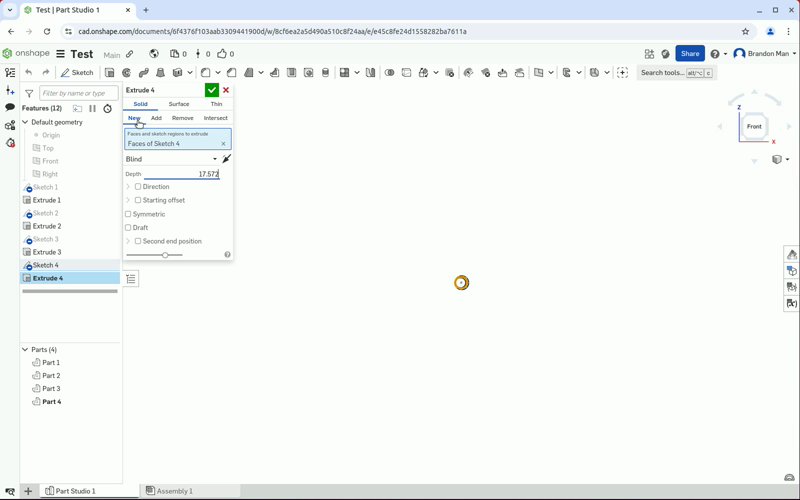
key(enter)
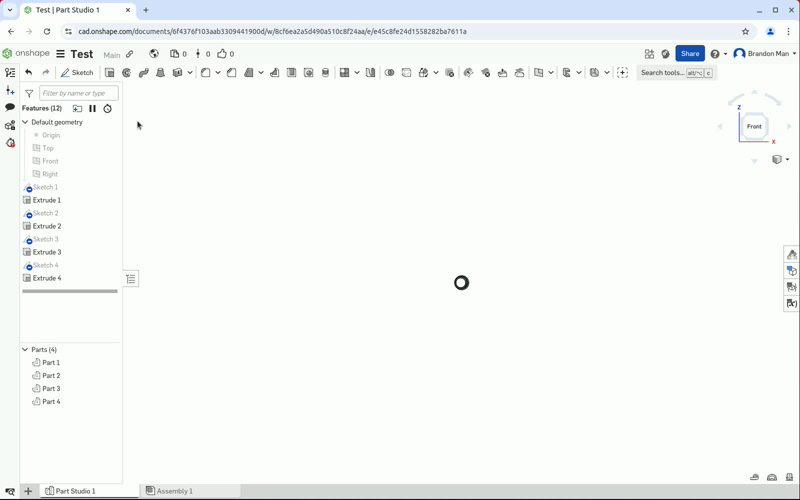
key(shift+h)
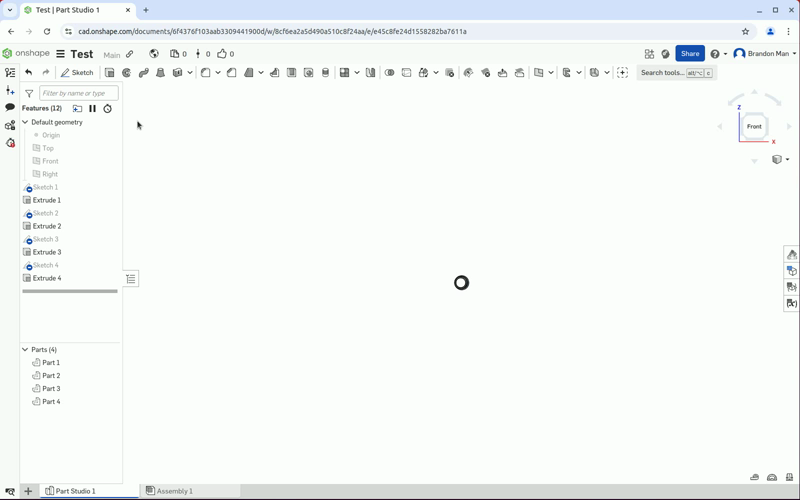
key(shift+h)
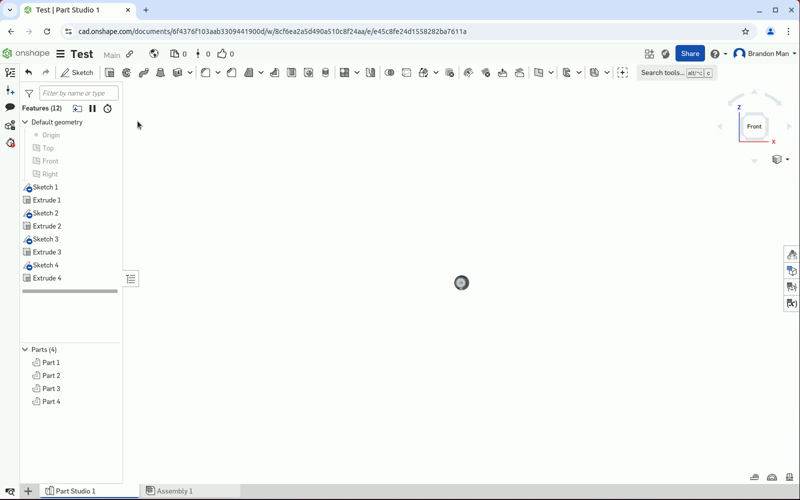
key(shift+7)
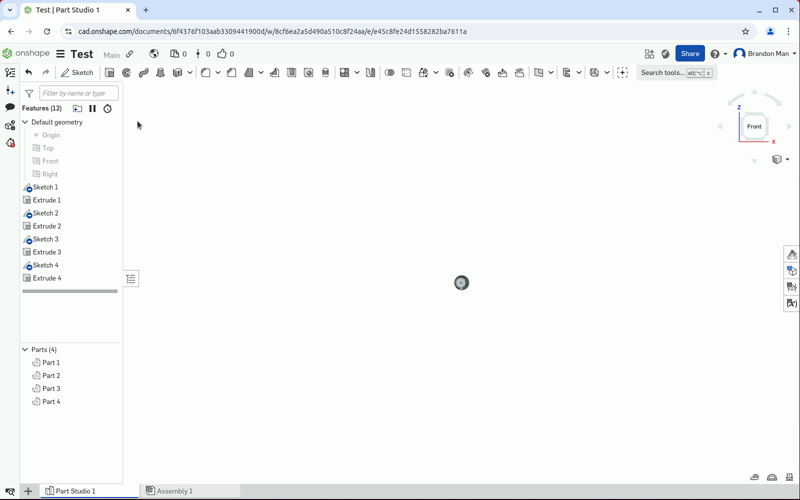
key(left, 2)
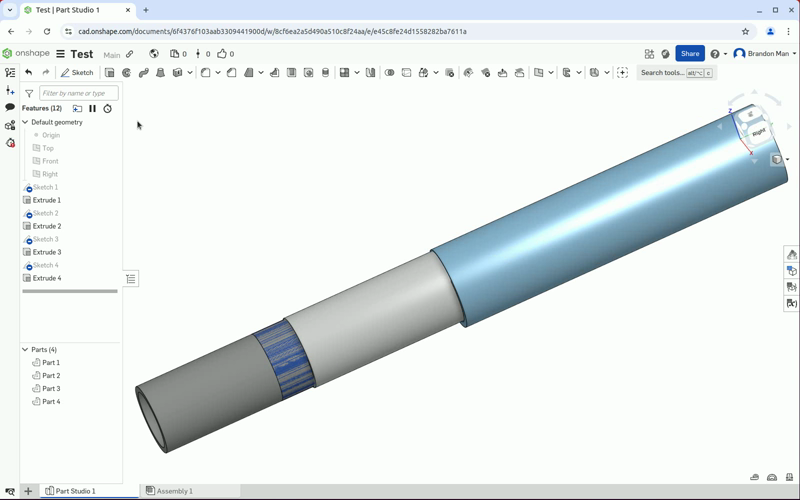
key(down, 2)
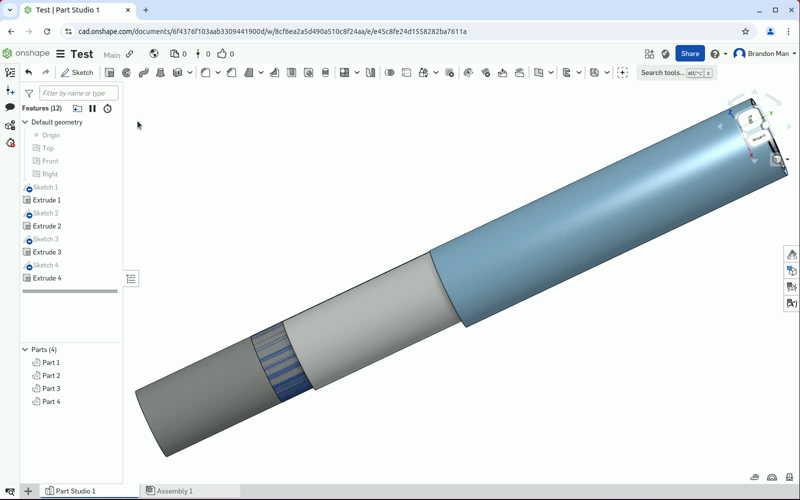
key(up, 2)
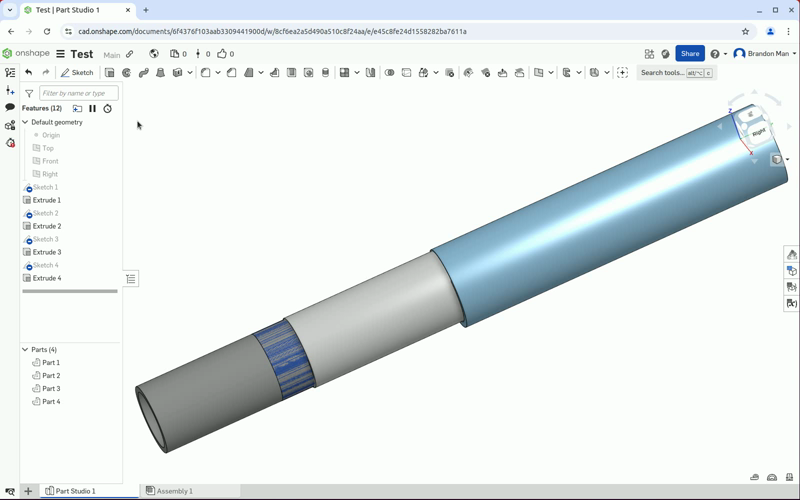
key(right, 2)
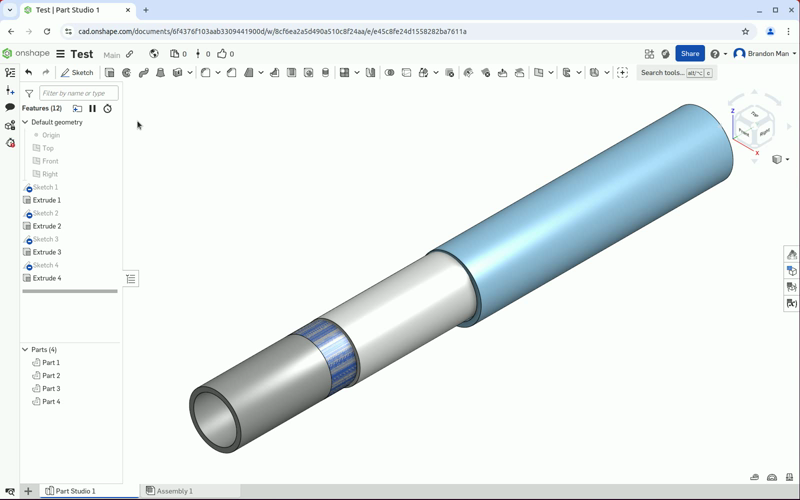
mouse_move(73, 189)
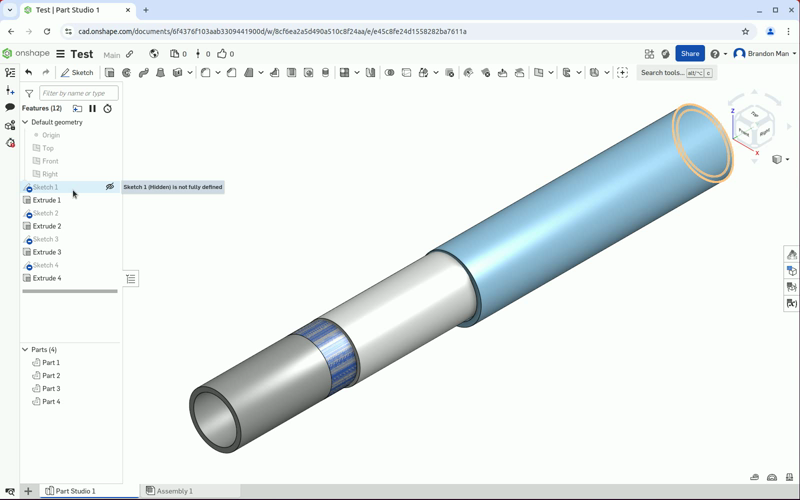
click(73, 189)